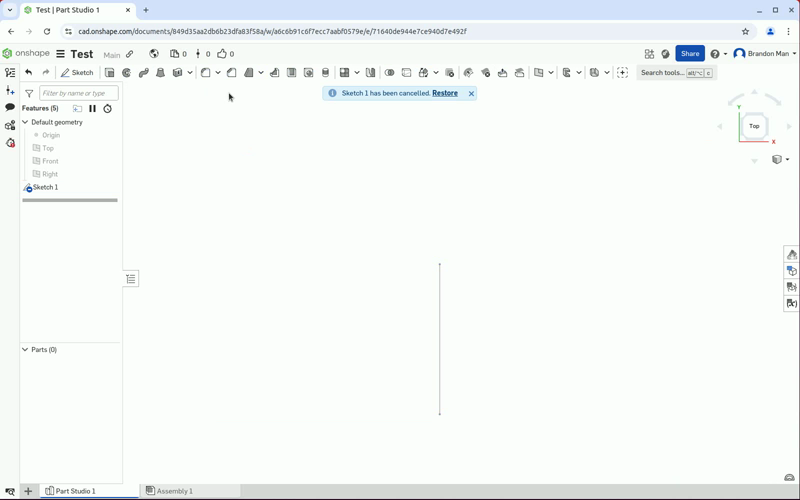
key(shift+h)
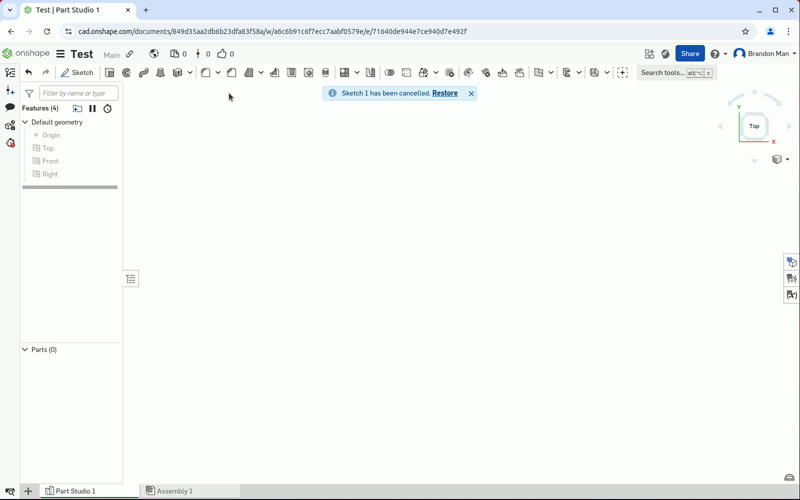
mouse_move(73, 352)
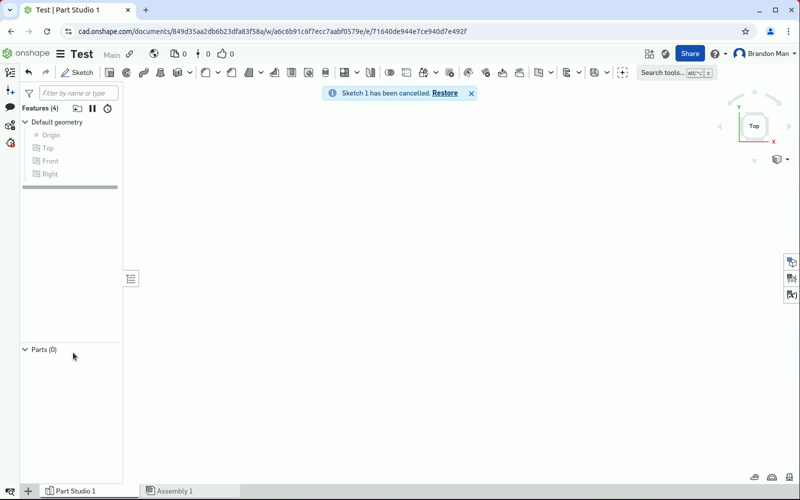
key(y)
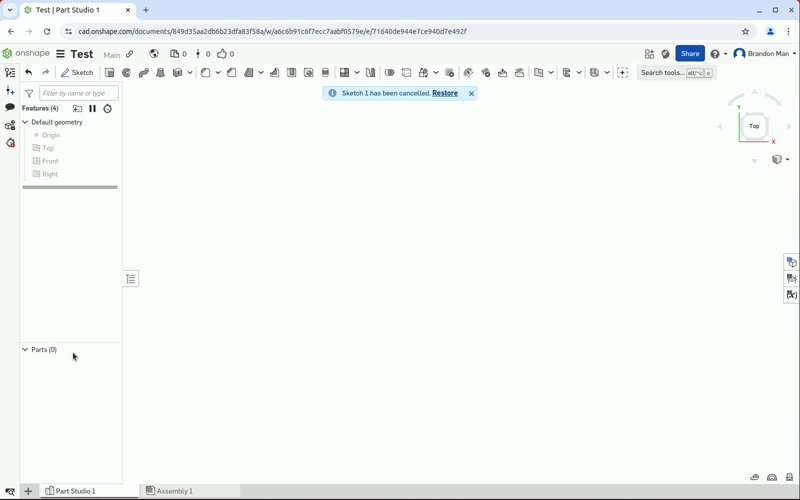
key(shift+p)
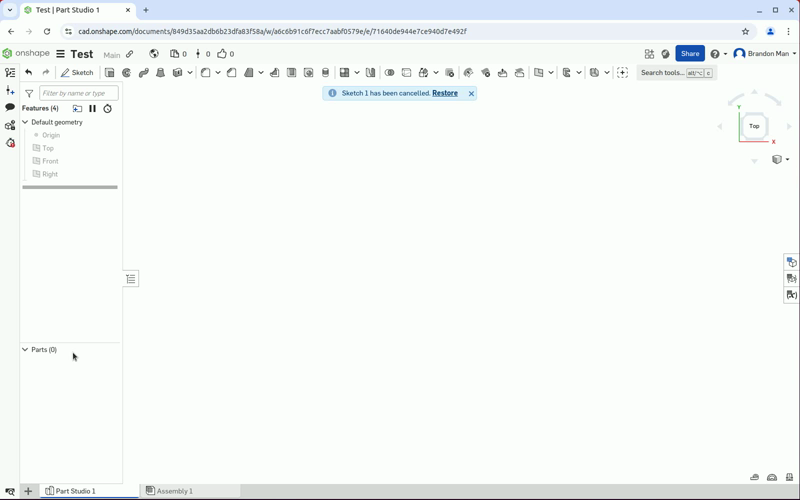
key(space)
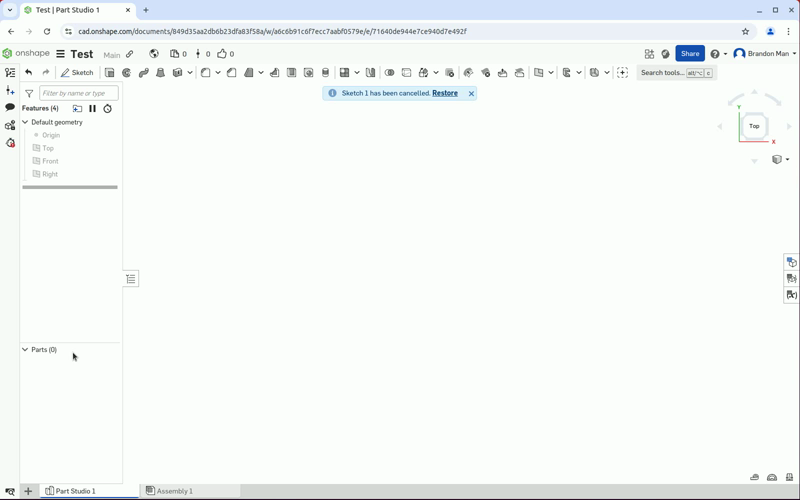
key_down(shift)
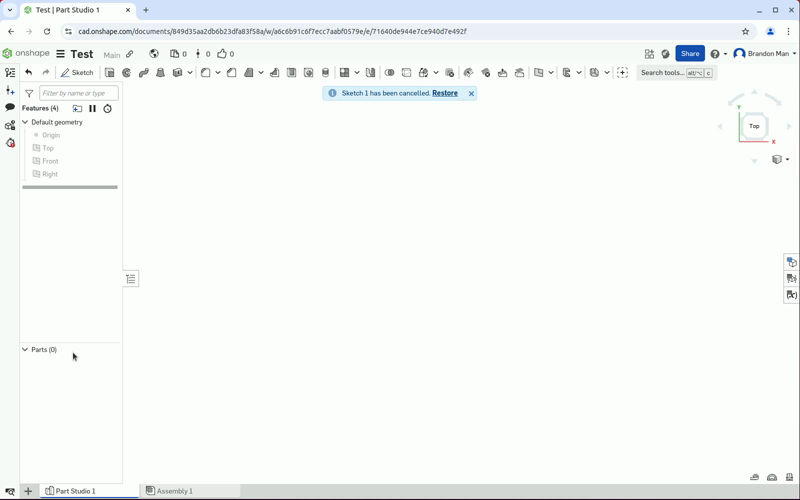
key(up)
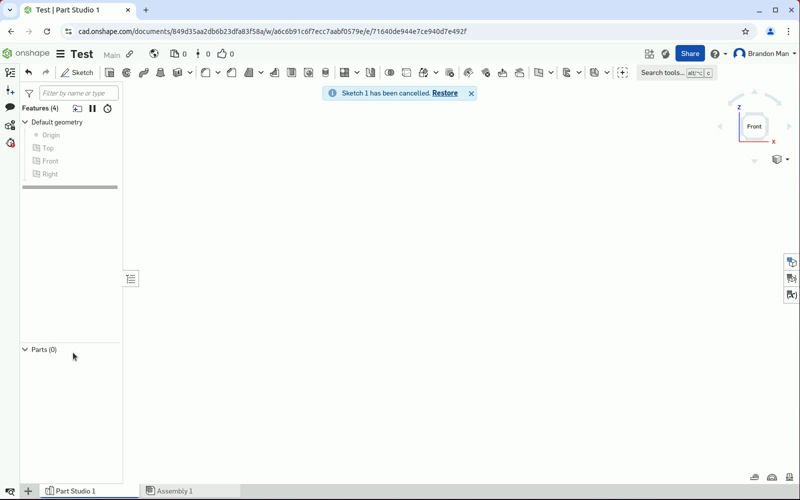
key_up(shift)
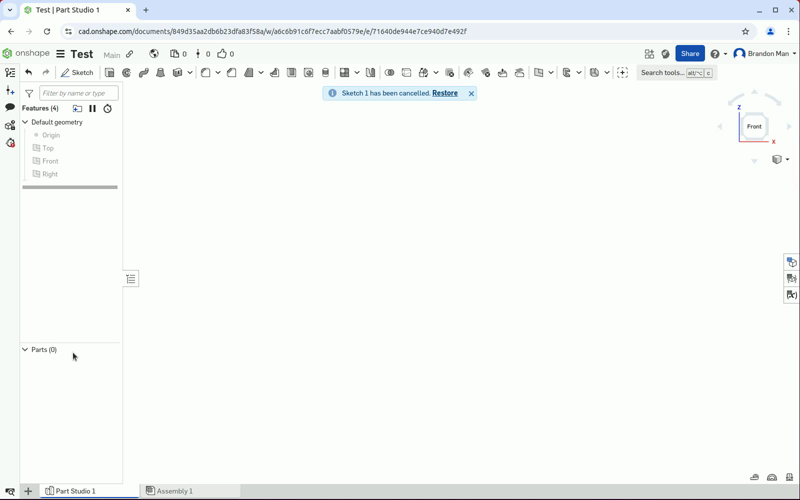
mouse_move(73, 352)
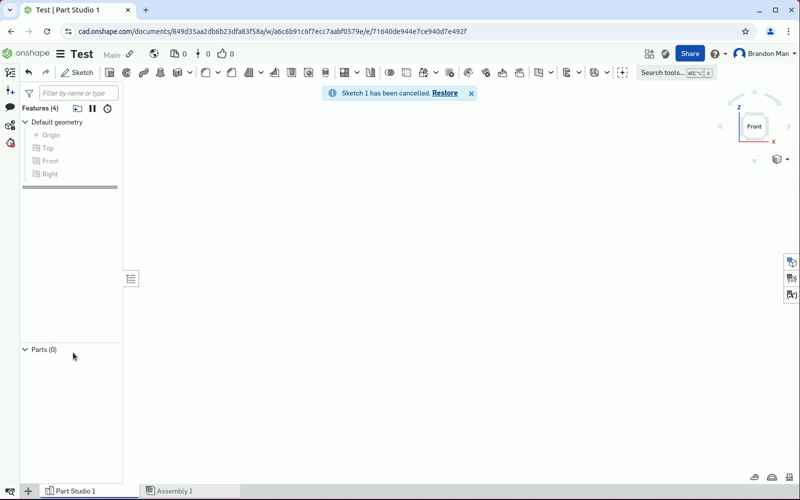
key(shift+y)
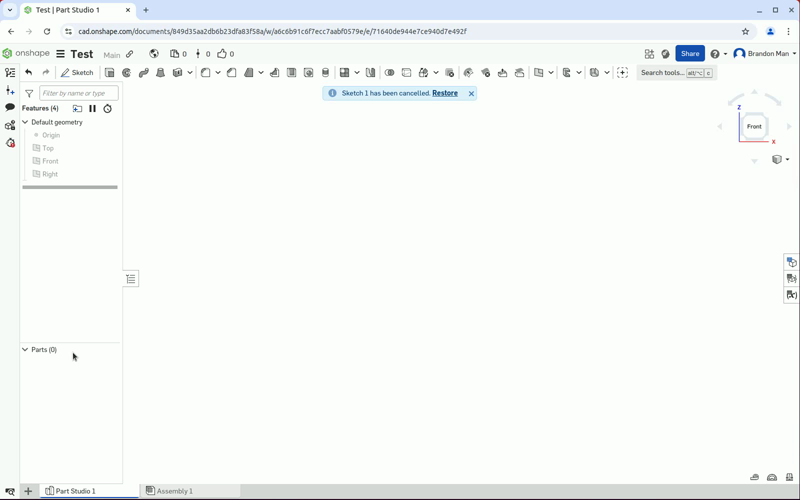
key(shift+s)
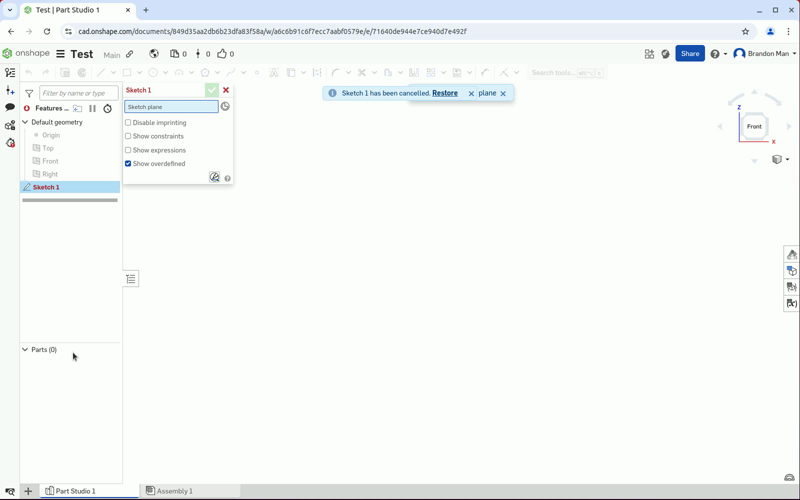
mouse_move(73, 163)
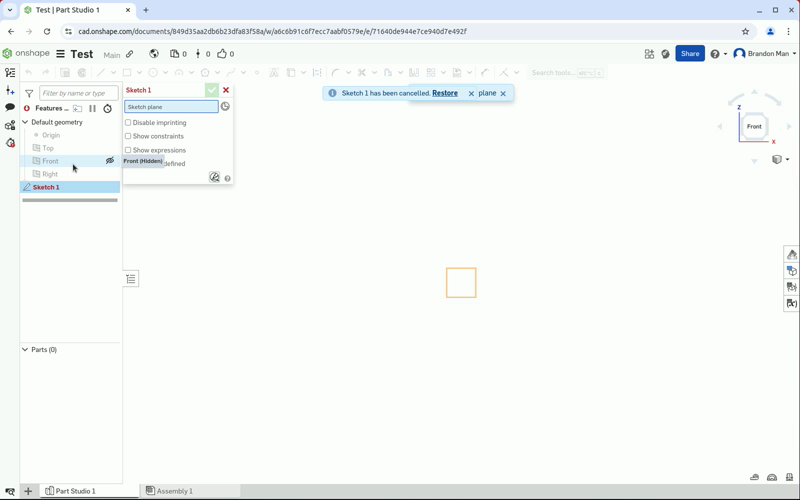
click(73, 163)
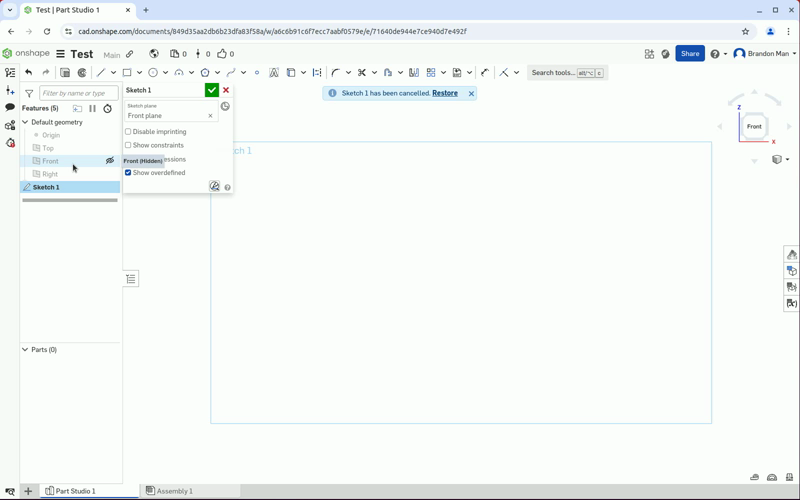
mouse_move(73, 352)
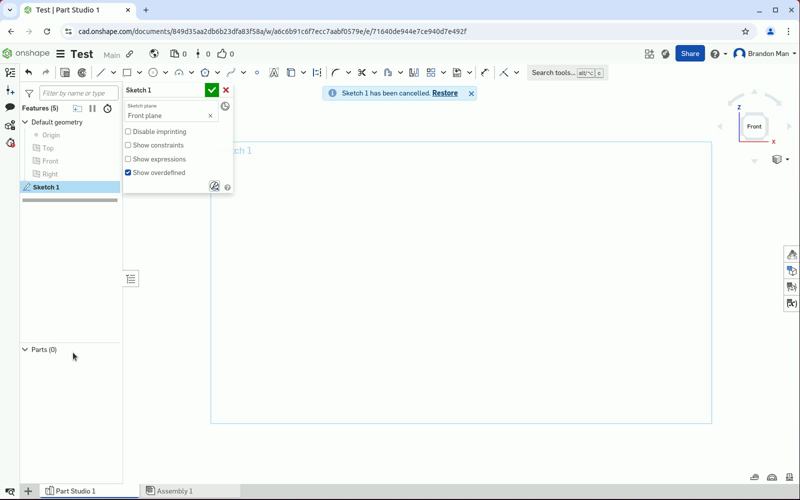
key(y)
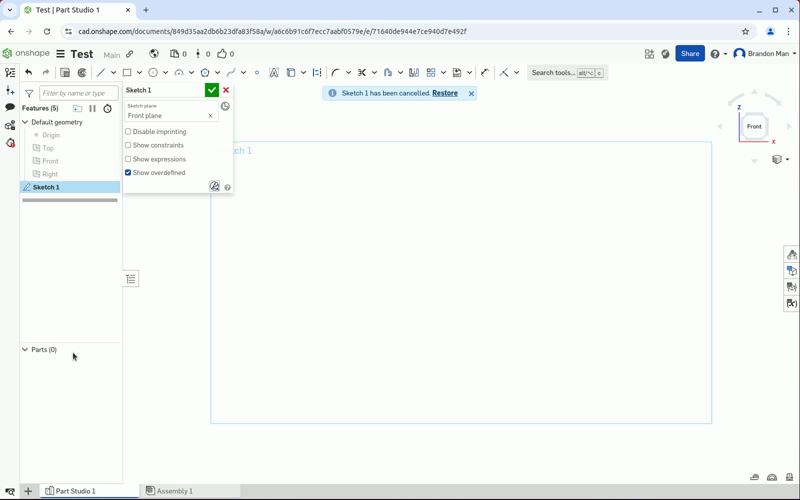
key(l)
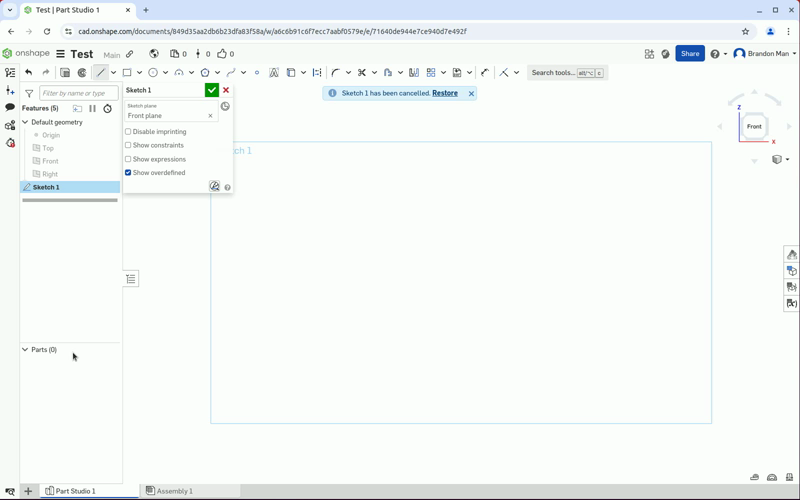
key_down(shift)
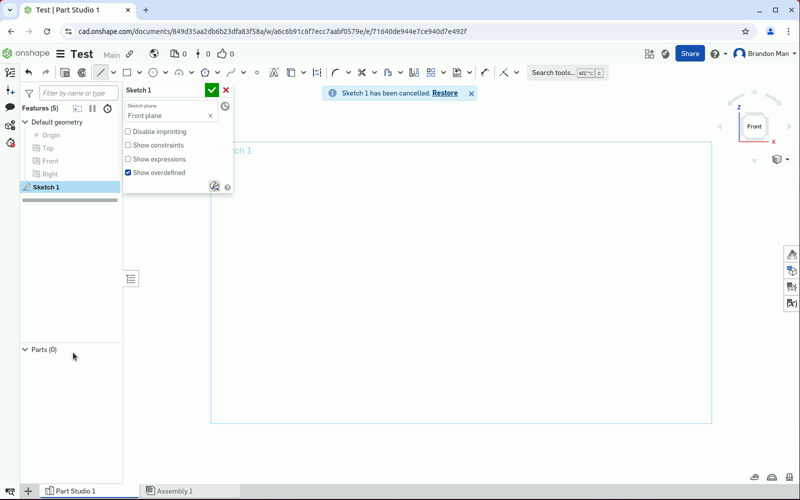
mouse_move(407, 355)
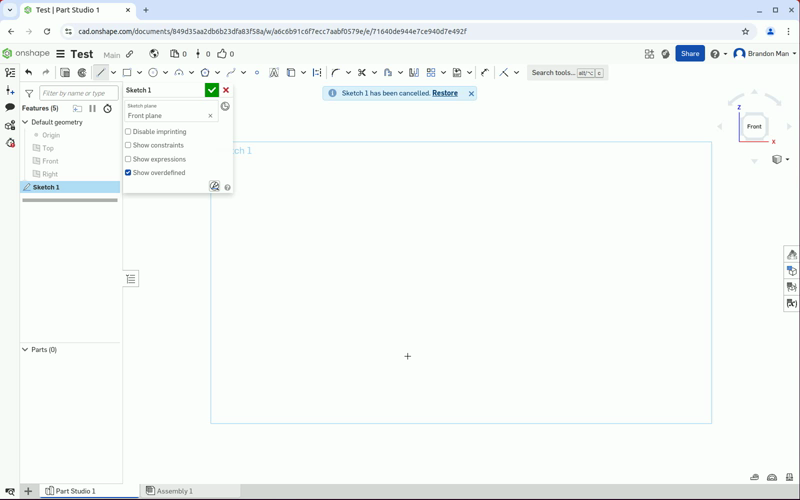
click(407, 355)
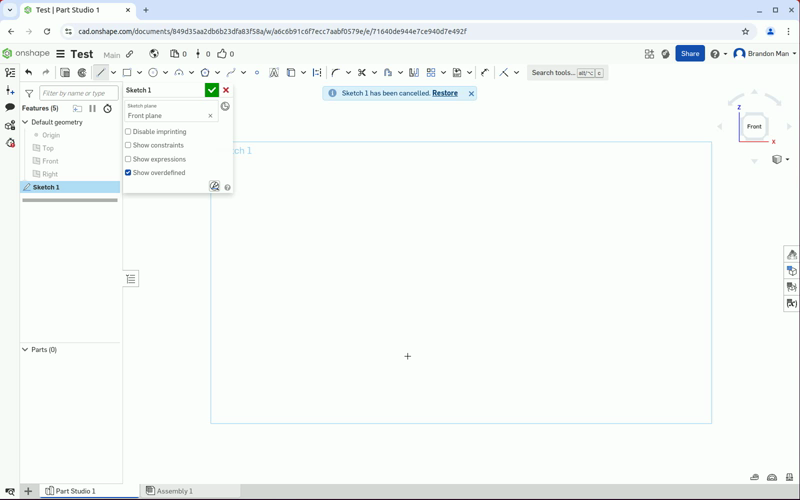
key_up(shift)
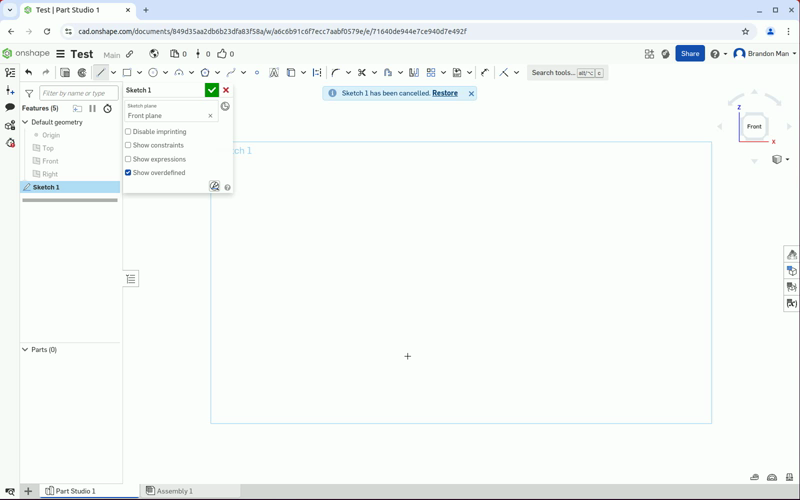
key_down(shift)
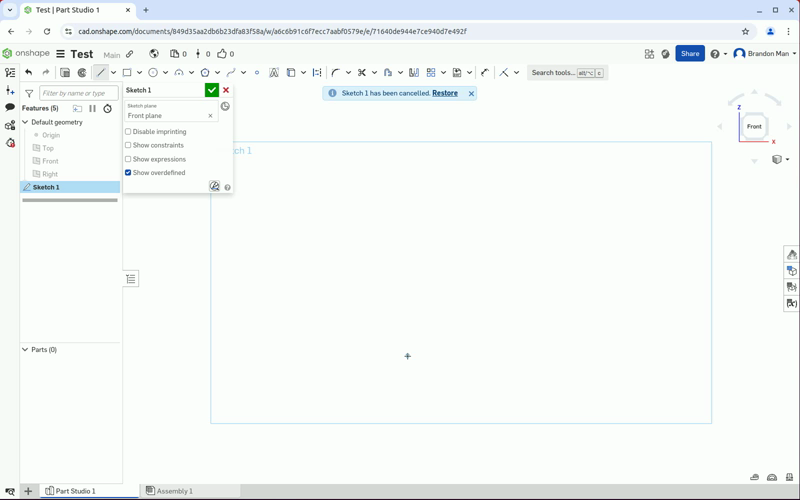
mouse_move(510, 355)
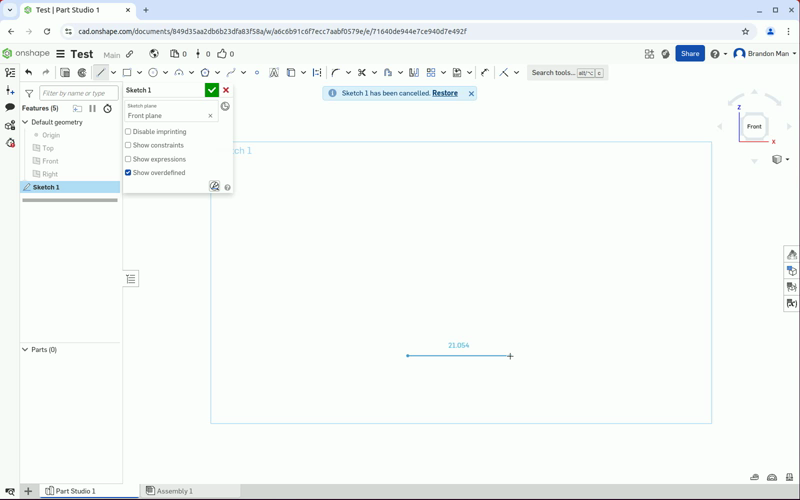
click(510, 355)
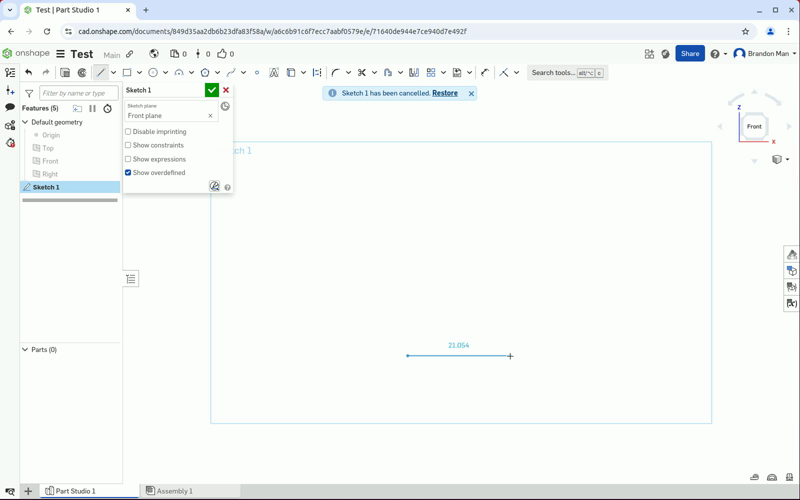
key_up(shift)
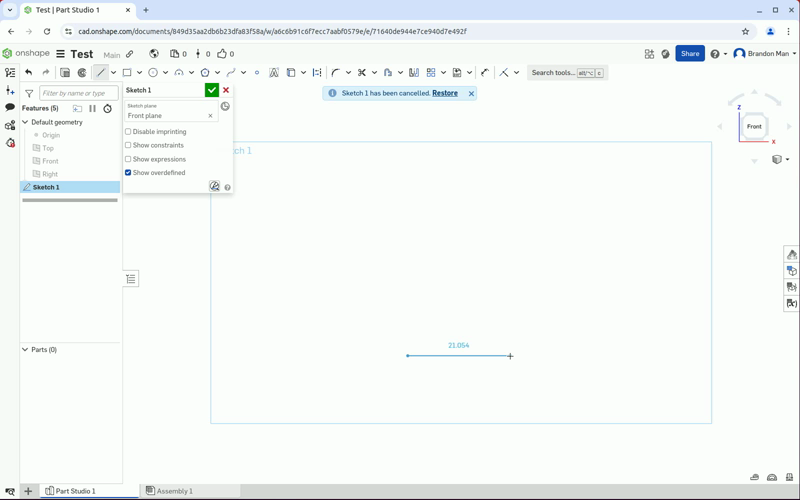
key_down(shift)
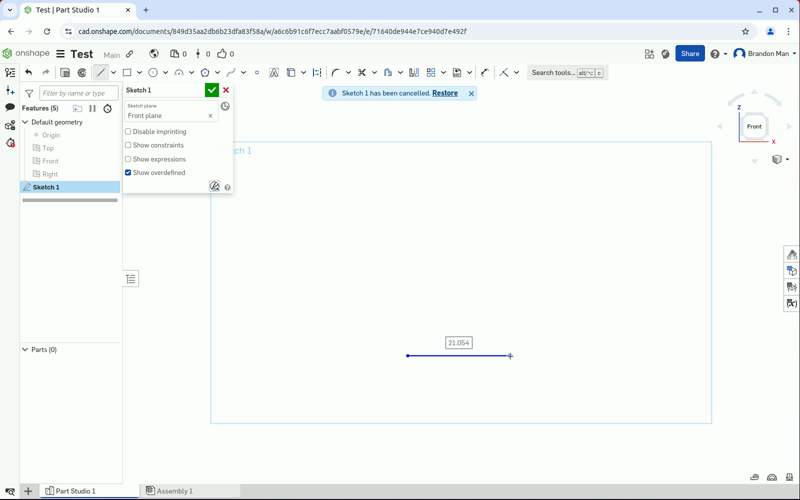
mouse_move(510, 249)
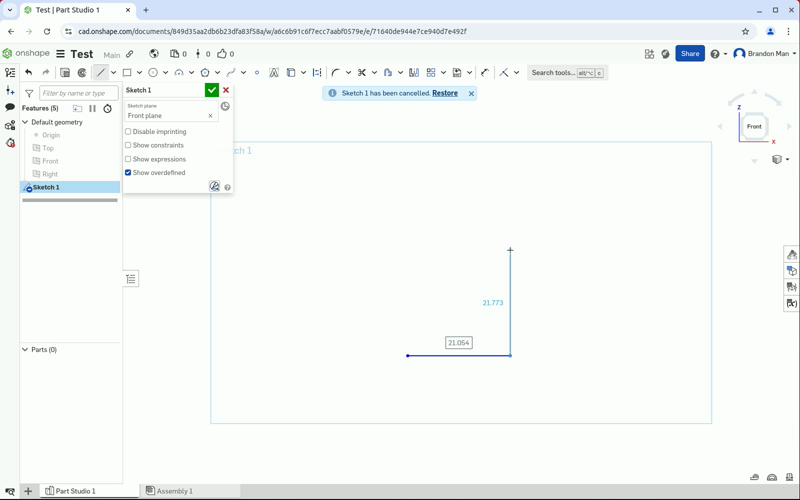
click(510, 249)
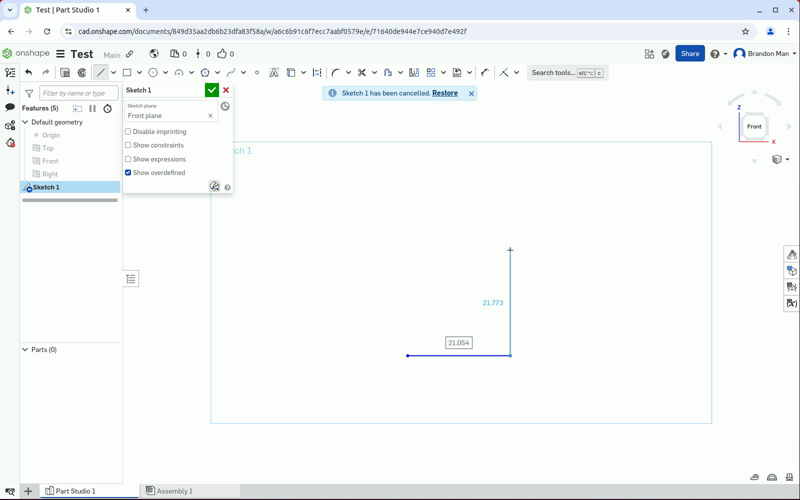
key_up(shift)
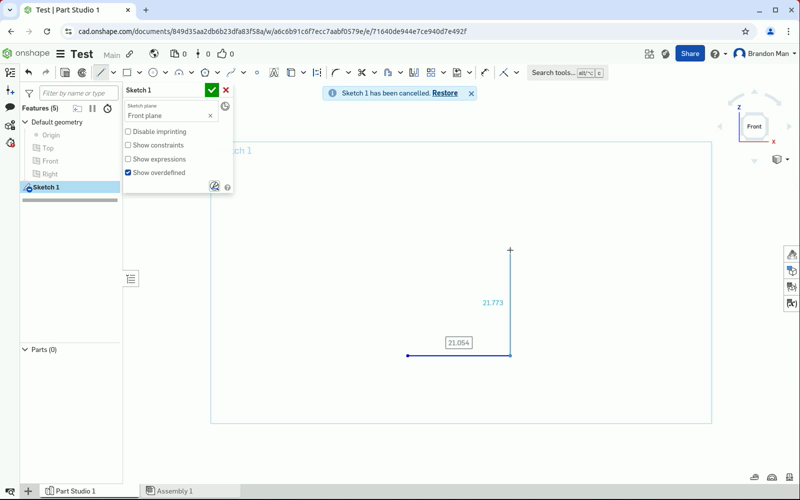
key_down(shift)
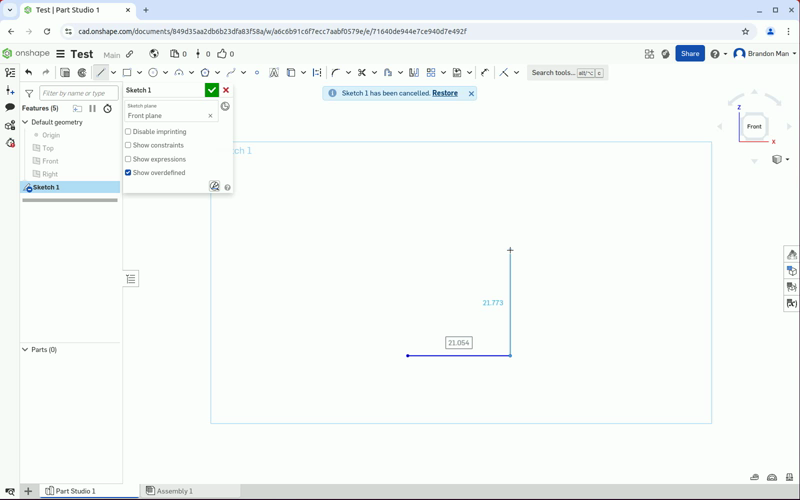
mouse_move(407, 249)
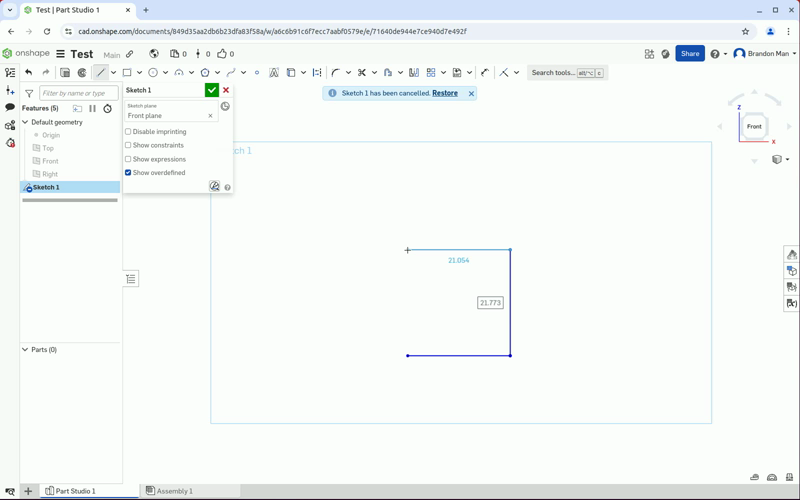
click(407, 249)
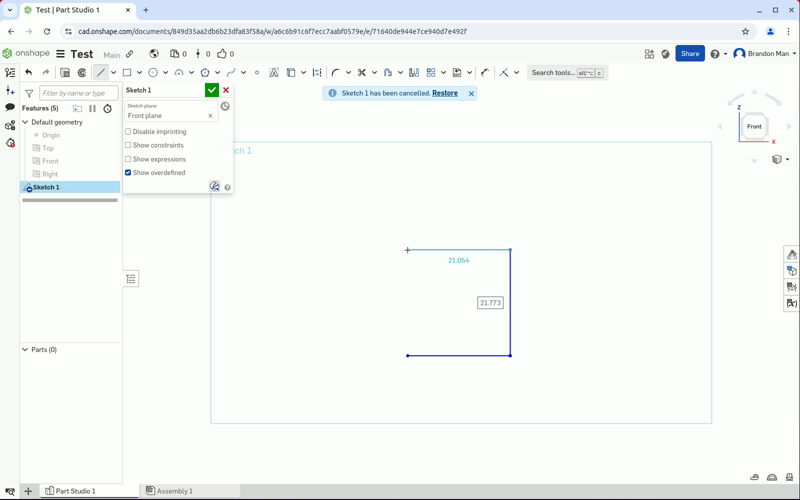
key_up(shift)
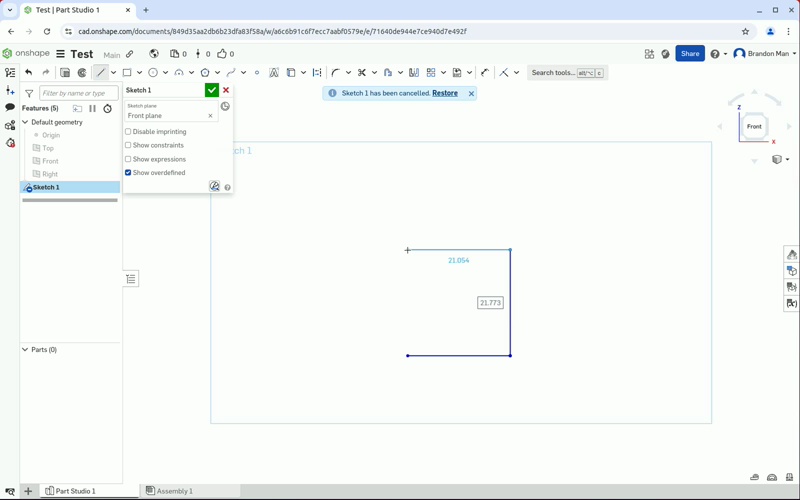
key_down(shift)
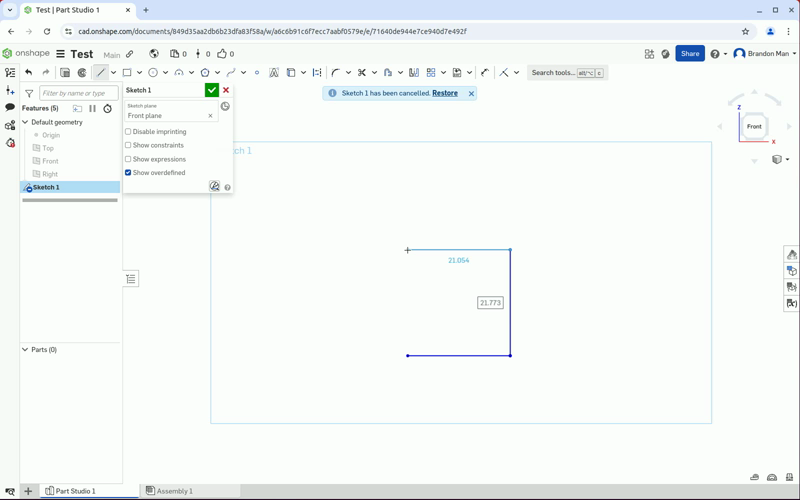
mouse_move(407, 355)
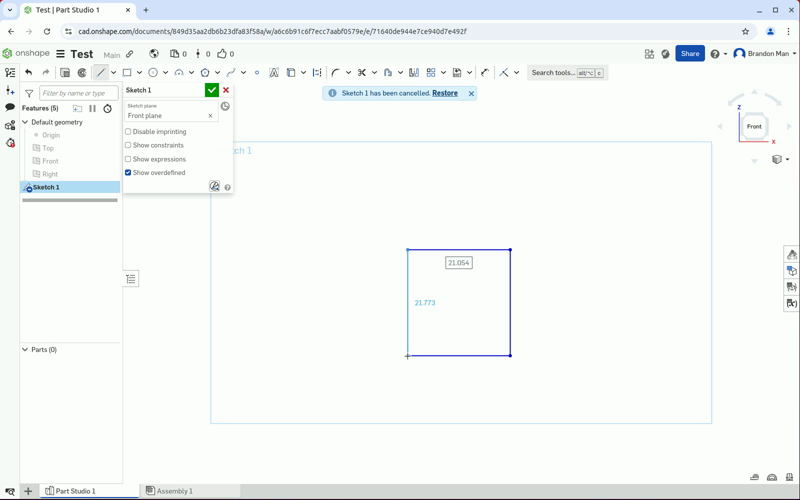
key_up(shift)
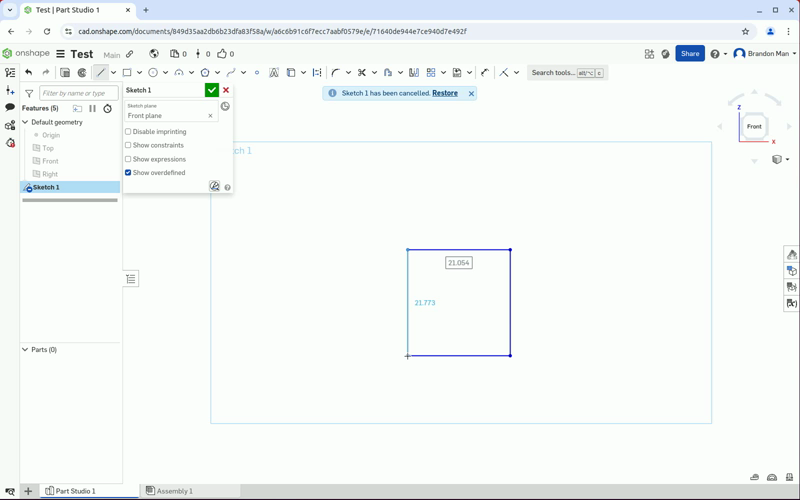
click(407, 355)
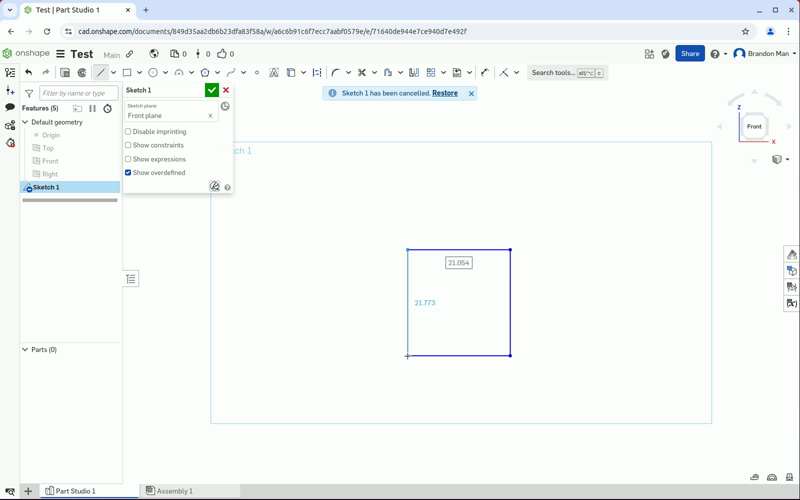
key(esc)
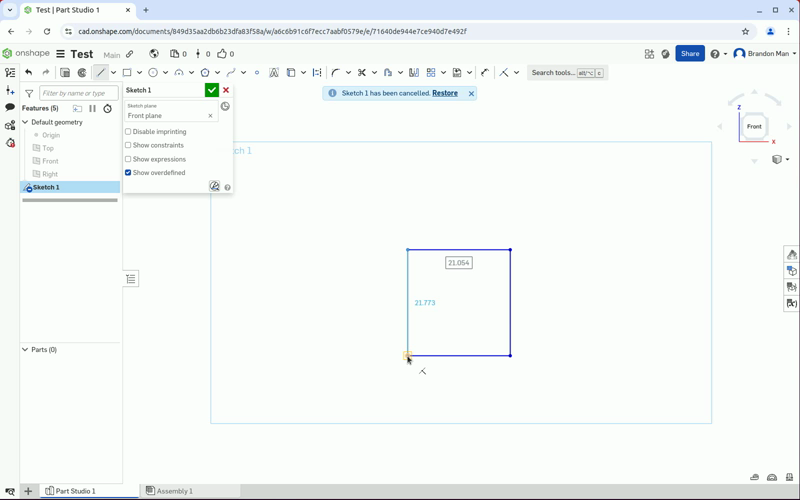
mouse_move(459, 325)
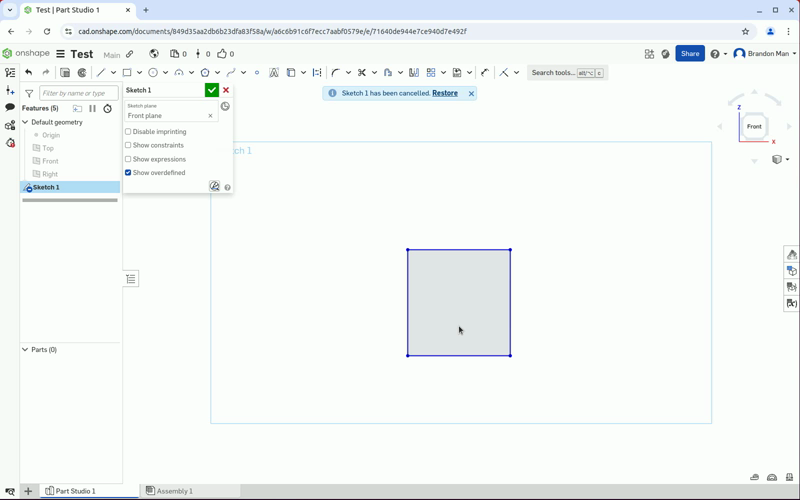
click(459, 325)
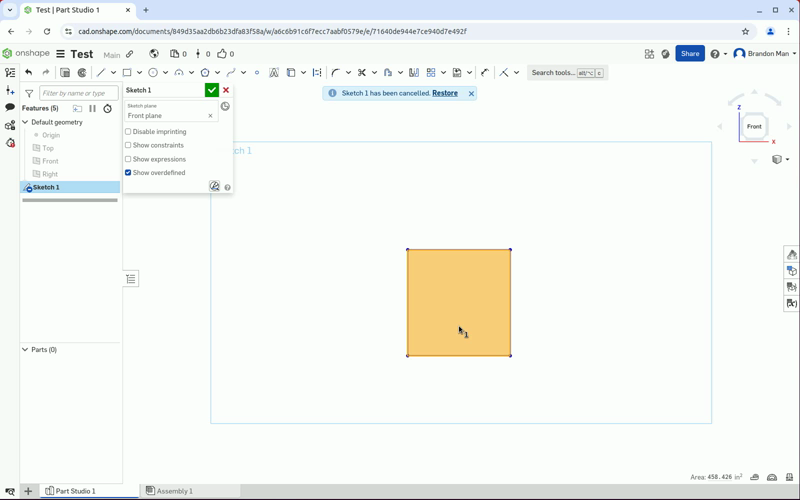
mouse_move(73, 352)
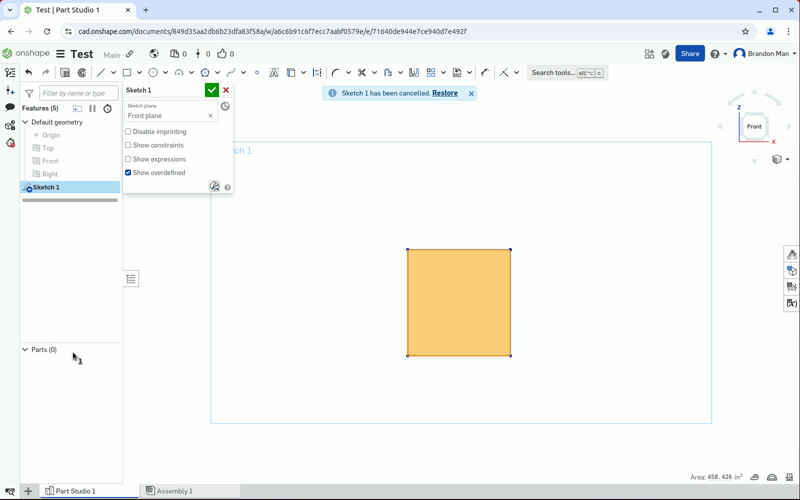
key(shift+y)
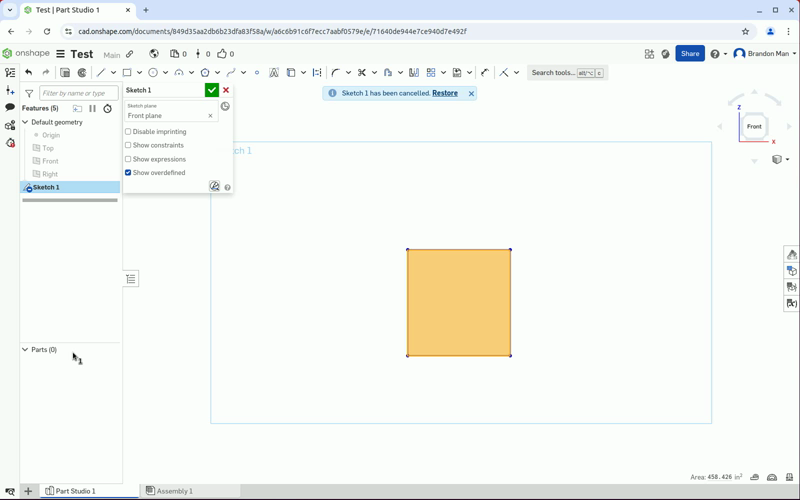
key(shift+e)
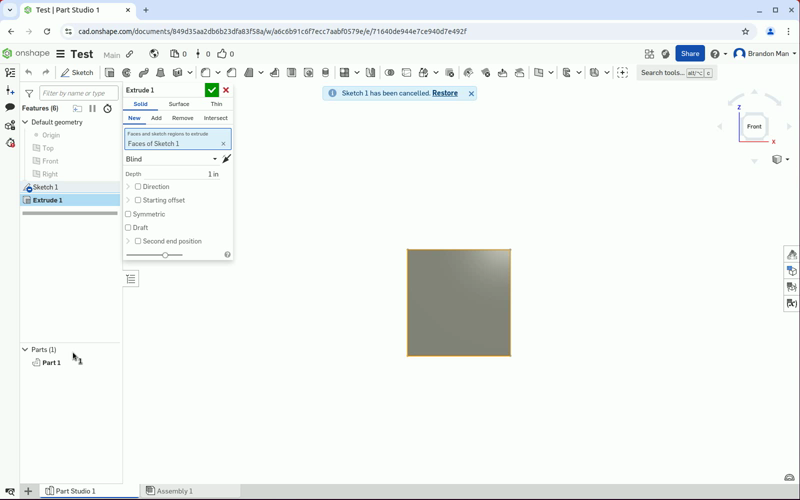
mouse_move(143, 106)
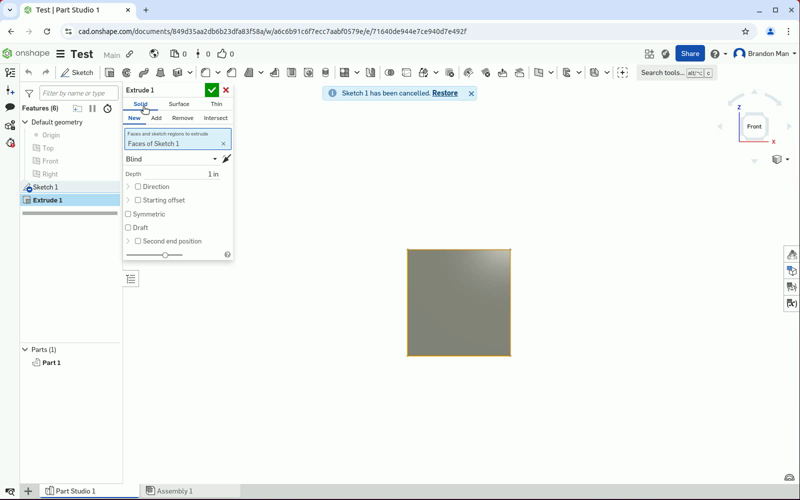
click(143, 106)
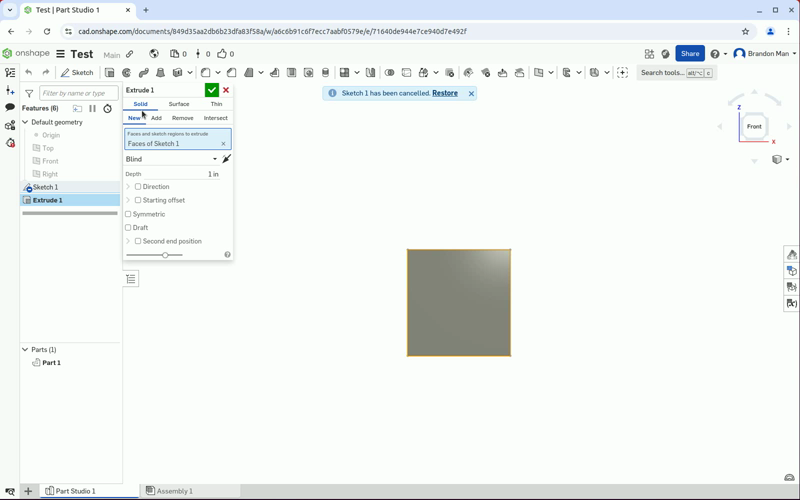
mouse_move(137, 120)
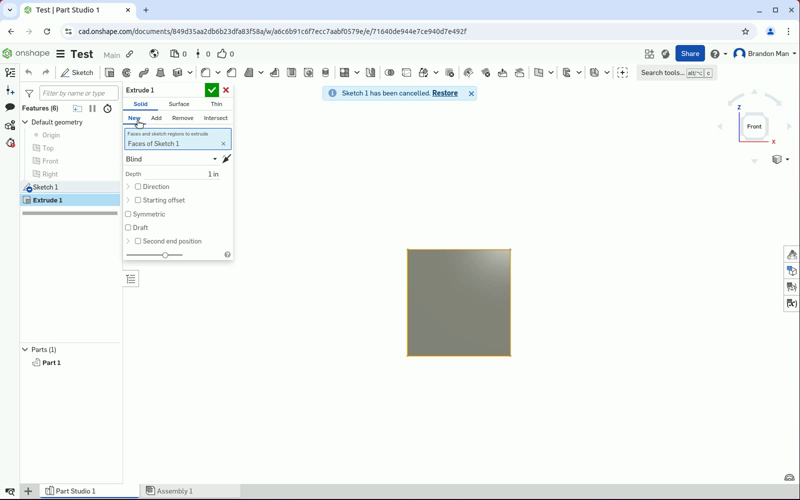
click(137, 120)
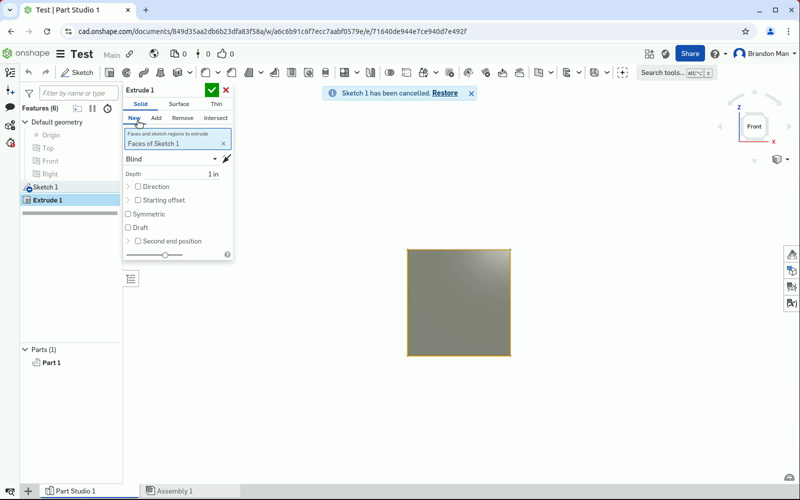
key(tab, 4)
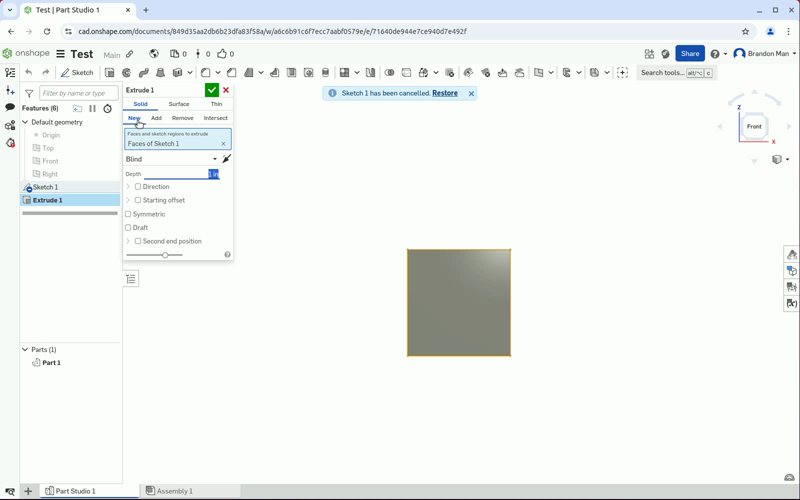
text(23.108)
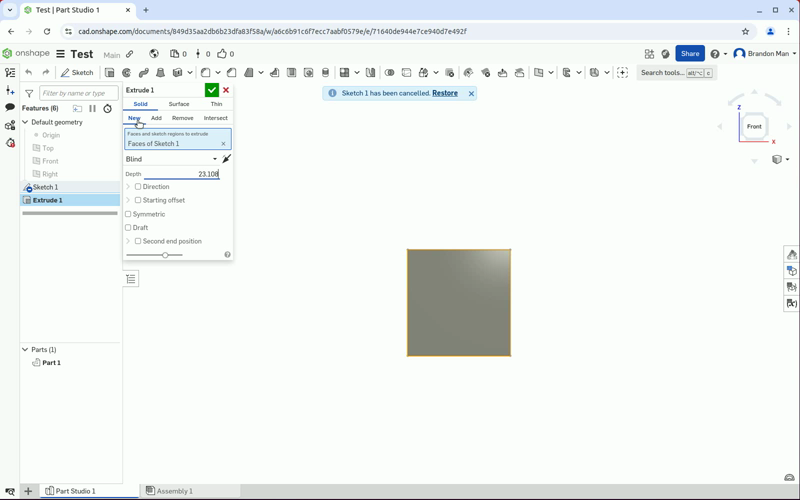
key(enter)
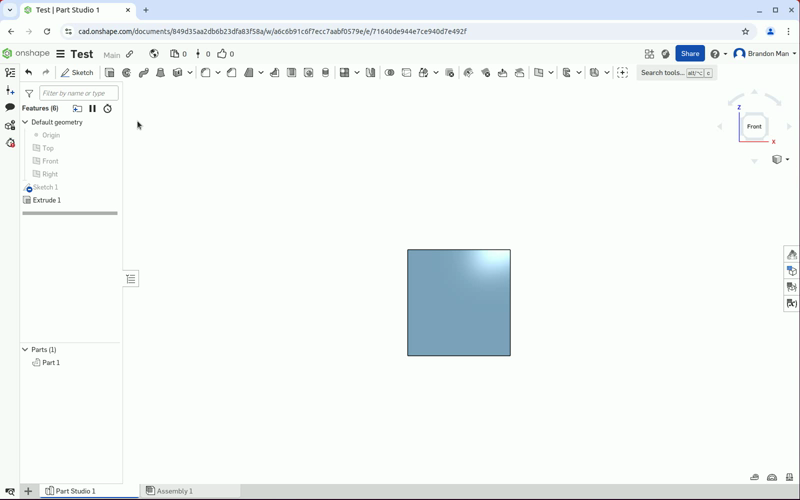
key(shift+h)
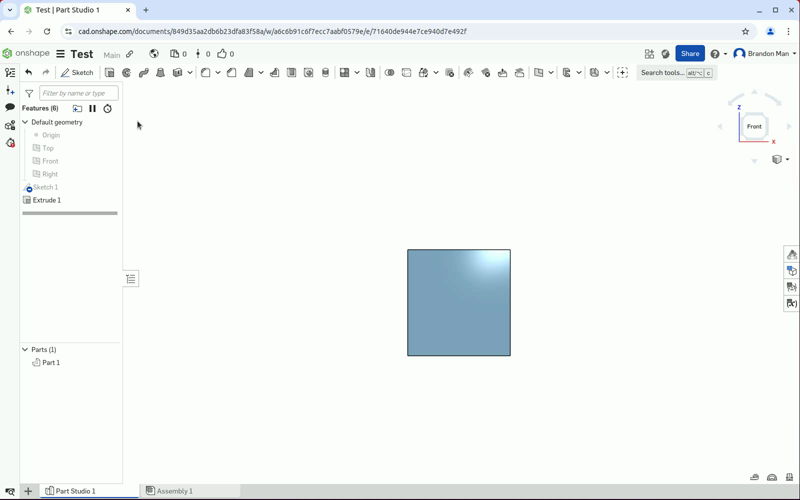
key(shift+h)
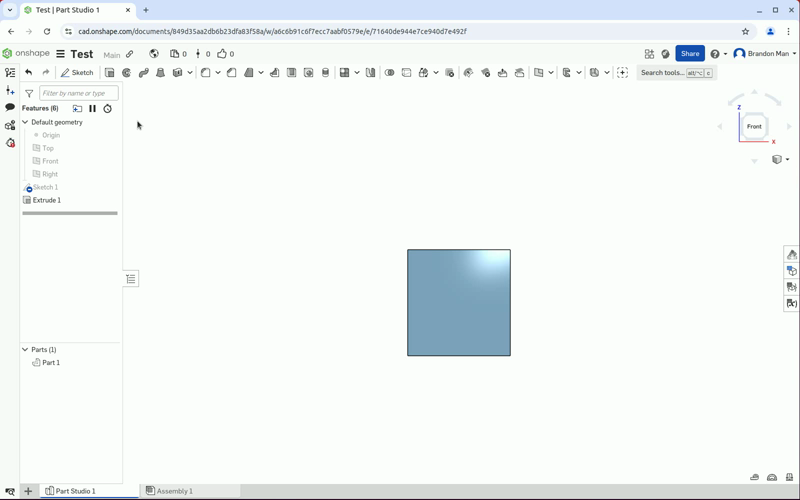
mouse_move(73, 189)
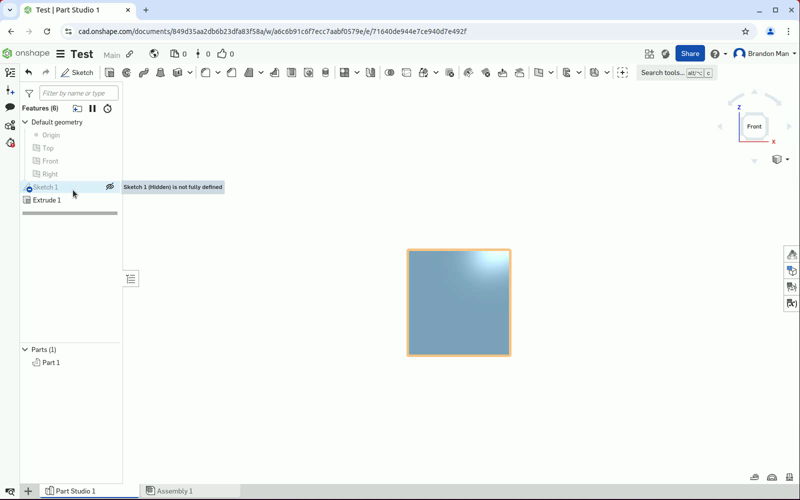
click(73, 189)
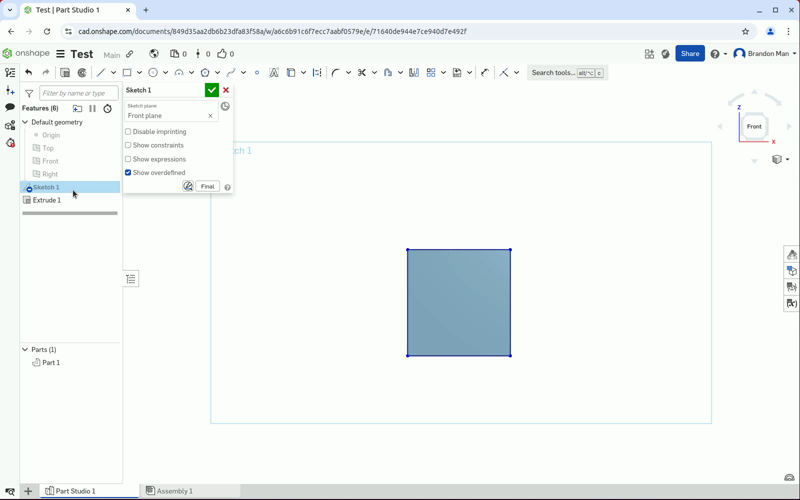
mouse_move(229, 92)
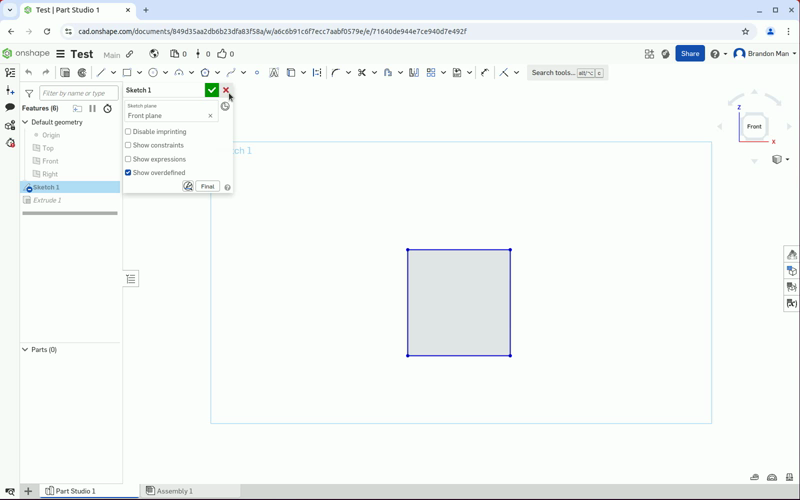
click(229, 92)
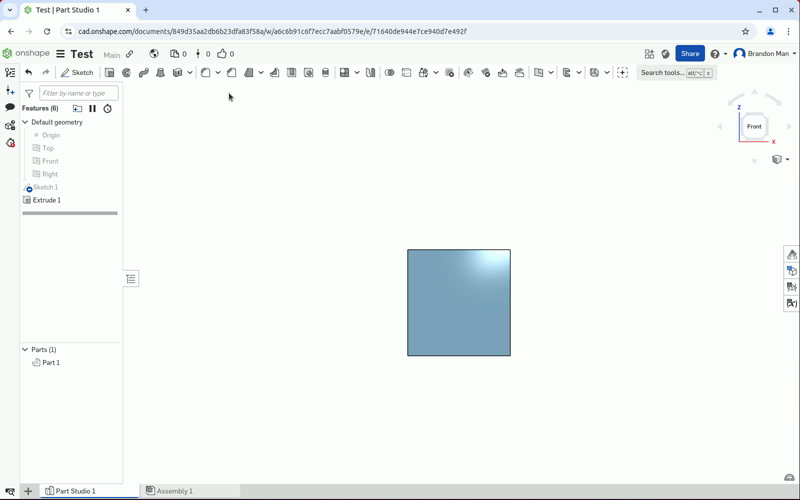
mouse_move(73, 352)
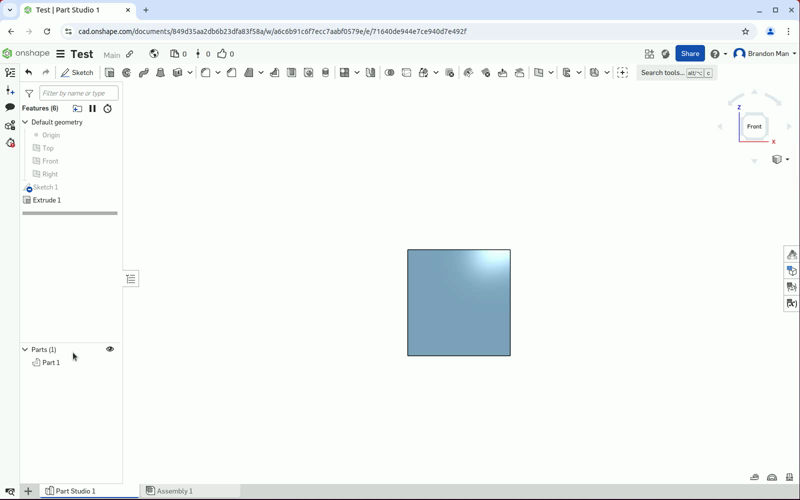
key(y)
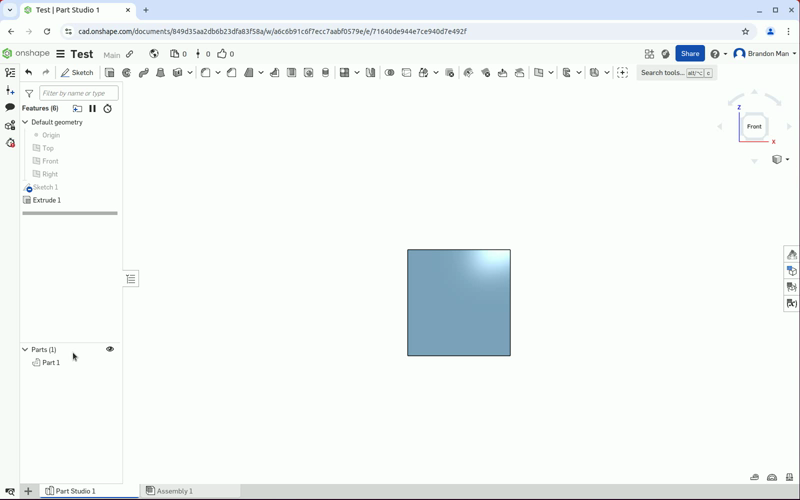
key(shift+p)
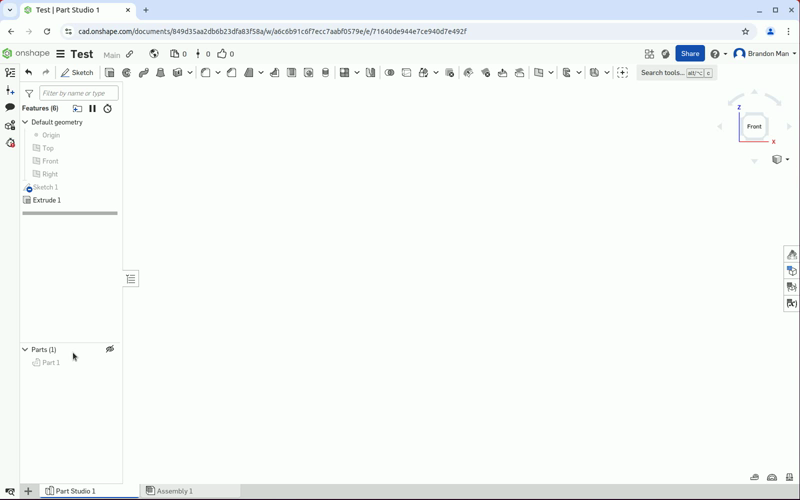
key(space)
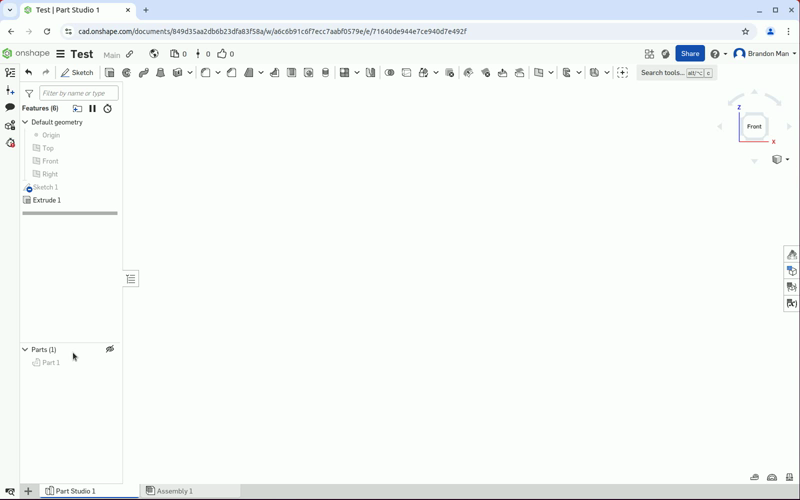
key_down(shift)
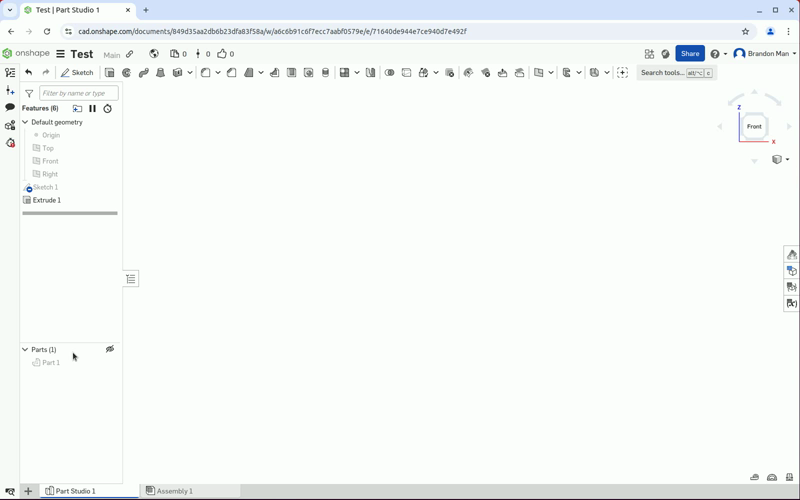
key(down)
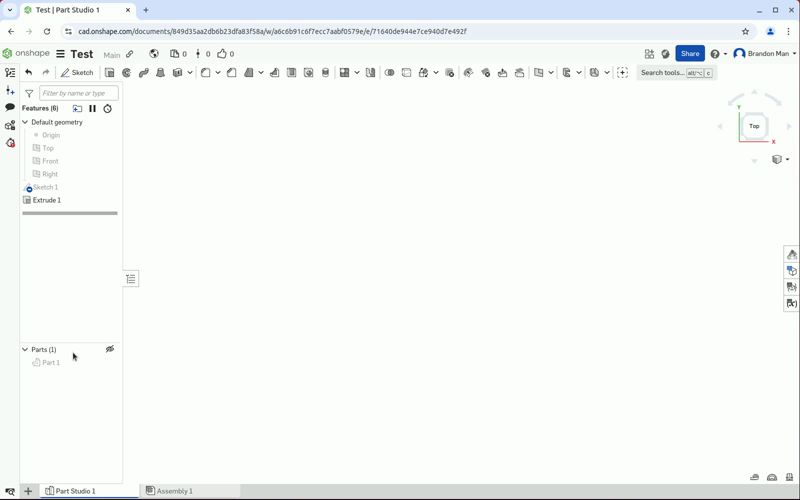
key_up(shift)
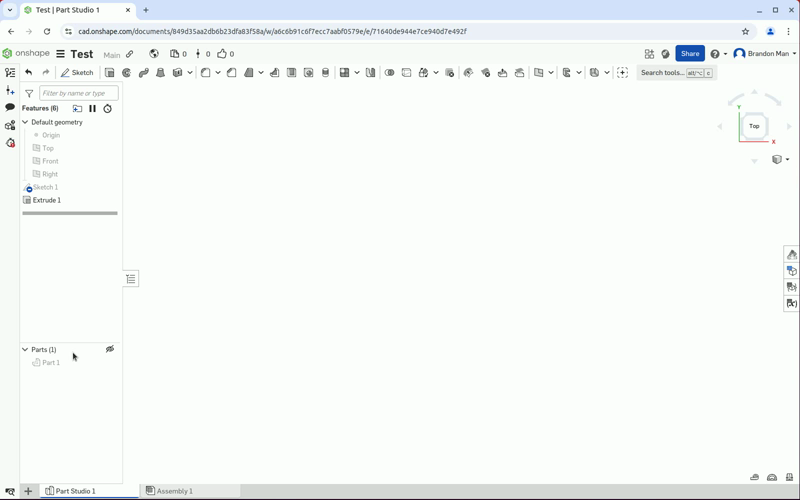
mouse_move(73, 352)
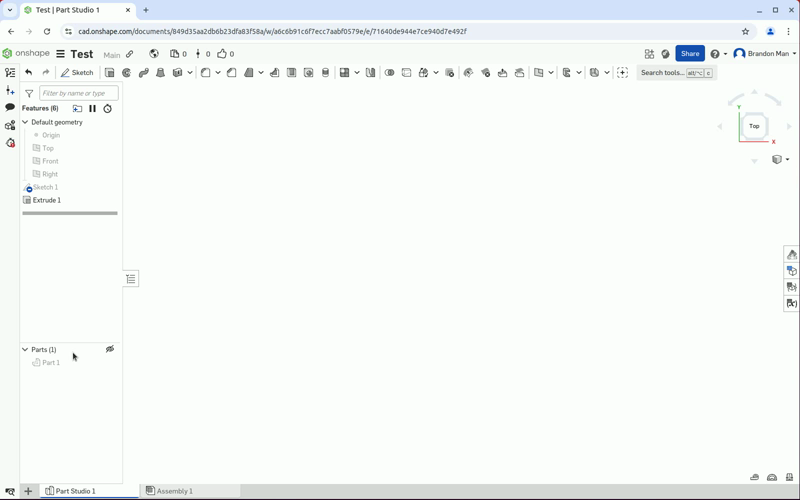
key(shift+y)
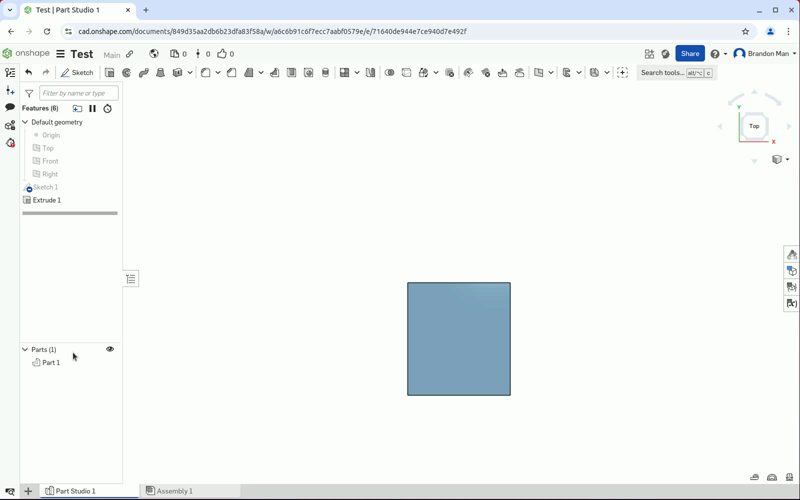
mouse_move(541, 75)
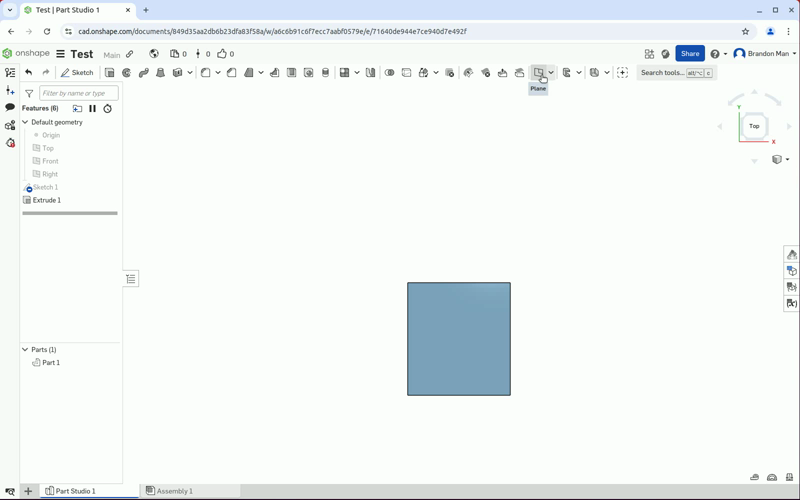
click(541, 75)
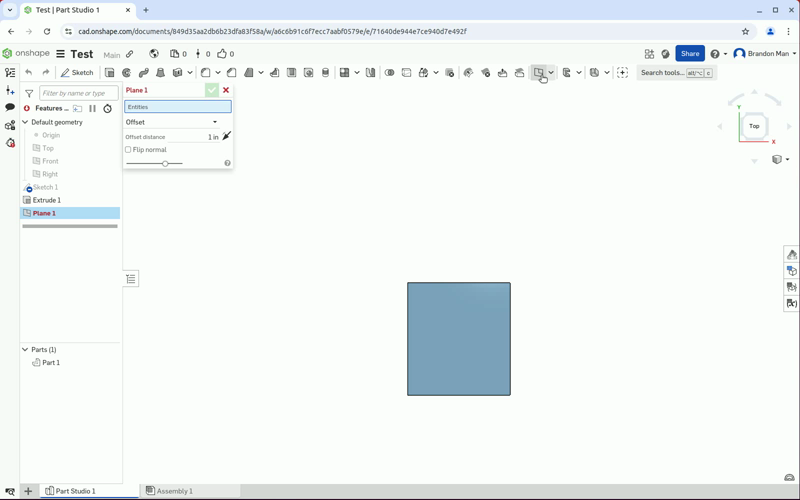
mouse_move(73, 150)
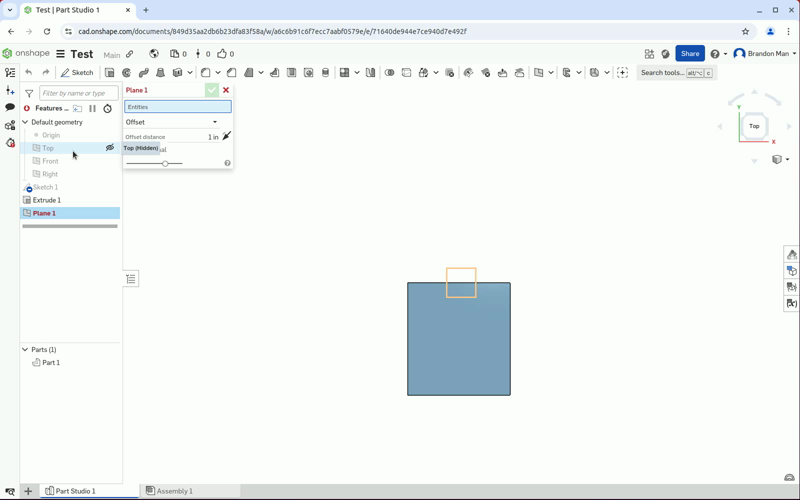
click(73, 150)
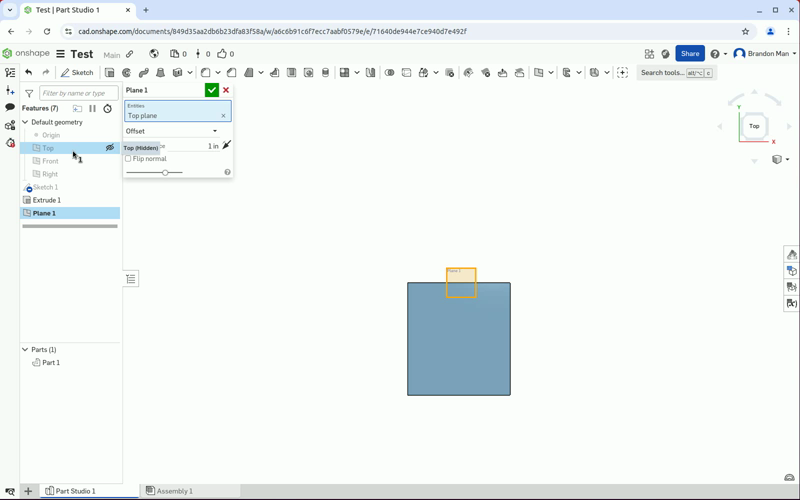
key(tab, 2)
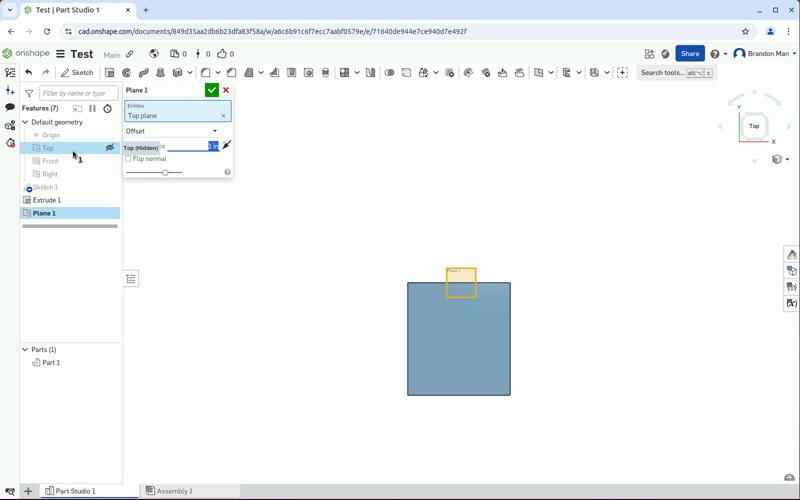
text(6.748)
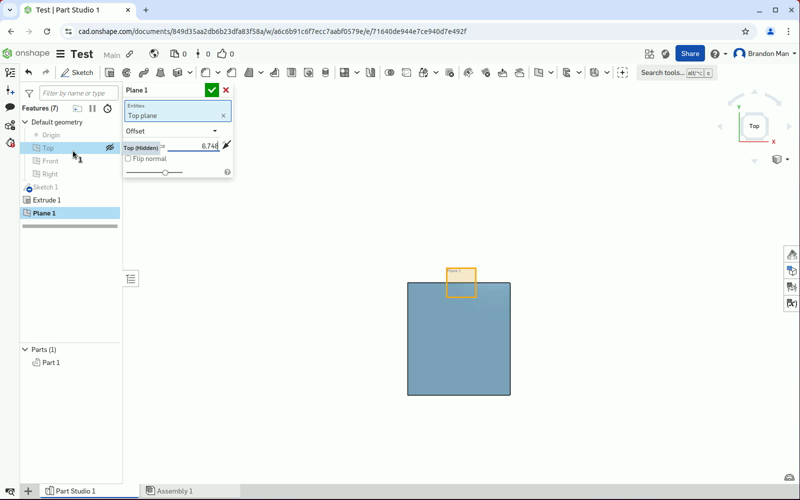
key(enter, 2)
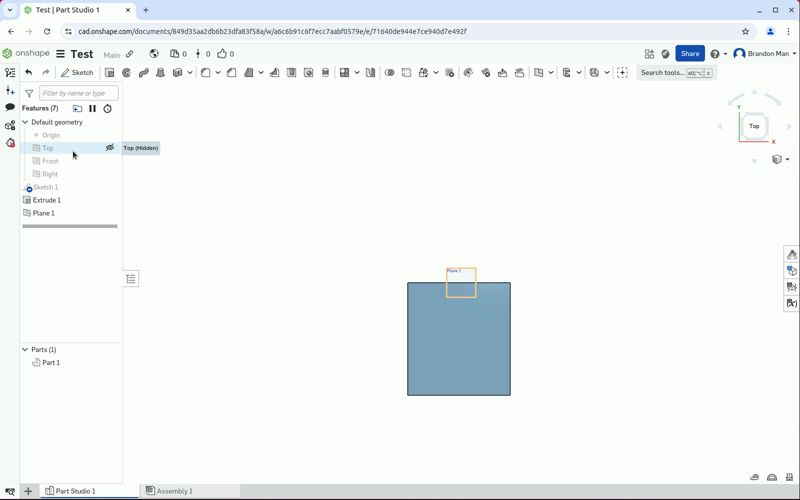
key(shift+s)
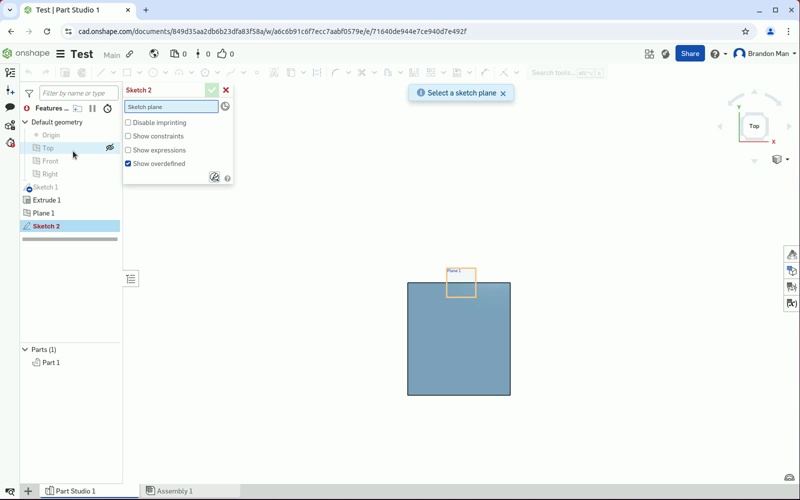
mouse_move(73, 215)
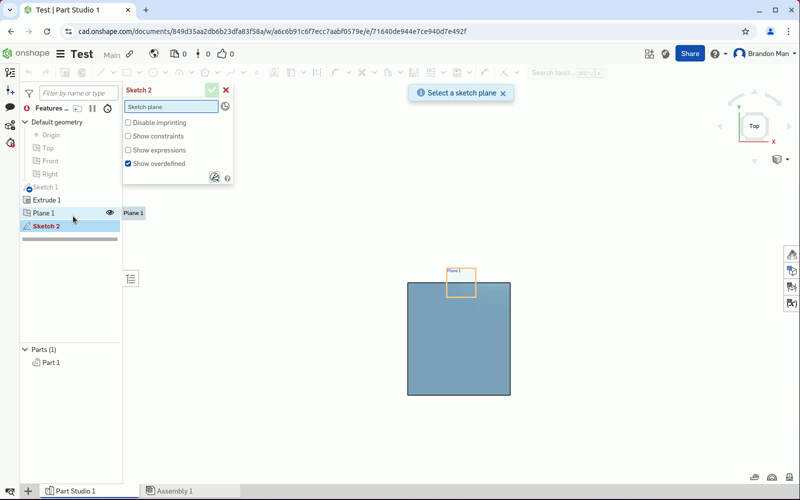
click(73, 215)
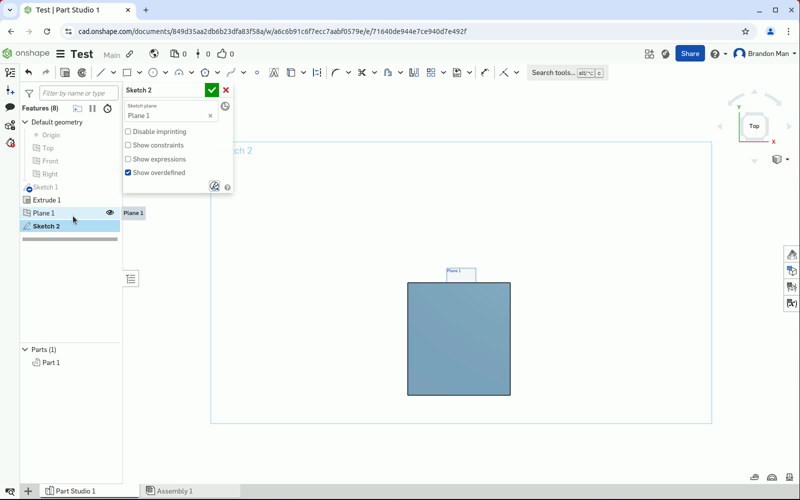
mouse_move(73, 352)
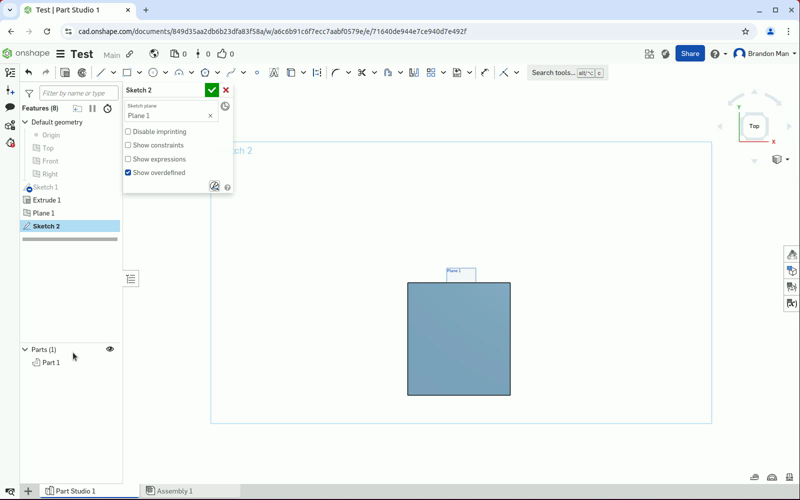
key(y)
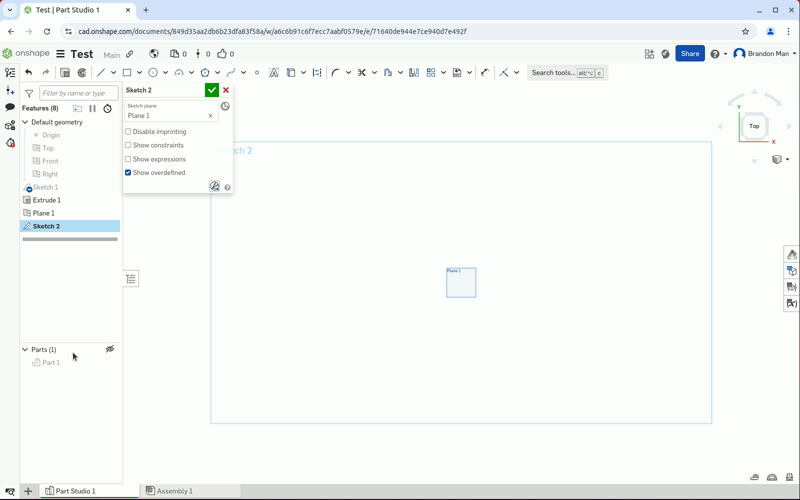
key(l)
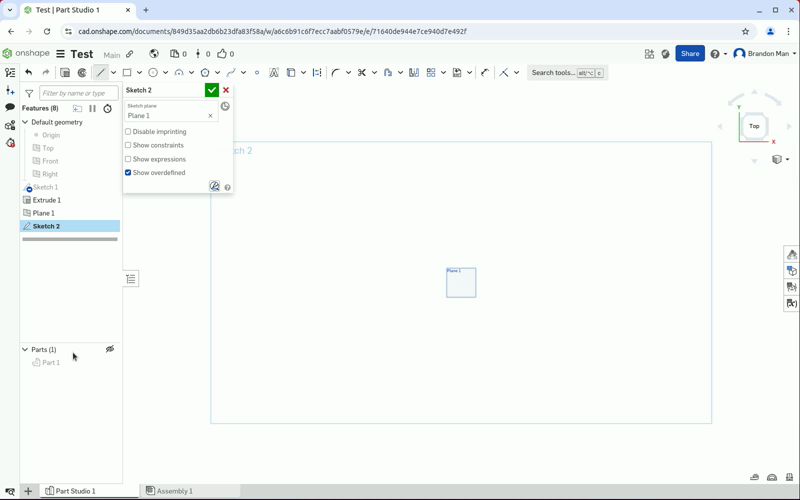
key_down(shift)
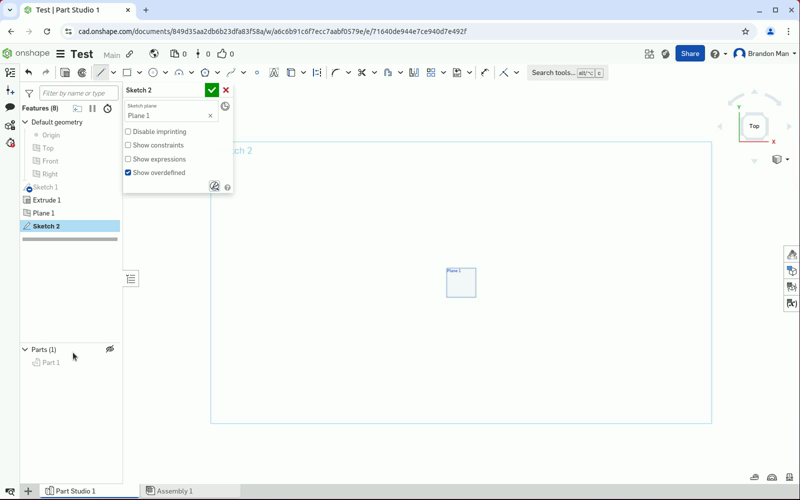
mouse_move(418, 384)
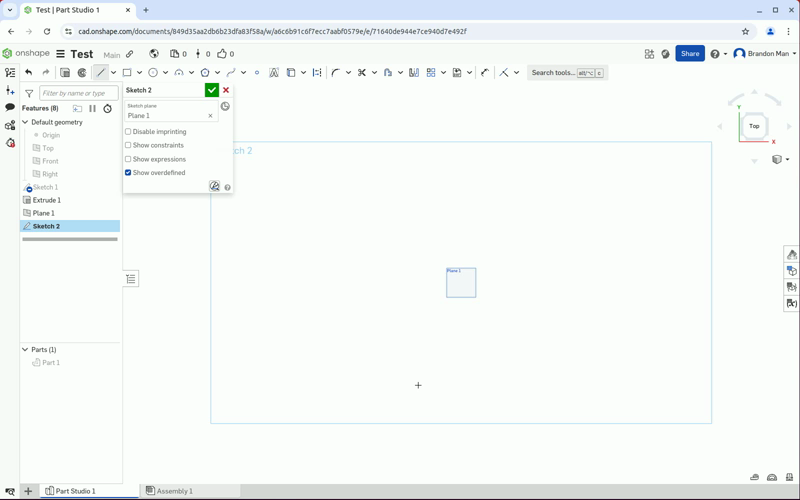
click(418, 384)
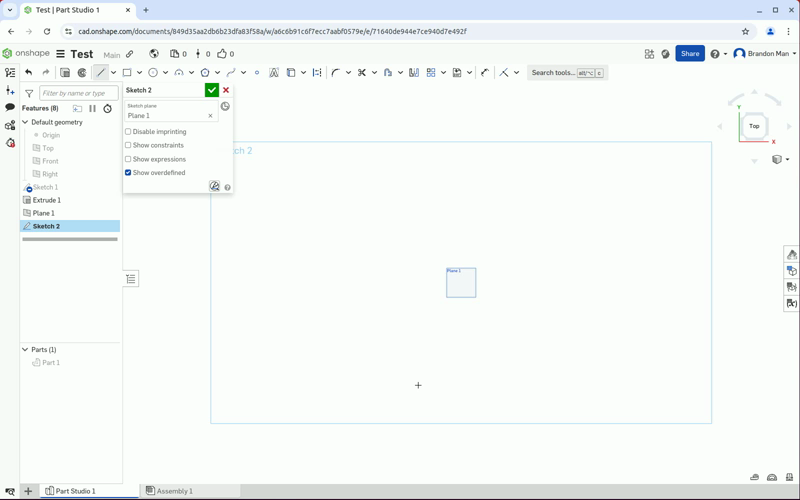
key_up(shift)
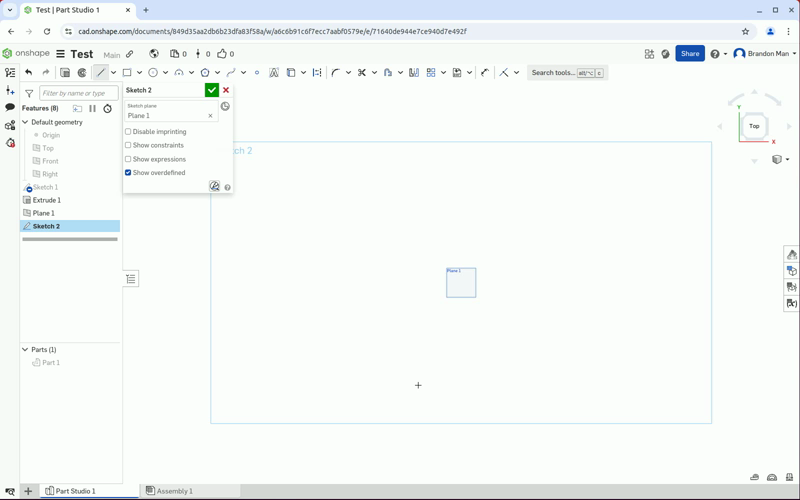
key_down(shift)
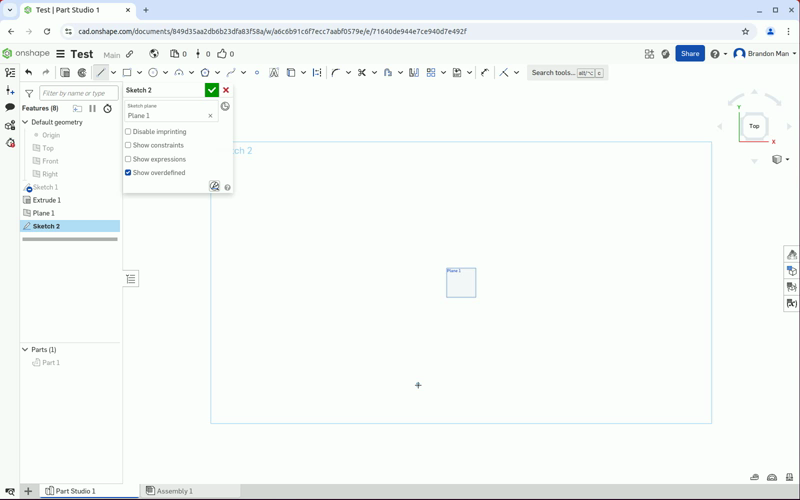
mouse_move(499, 384)
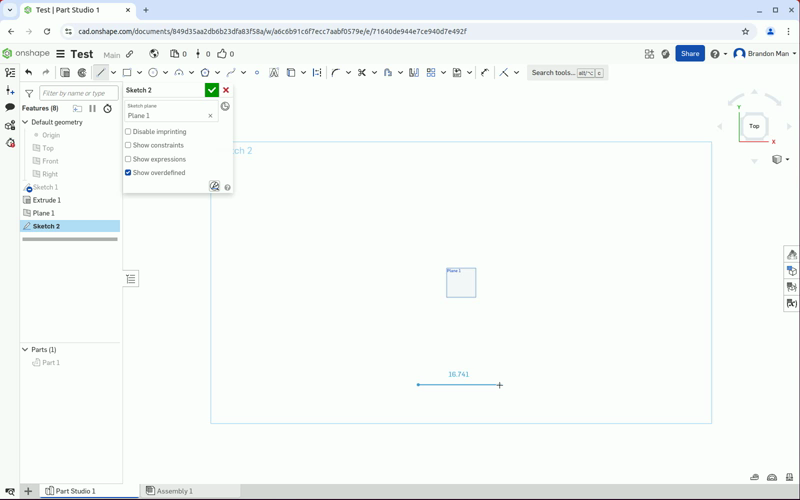
click(499, 384)
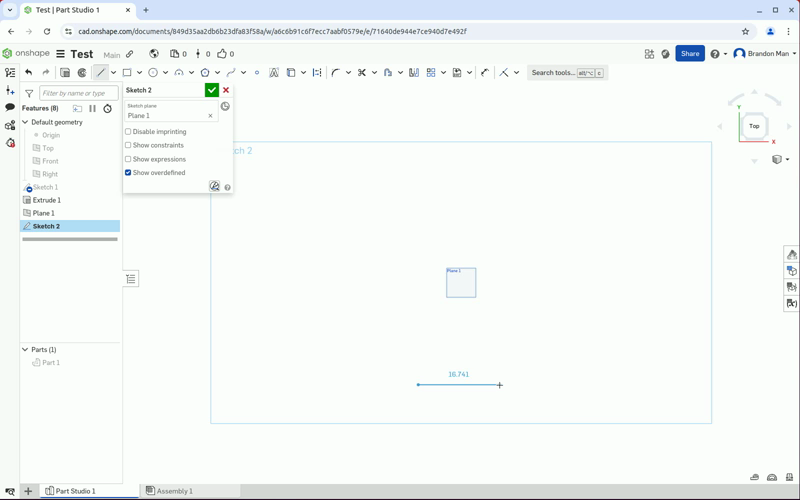
key_up(shift)
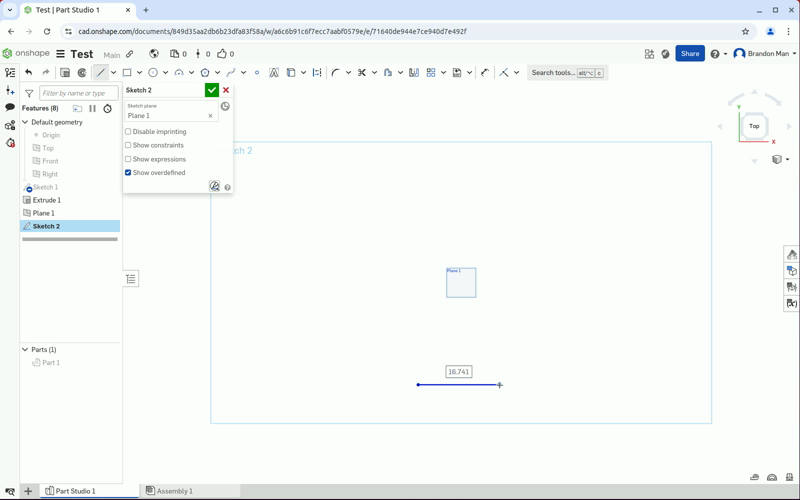
key_down(shift)
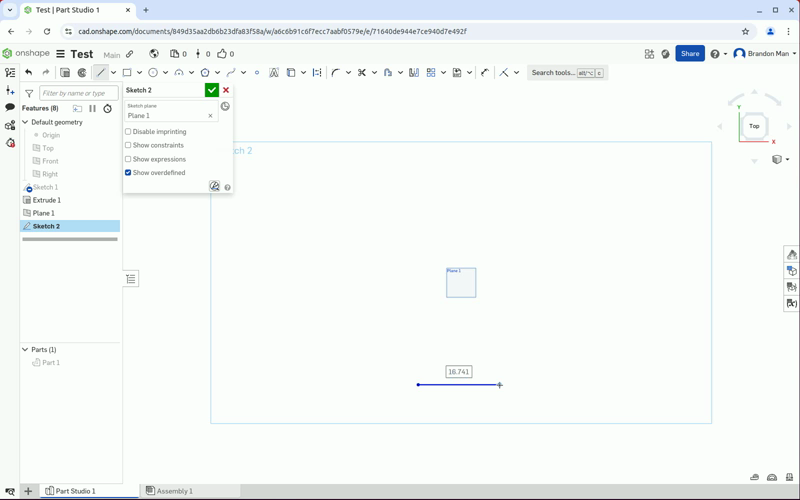
mouse_move(499, 293)
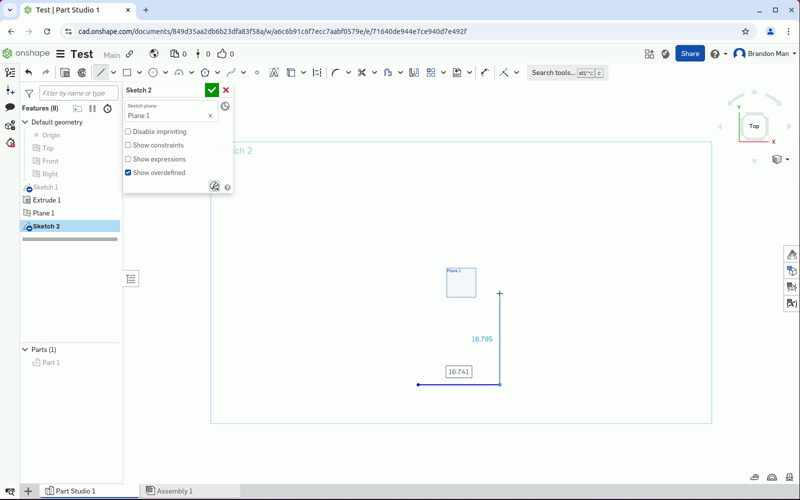
click(499, 293)
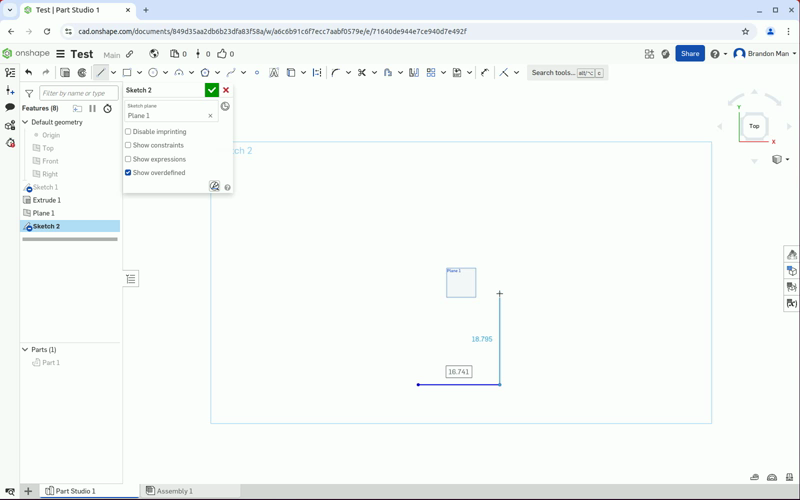
key_up(shift)
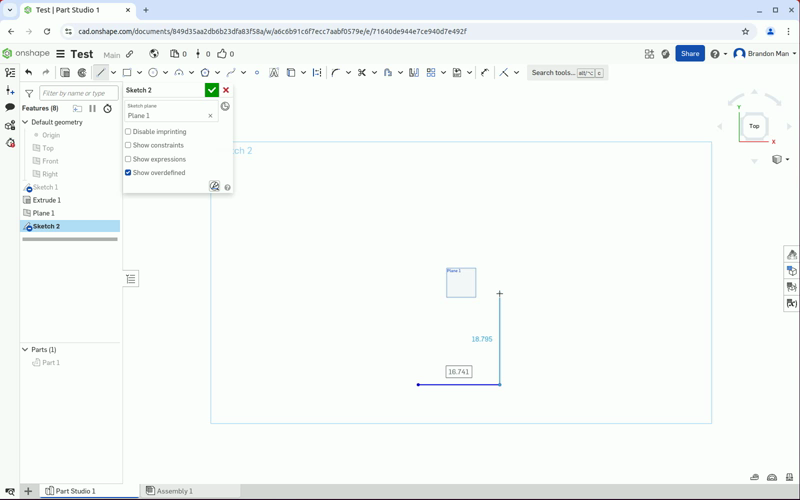
key_down(shift)
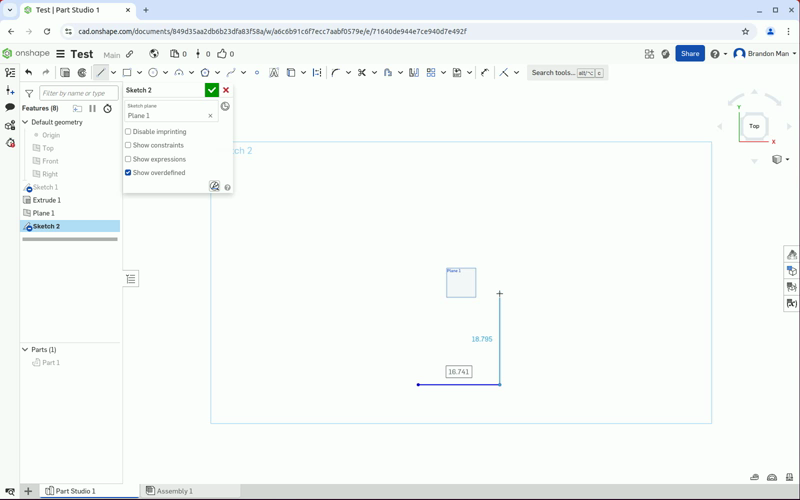
mouse_move(418, 293)
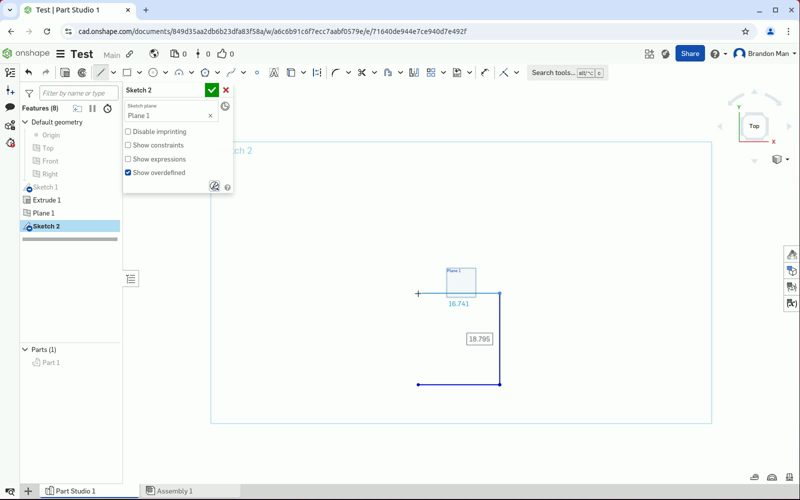
click(418, 293)
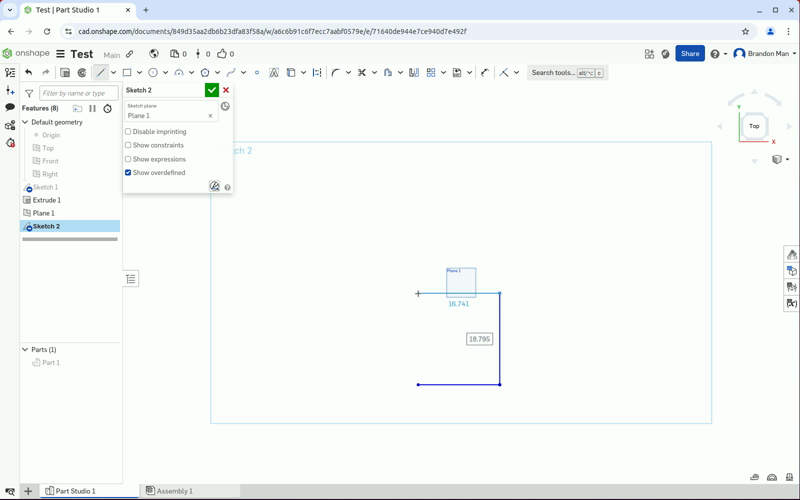
key_up(shift)
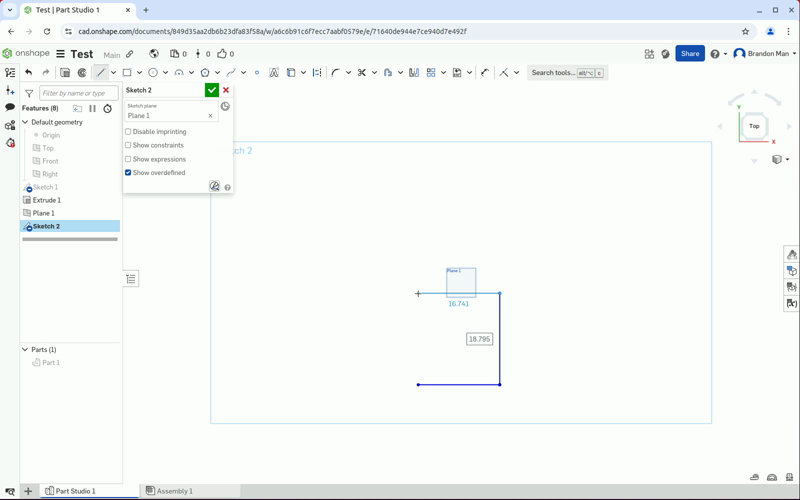
key_down(shift)
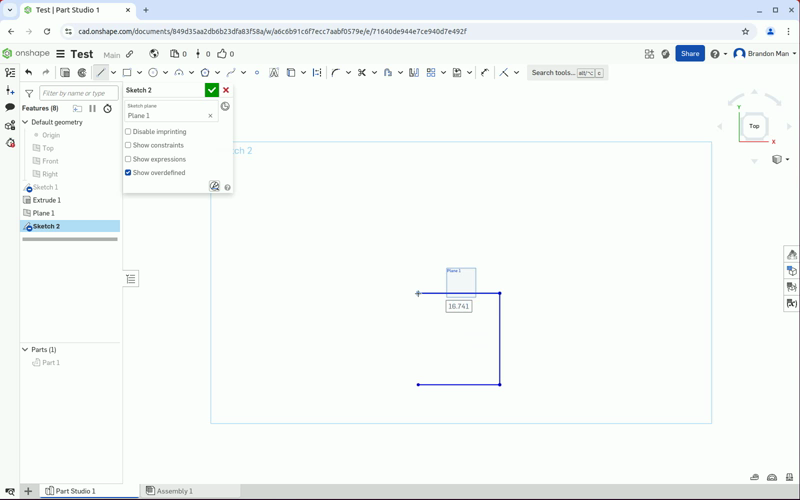
mouse_move(418, 384)
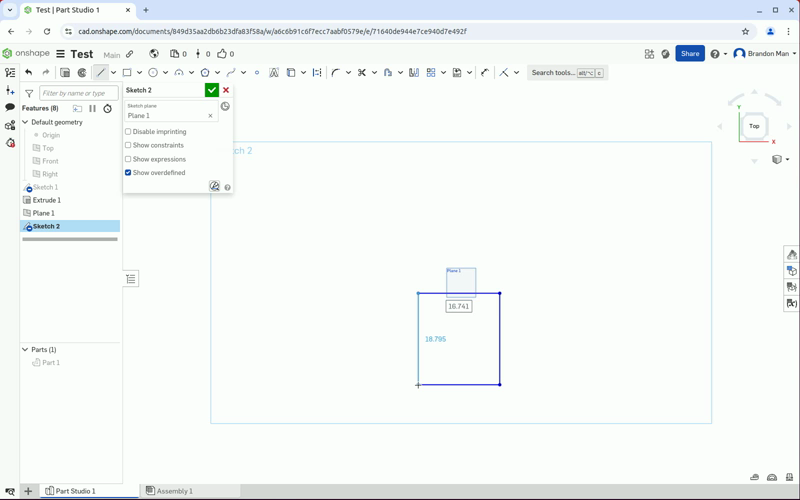
key_up(shift)
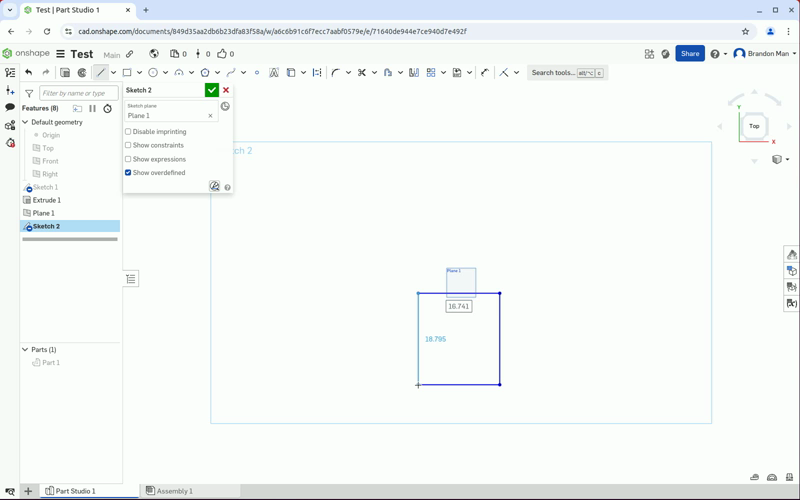
click(418, 384)
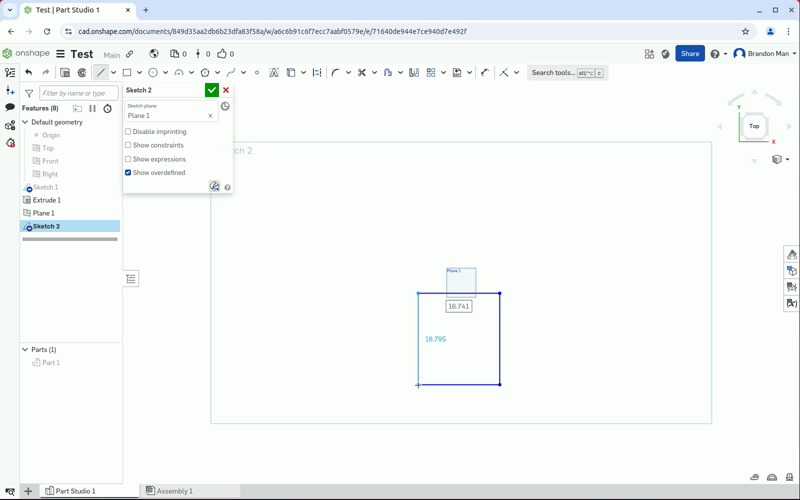
key(esc)
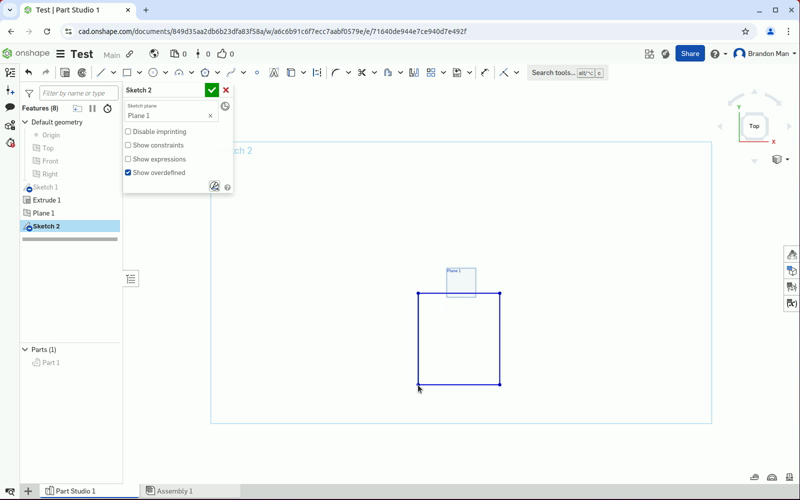
mouse_move(493, 374)
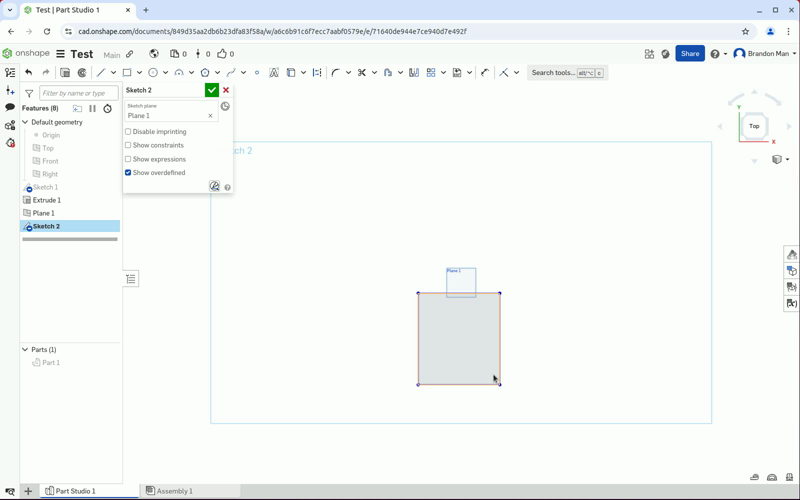
click(493, 374)
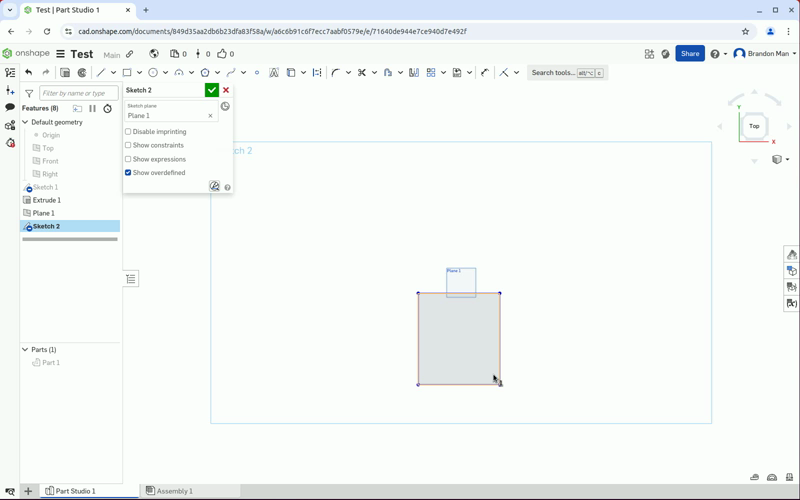
mouse_move(73, 352)
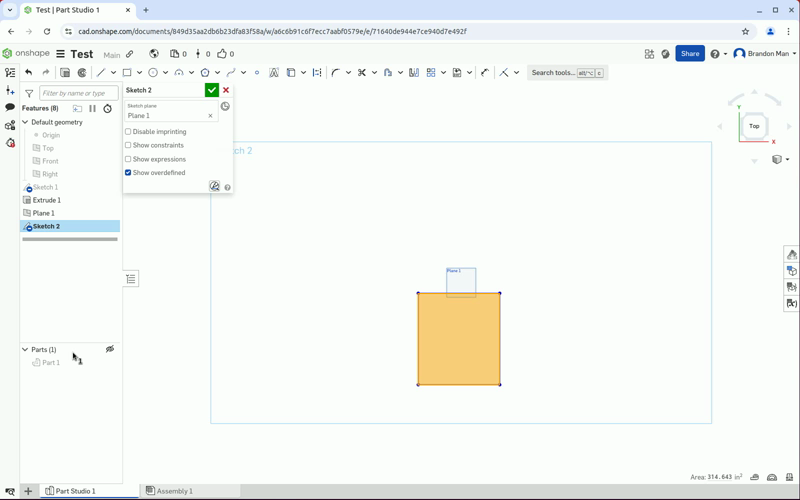
key(shift+y)
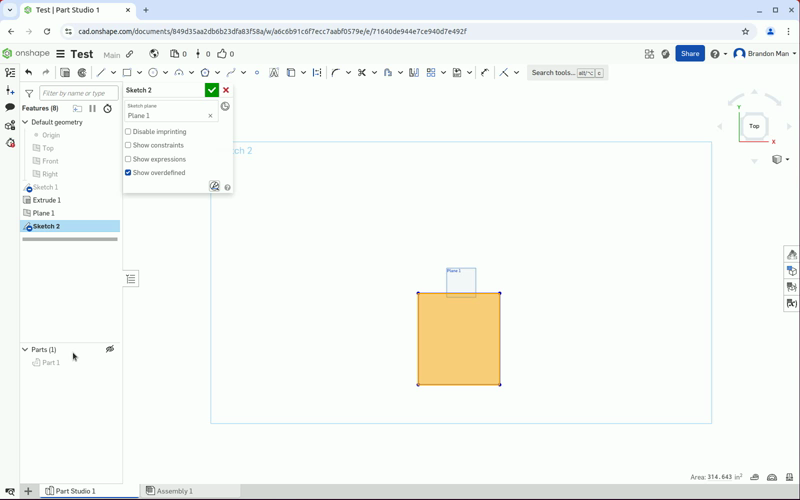
key(shift+e)
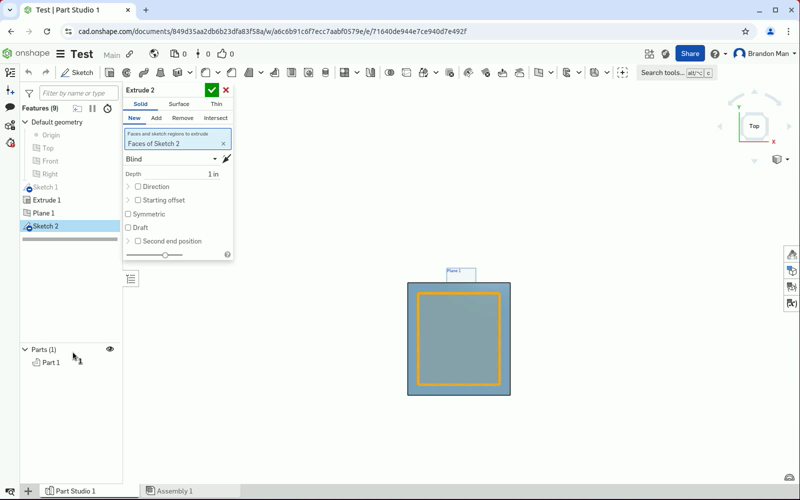
mouse_move(143, 106)
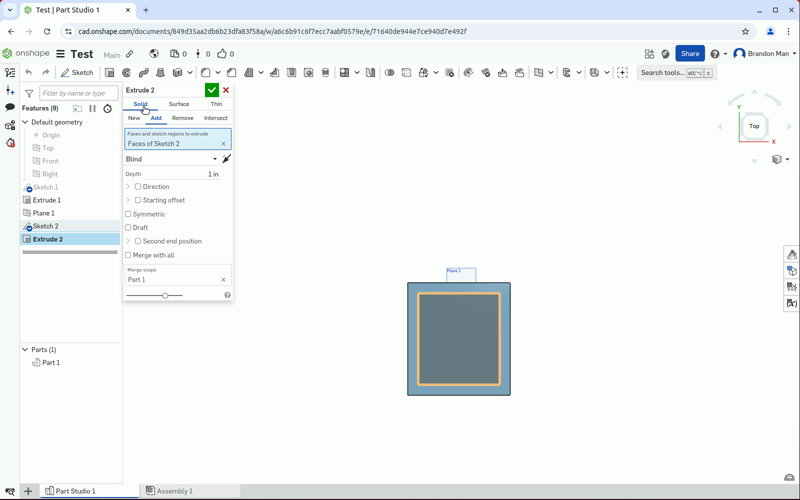
click(143, 106)
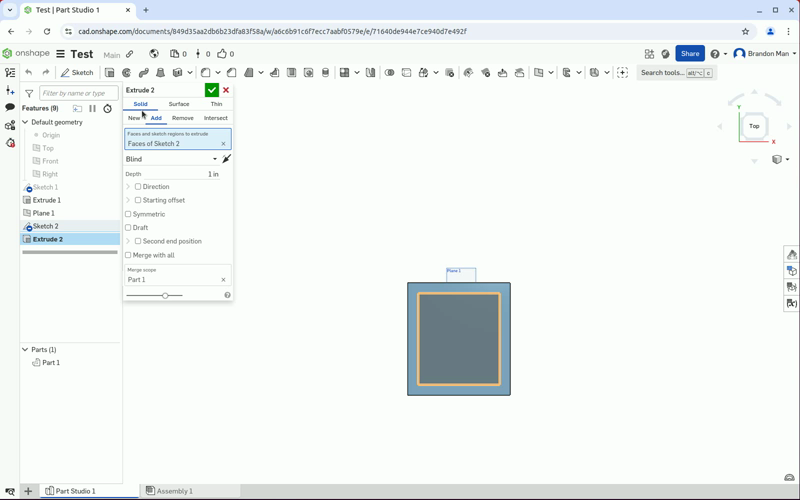
mouse_move(137, 120)
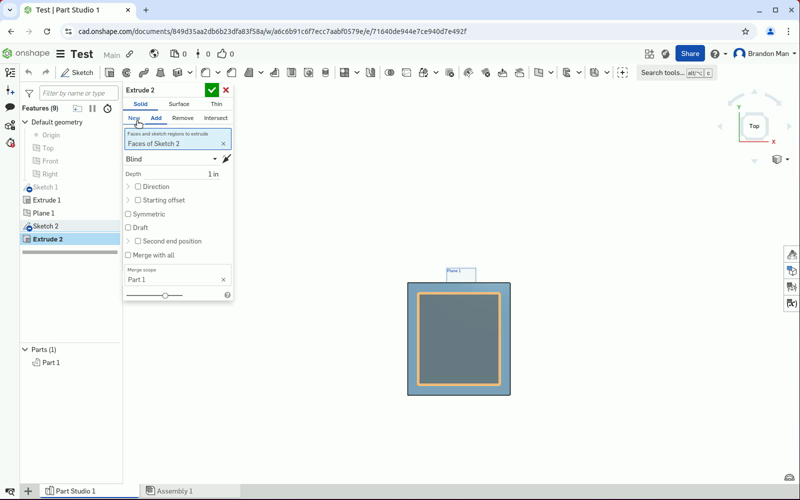
click(137, 120)
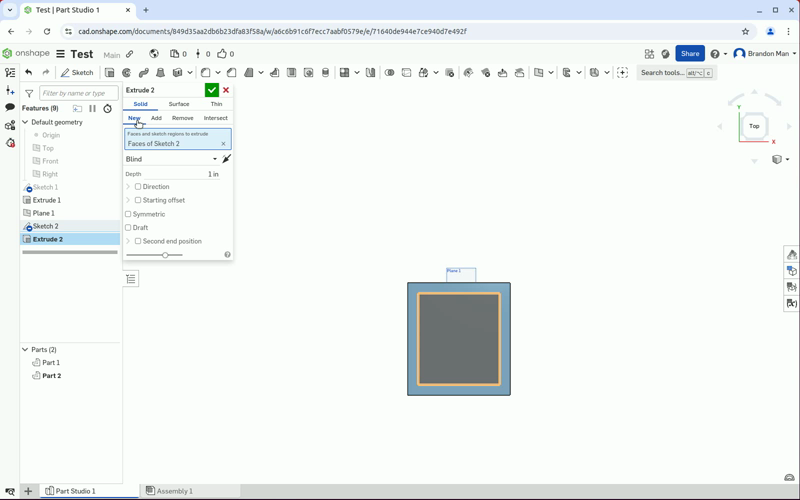
key(tab, 4)
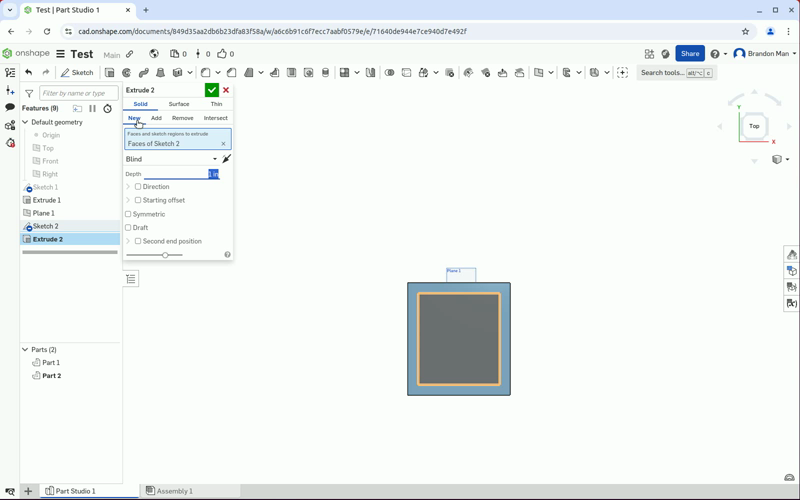
text(2.648)
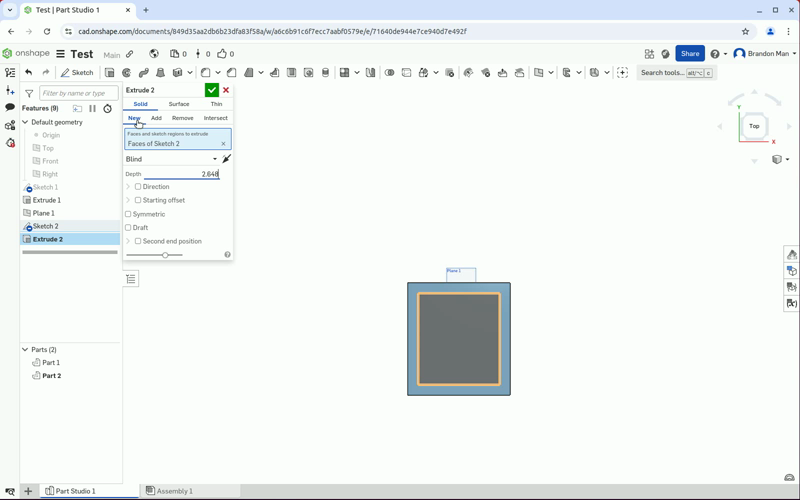
key(enter)
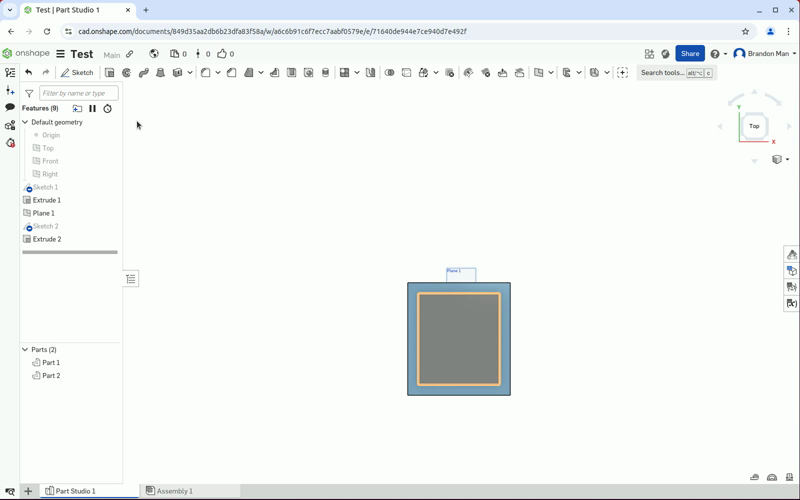
key(shift+h)
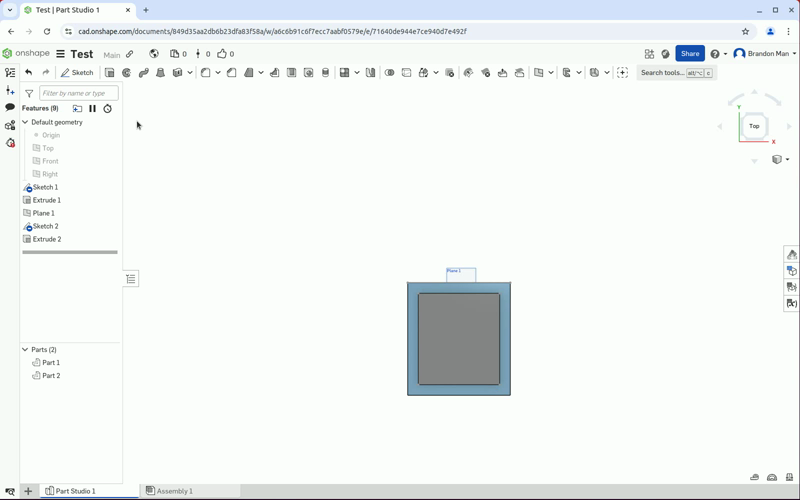
key(shift+h)
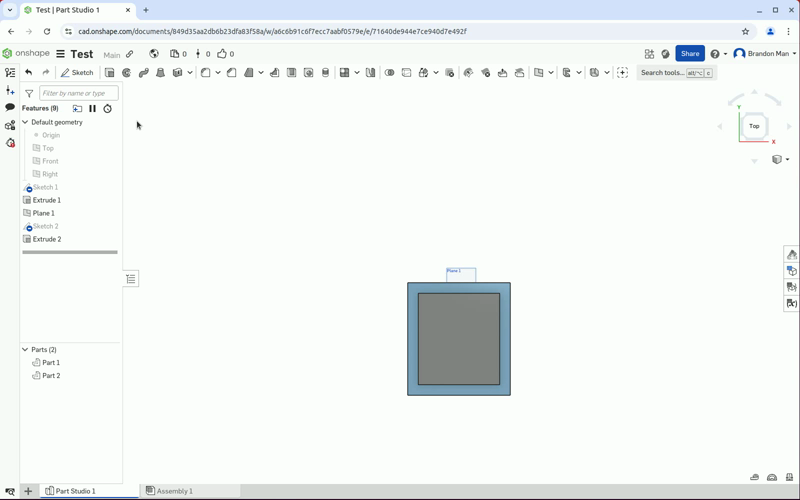
mouse_move(73, 189)
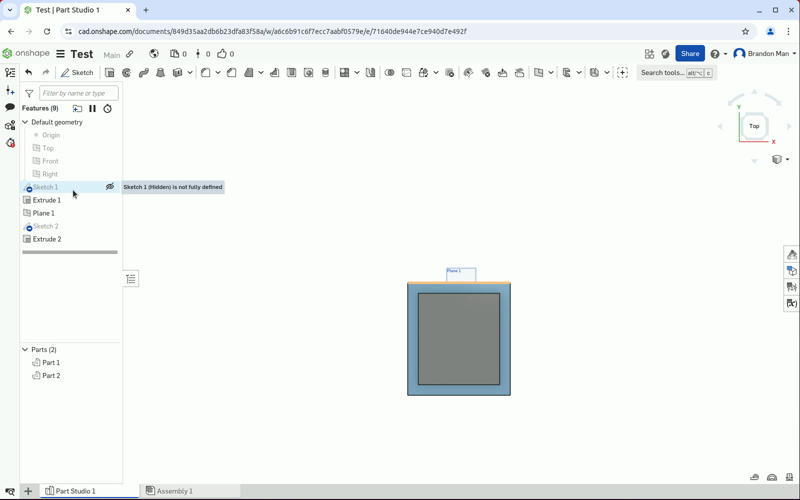
click(73, 189)
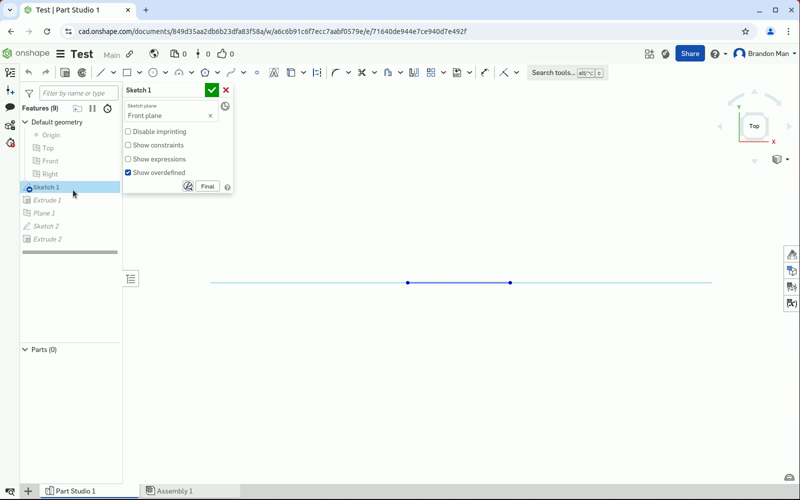
mouse_move(229, 92)
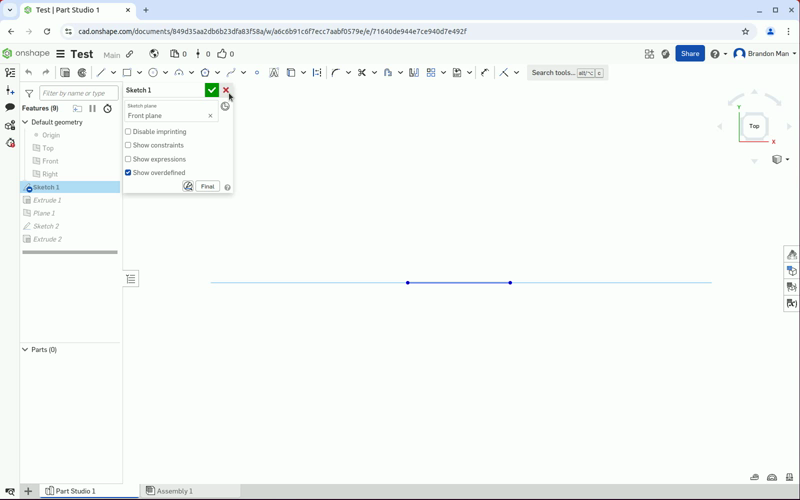
click(229, 92)
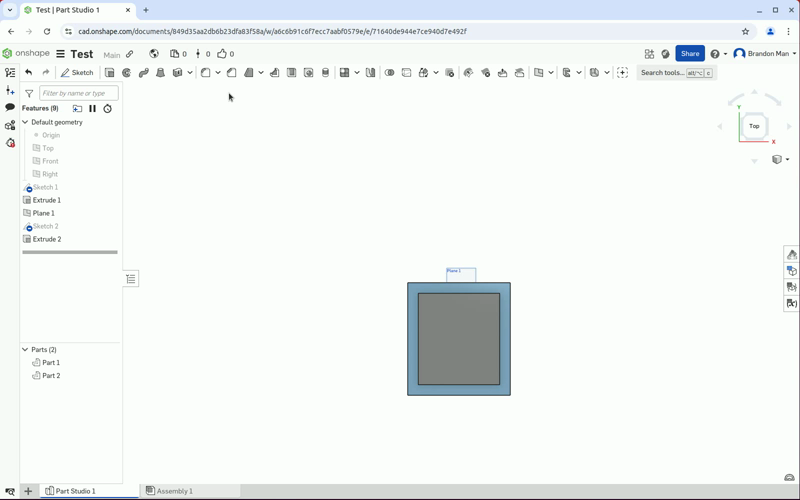
mouse_move(541, 75)
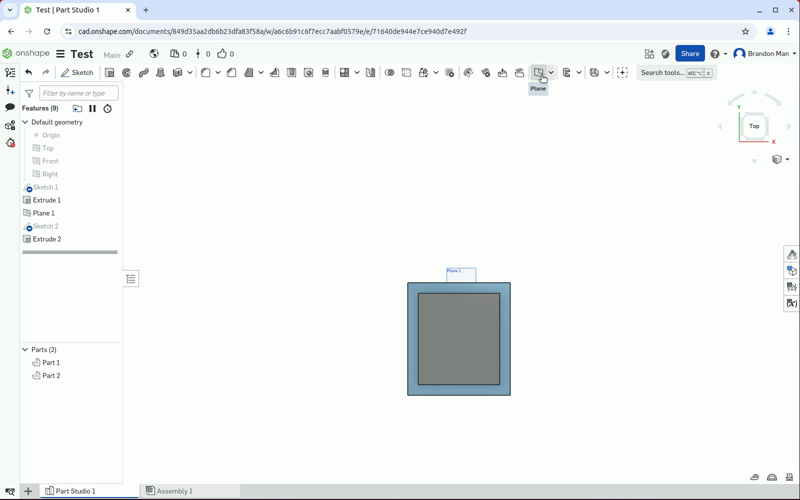
click(541, 75)
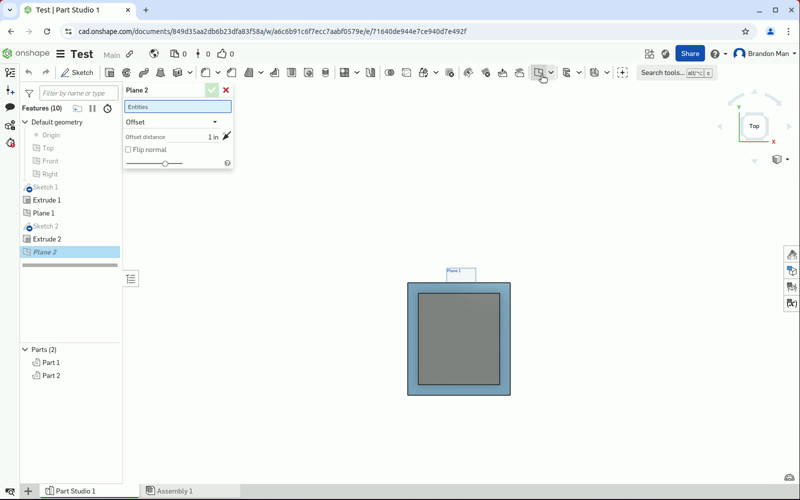
mouse_move(73, 150)
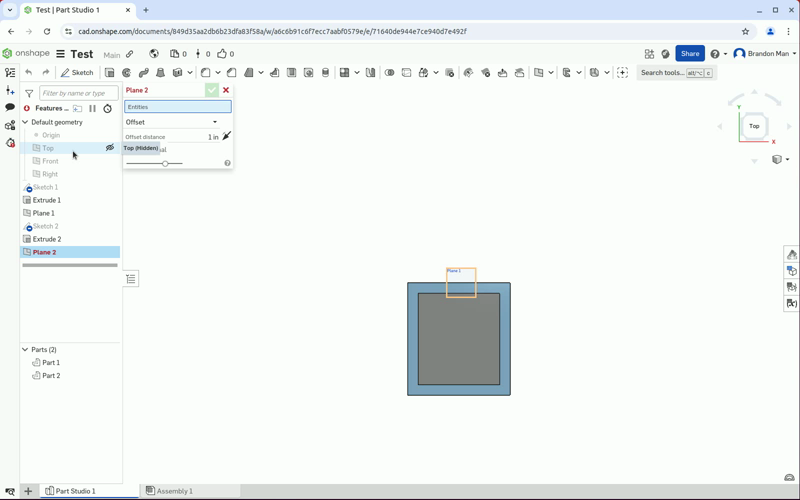
click(73, 150)
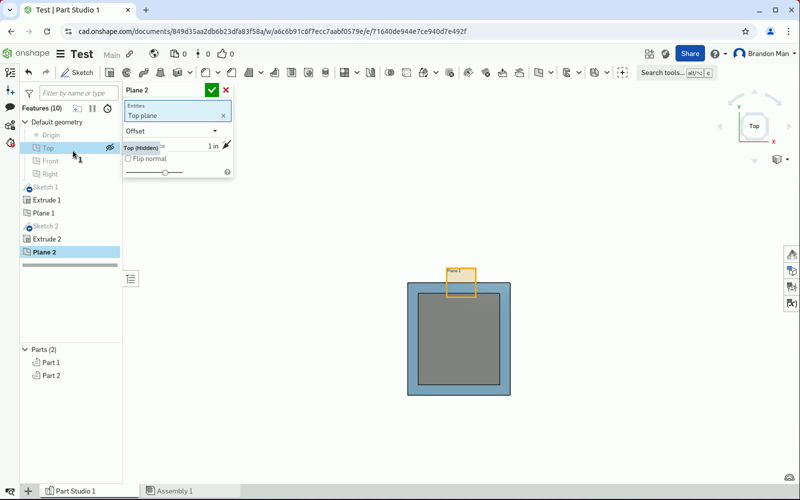
key(tab, 2)
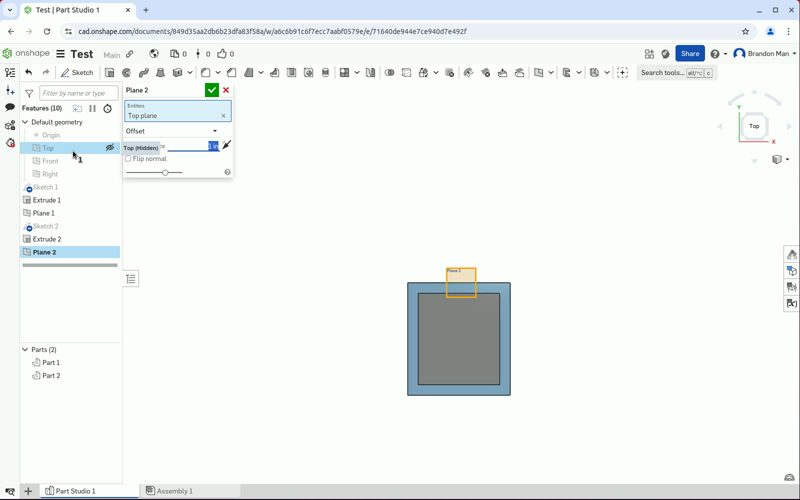
text(9.397)
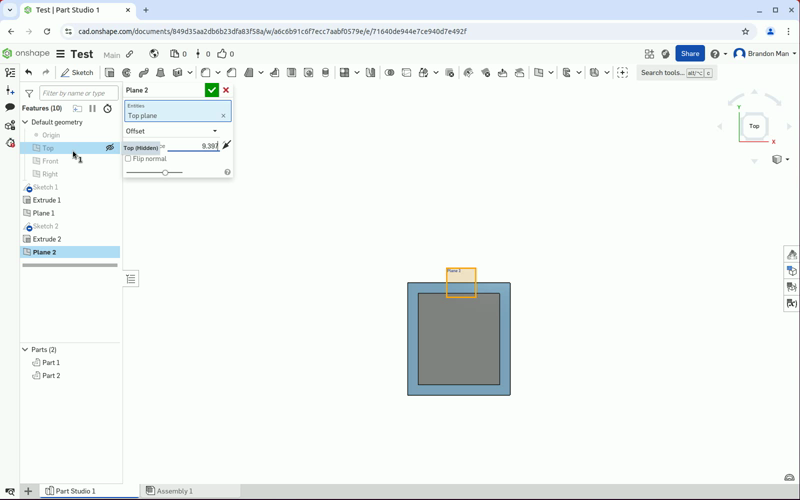
key(enter, 2)
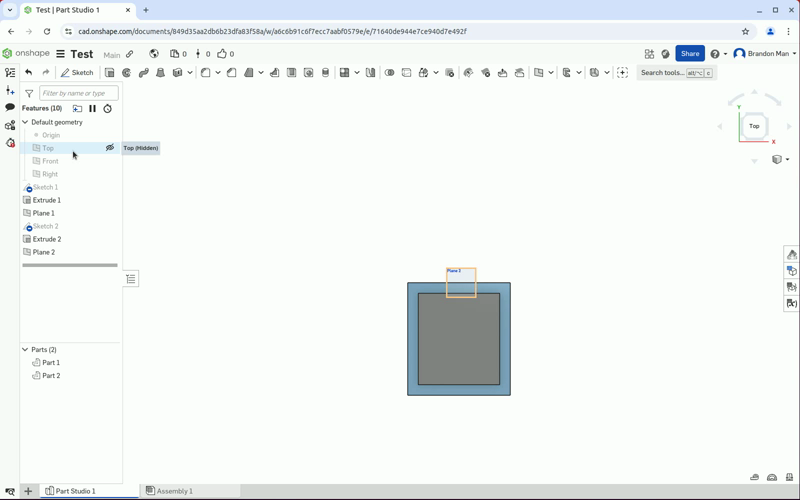
key(shift+s)
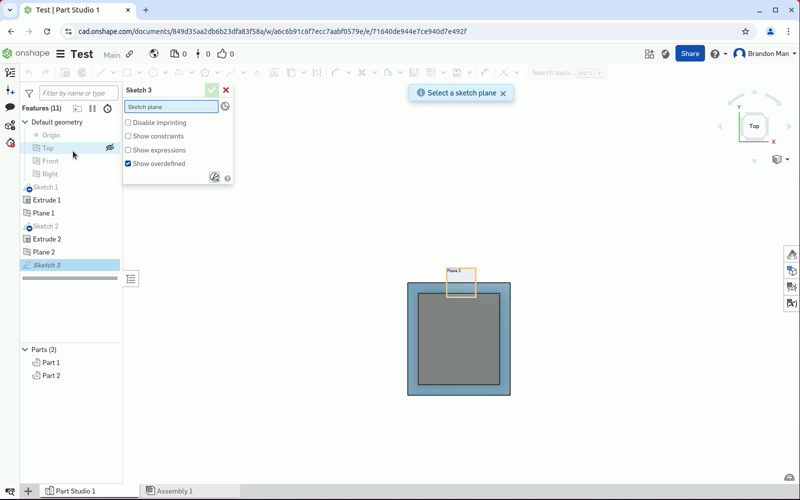
mouse_move(73, 254)
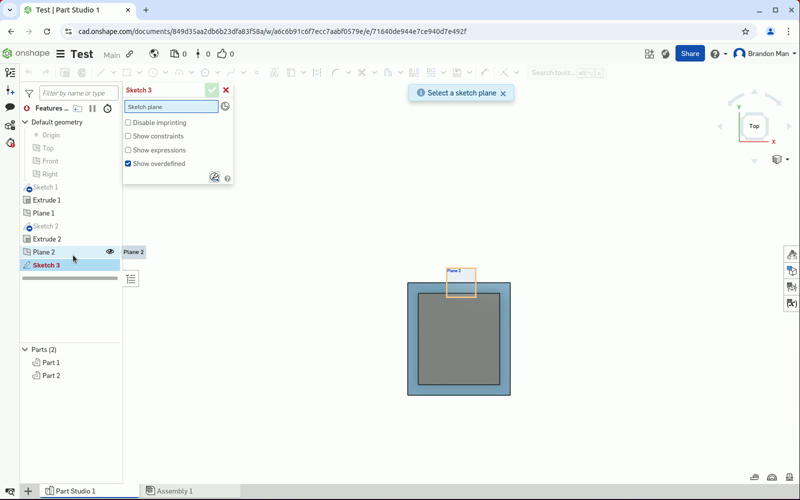
click(73, 254)
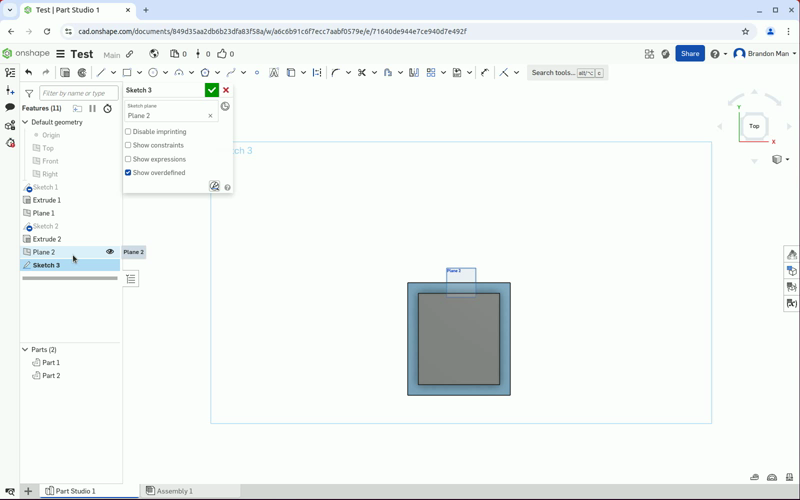
mouse_move(73, 352)
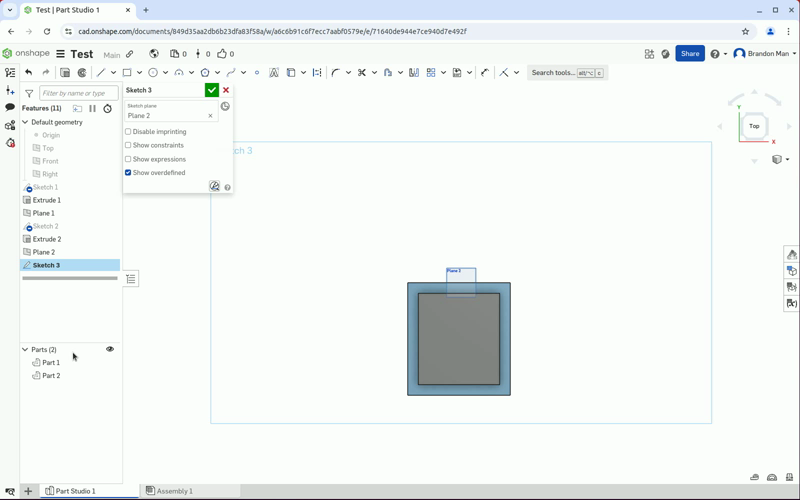
key(y)
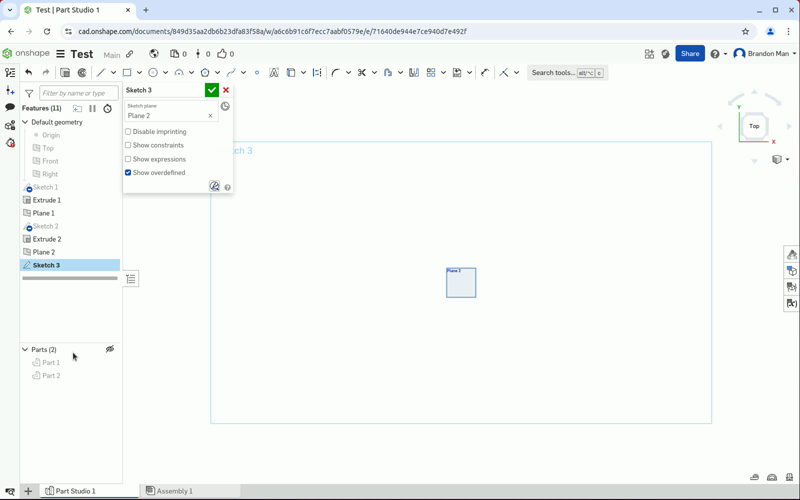
key(c)
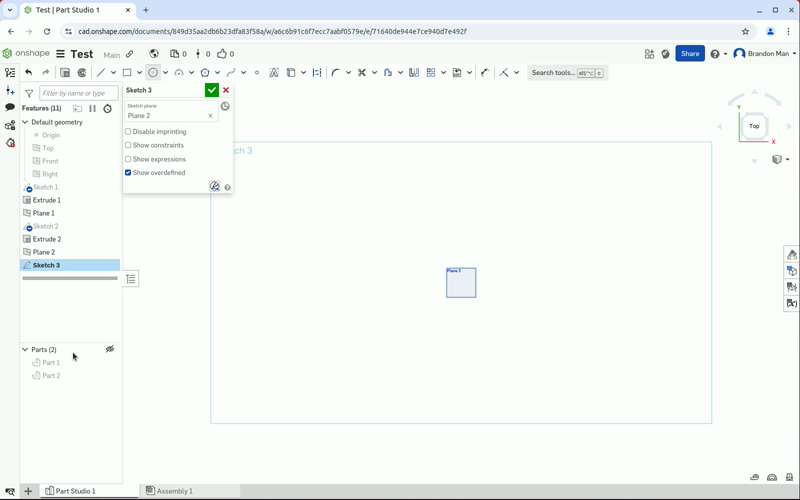
key_down(shift)
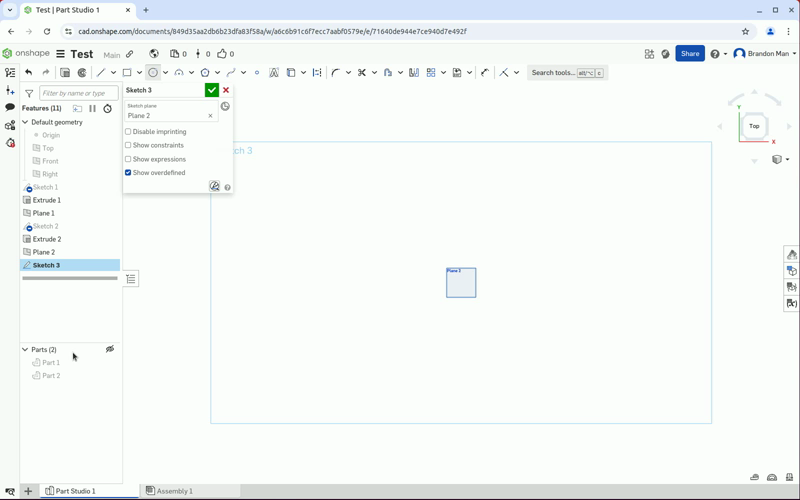
mouse_move(458, 339)
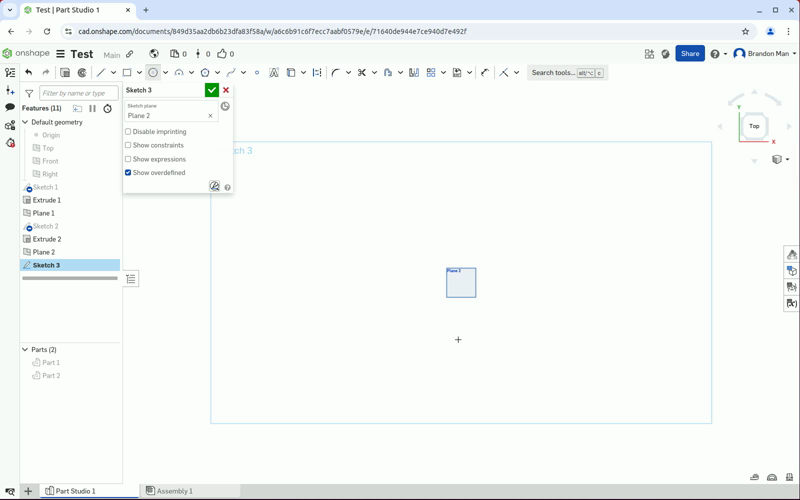
click(458, 339)
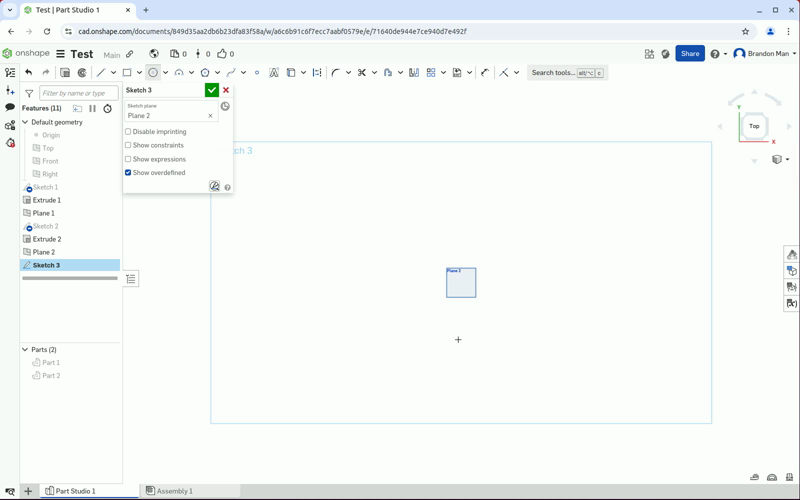
key_up(shift)
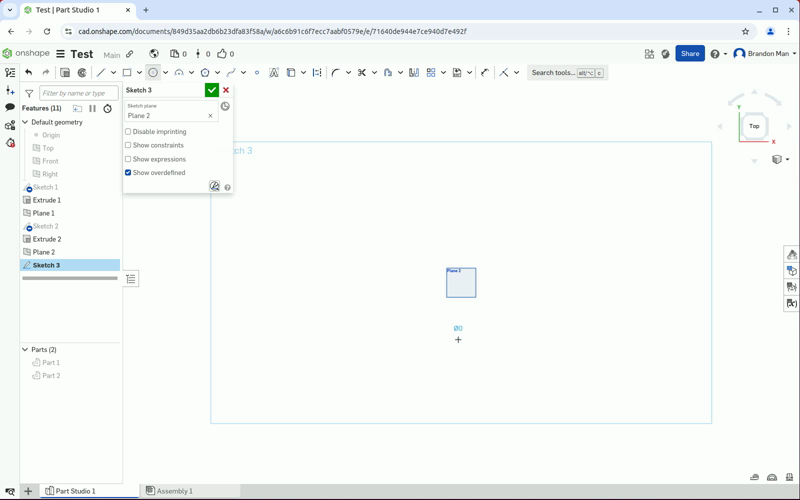
mouse_move(492, 339)
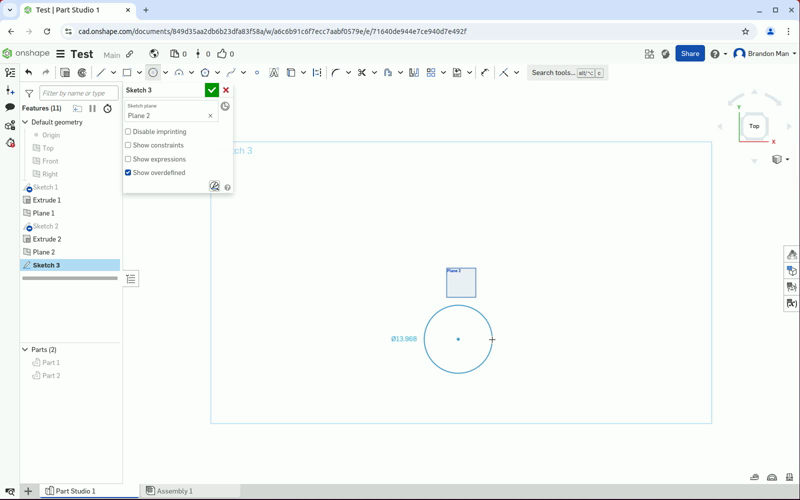
click(492, 339)
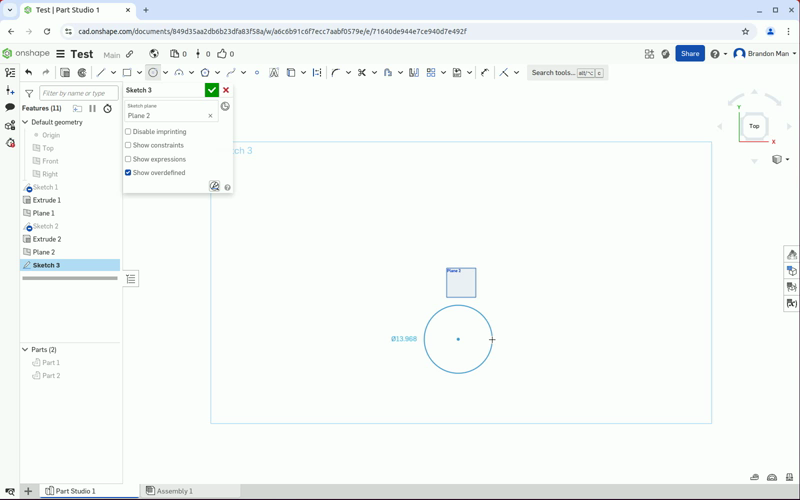
key(esc)
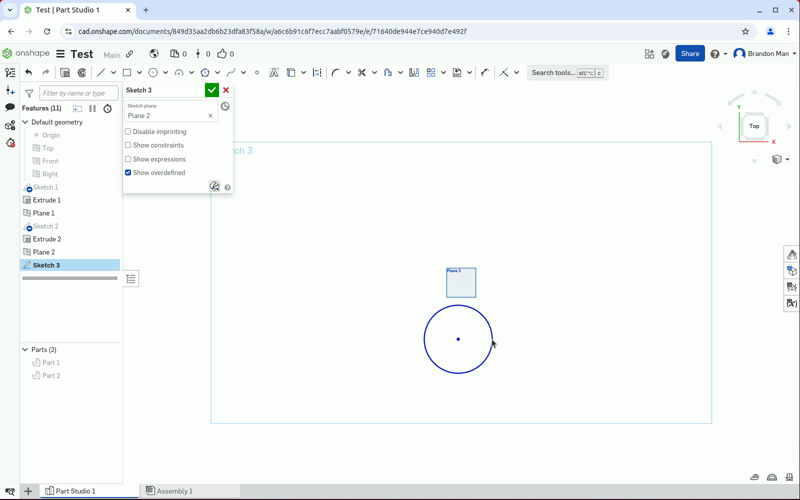
mouse_move(486, 347)
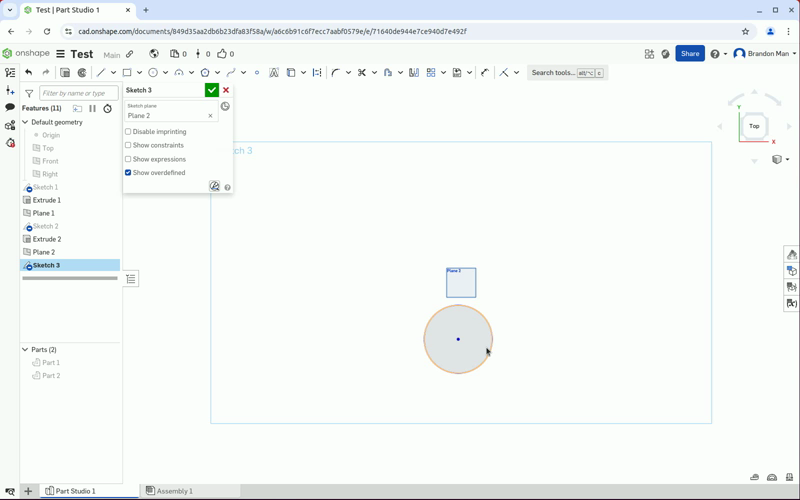
click(486, 347)
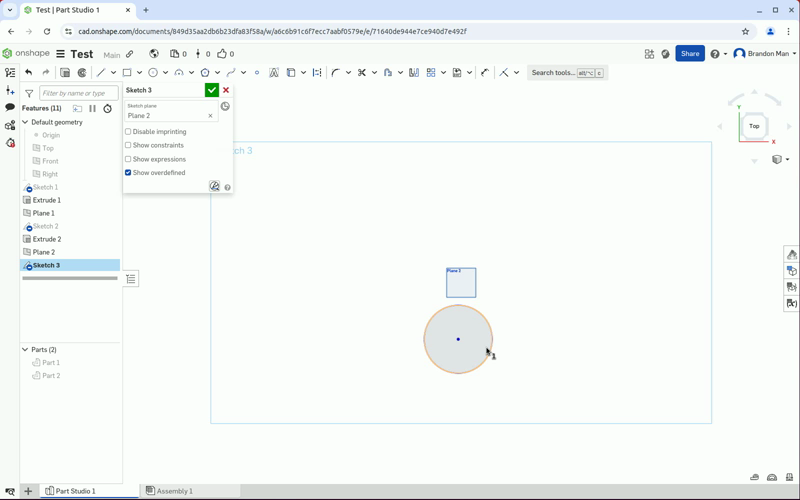
mouse_move(73, 352)
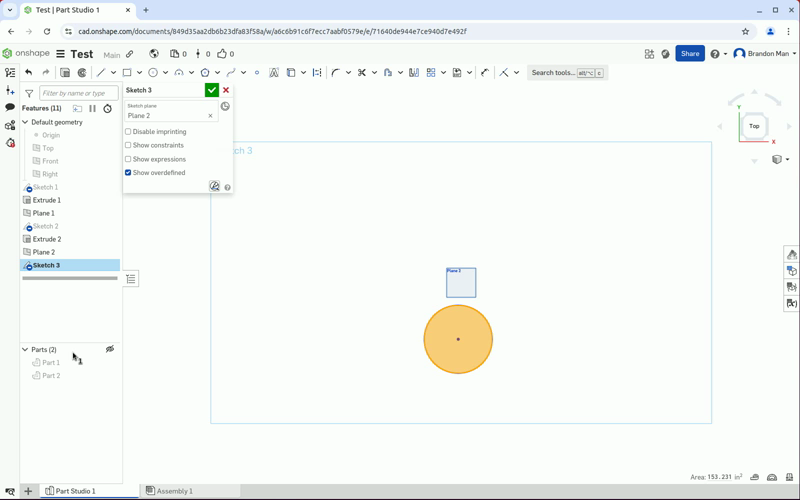
key(shift+y)
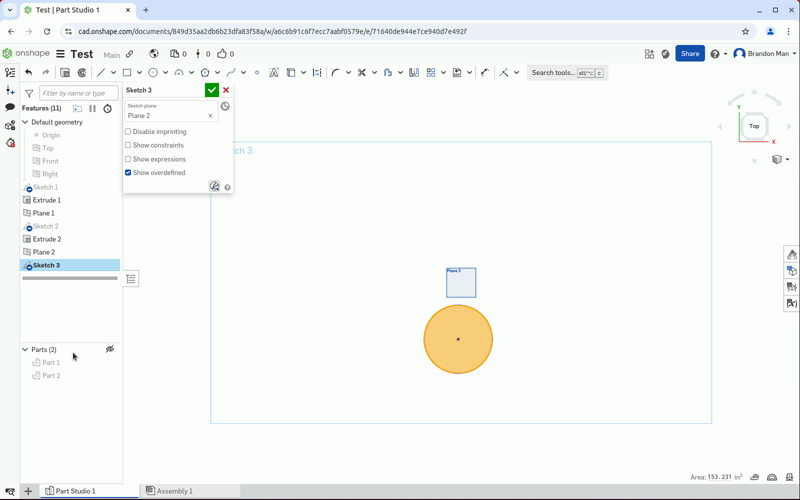
key(shift+e)
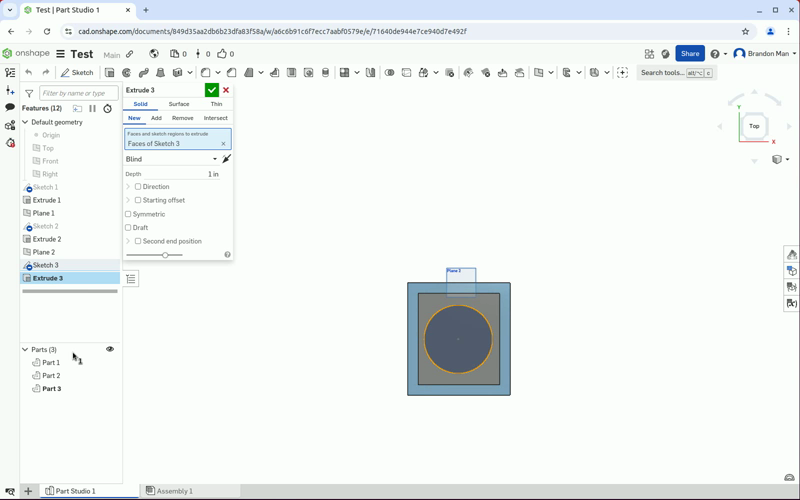
mouse_move(143, 106)
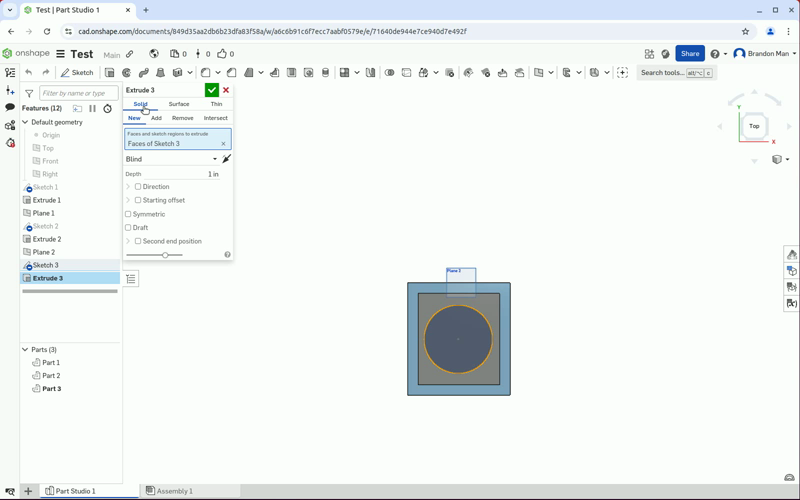
click(143, 106)
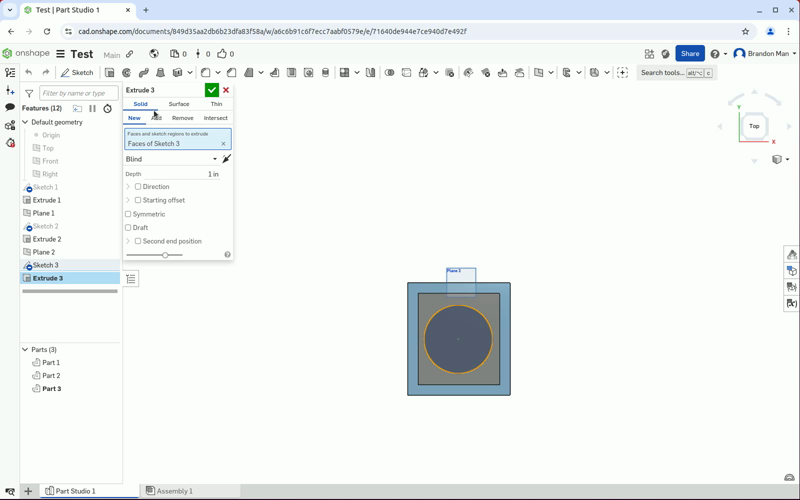
mouse_move(186, 120)
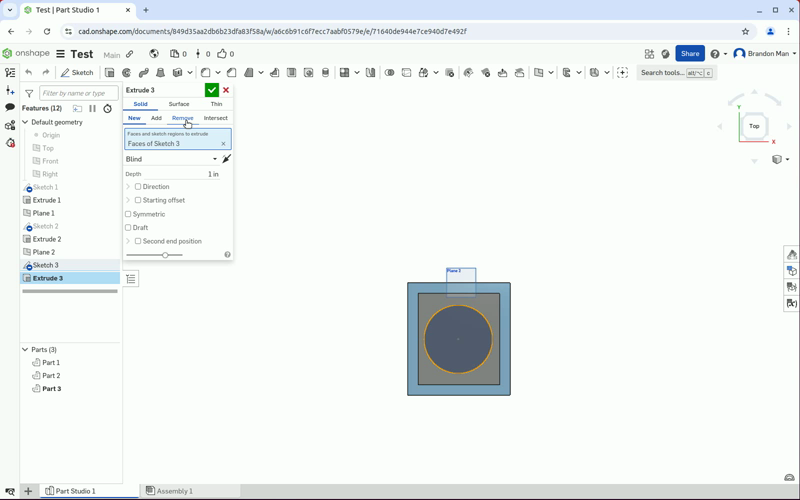
click(186, 120)
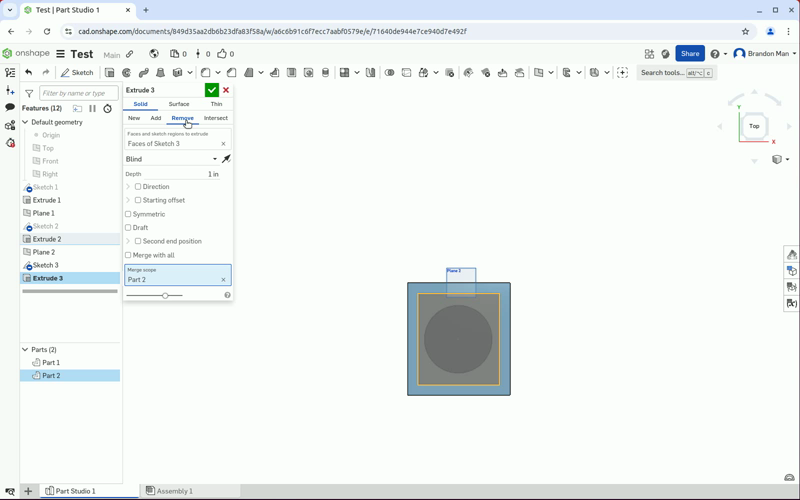
key(tab, 4)
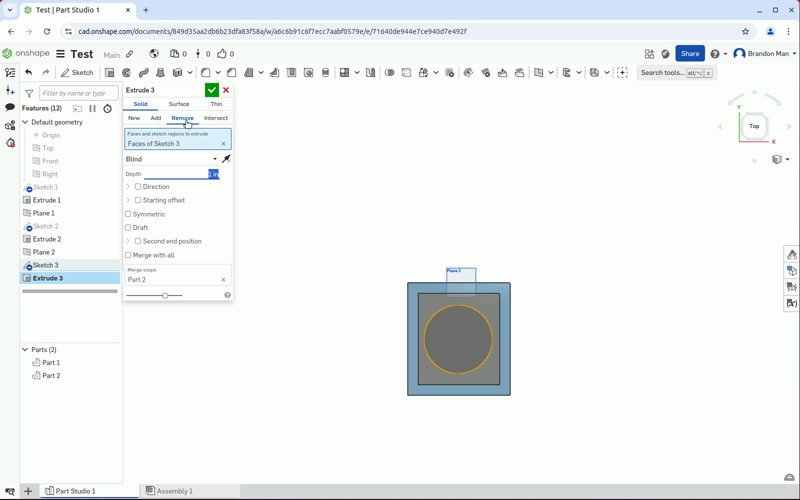
text(16.128)
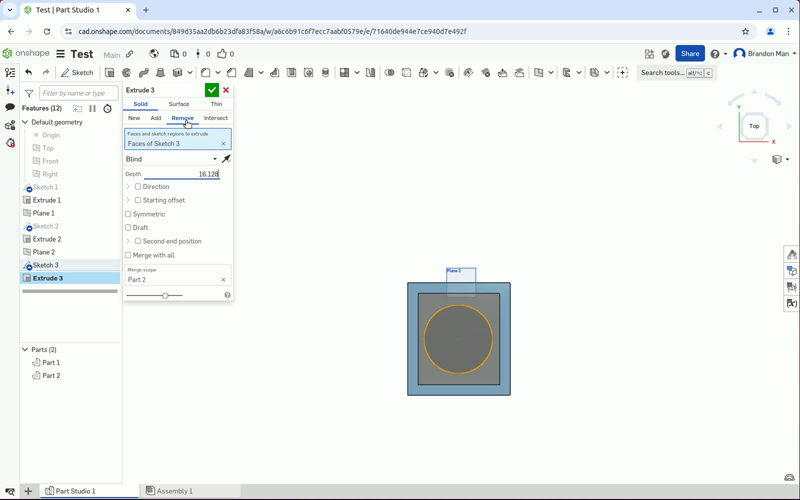
key(tab, 6)
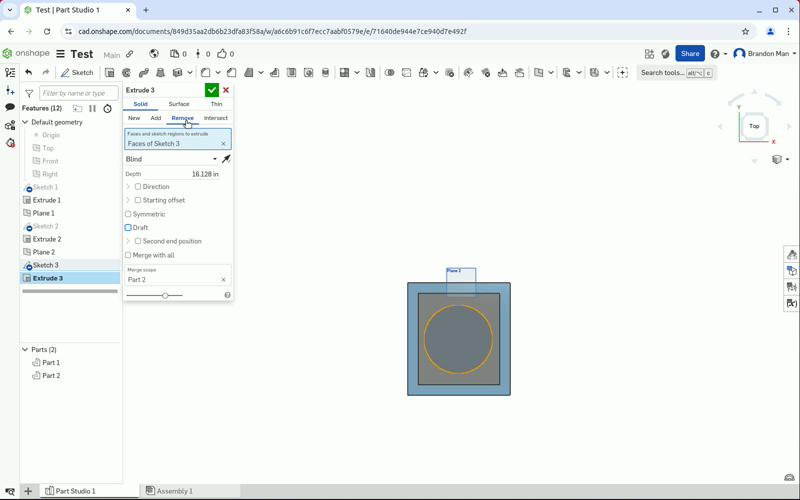
key(space)
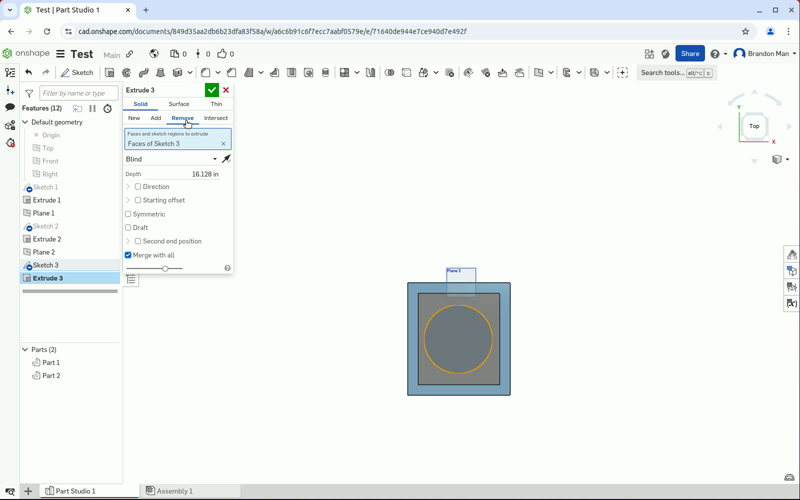
key(enter)
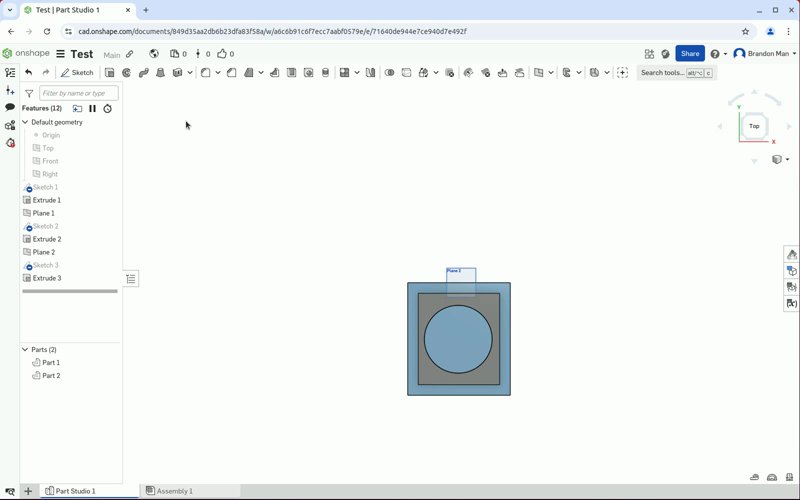
key(shift+h)
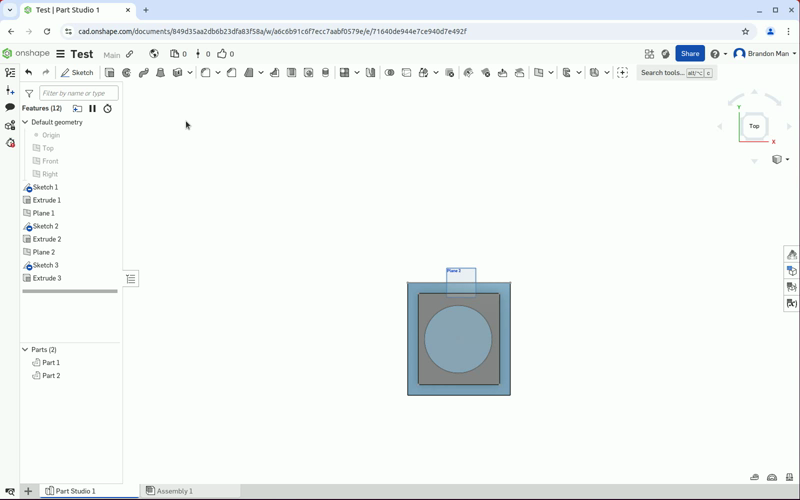
key(shift+h)
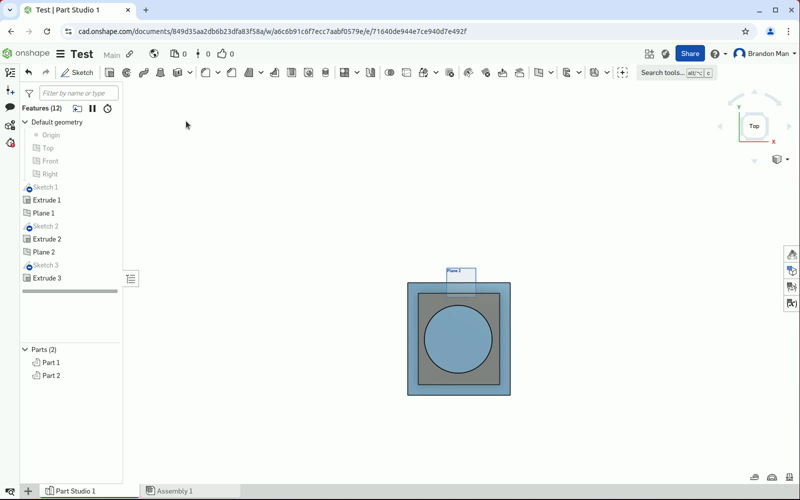
mouse_move(73, 189)
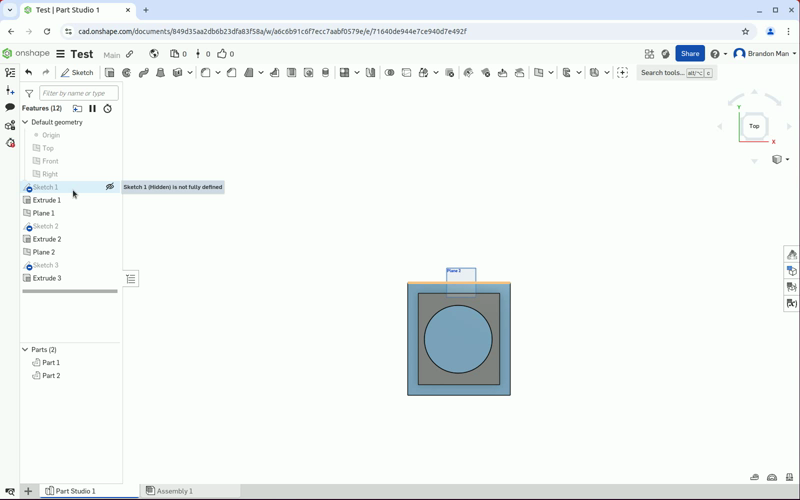
click(73, 189)
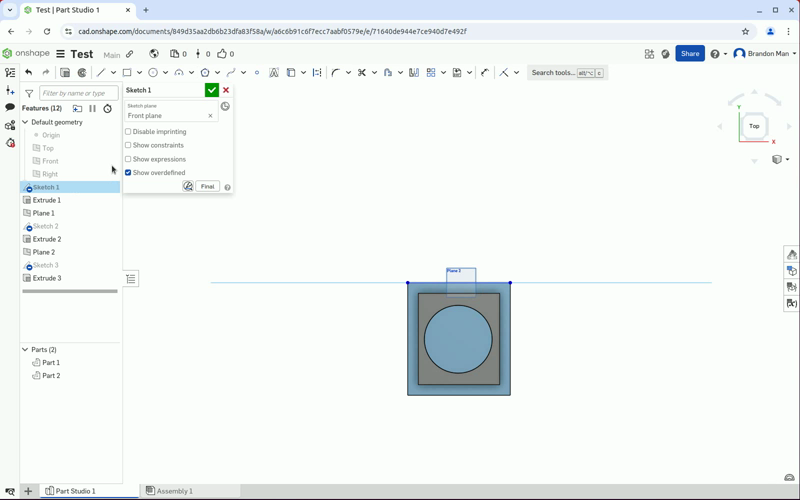
mouse_move(229, 92)
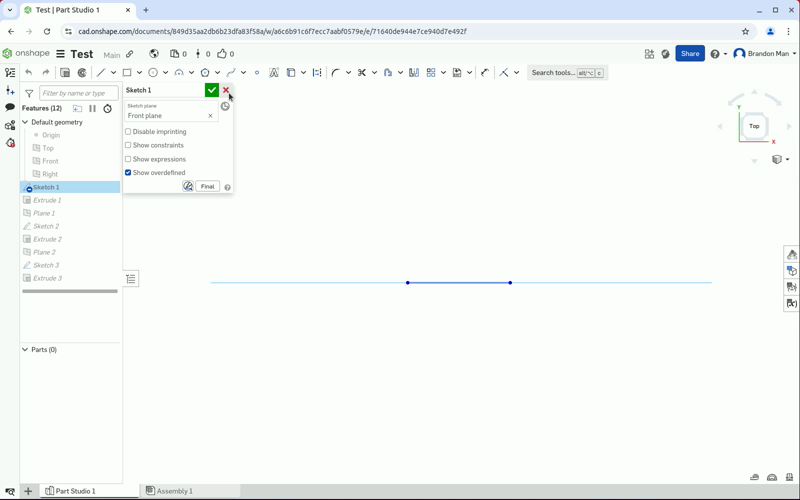
click(229, 92)
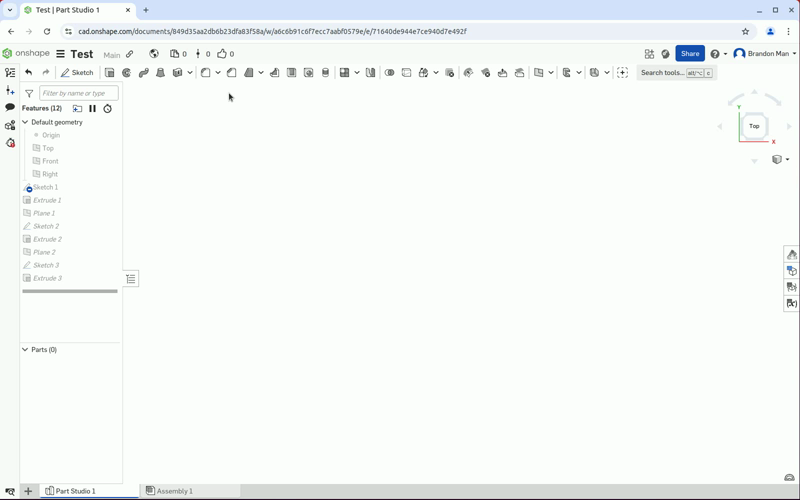
mouse_move(73, 352)
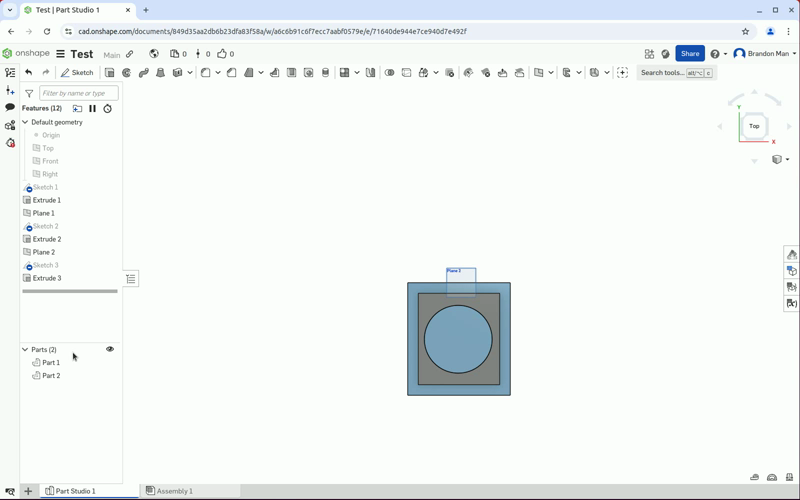
key(y)
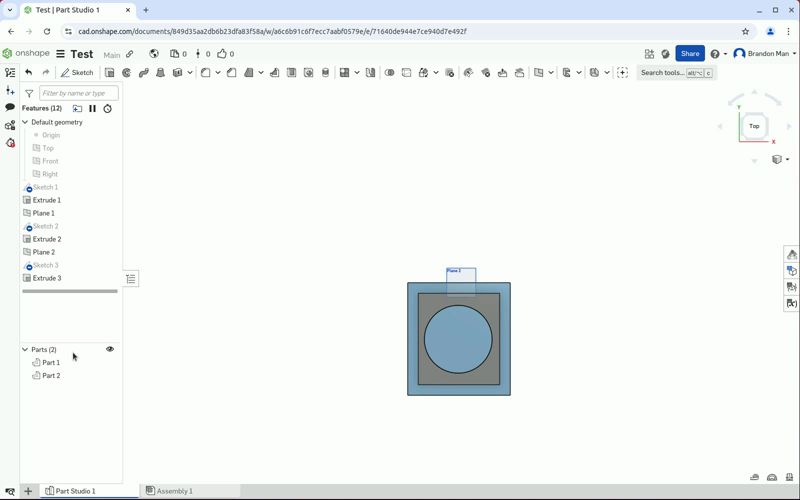
key(shift+p)
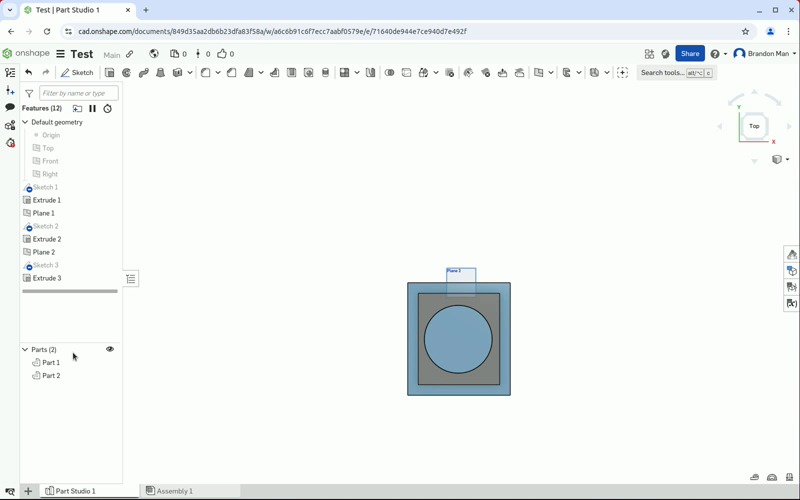
key(space)
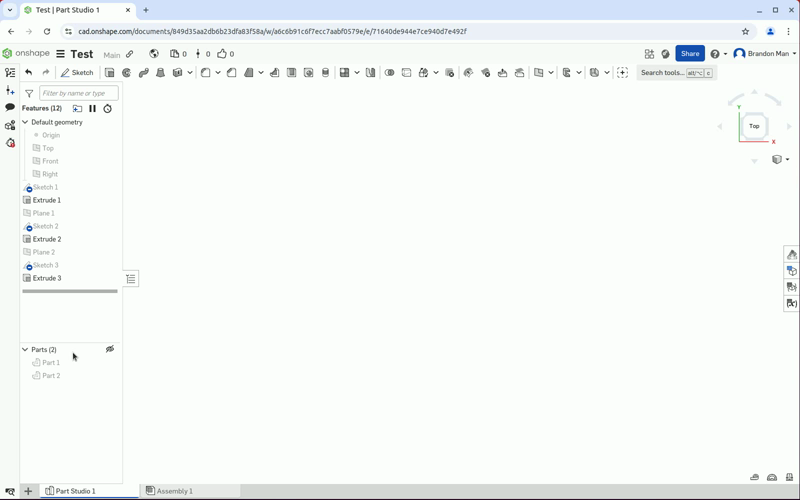
key_down(shift)
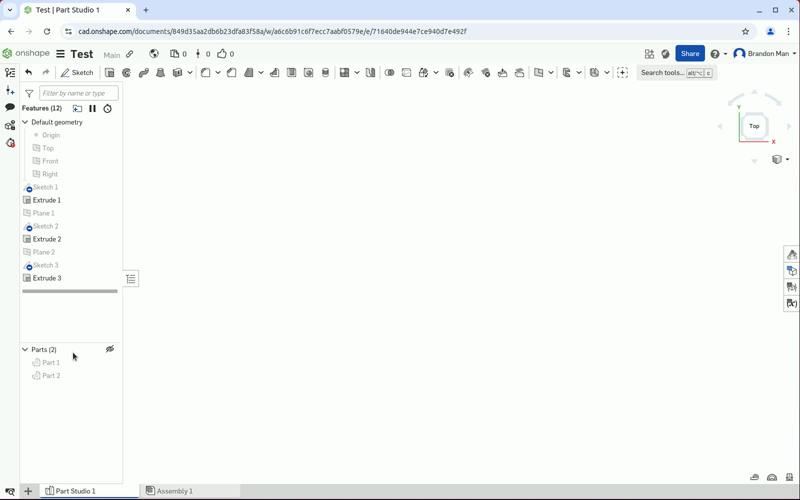
key(up)
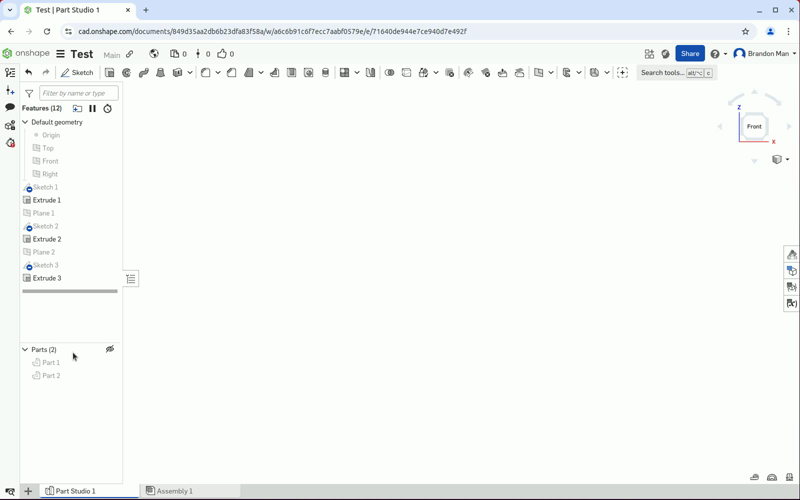
key_up(shift)
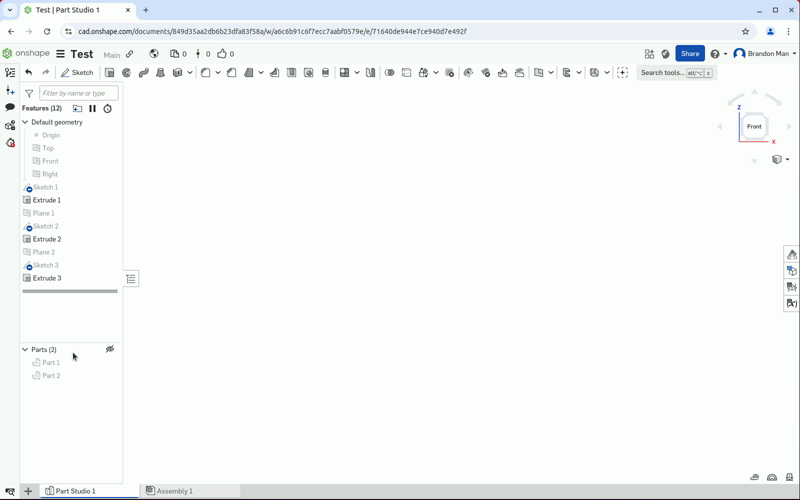
mouse_move(73, 352)
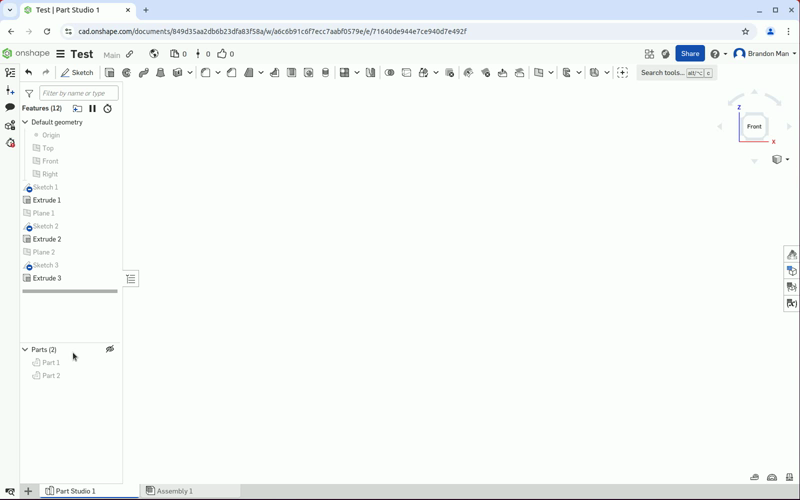
key(shift+y)
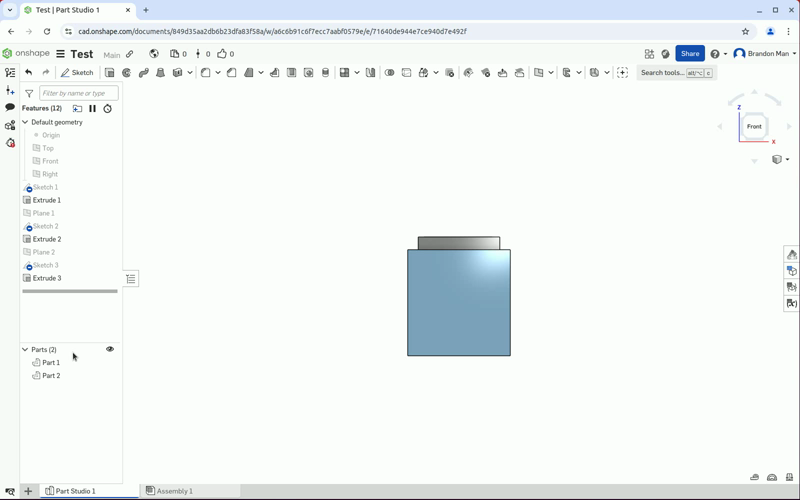
mouse_move(541, 75)
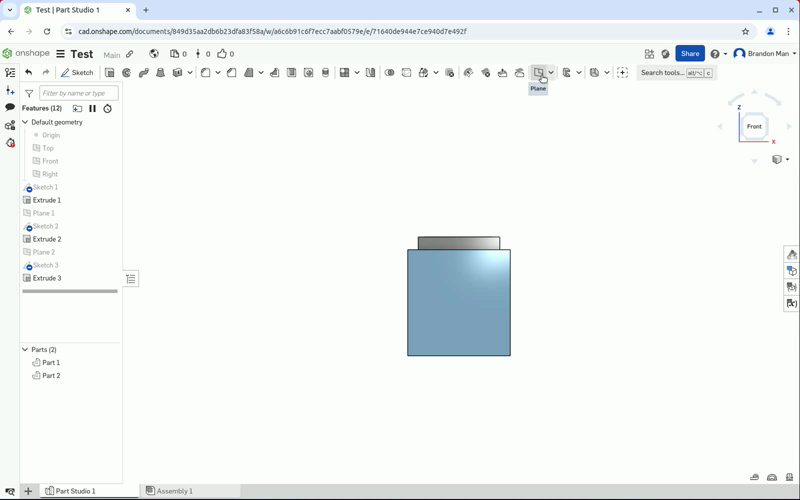
click(541, 75)
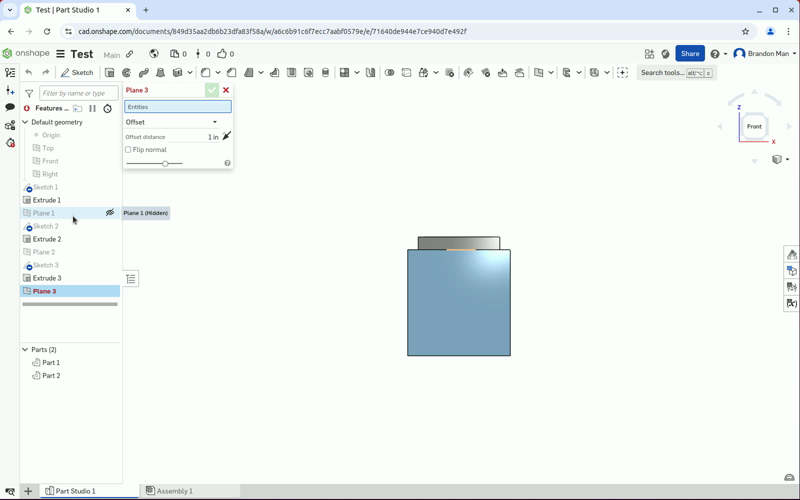
scroll(3)
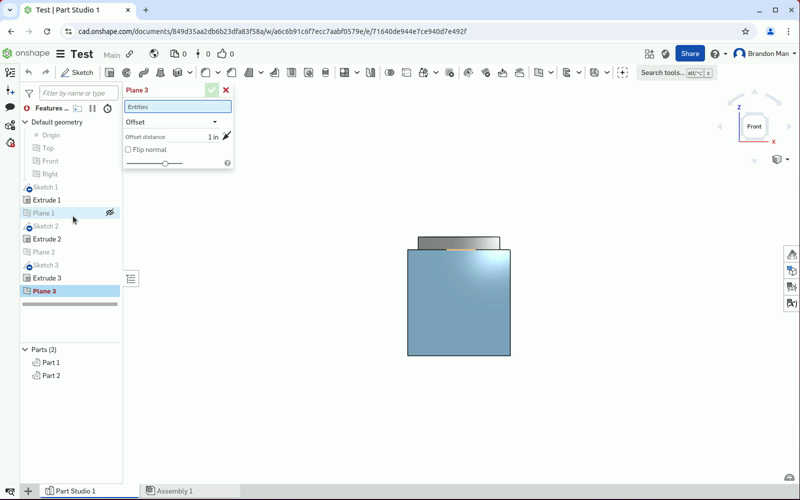
mouse_move(73, 163)
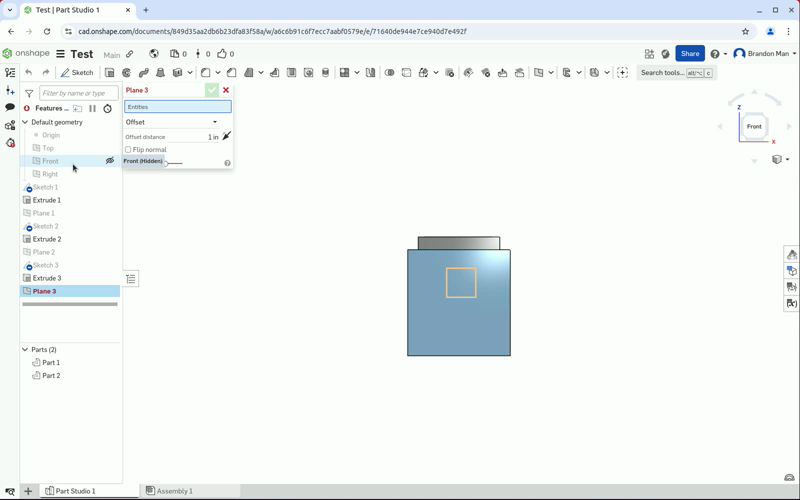
click(73, 163)
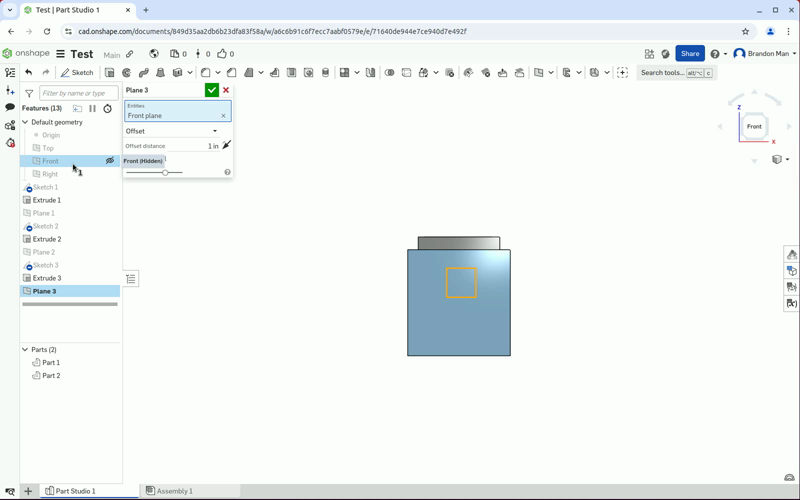
key(tab, 2)
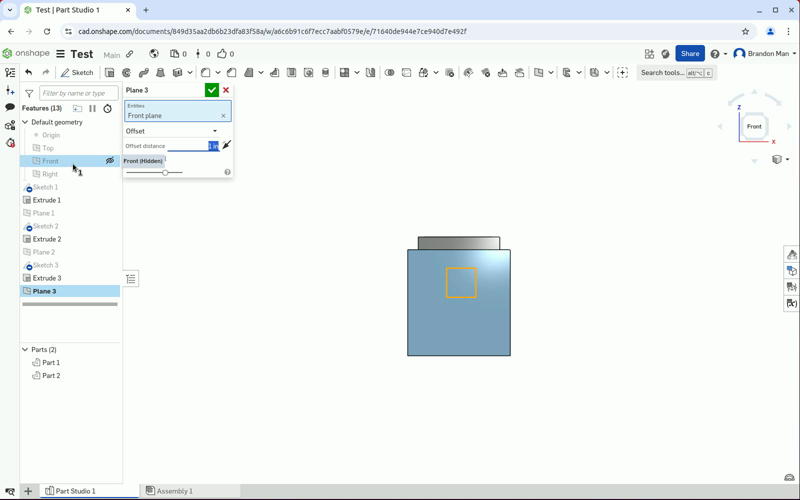
text(23.108)
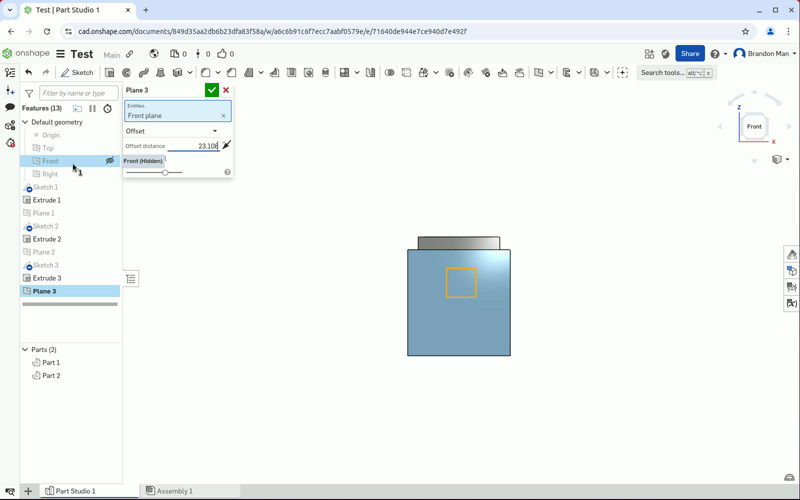
key(enter, 2)
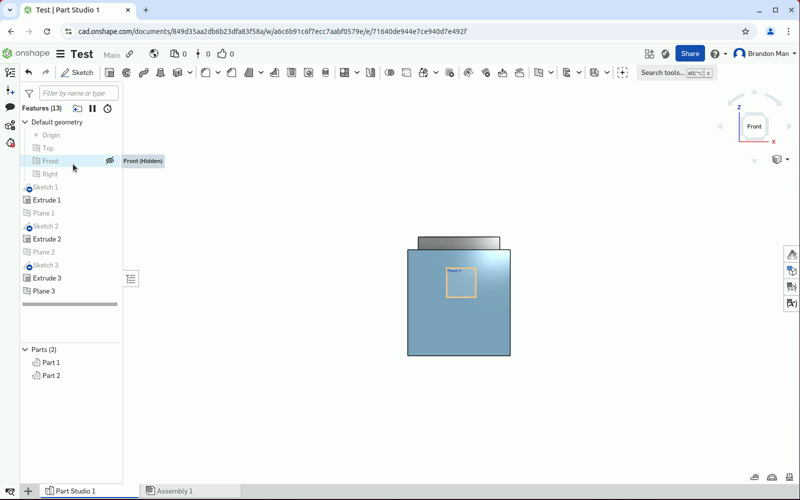
key(shift+s)
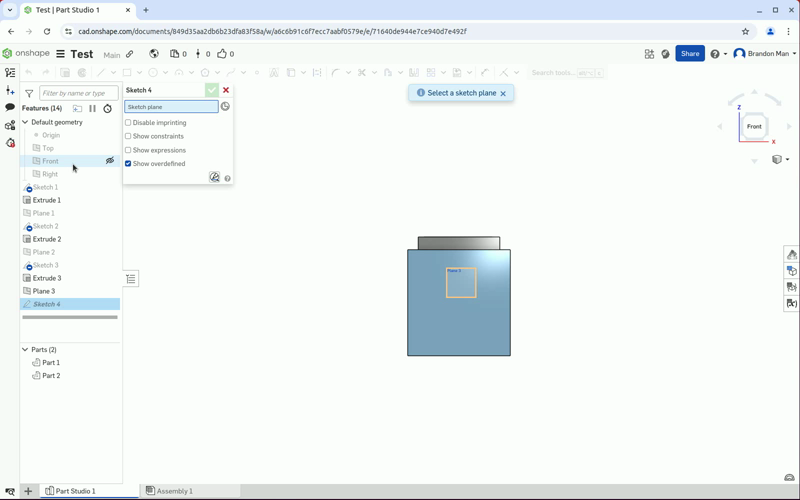
mouse_move(73, 293)
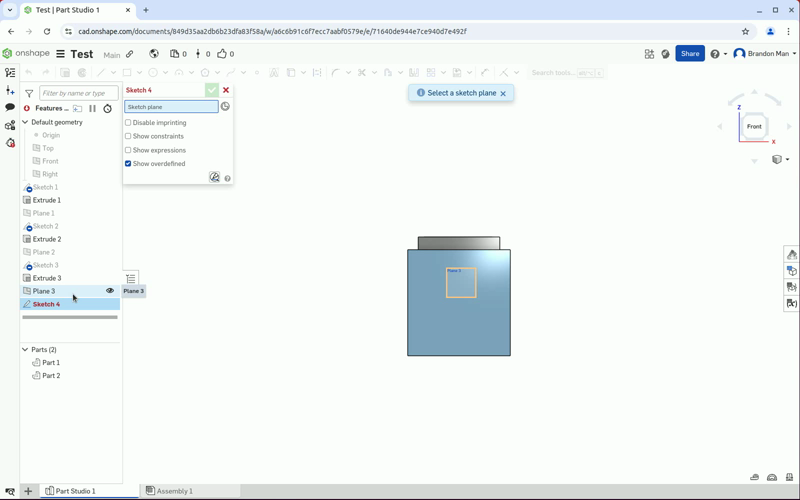
click(73, 293)
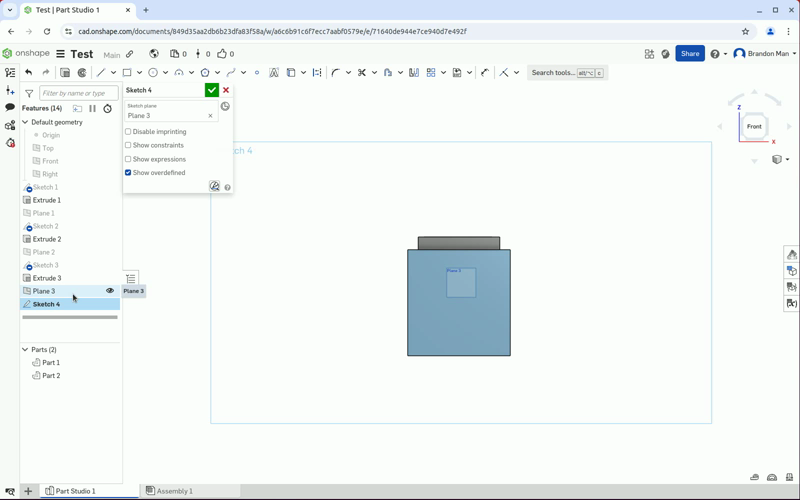
mouse_move(73, 352)
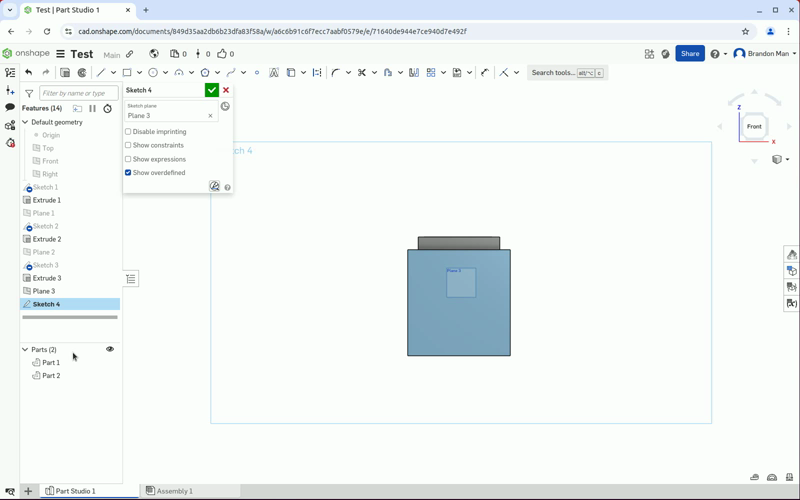
key(y)
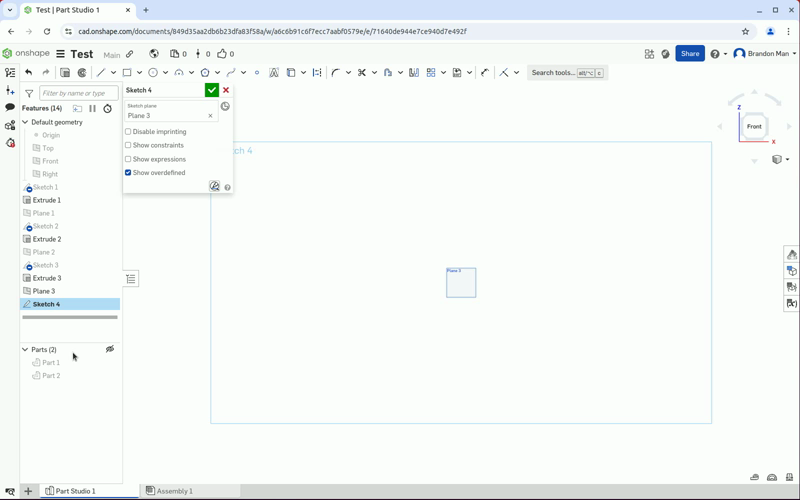
key(c)
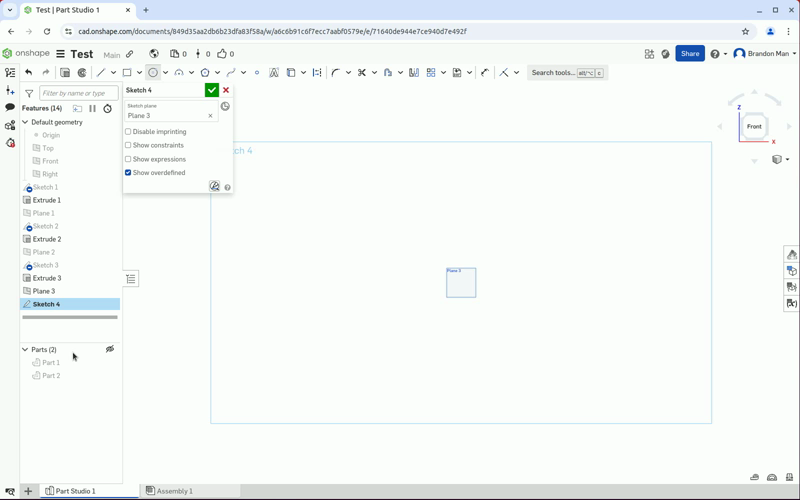
key_down(shift)
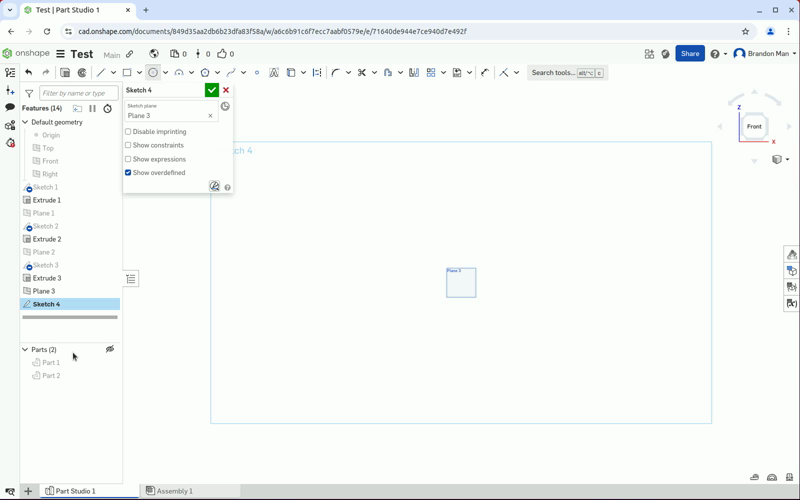
mouse_move(461, 287)
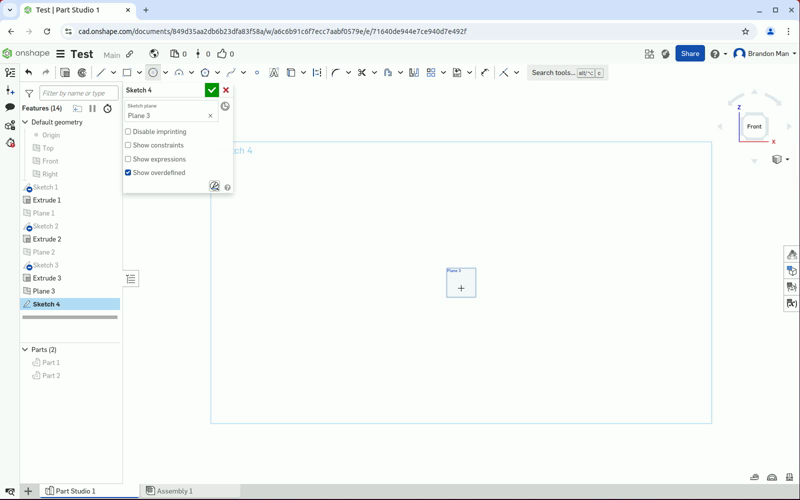
click(461, 287)
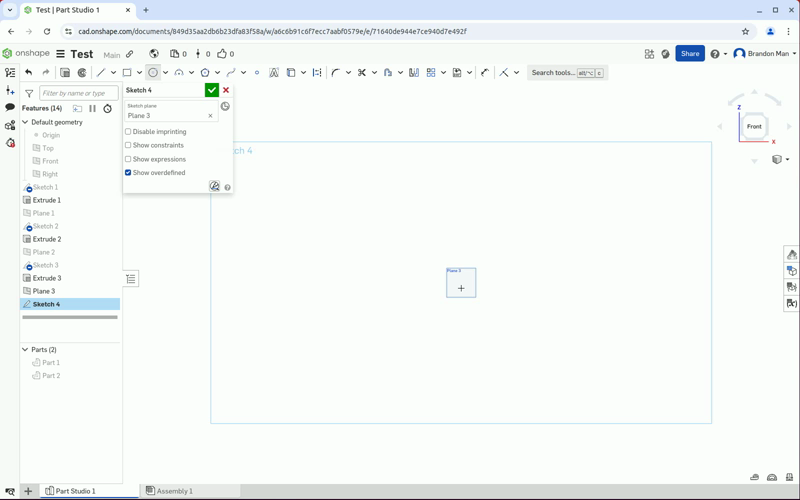
key_up(shift)
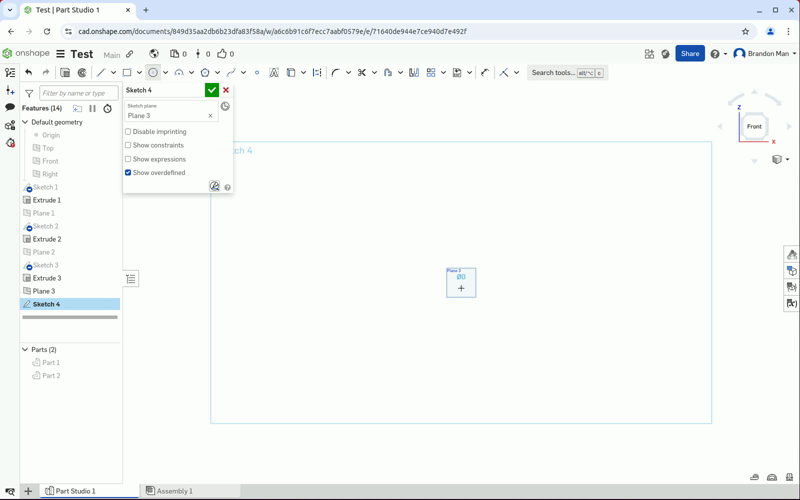
mouse_move(478, 287)
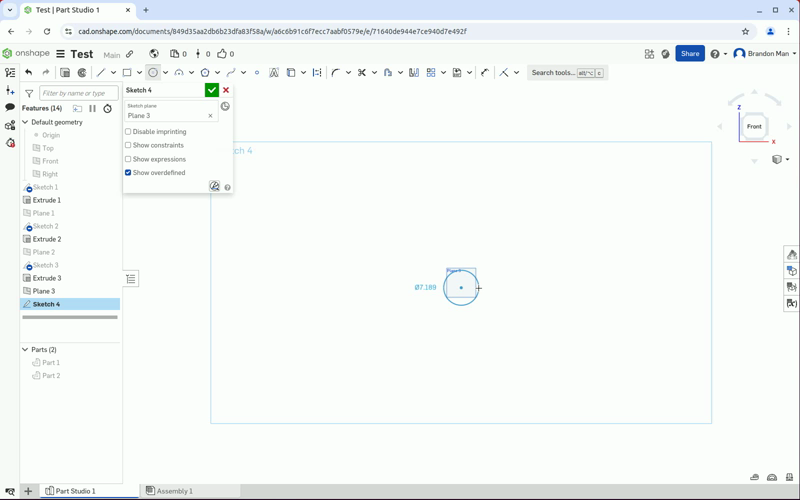
click(478, 287)
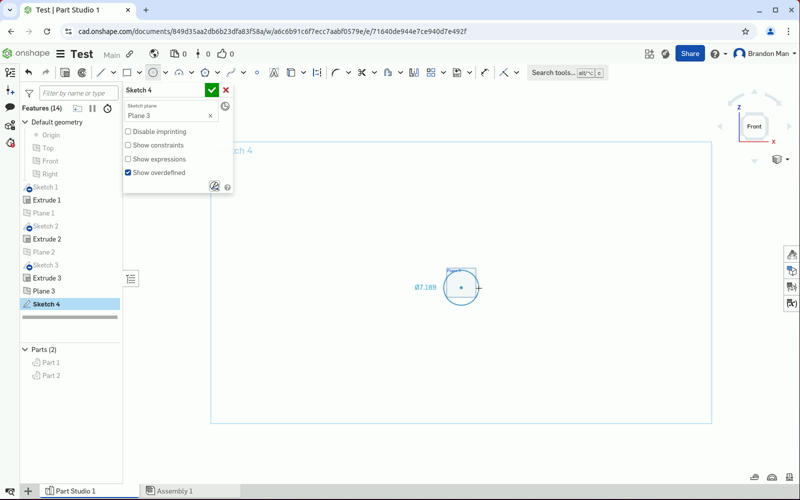
key(esc)
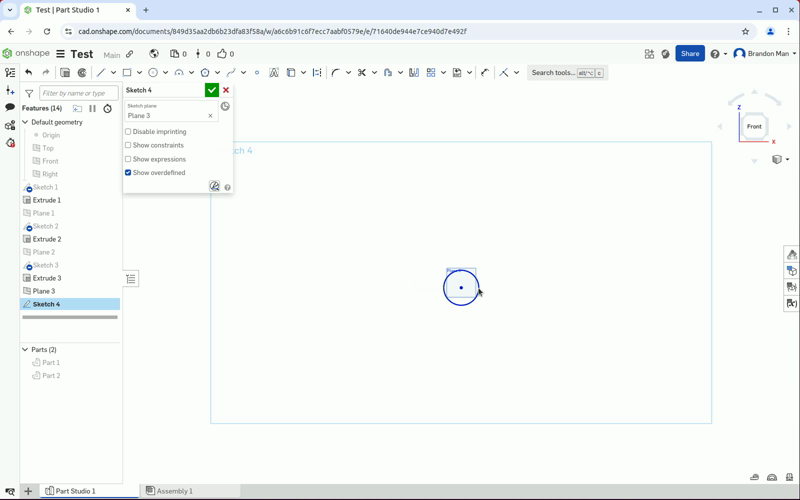
mouse_move(467, 300)
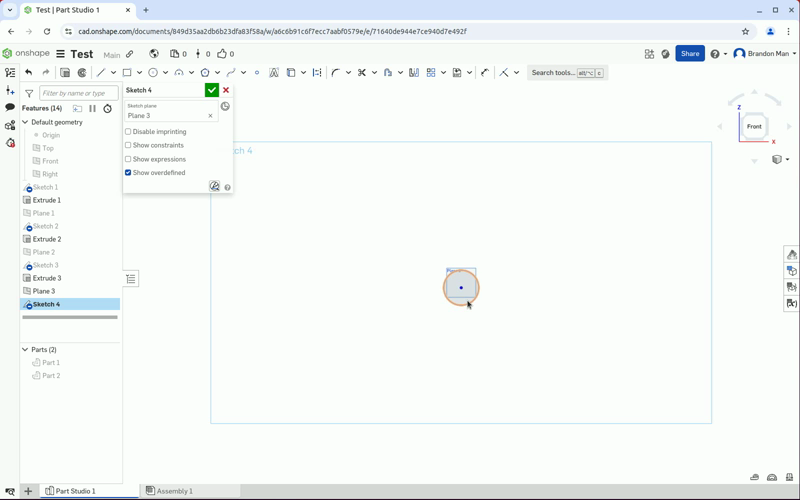
scroll(6)
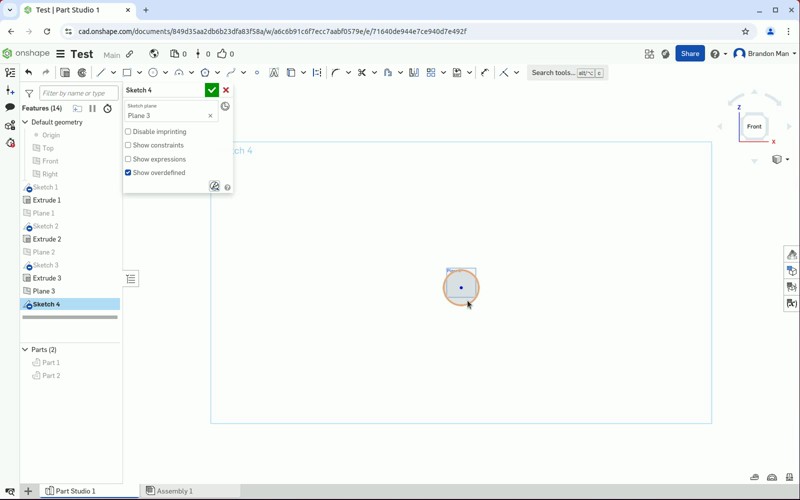
scroll(6)
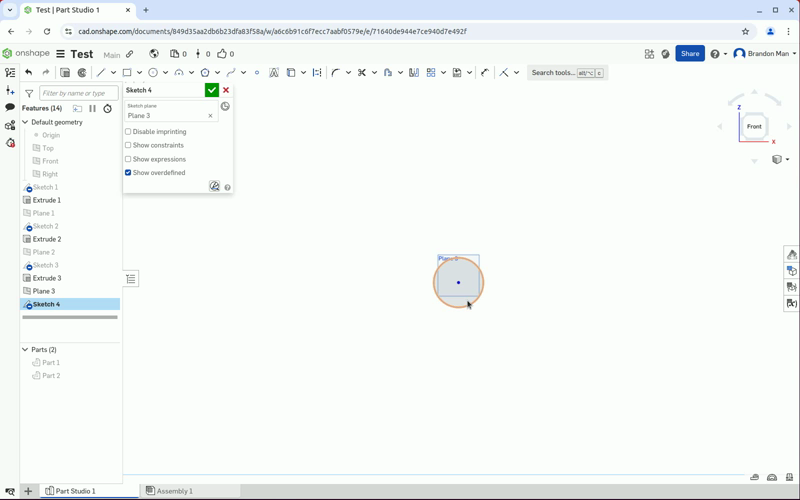
scroll(6)
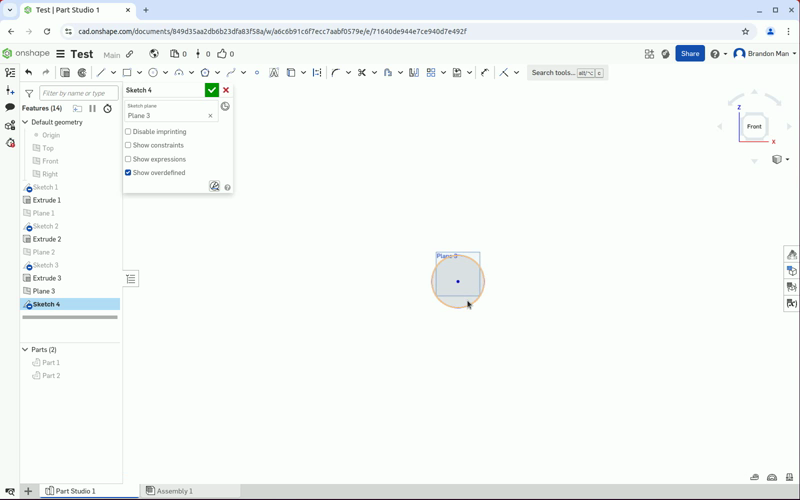
scroll(6)
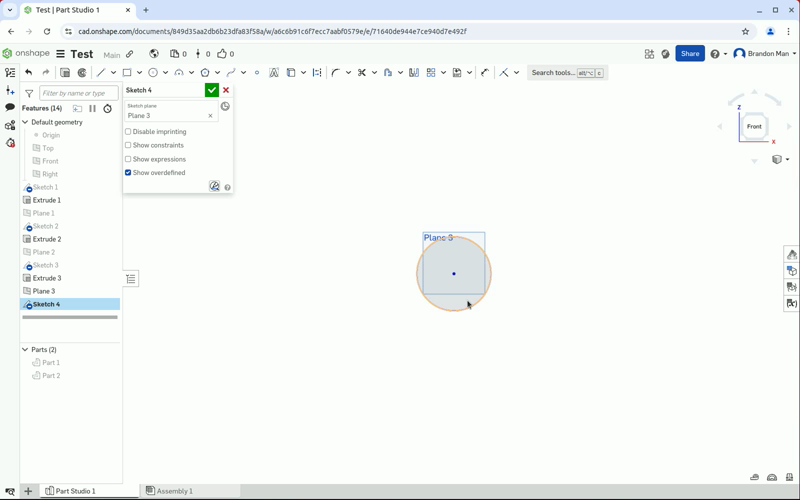
scroll(6)
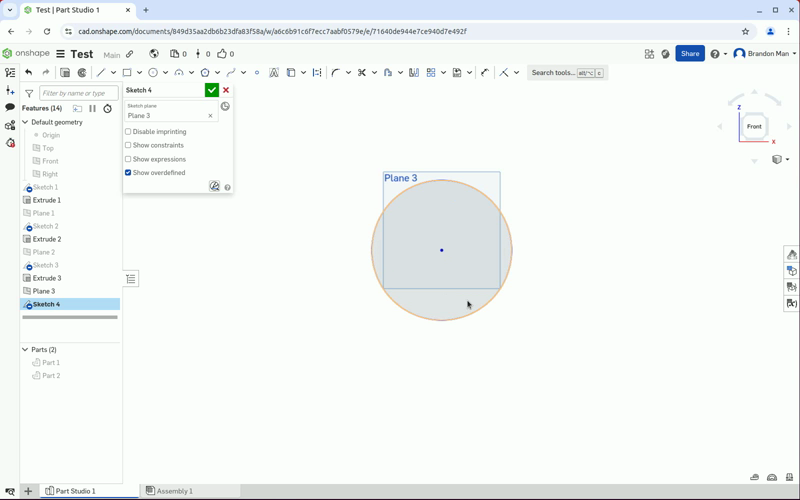
scroll(6)
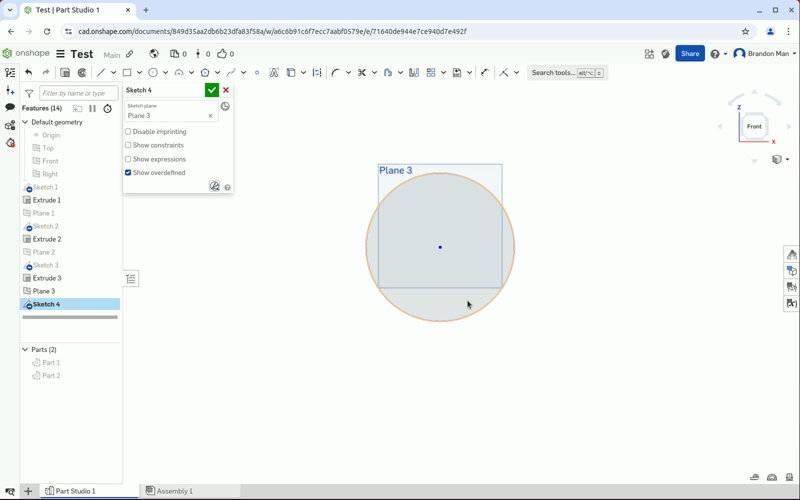
scroll(6)
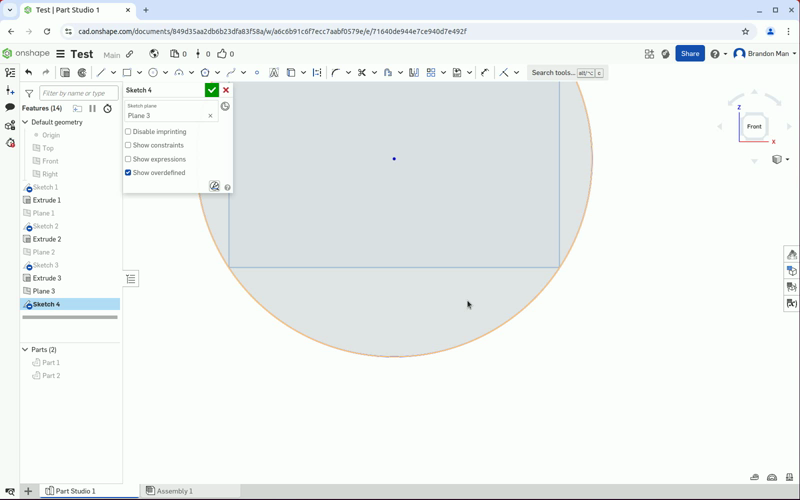
click(467, 300)
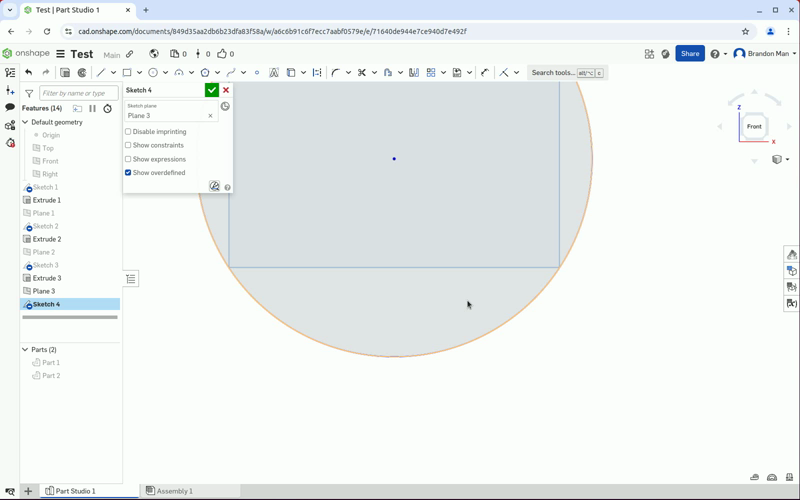
scroll(-6)
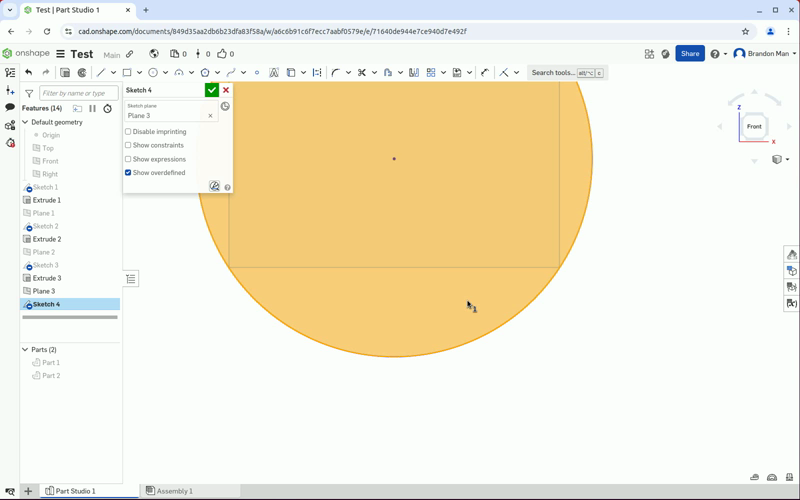
scroll(-6)
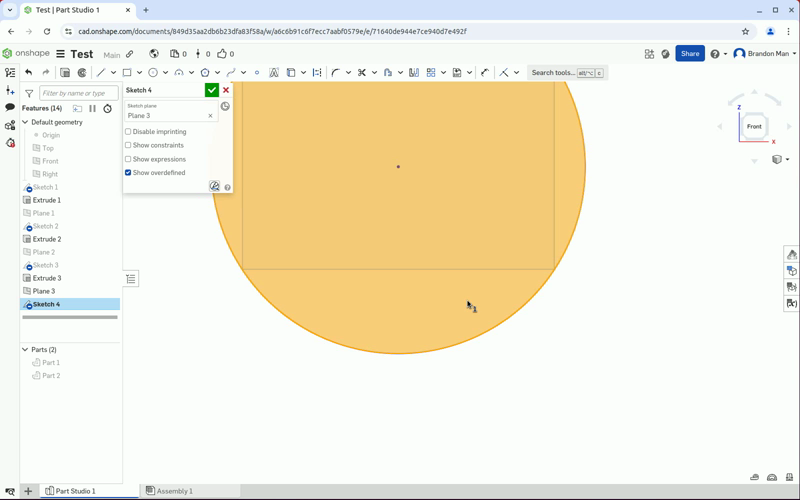
scroll(-6)
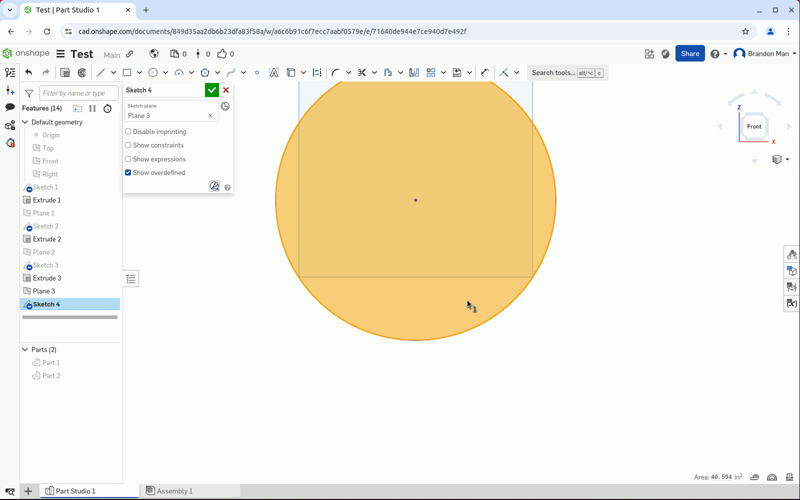
scroll(-6)
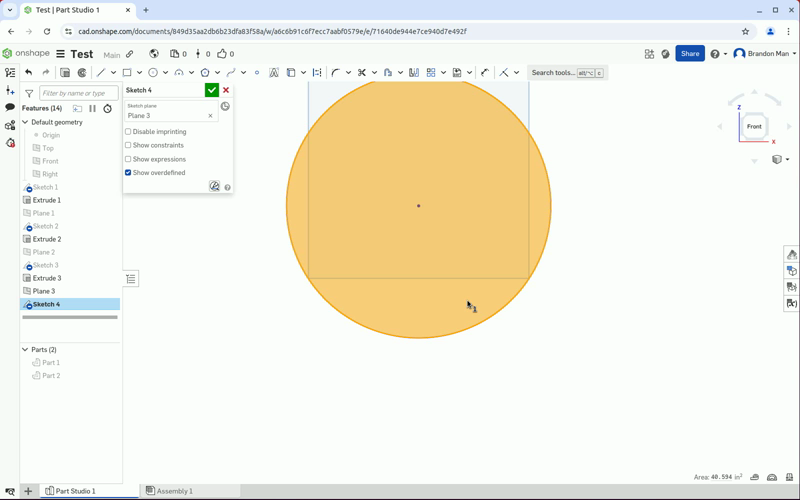
scroll(-6)
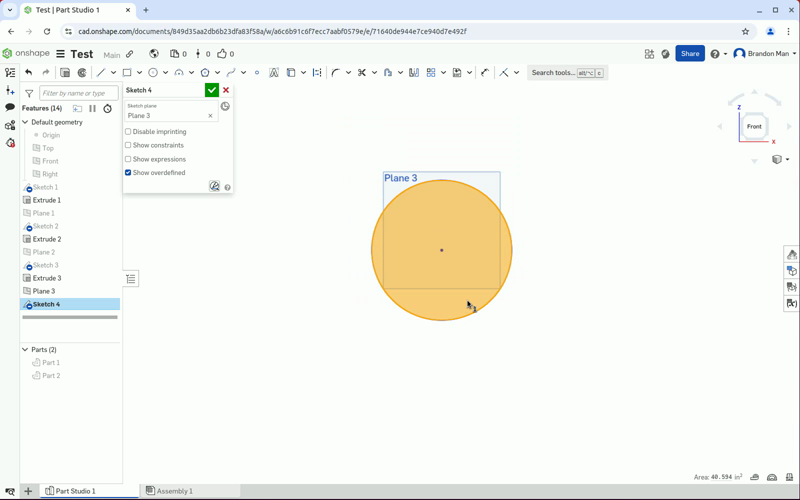
scroll(-6)
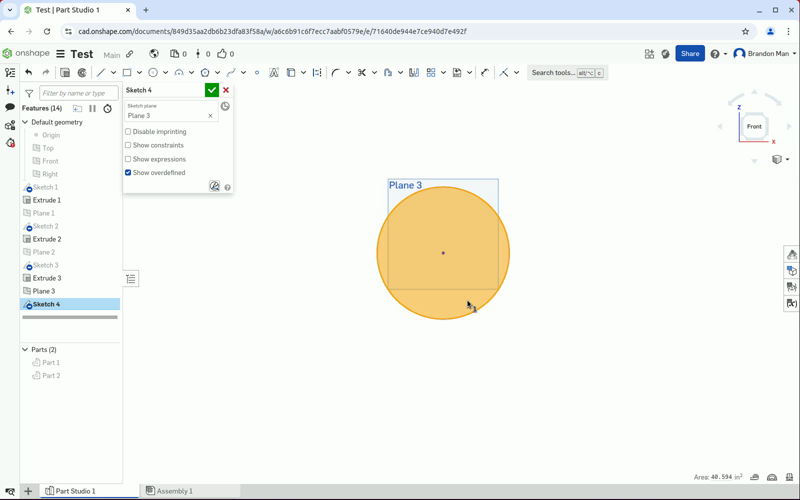
scroll(-6)
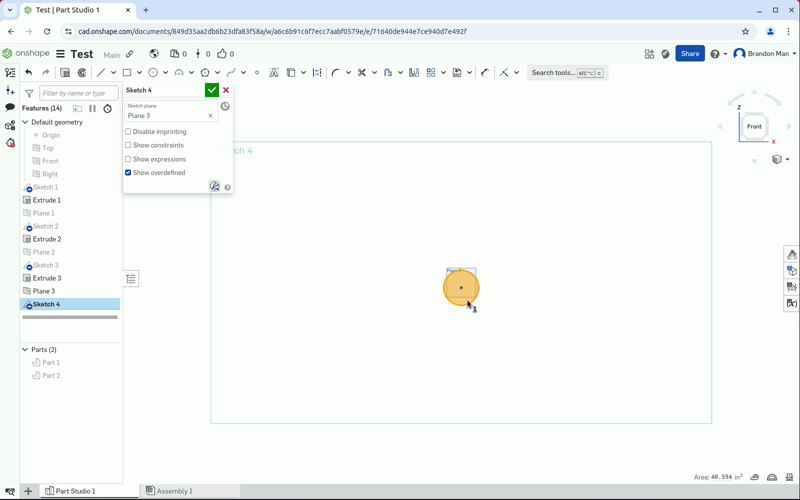
mouse_move(73, 352)
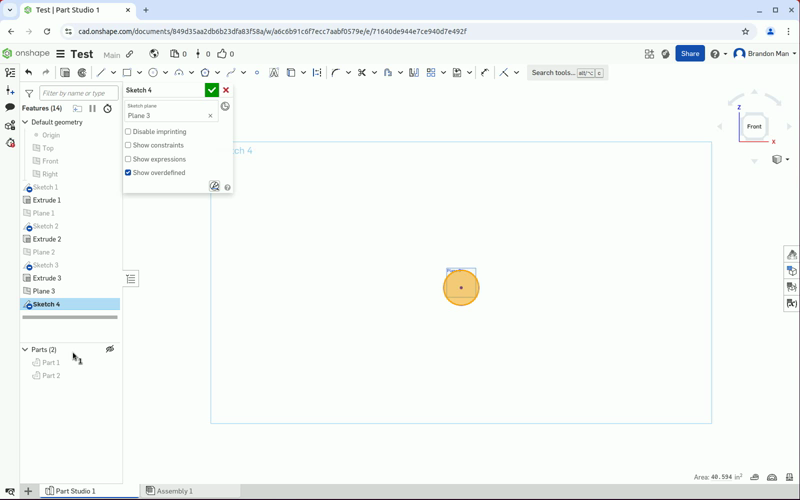
key(shift+y)
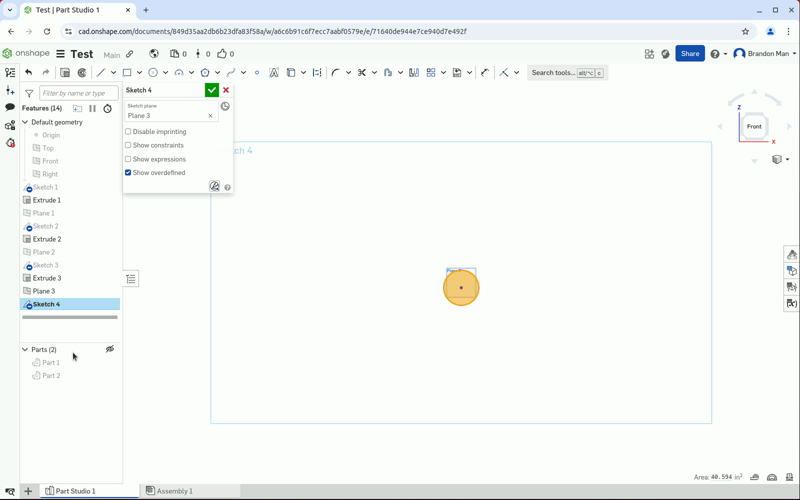
key(shift+e)
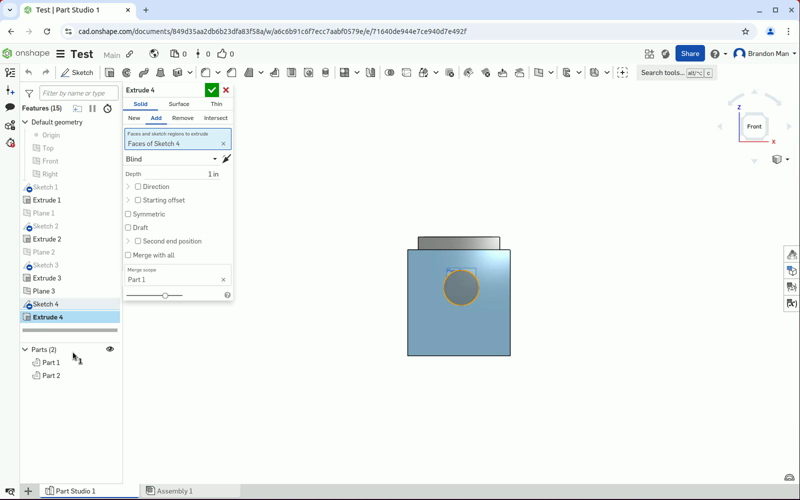
mouse_move(143, 106)
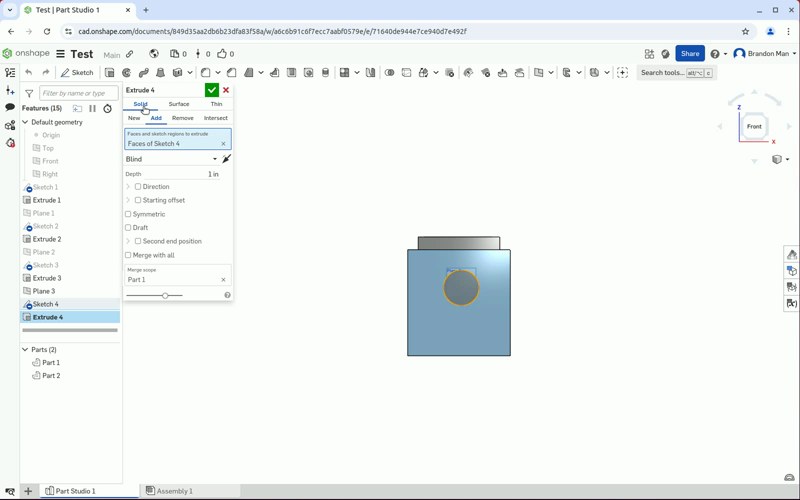
click(143, 106)
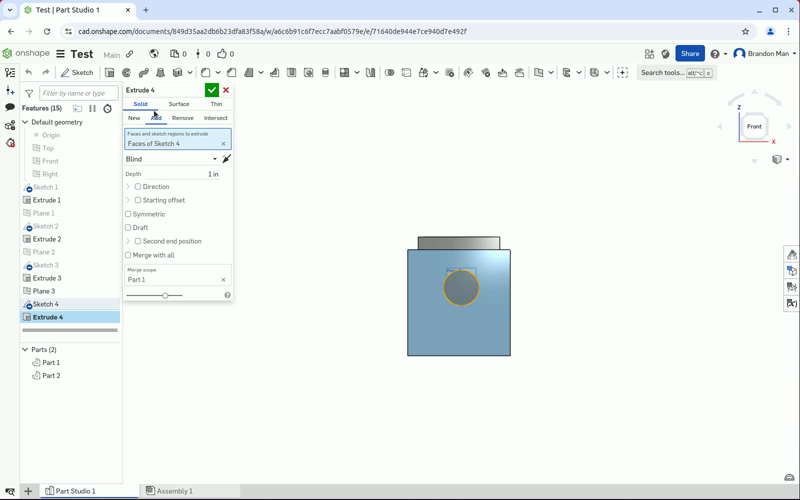
mouse_move(186, 120)
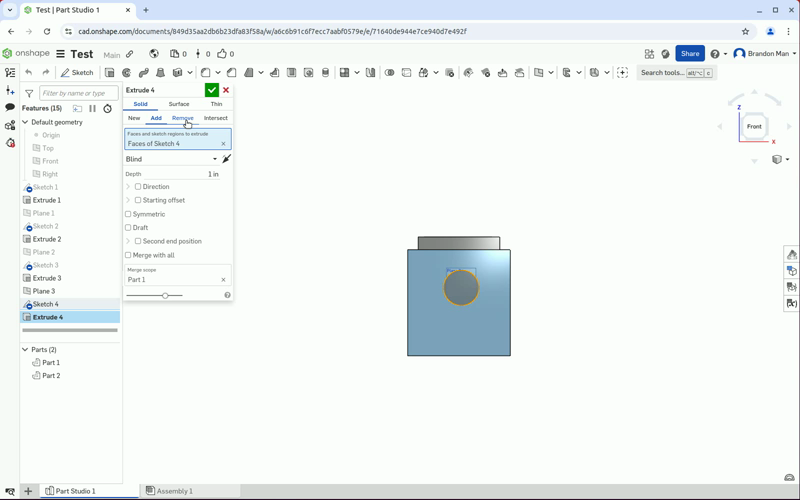
click(186, 120)
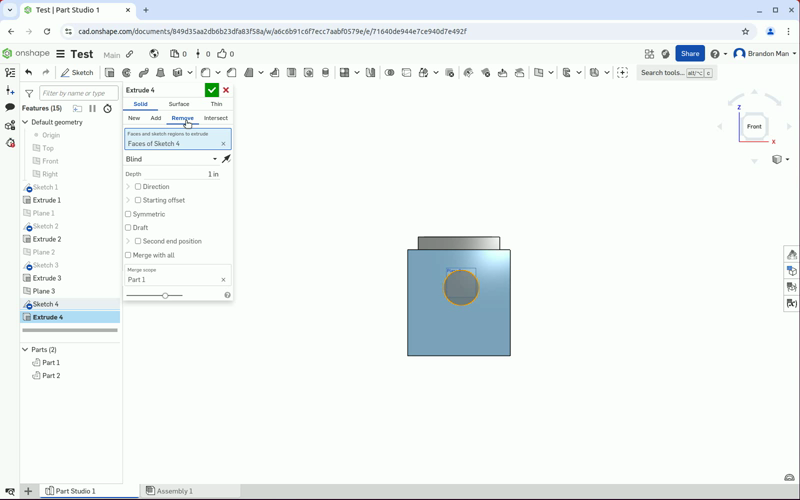
key(tab, 4)
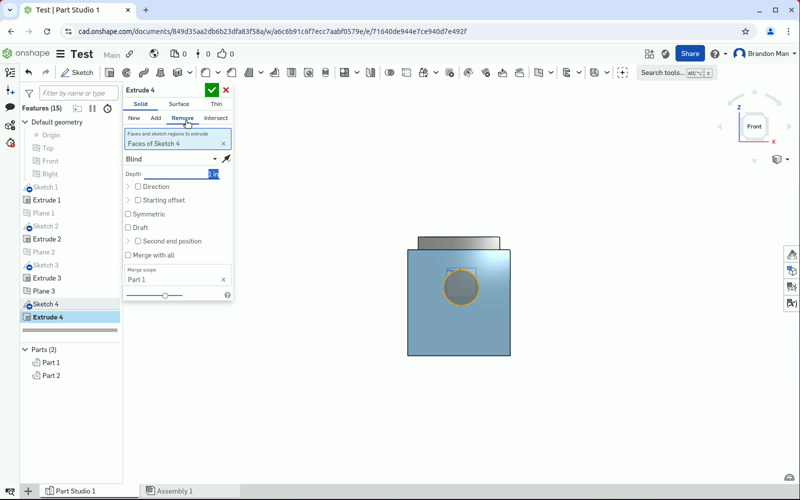
text(7.703)
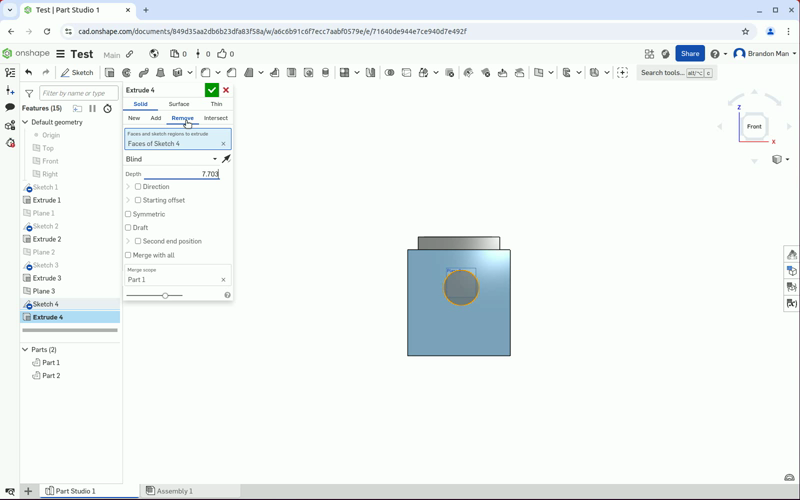
key(tab, 6)
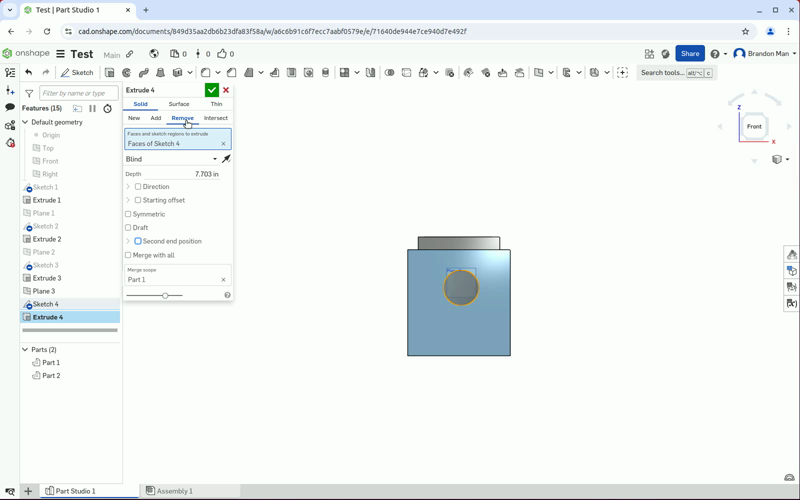
key(space)
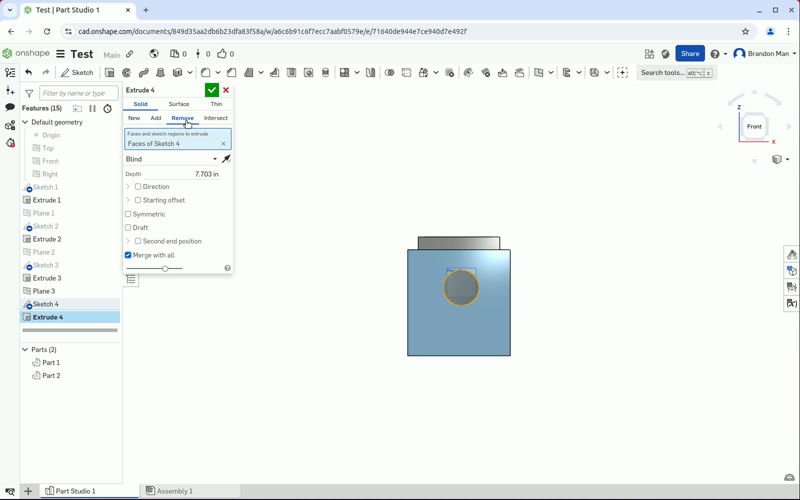
key(enter)
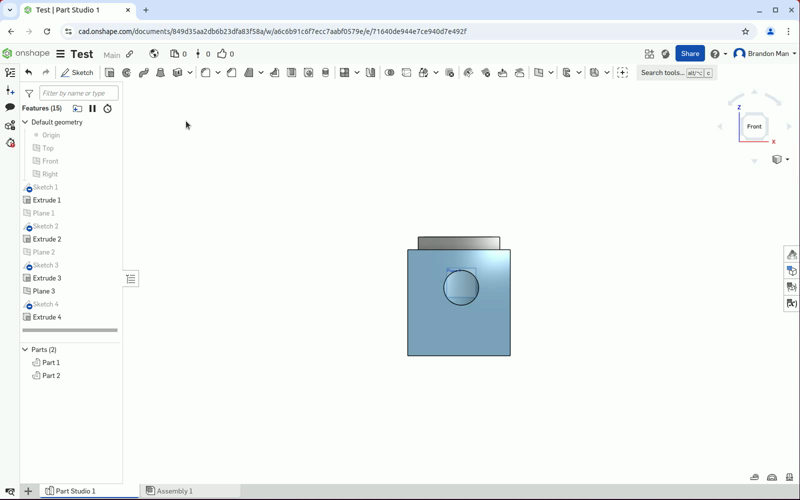
key(shift+h)
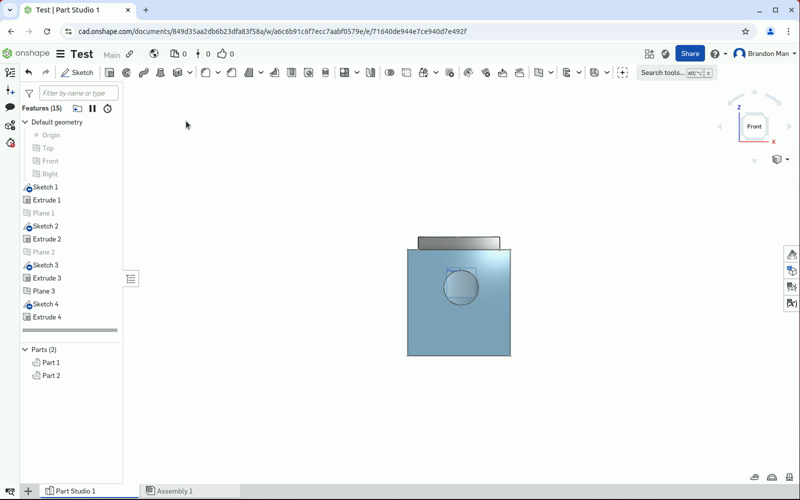
key(shift+h)
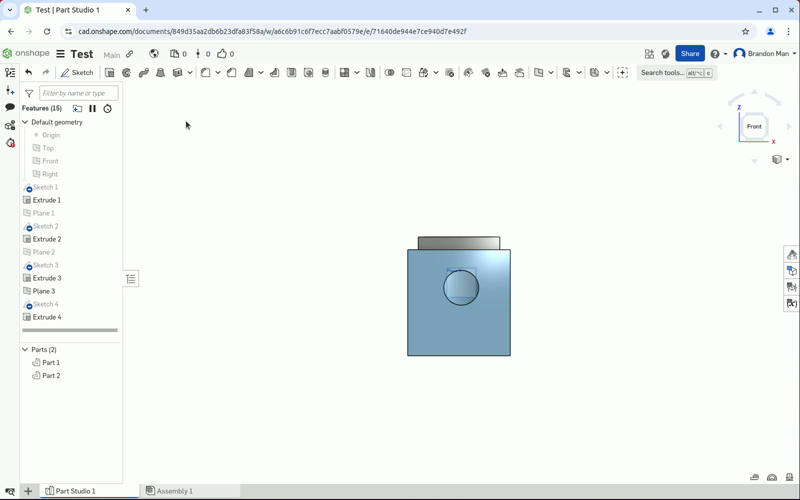
mouse_move(73, 189)
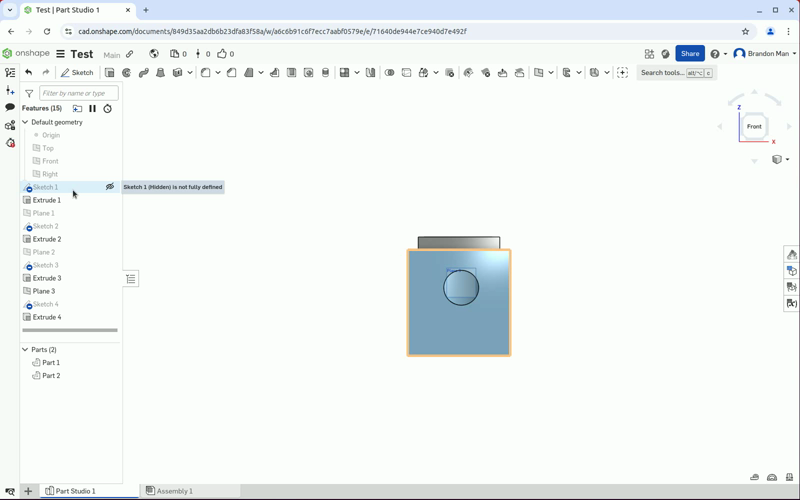
click(73, 189)
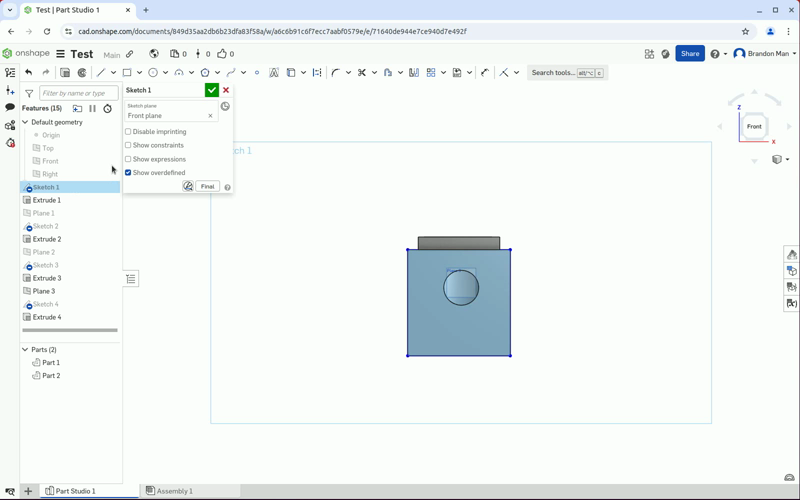
mouse_move(229, 92)
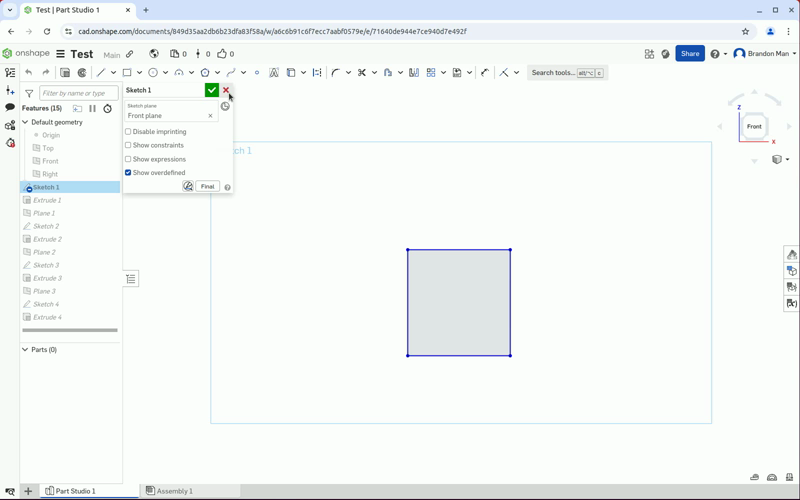
click(229, 92)
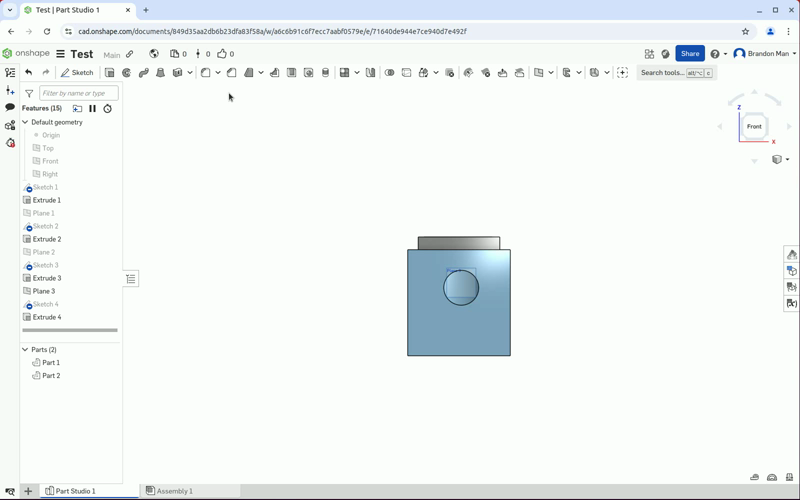
mouse_move(73, 352)
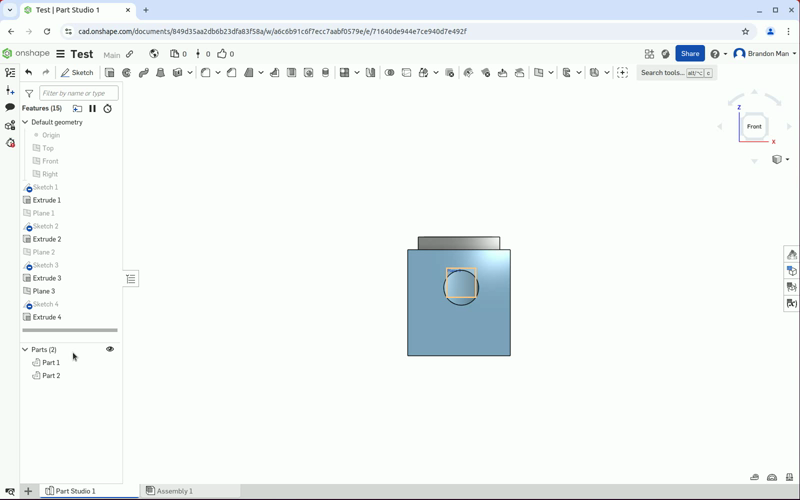
key(y)
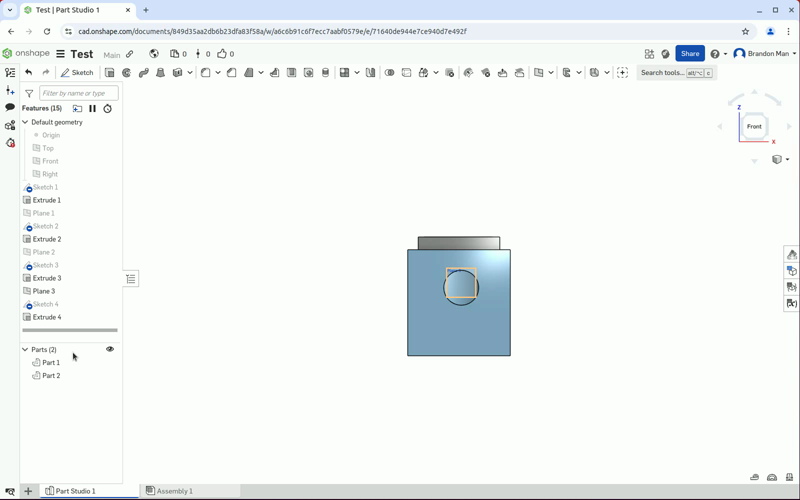
key(shift+p)
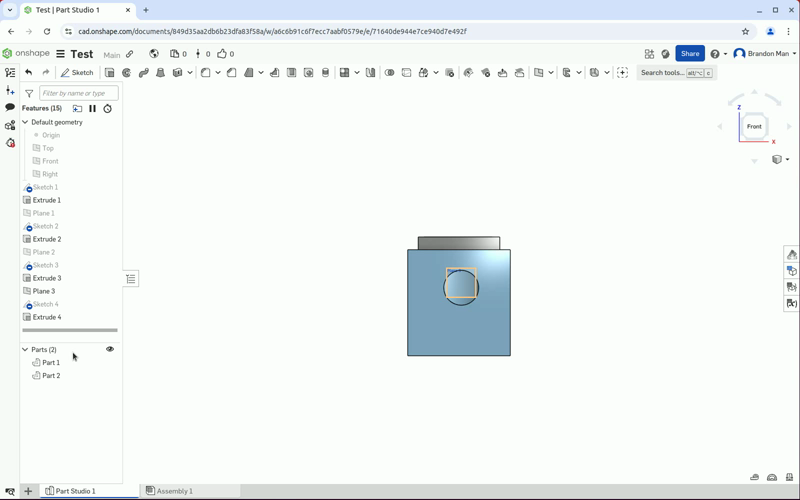
key(space)
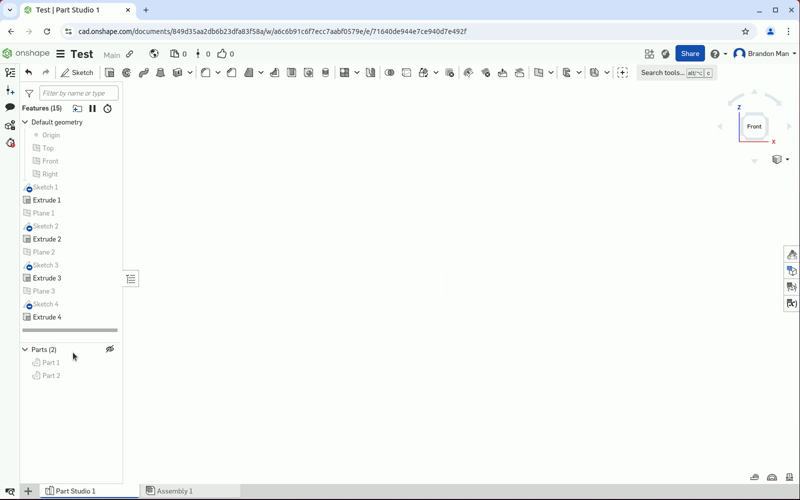
key_down(shift)
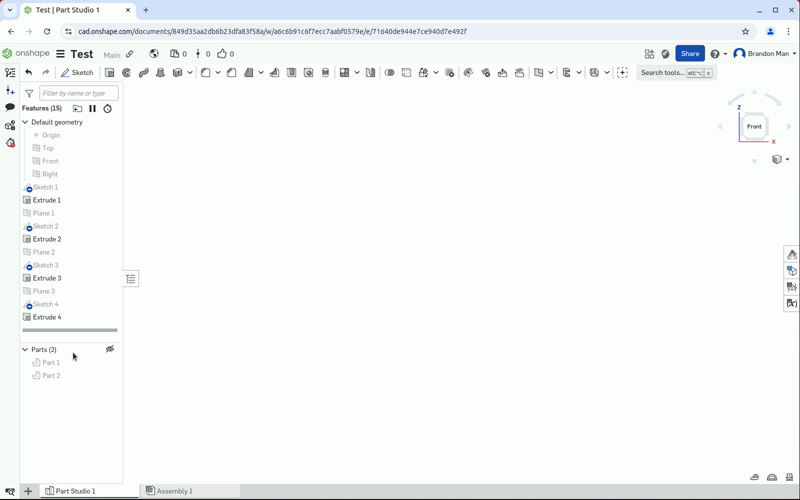
key(left)
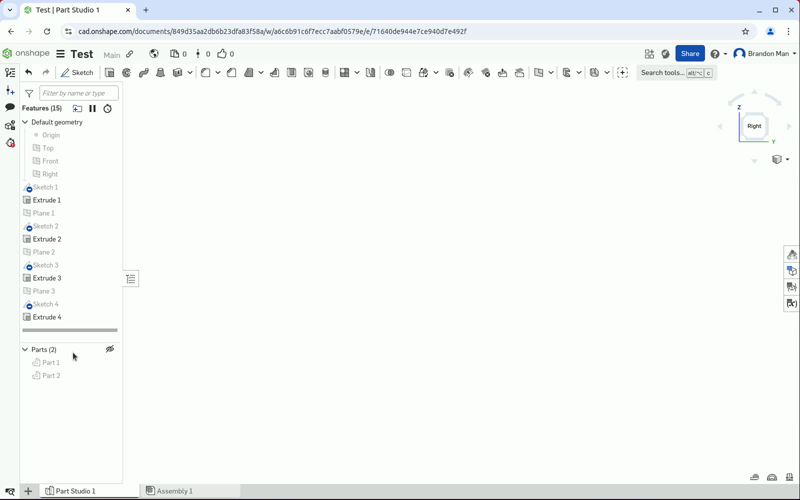
key_up(shift)
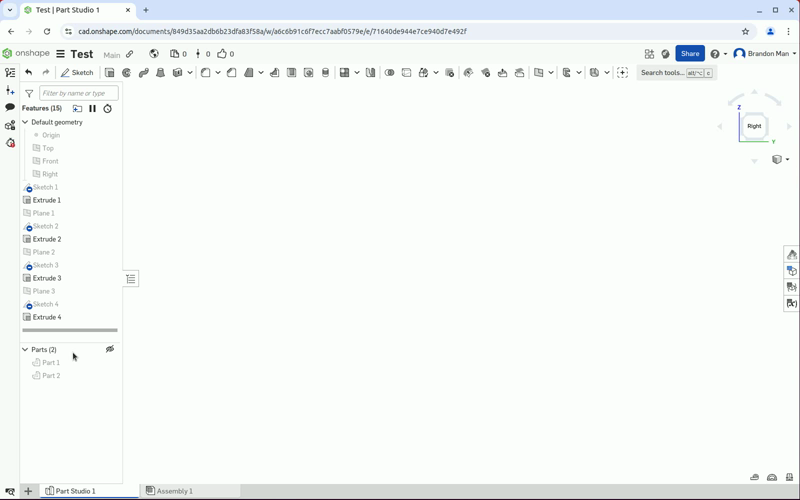
mouse_move(73, 352)
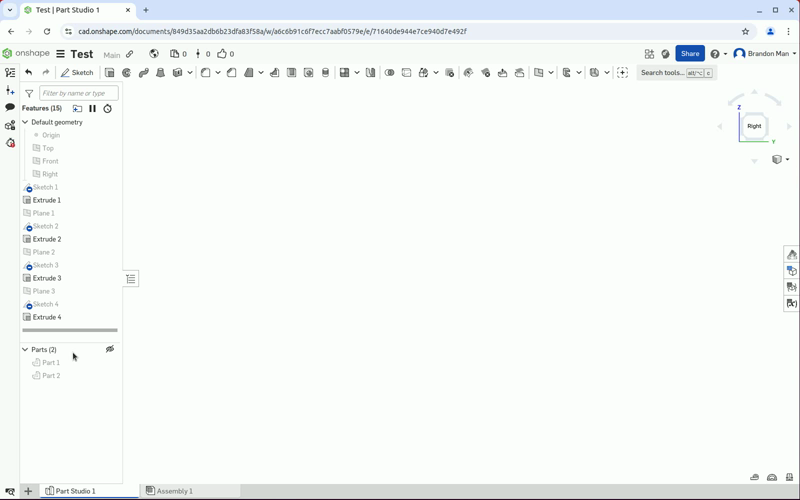
key(shift+y)
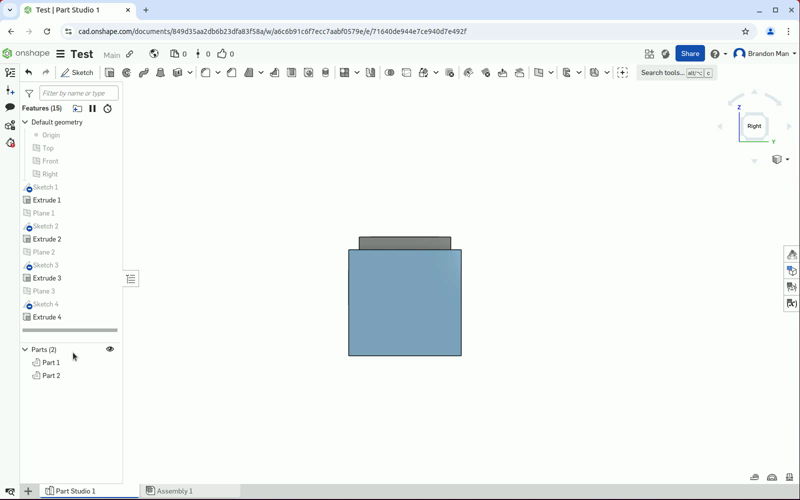
mouse_move(541, 75)
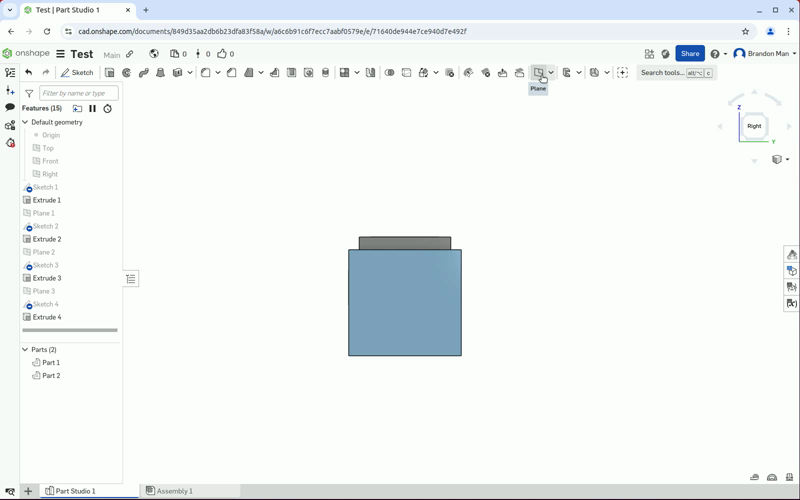
click(541, 75)
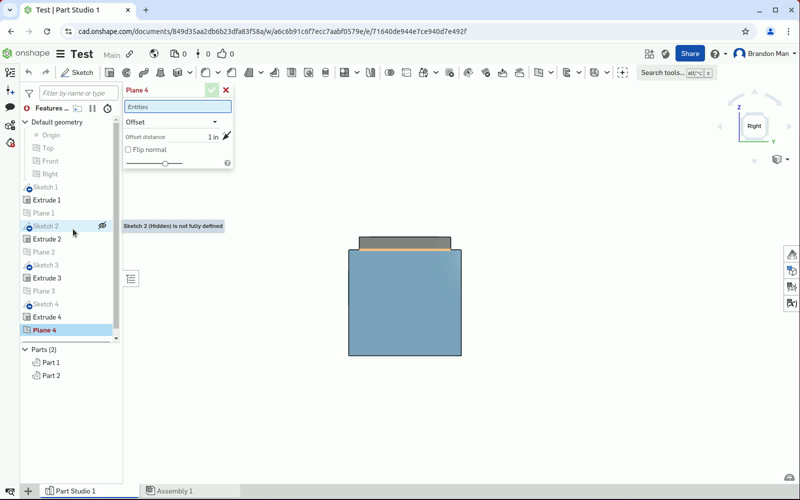
scroll(3)
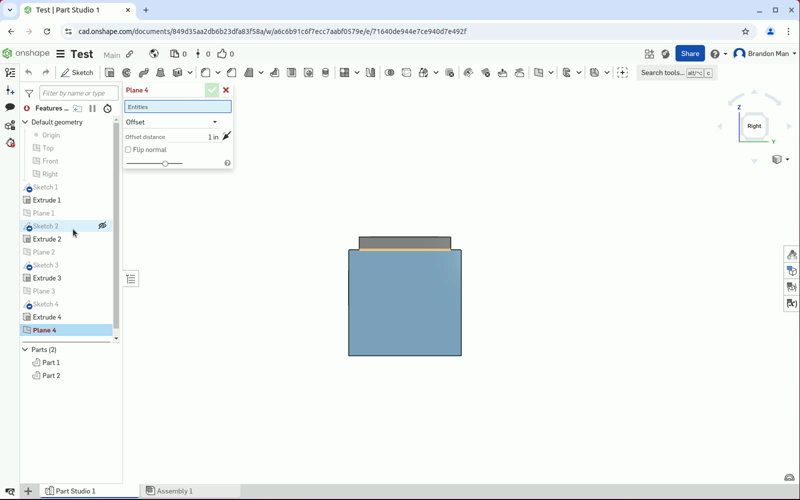
mouse_move(69, 176)
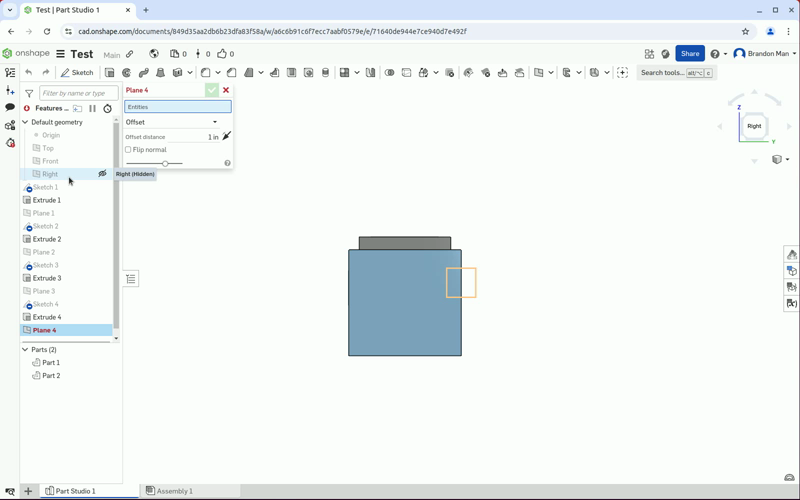
click(69, 176)
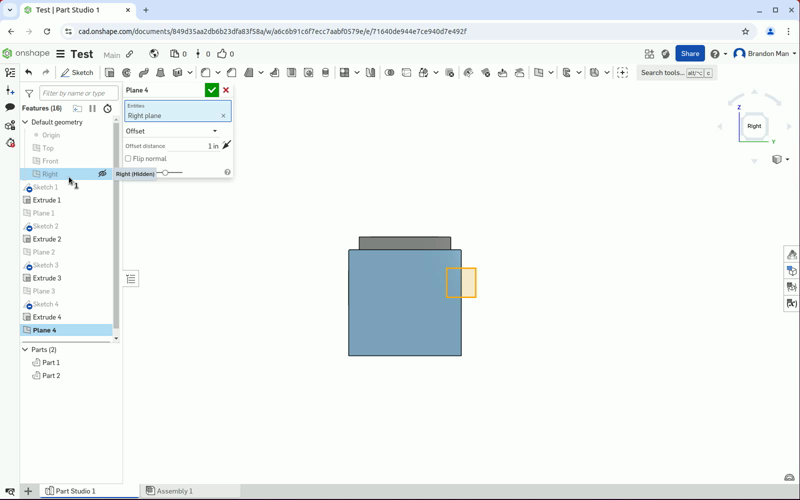
key(tab, 2)
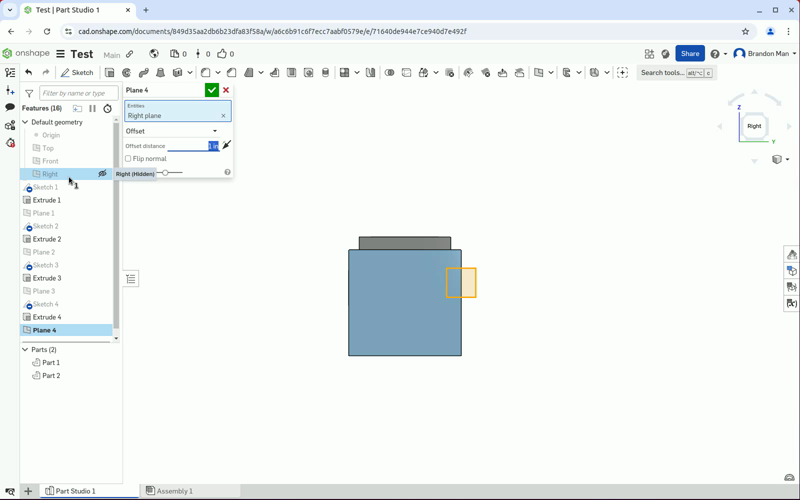
text(10.106)
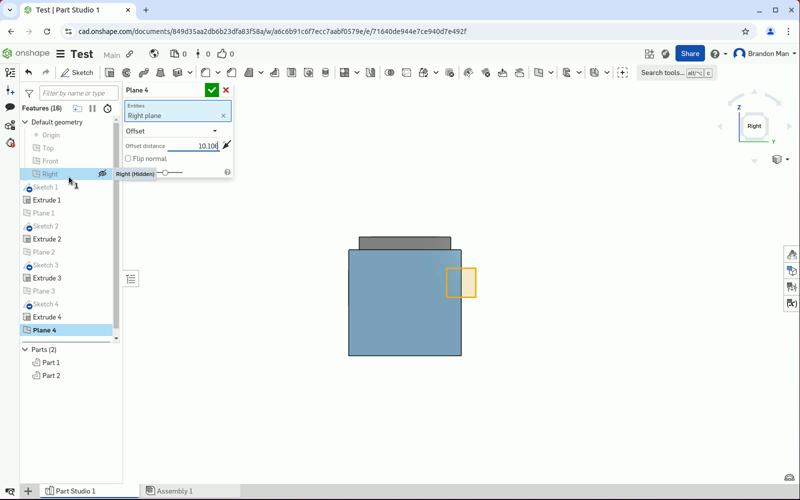
key(enter, 2)
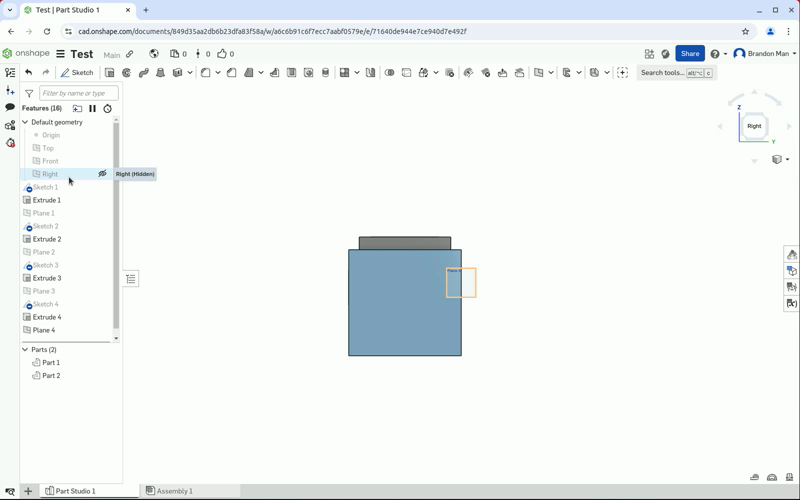
key(shift+s)
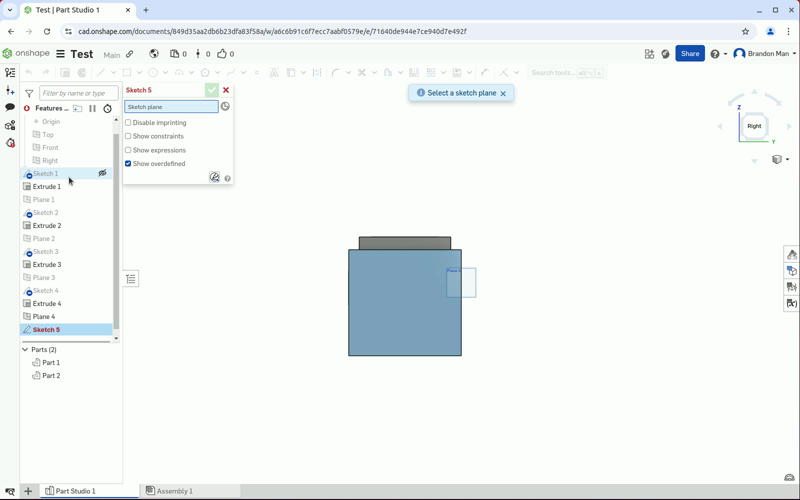
mouse_move(69, 319)
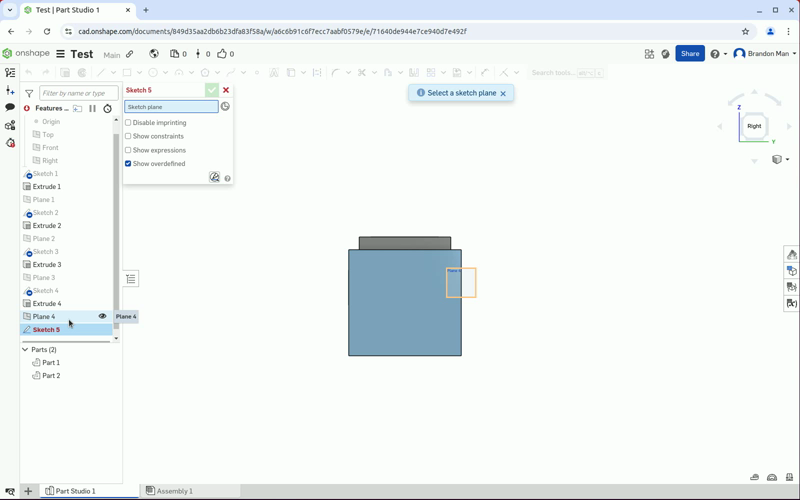
click(69, 319)
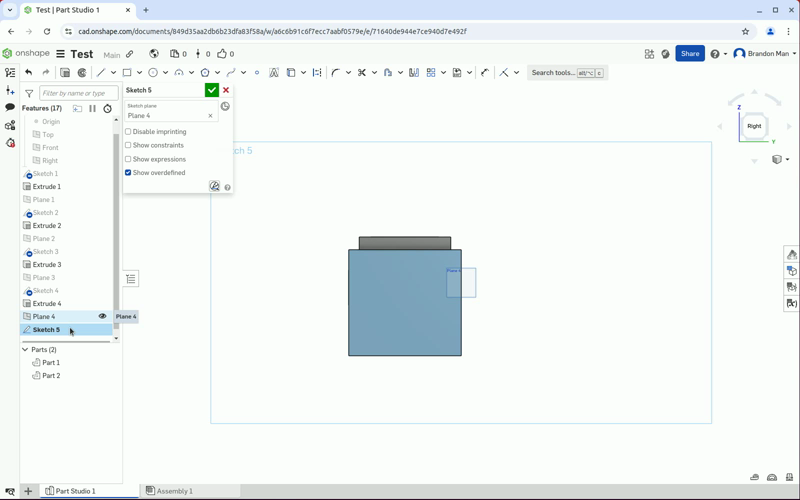
mouse_move(73, 352)
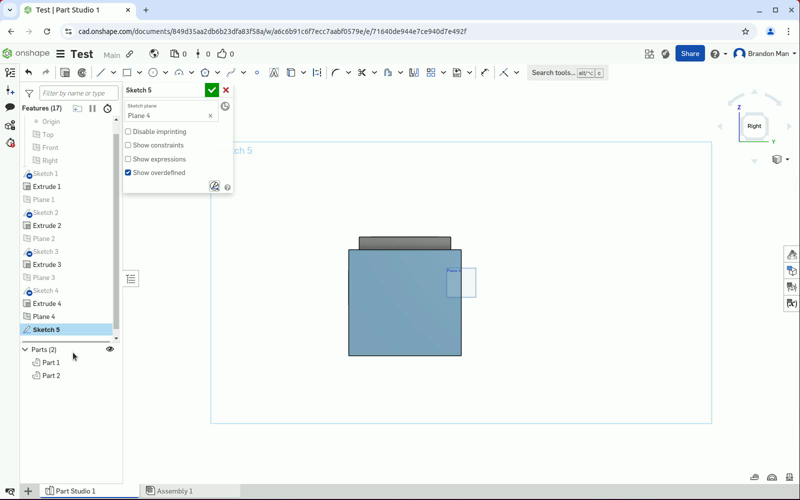
key(y)
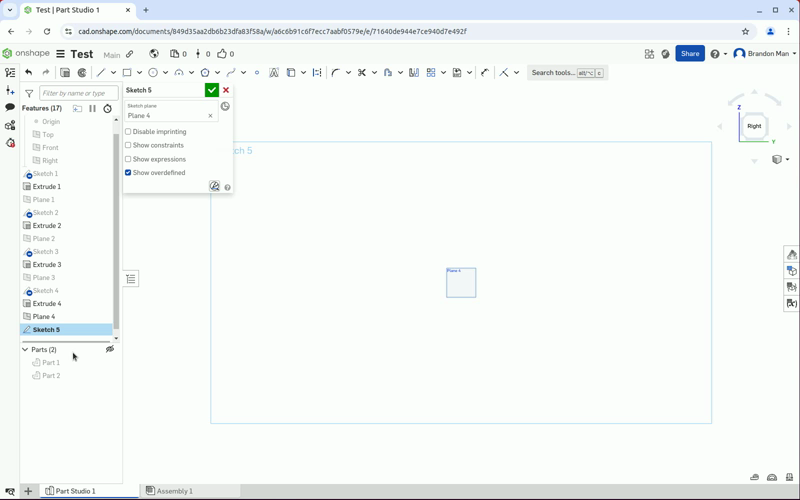
key(l)
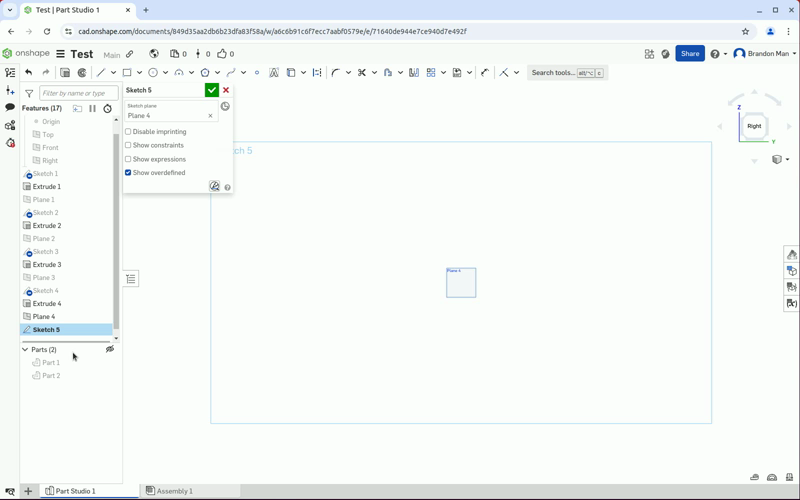
key_down(shift)
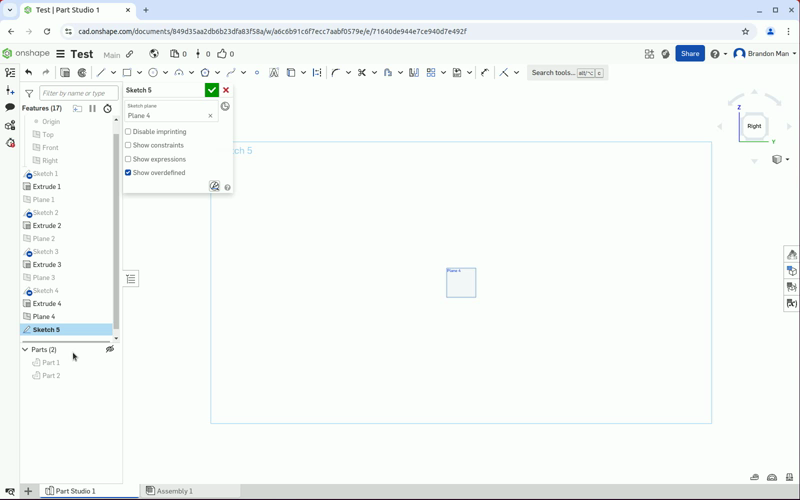
mouse_move(348, 250)
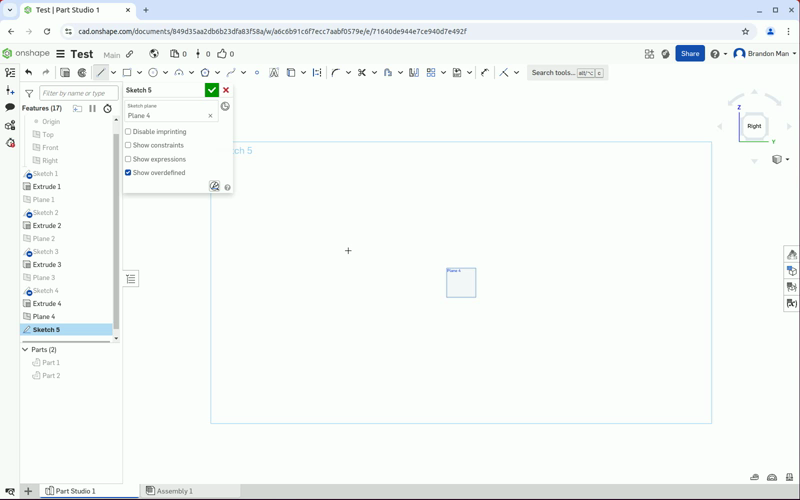
click(348, 250)
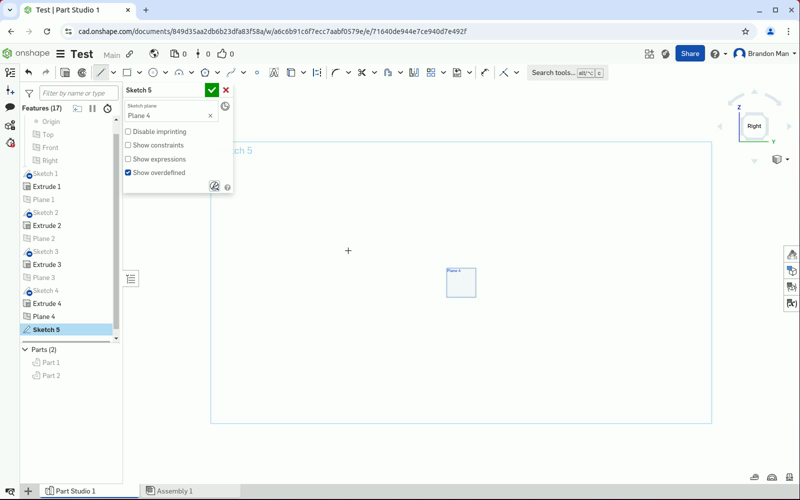
key_up(shift)
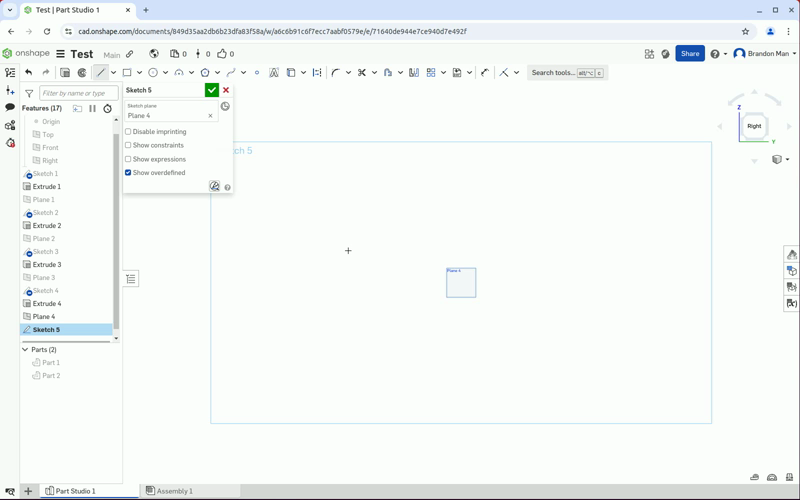
key_down(shift)
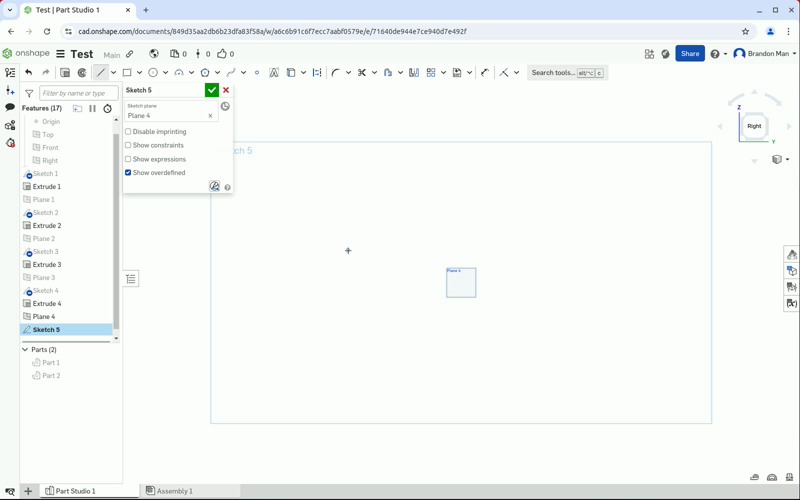
mouse_move(378, 250)
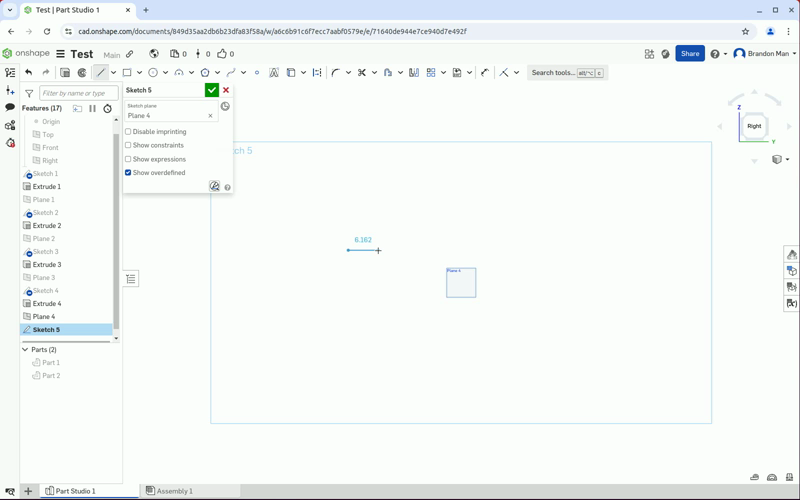
mouse_move(384, 250)
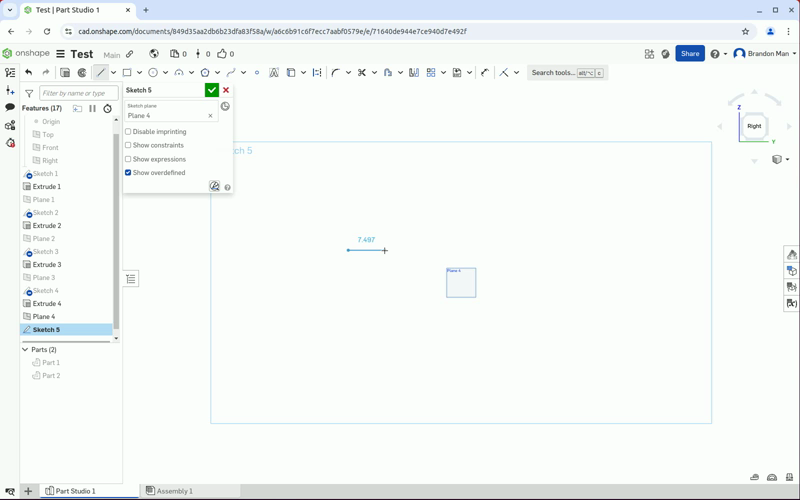
click(384, 250)
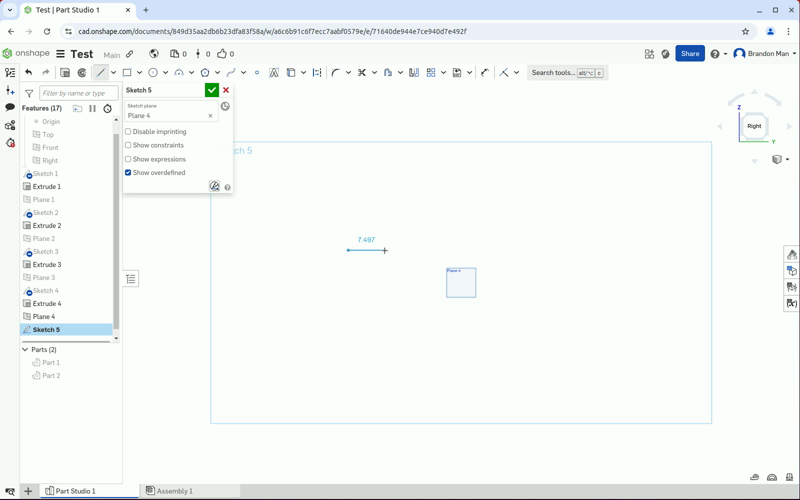
key_up(shift)
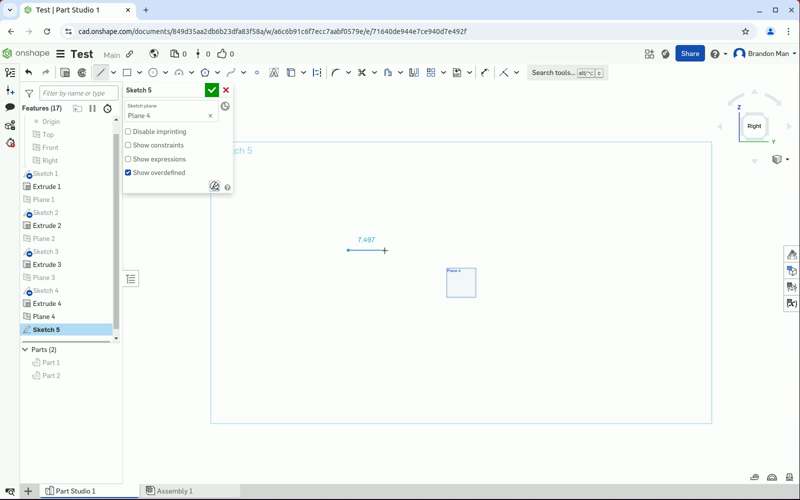
key_down(shift)
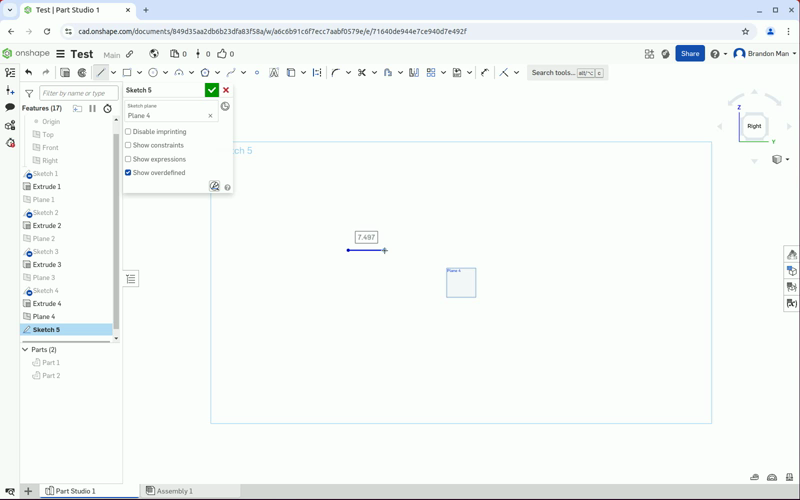
mouse_move(414, 250)
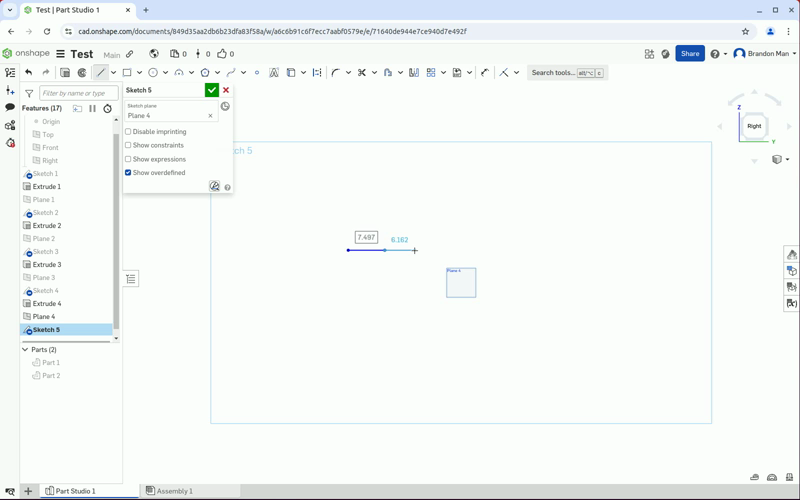
mouse_move(414, 217)
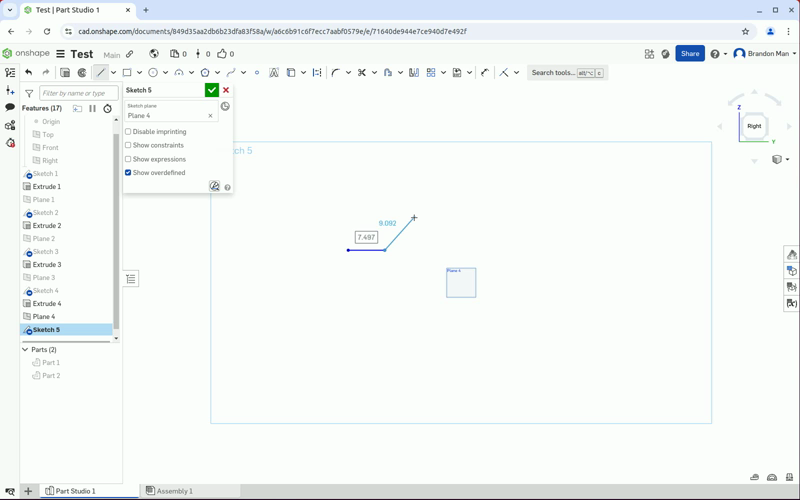
click(414, 217)
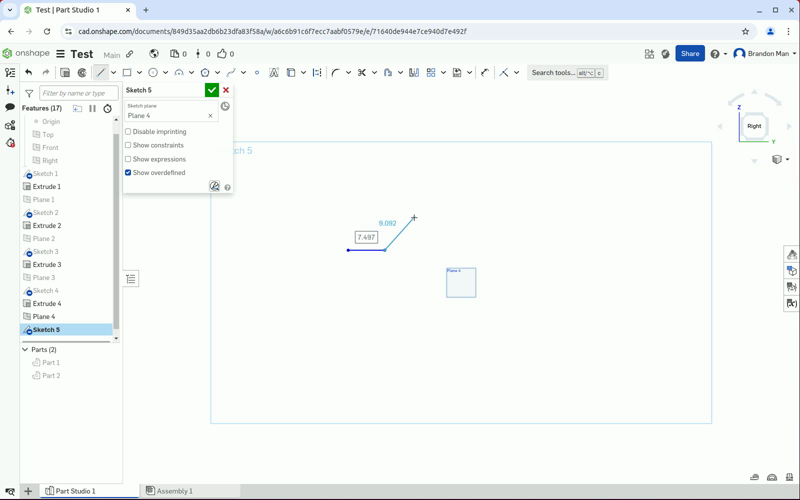
key_up(shift)
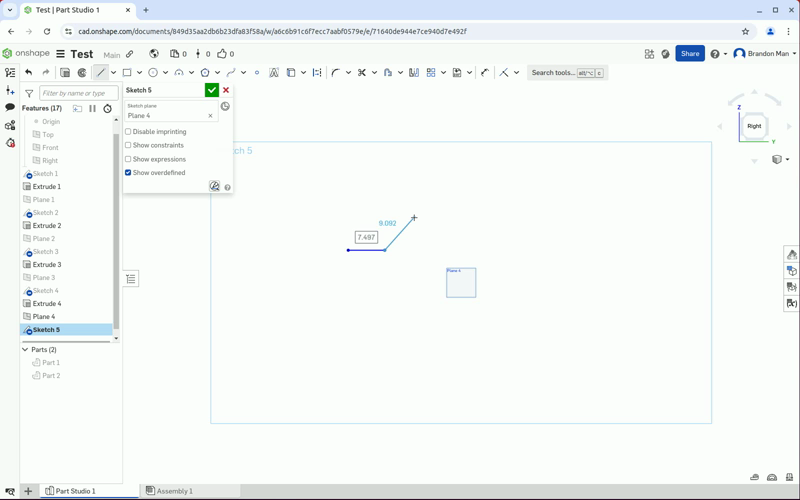
key_down(shift)
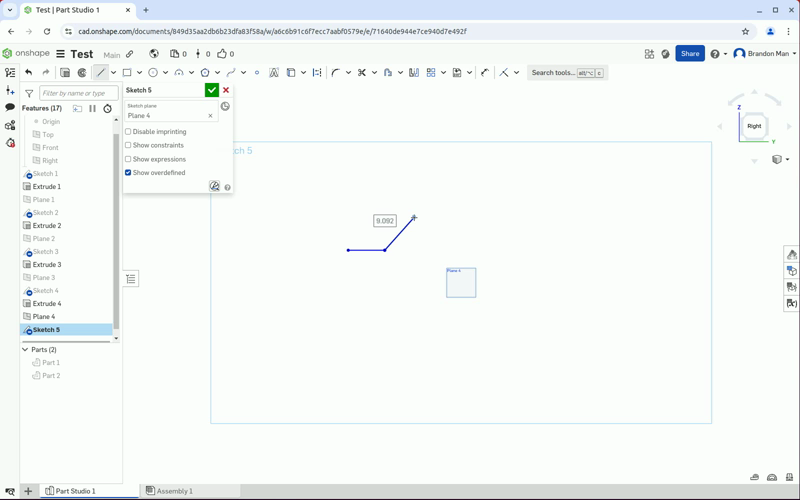
mouse_move(444, 217)
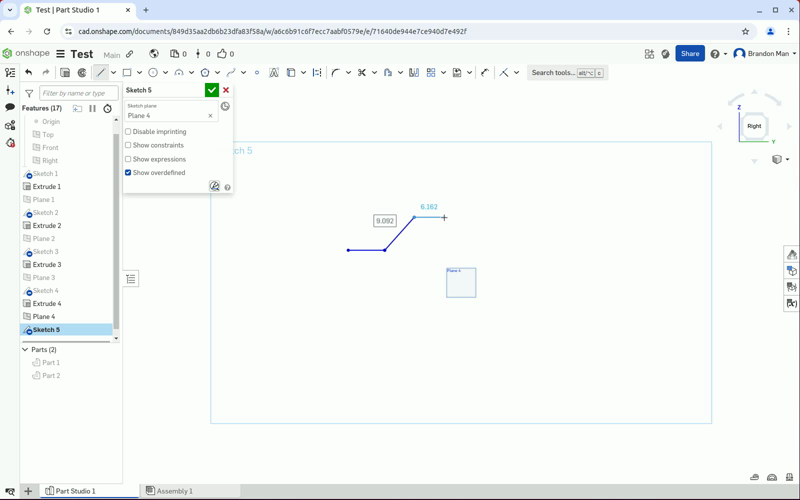
mouse_move(358, 217)
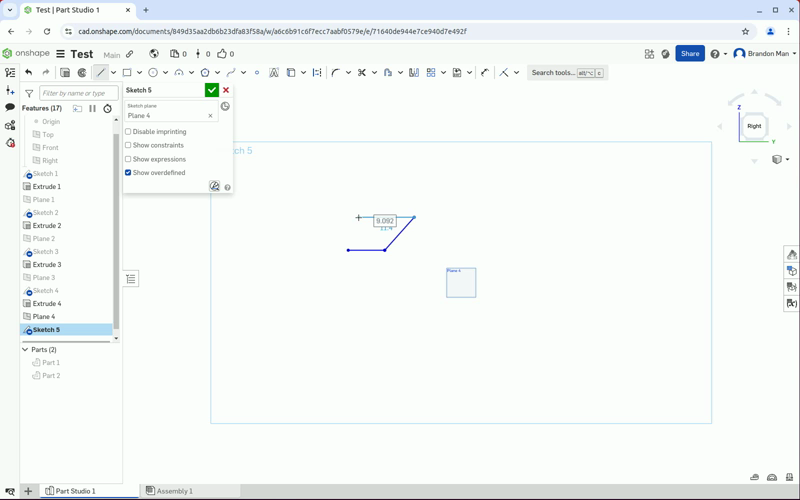
click(358, 217)
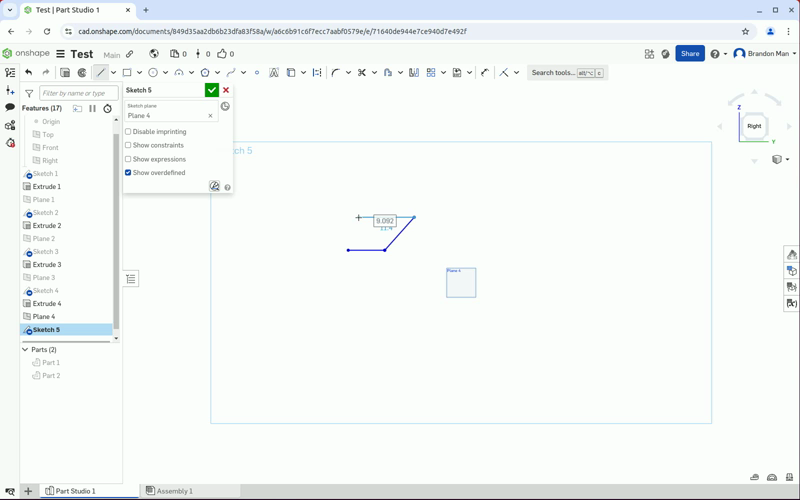
key_up(shift)
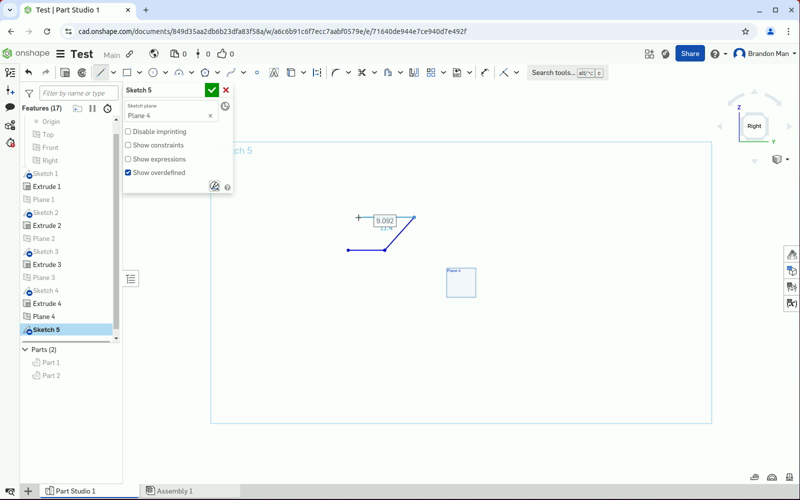
mouse_move(388, 217)
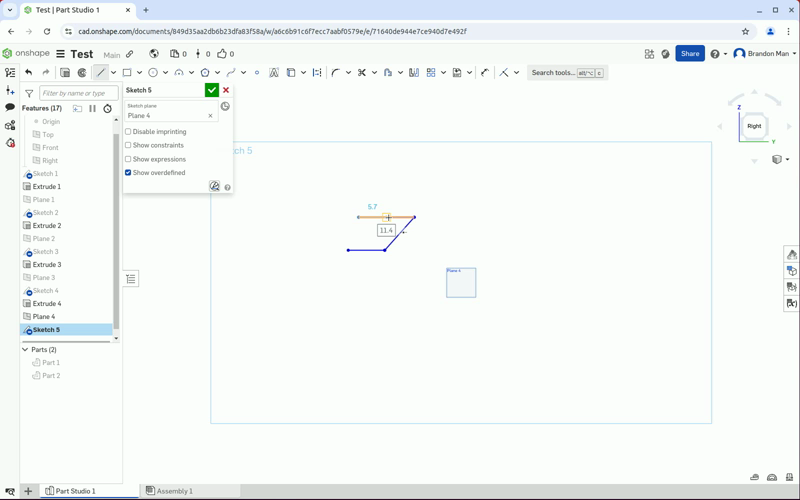
key_down(shift)
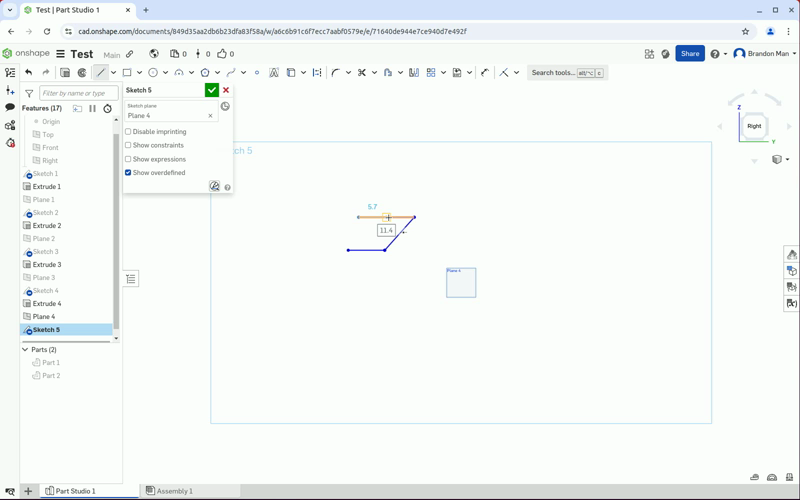
mouse_move(348, 250)
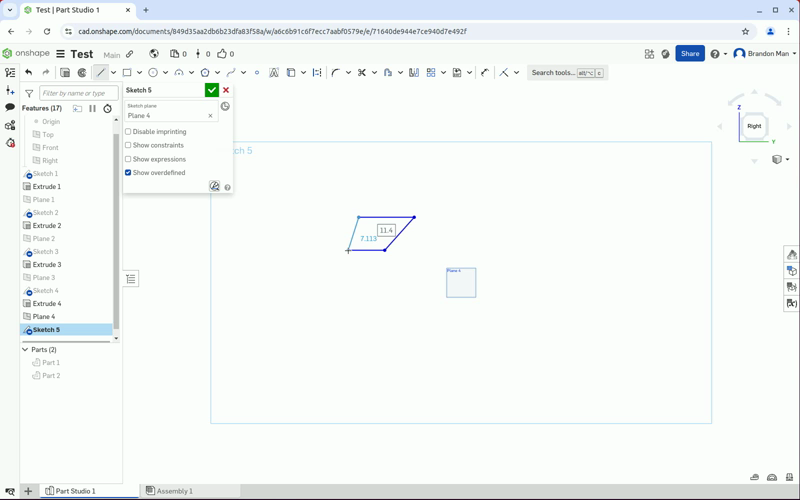
key_up(shift)
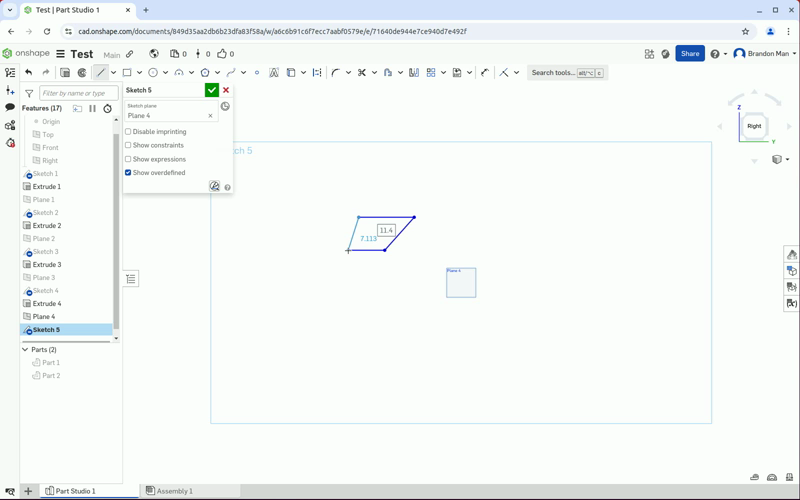
click(348, 250)
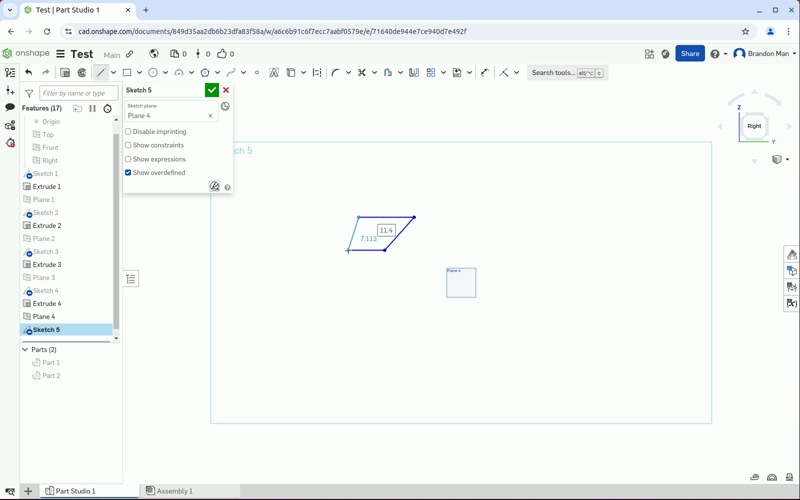
key(esc)
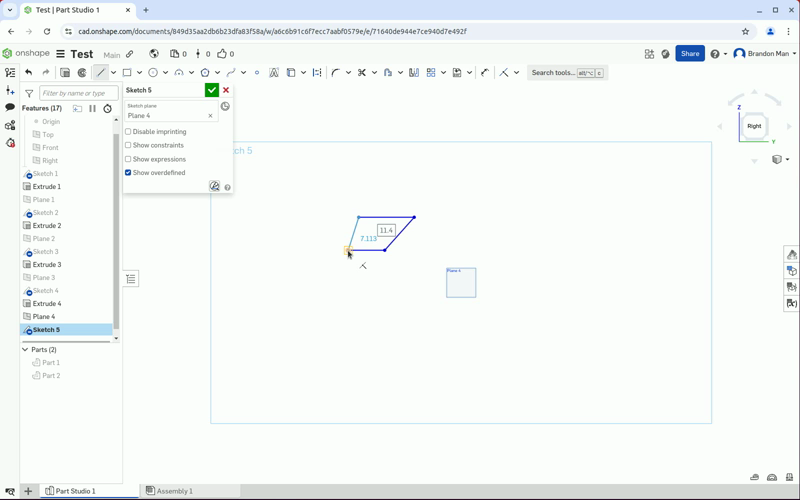
mouse_move(361, 238)
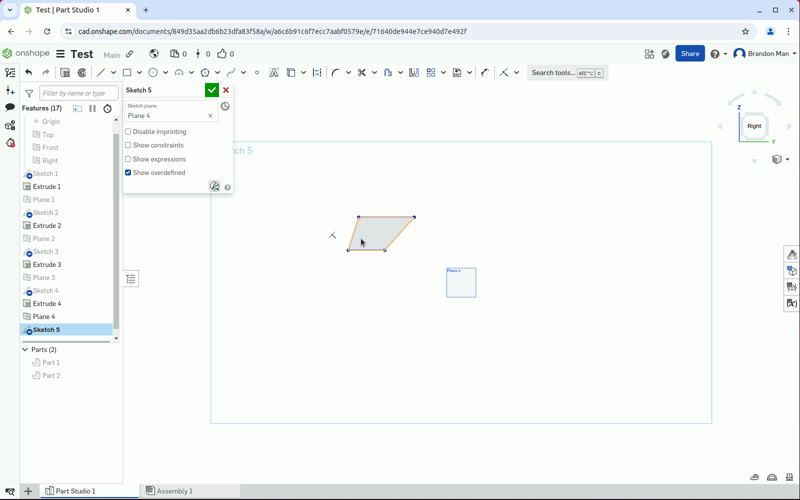
scroll(6)
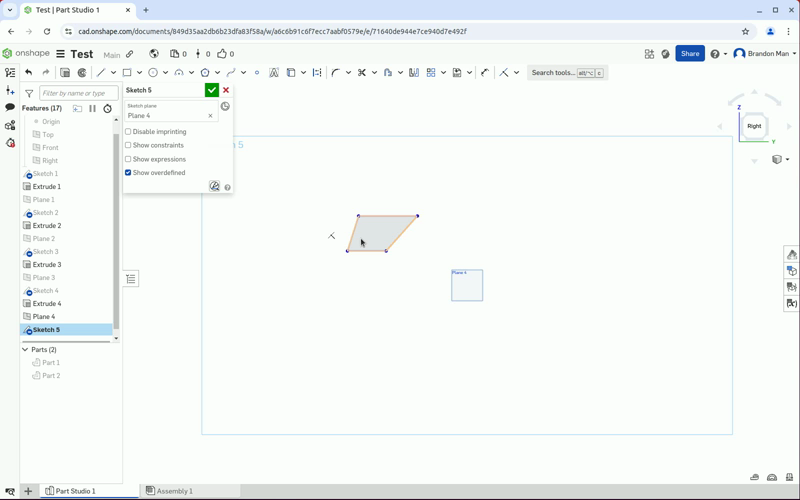
scroll(6)
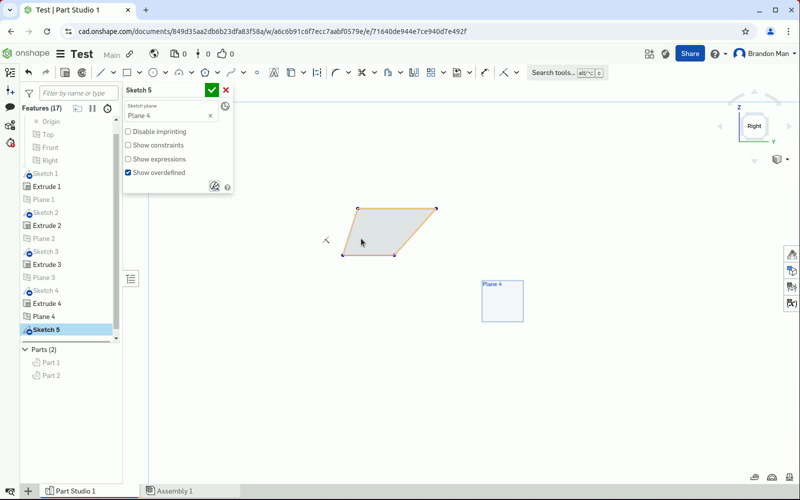
scroll(6)
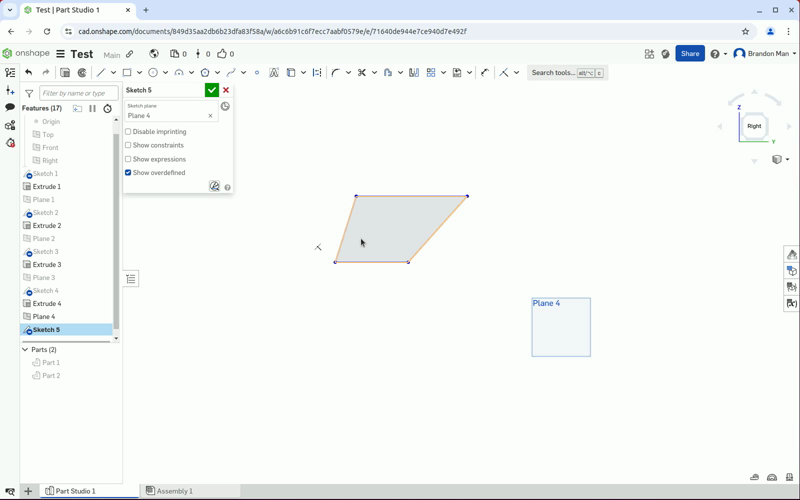
scroll(6)
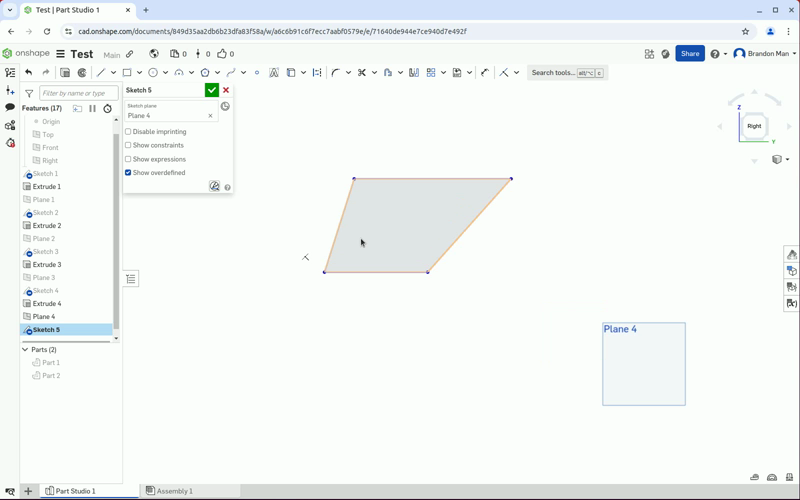
scroll(6)
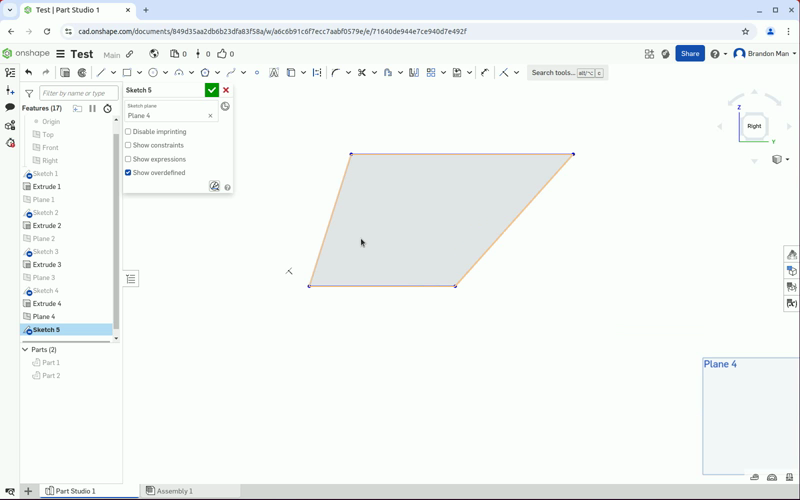
scroll(6)
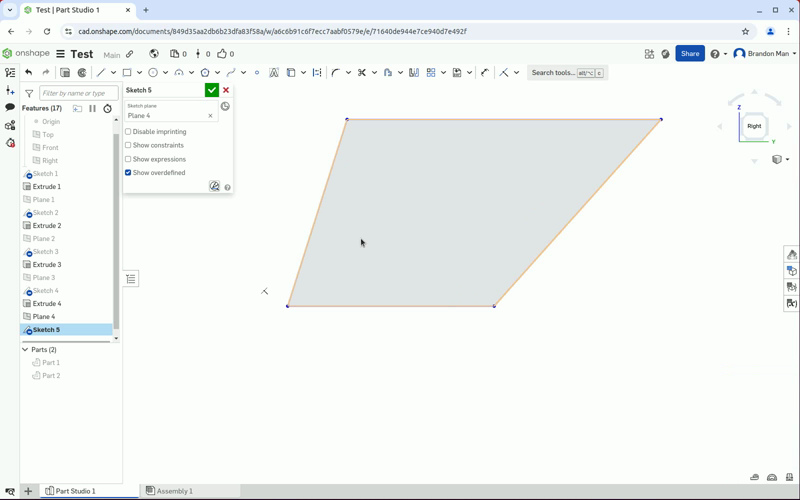
scroll(6)
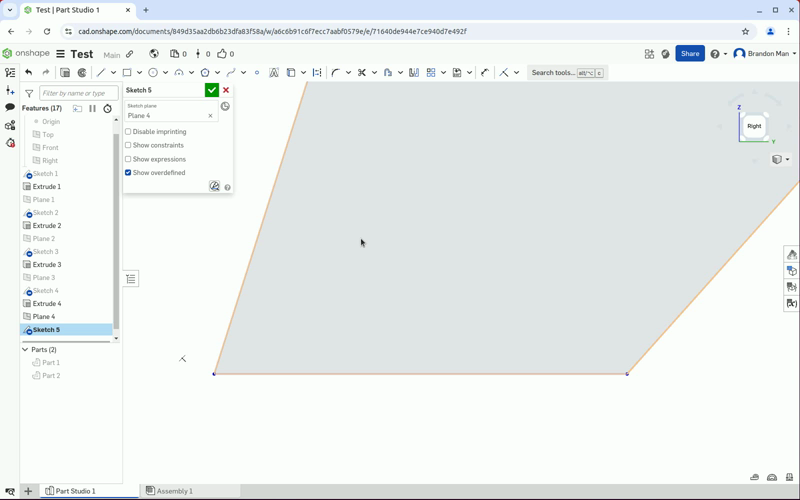
click(361, 238)
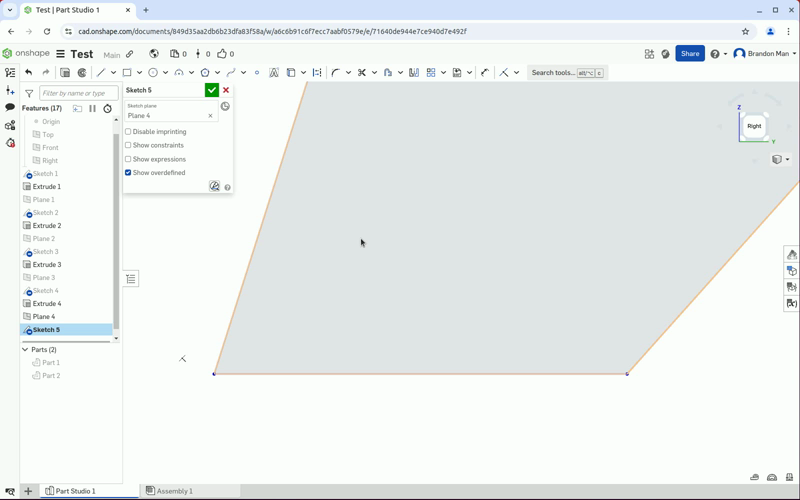
scroll(-6)
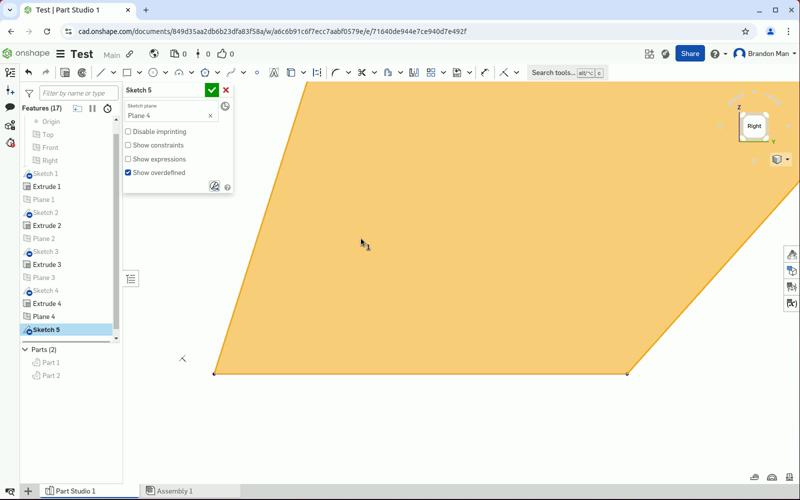
scroll(-6)
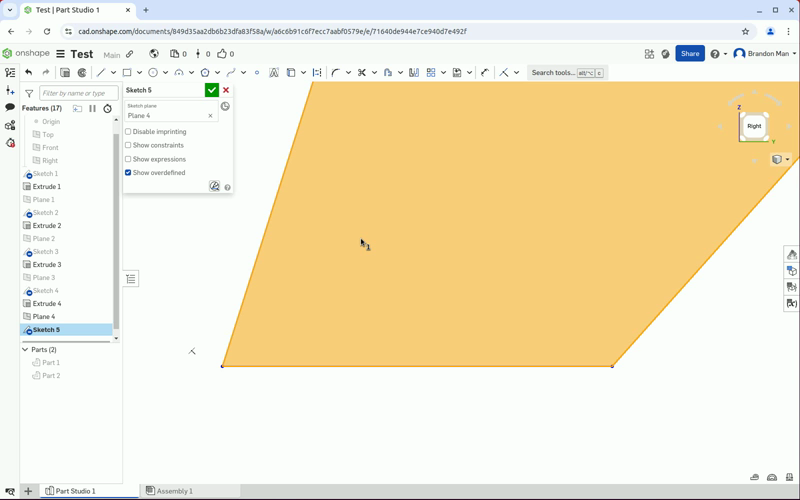
scroll(-6)
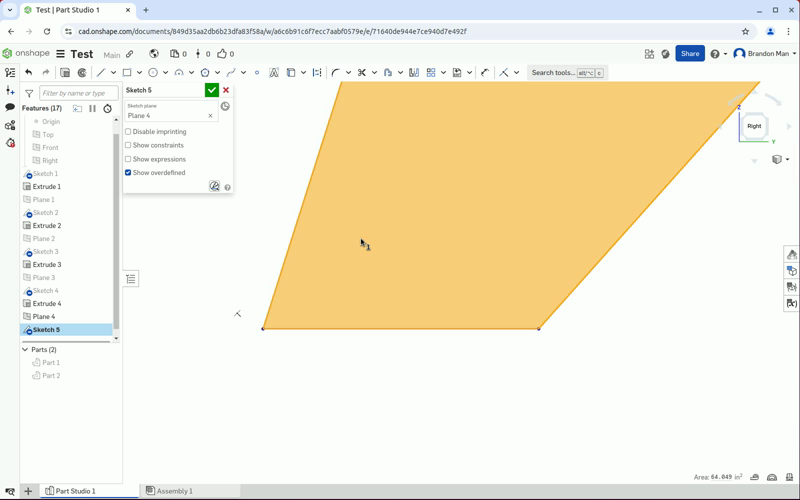
scroll(-6)
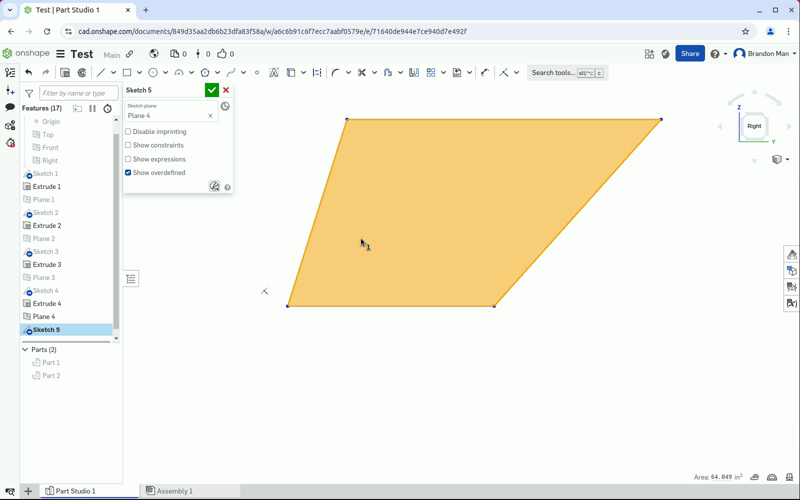
scroll(-6)
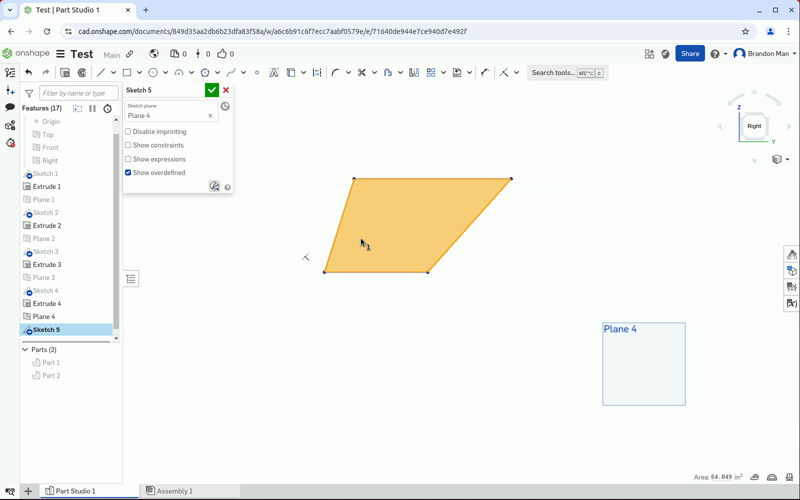
scroll(-6)
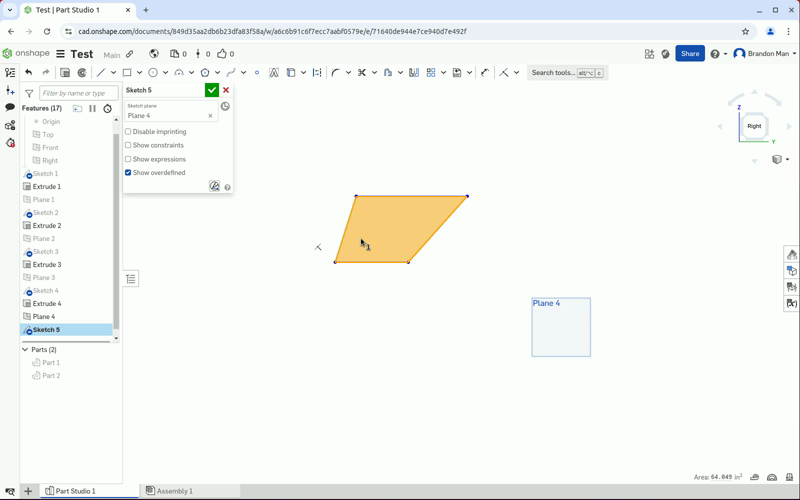
scroll(-6)
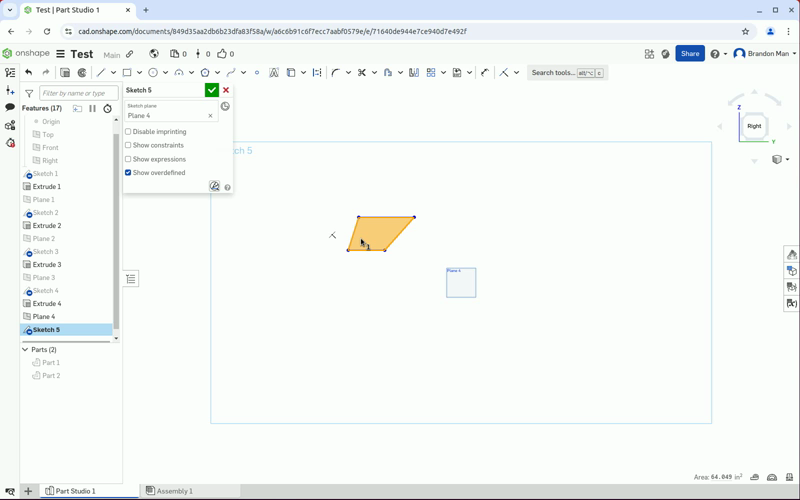
mouse_move(73, 352)
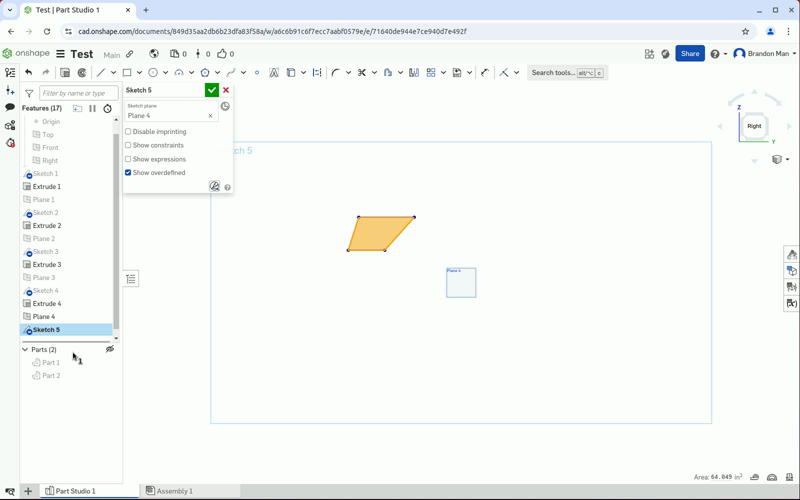
key(shift+y)
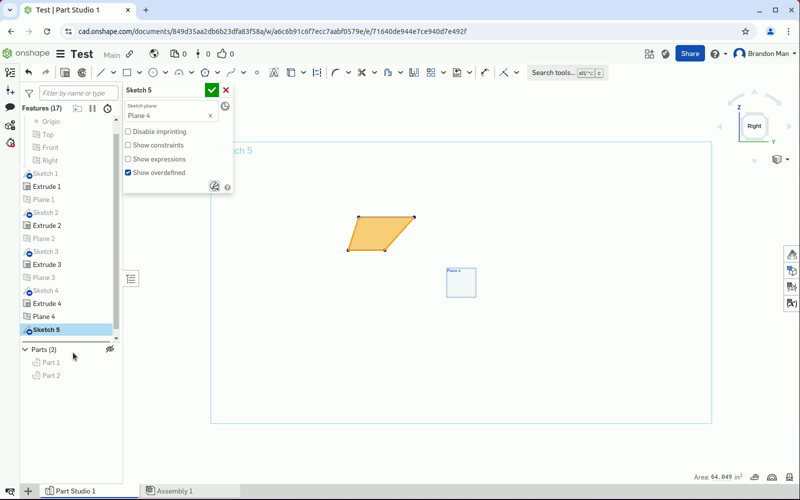
key(shift+e)
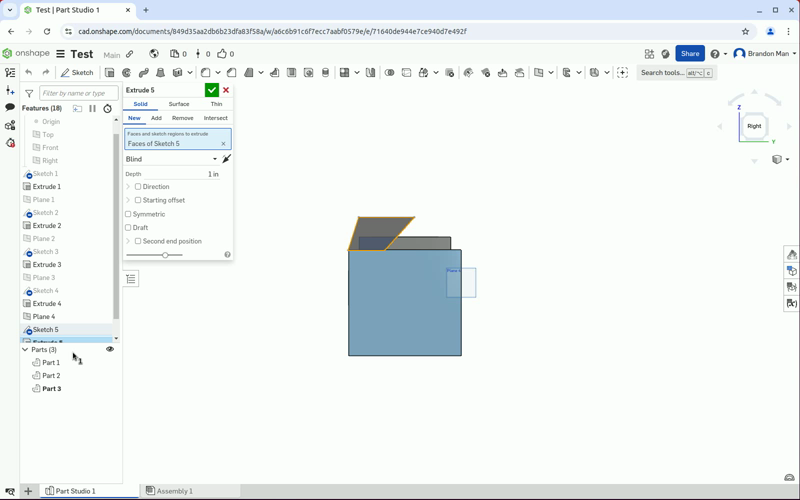
mouse_move(143, 106)
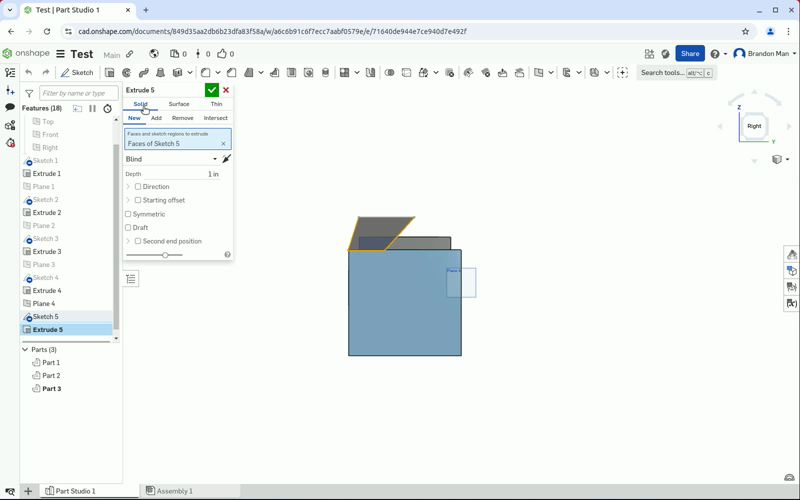
click(143, 106)
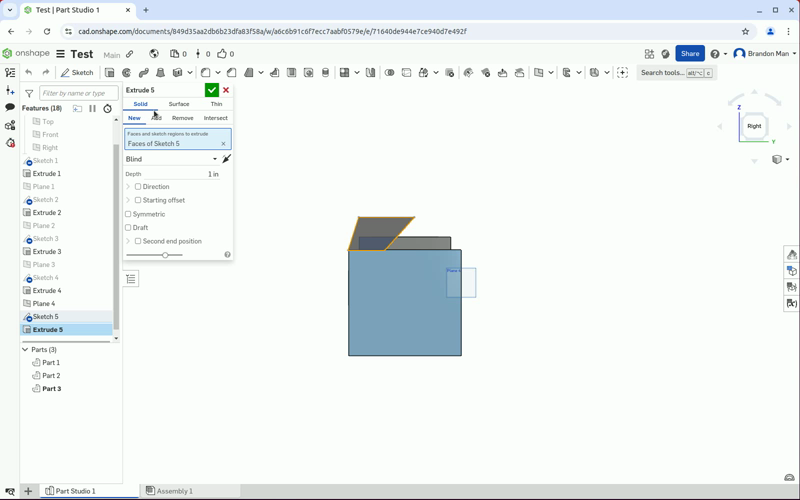
mouse_move(186, 120)
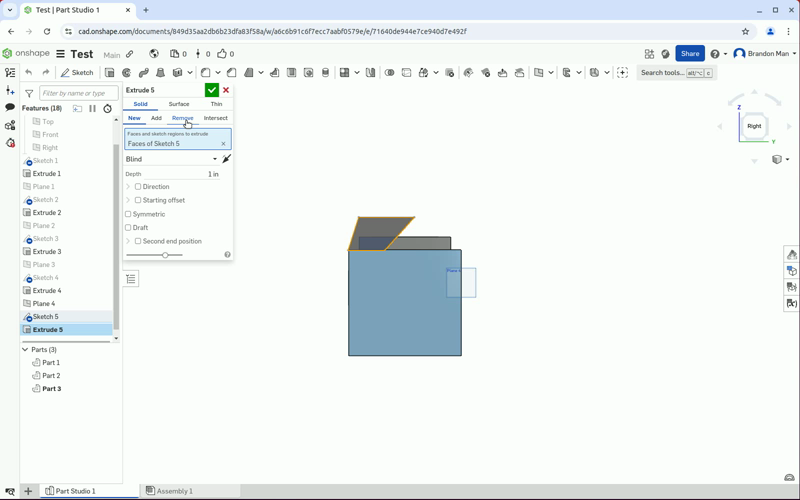
click(186, 120)
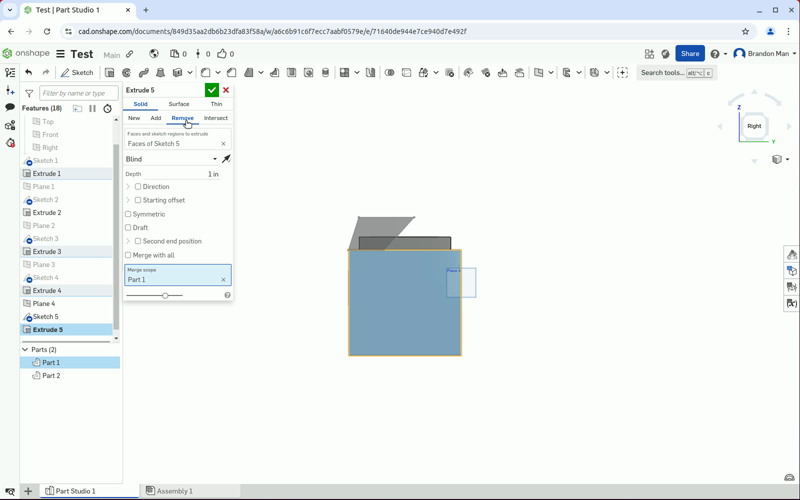
key(tab, 4)
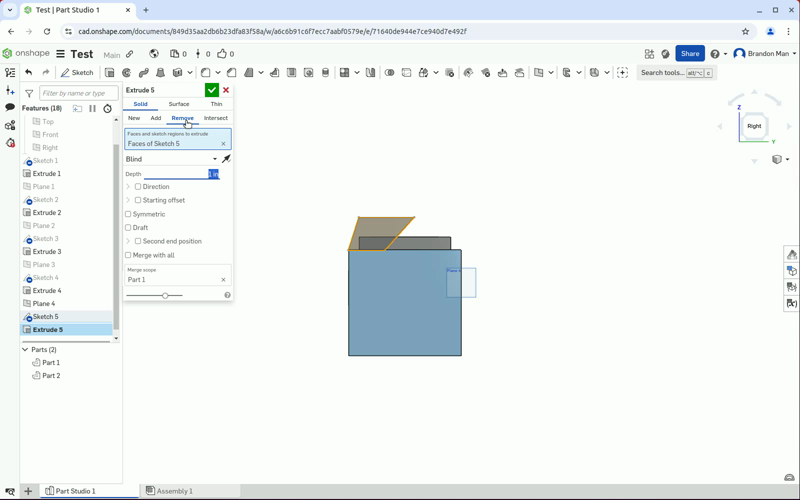
text(30.811)
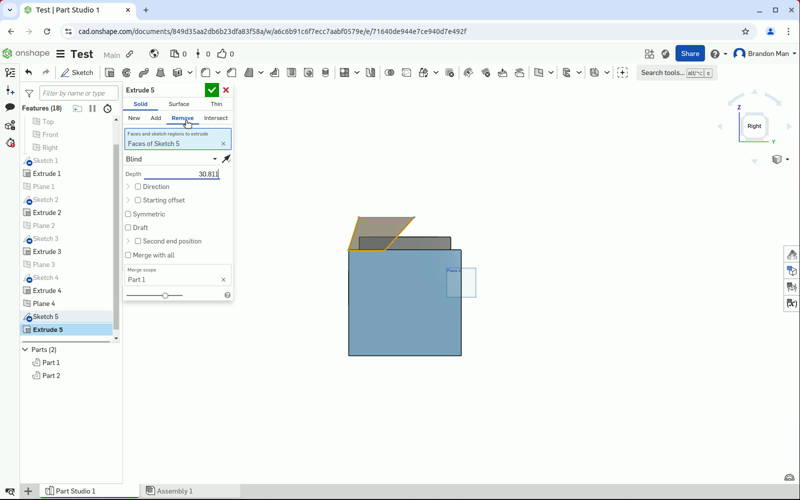
key(tab, 6)
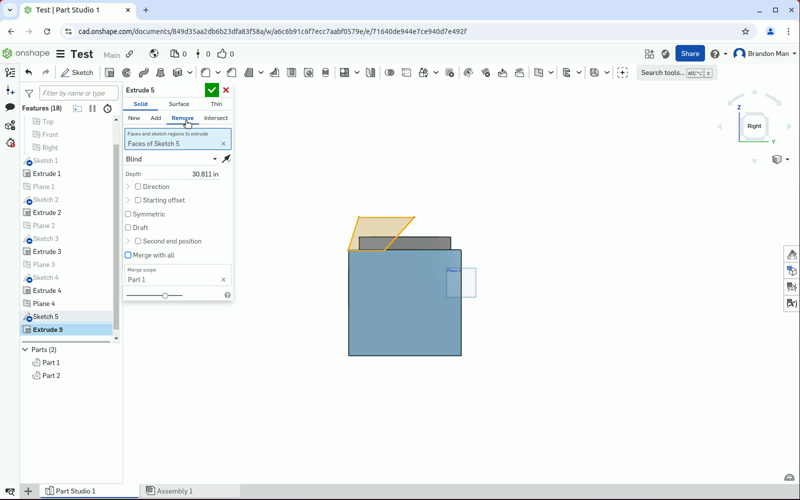
key(space)
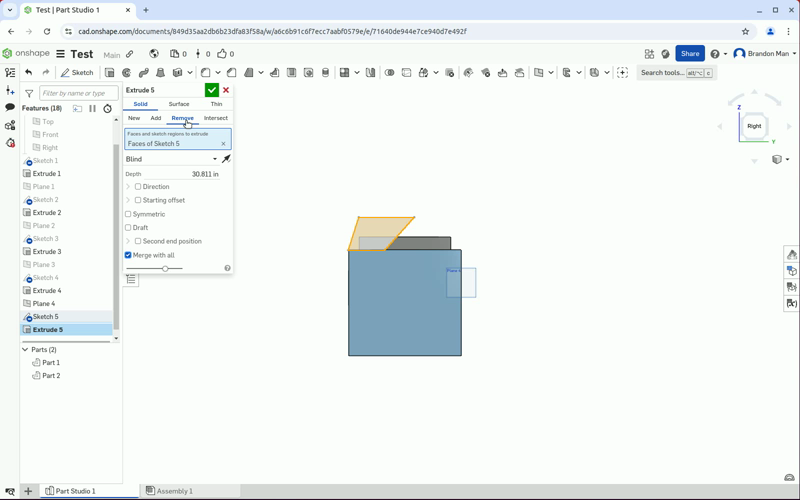
key(enter)
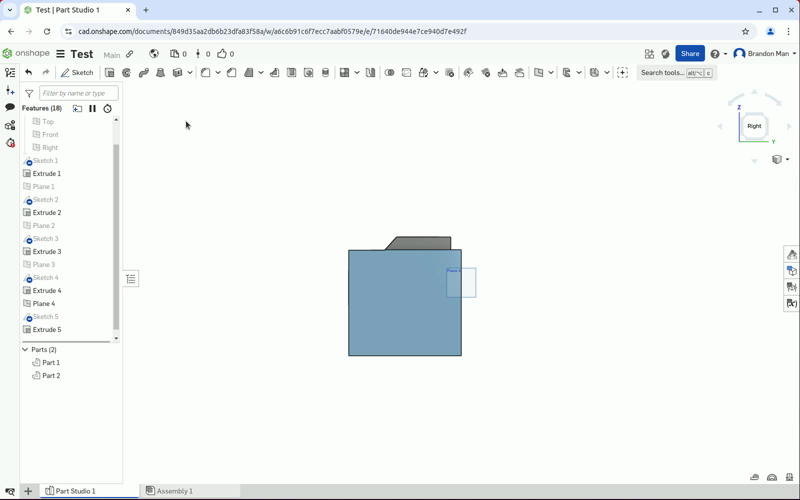
key(shift+h)
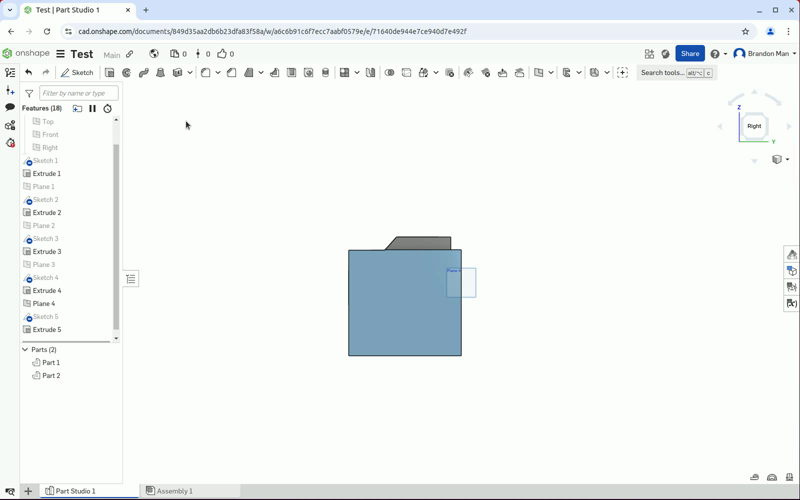
key(shift+h)
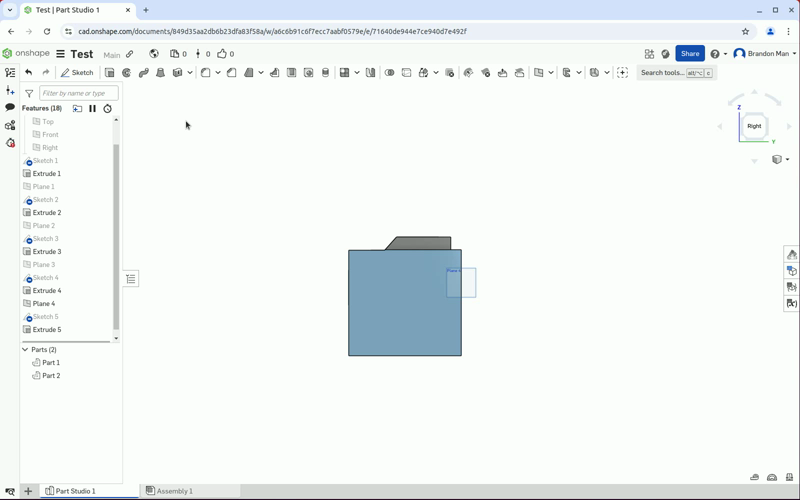
mouse_move(69, 163)
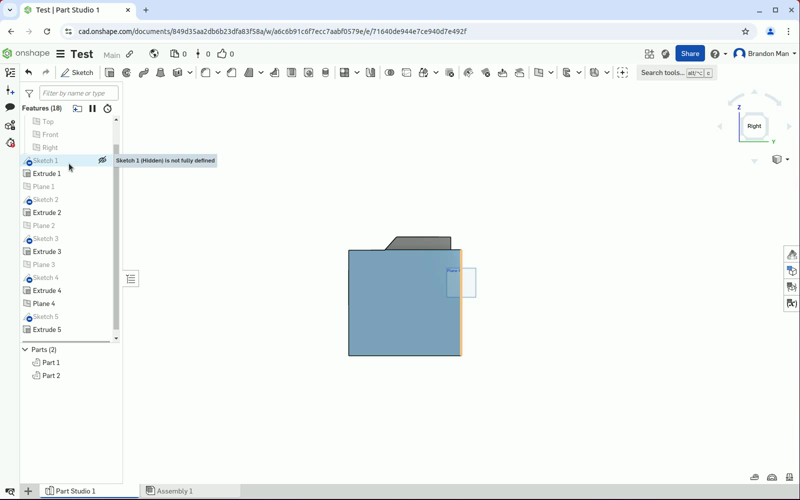
click(69, 163)
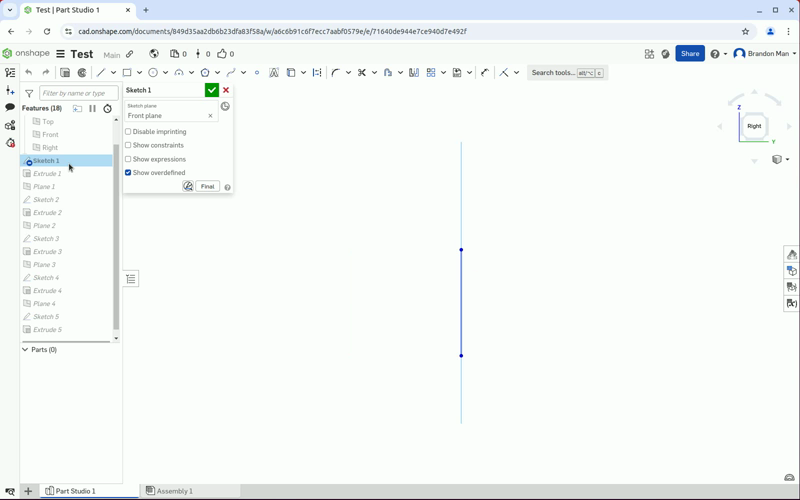
mouse_move(229, 92)
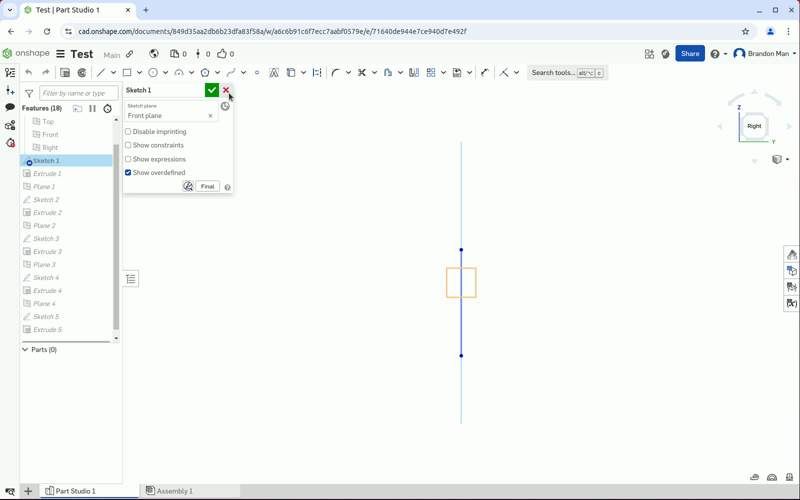
click(229, 92)
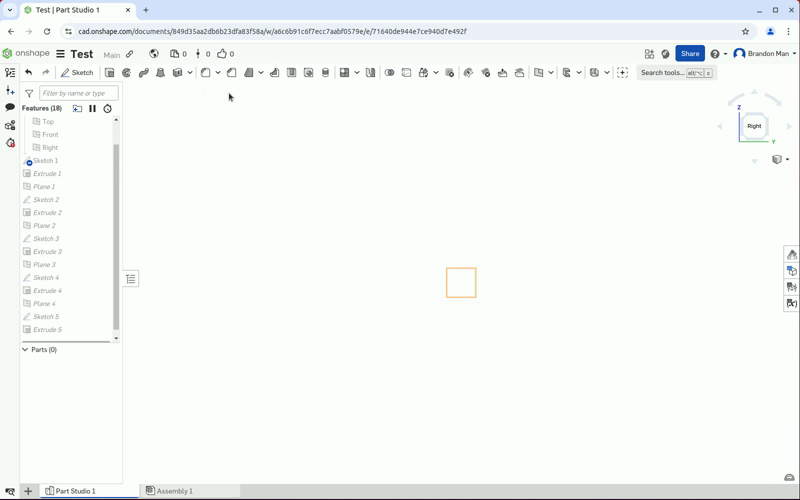
key(shift+s)
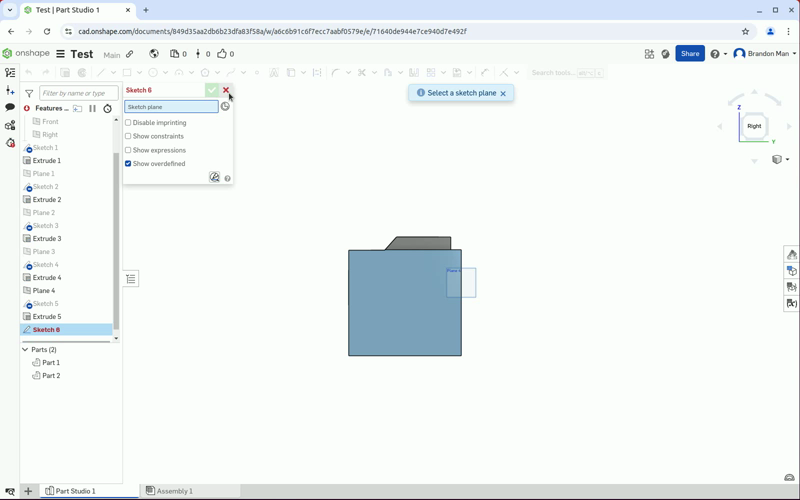
mouse_move(69, 293)
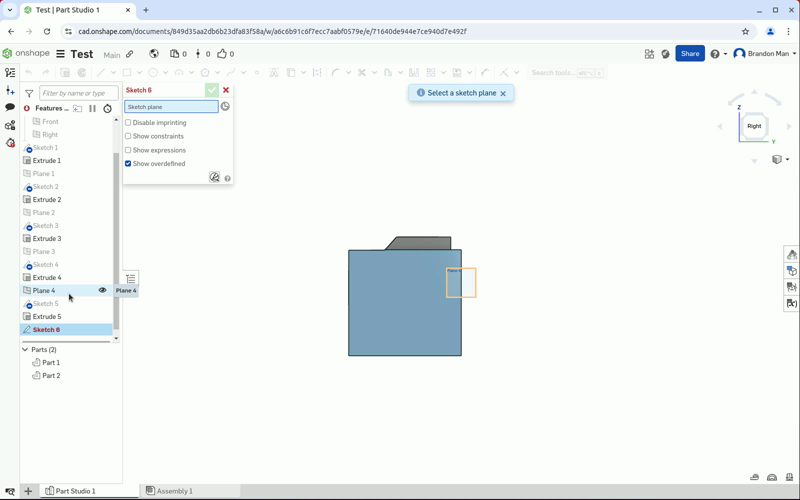
click(69, 293)
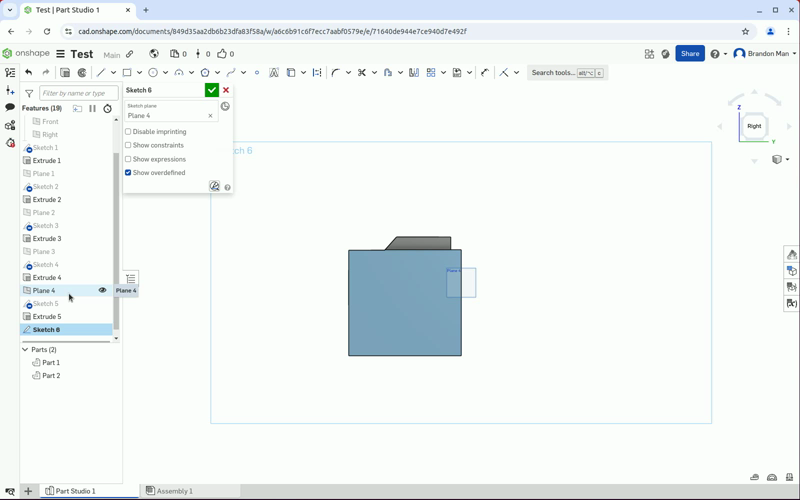
mouse_move(73, 352)
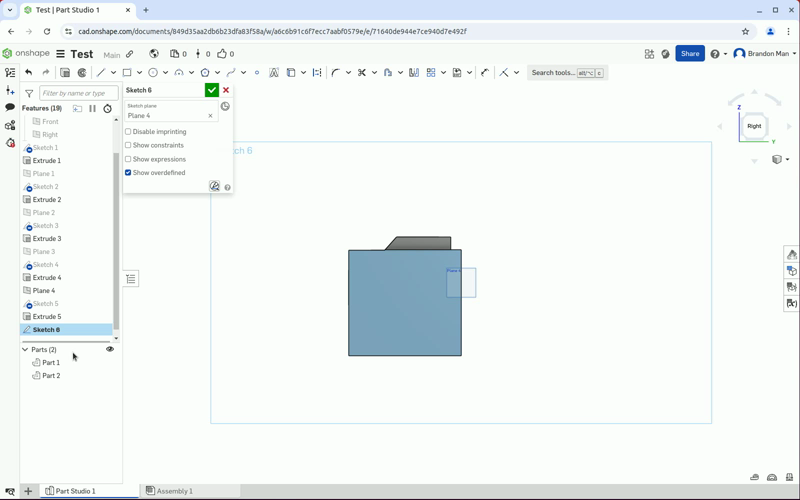
key(y)
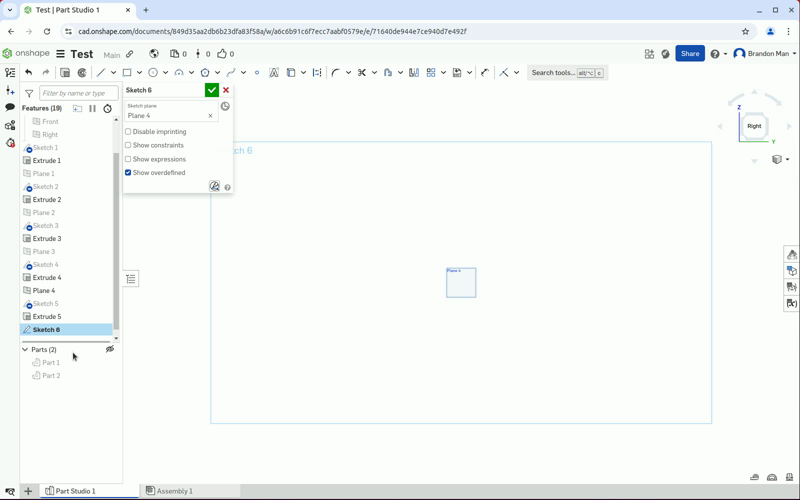
key(l)
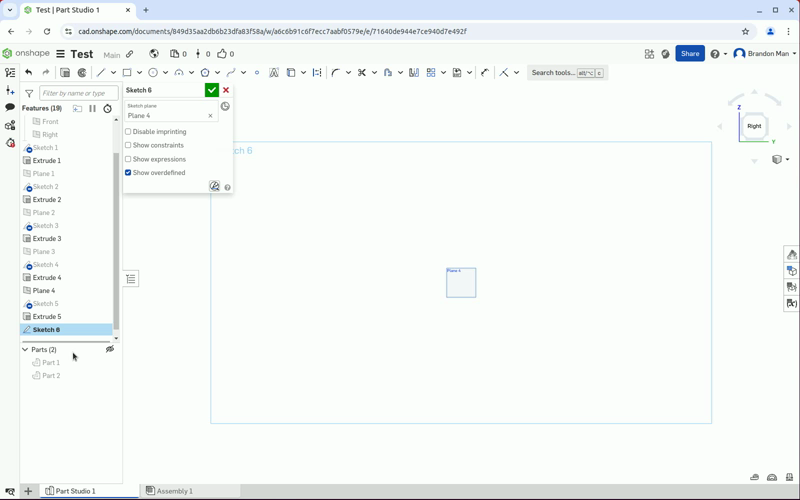
key_down(shift)
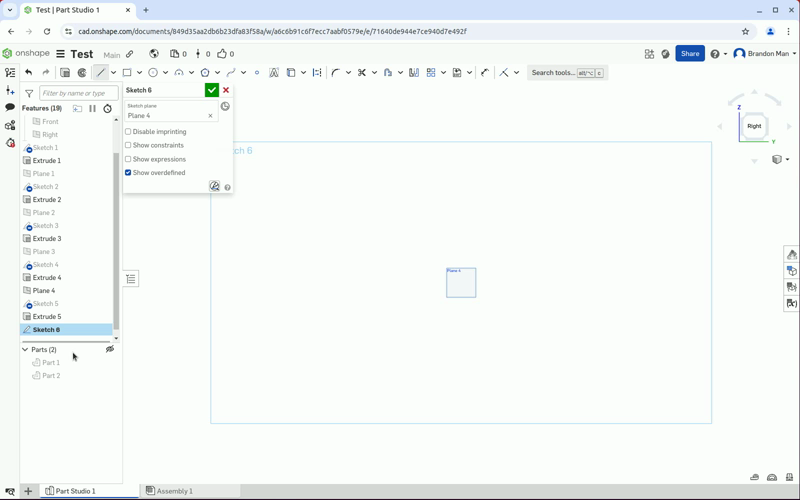
mouse_move(348, 288)
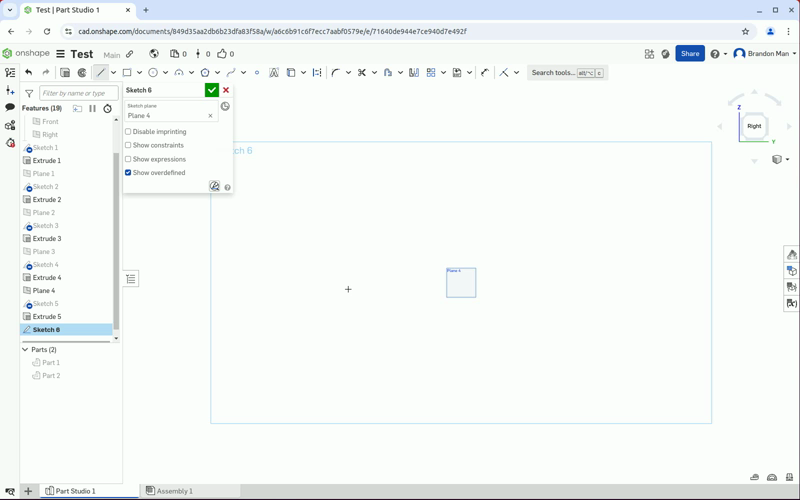
click(348, 288)
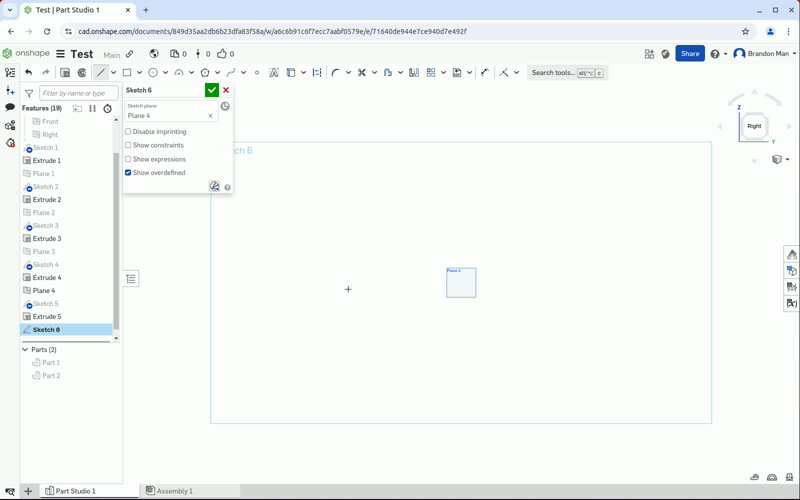
key_up(shift)
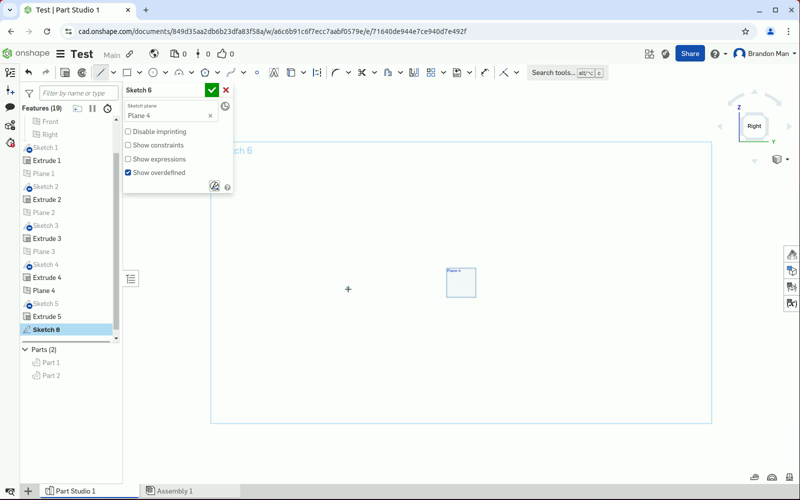
key_down(shift)
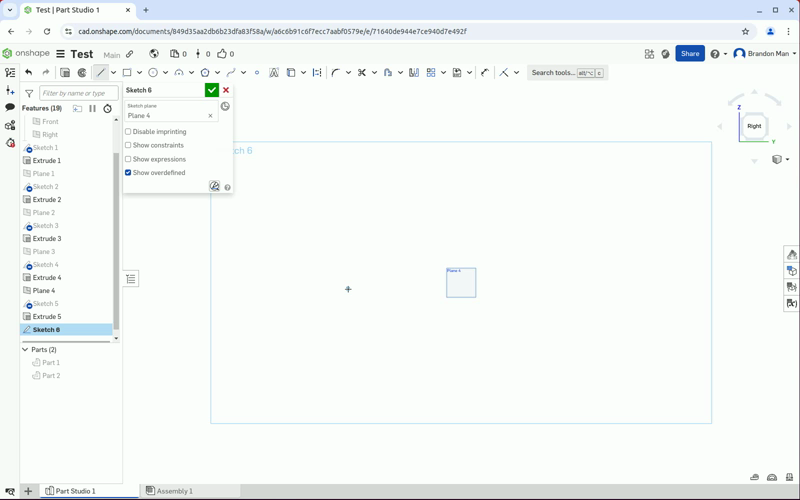
mouse_move(378, 288)
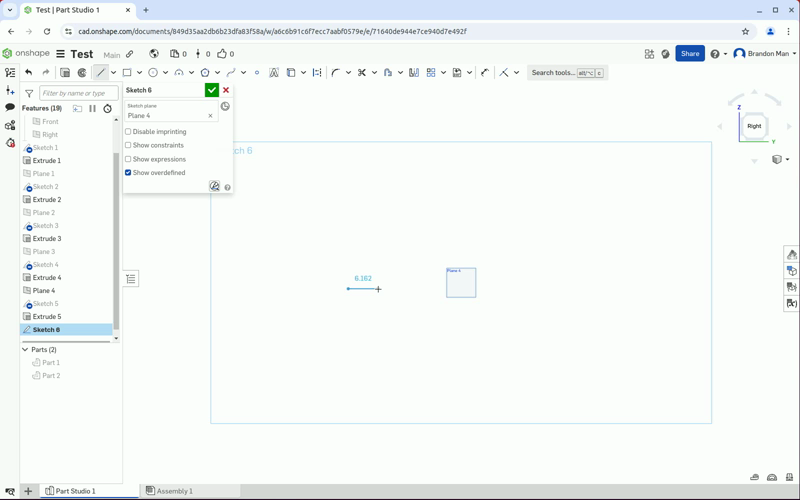
mouse_move(384, 249)
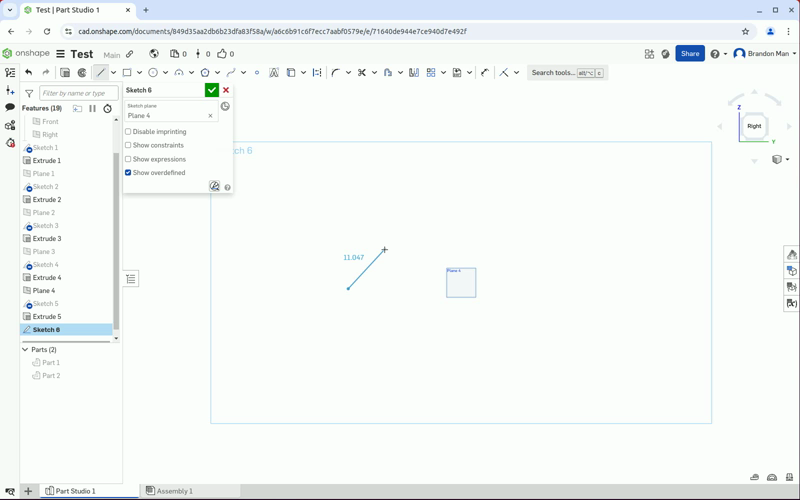
click(384, 249)
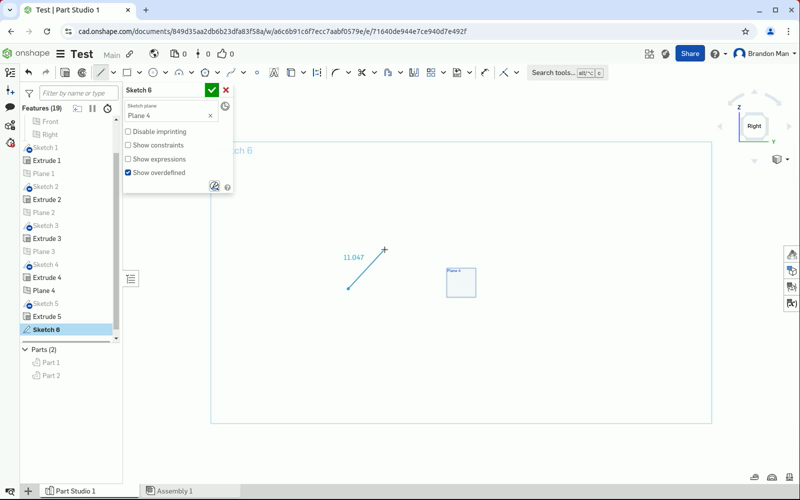
key_up(shift)
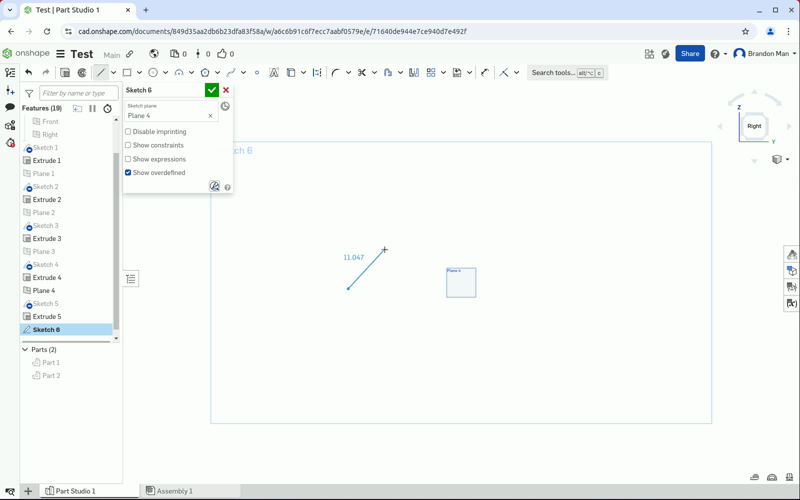
key_down(shift)
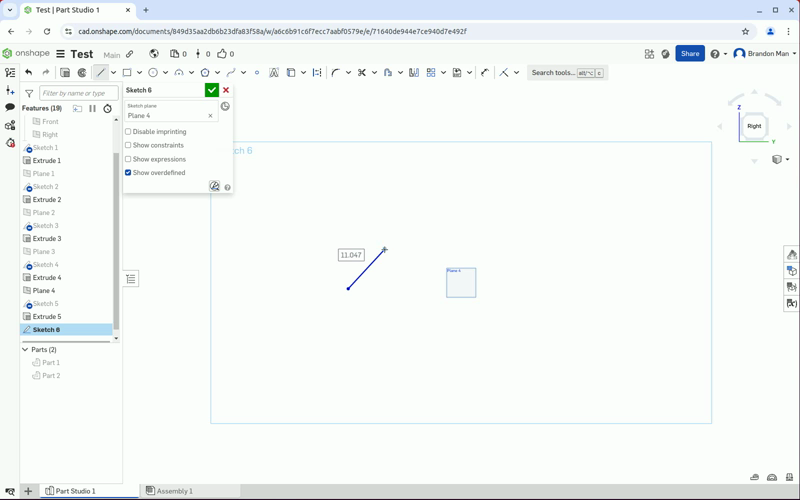
mouse_move(414, 249)
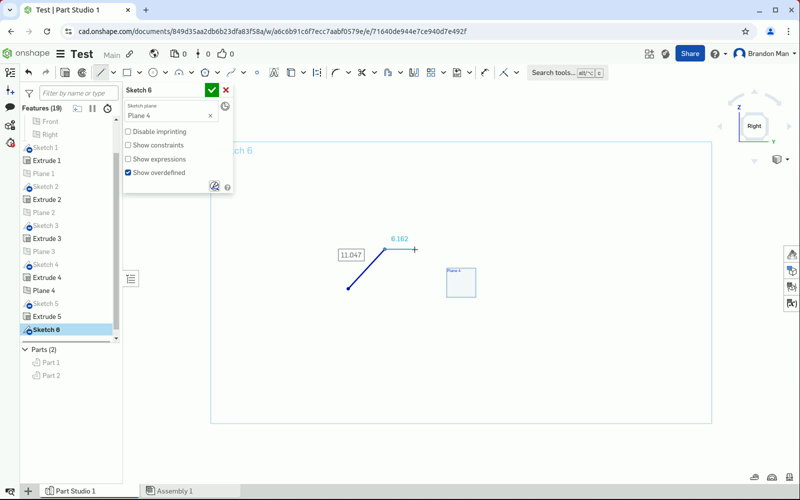
mouse_move(348, 249)
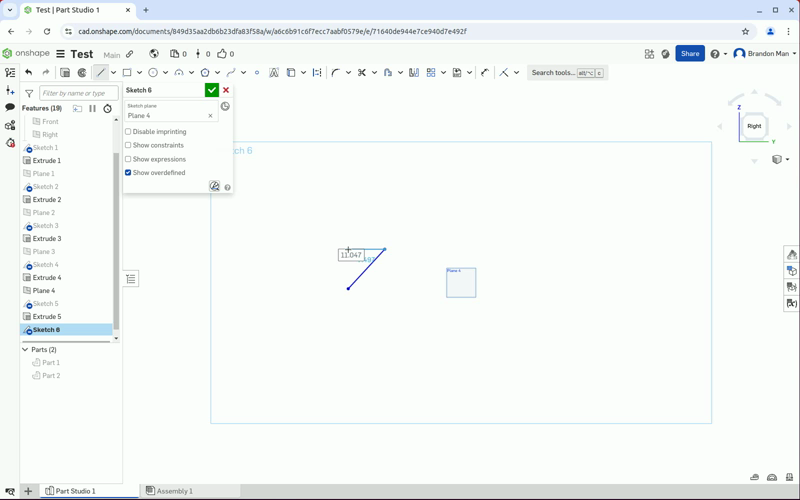
click(348, 249)
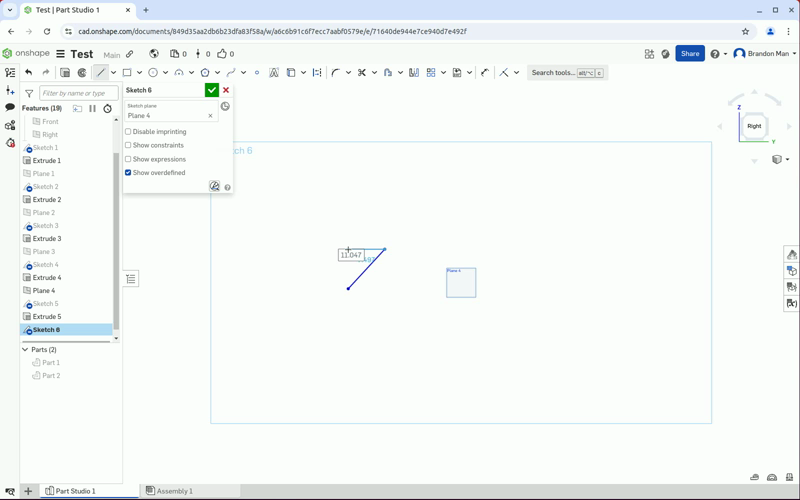
key_up(shift)
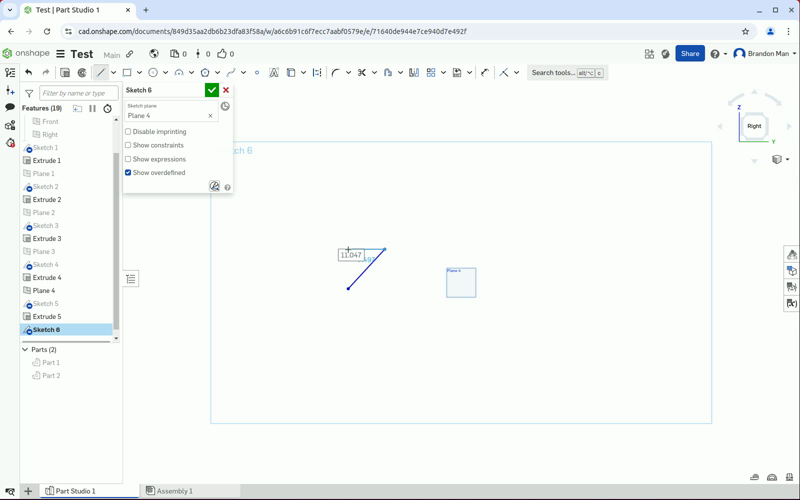
mouse_move(378, 249)
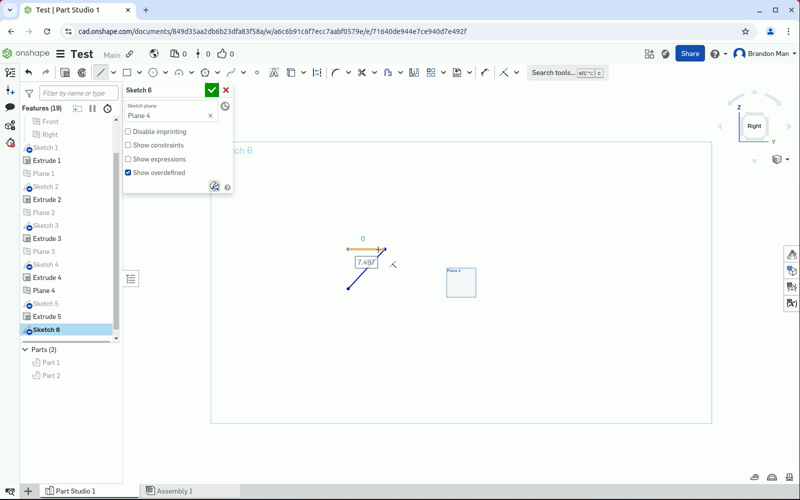
key_down(shift)
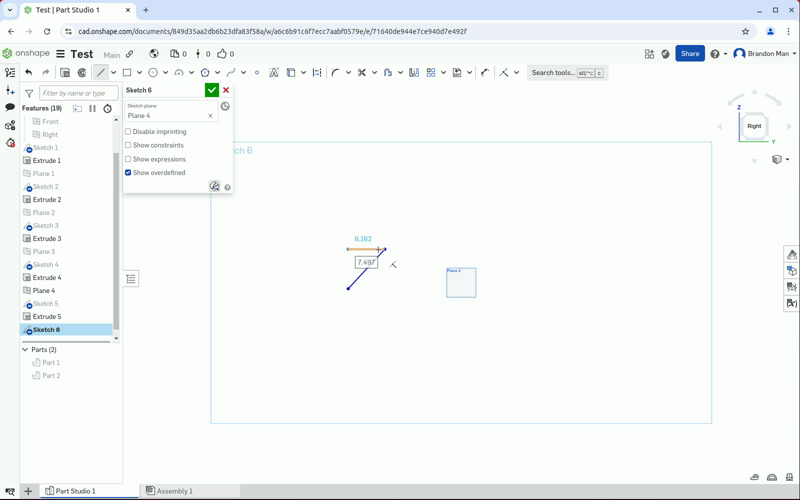
mouse_move(348, 288)
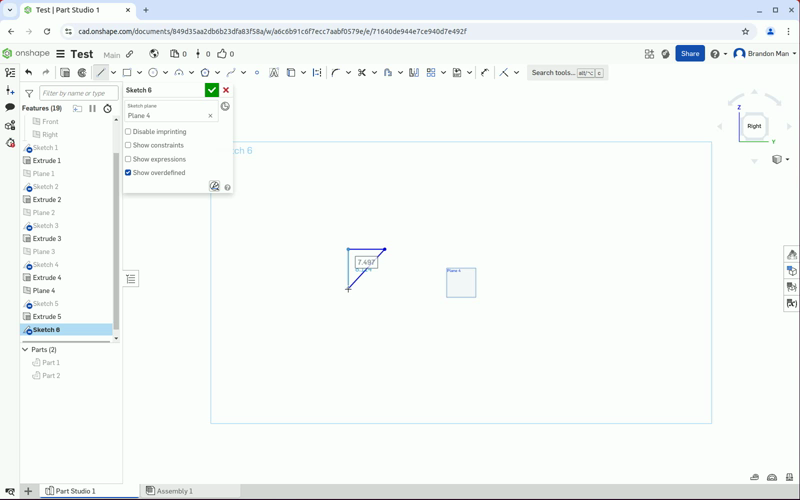
key_up(shift)
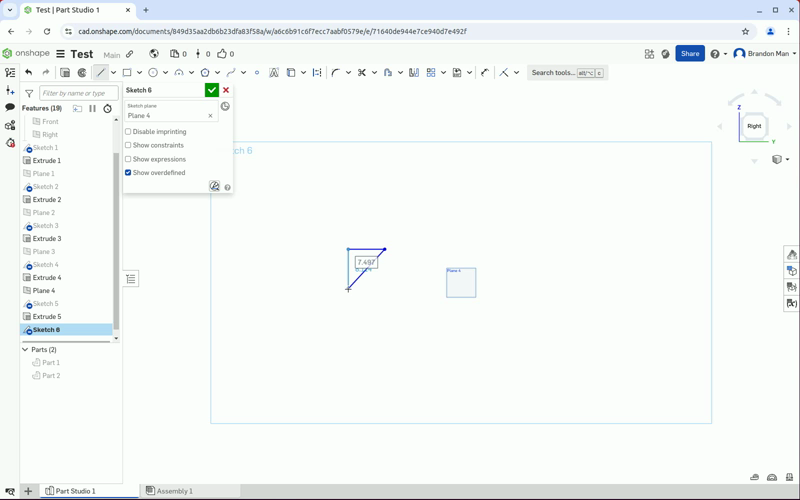
click(348, 288)
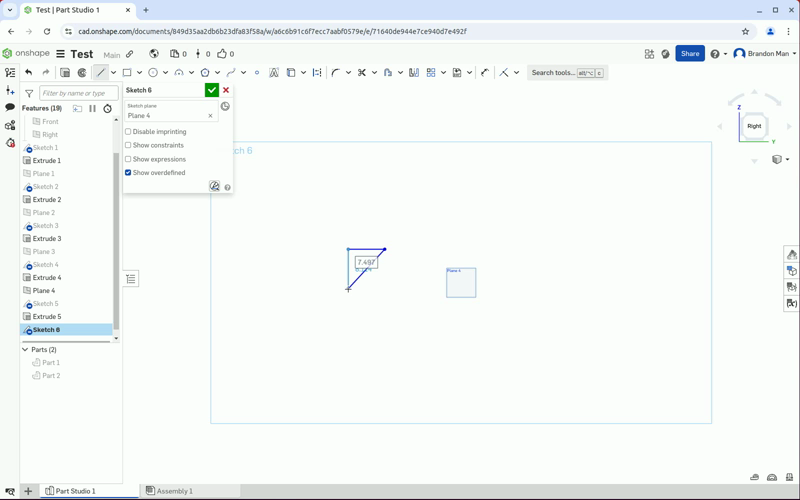
key(esc)
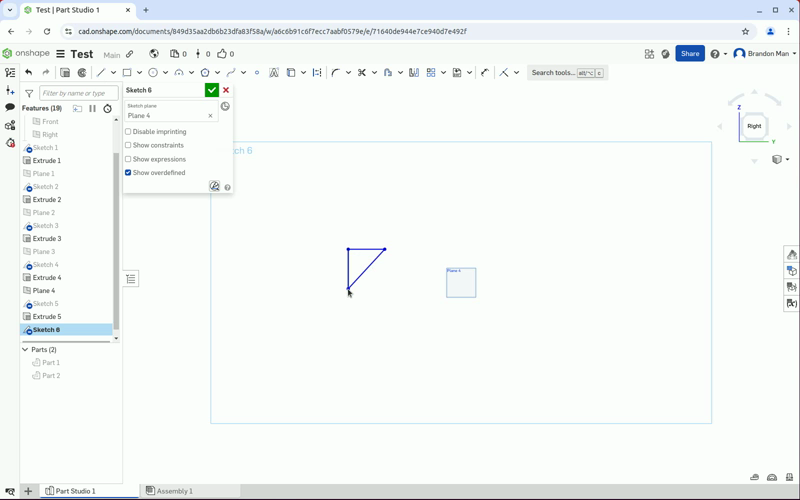
mouse_move(357, 265)
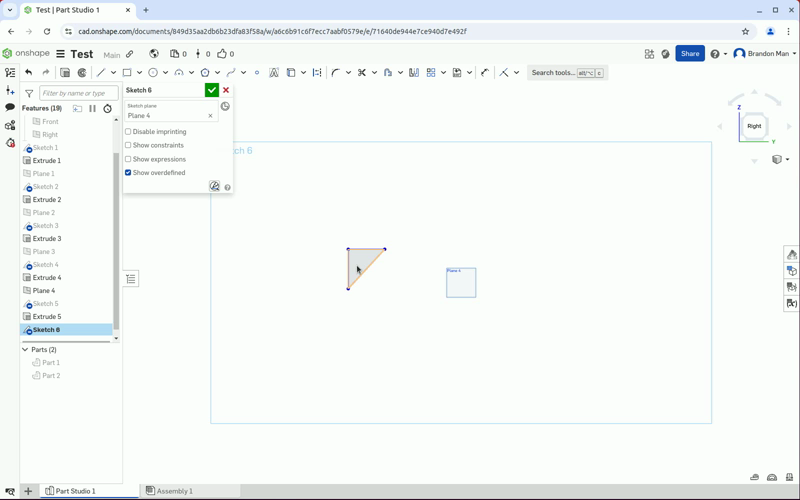
scroll(6)
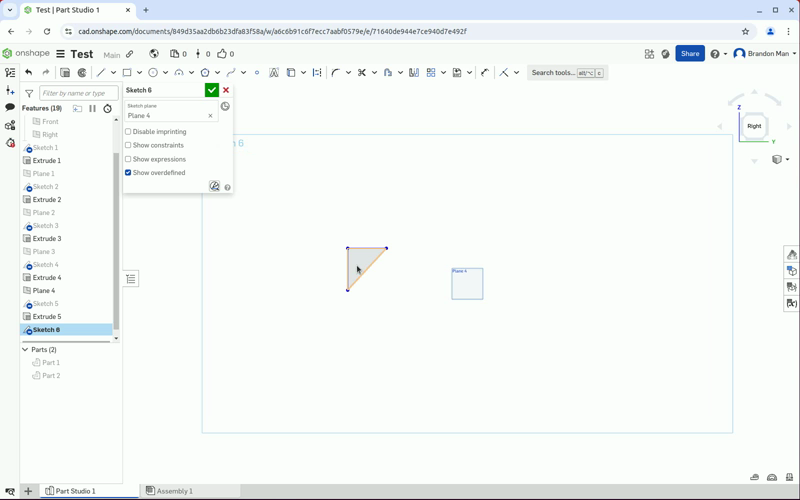
scroll(6)
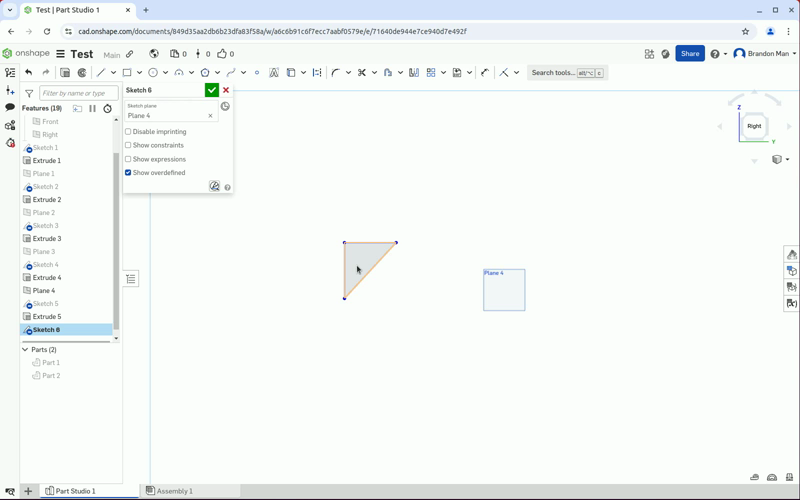
scroll(6)
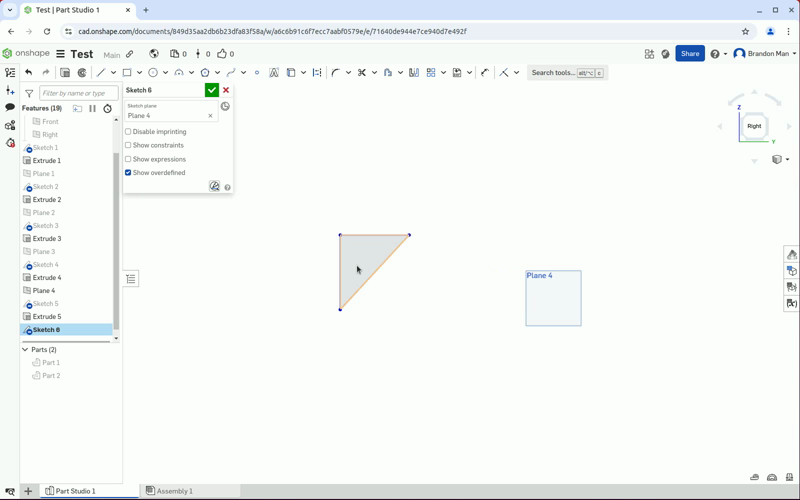
scroll(6)
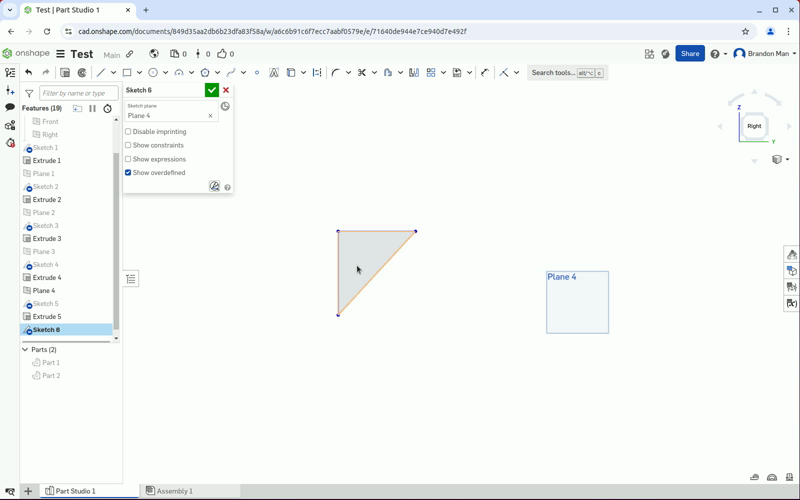
scroll(6)
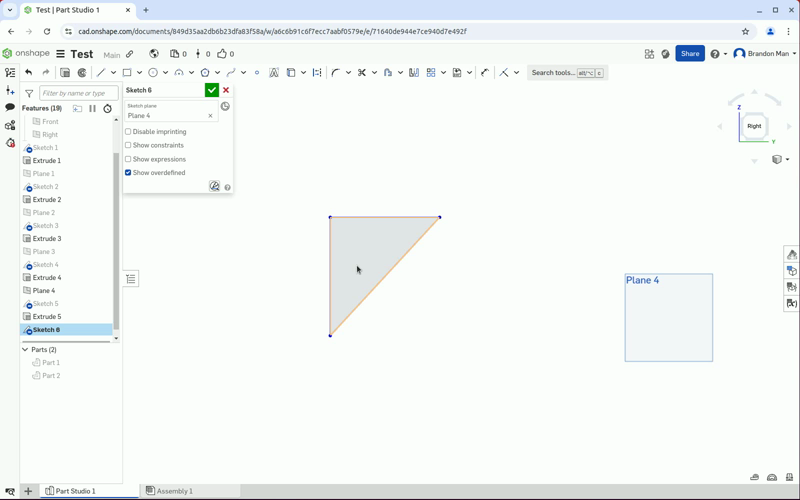
scroll(6)
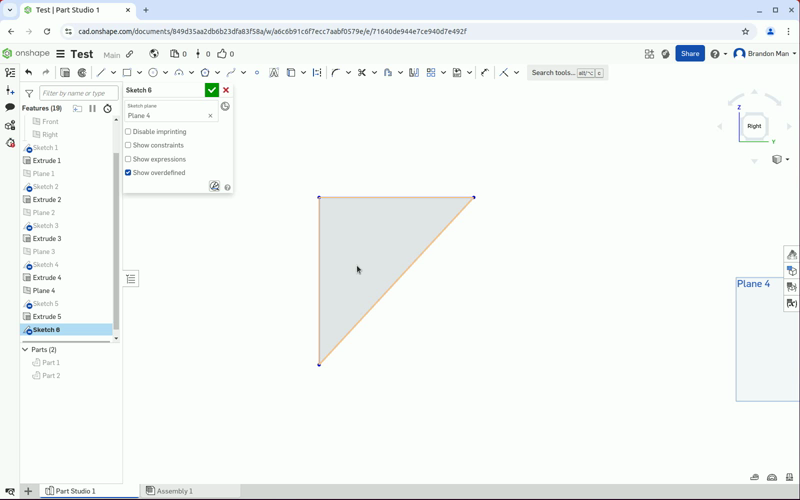
scroll(6)
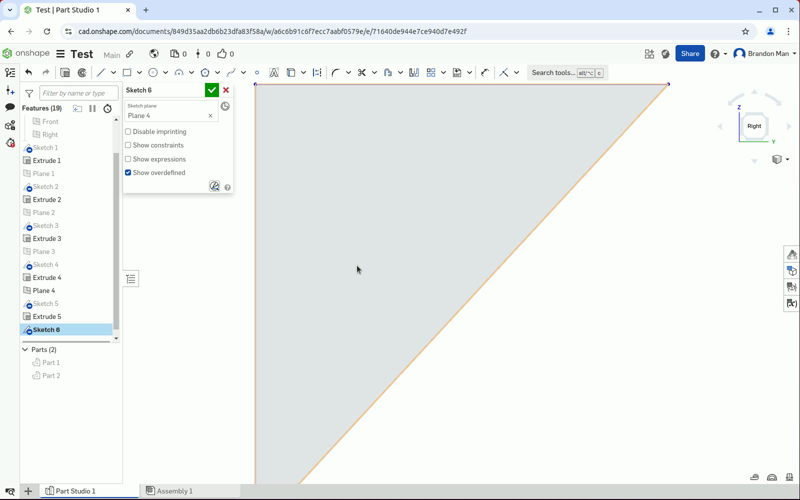
click(357, 265)
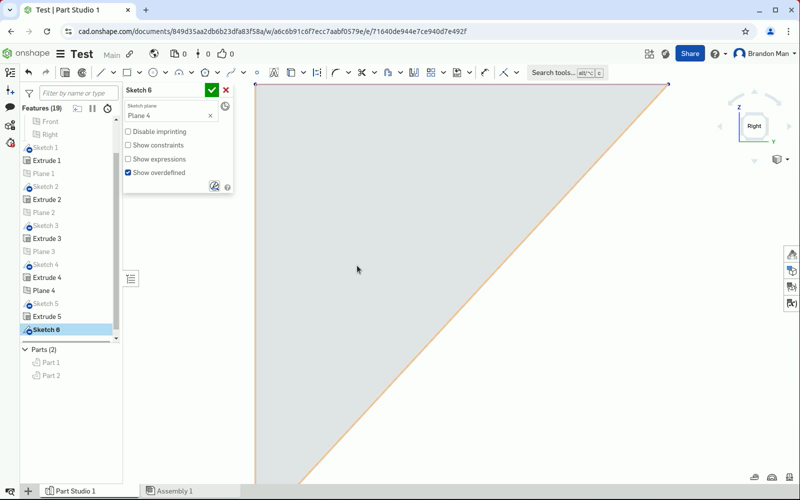
scroll(-6)
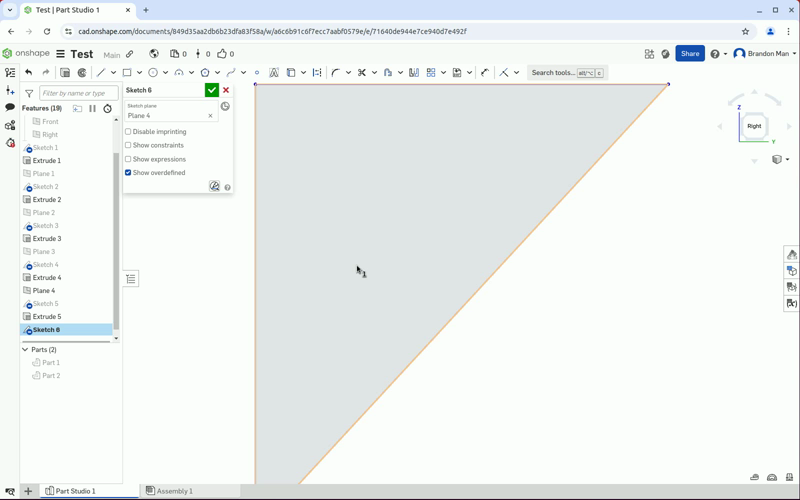
scroll(-6)
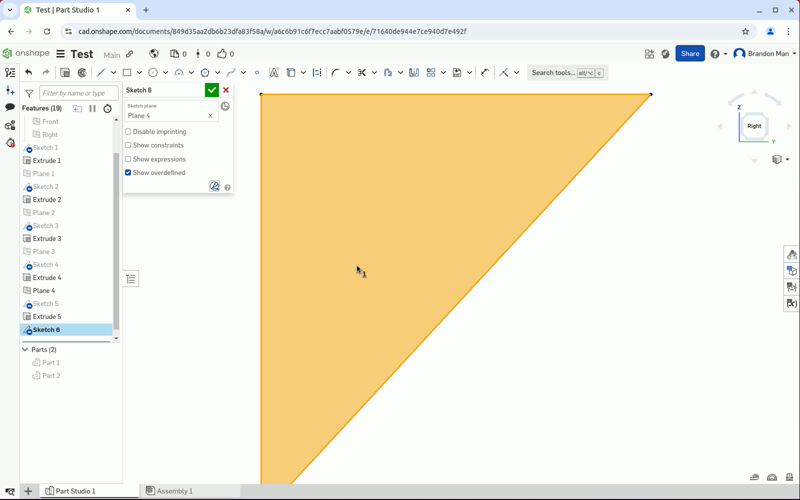
scroll(-6)
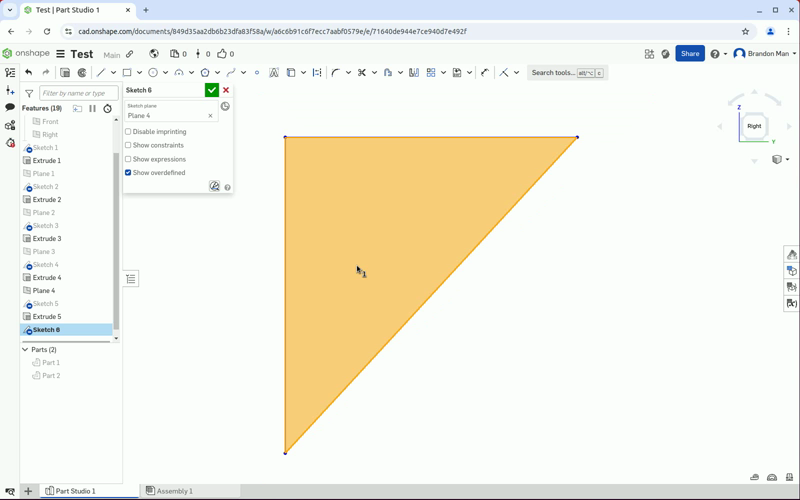
scroll(-6)
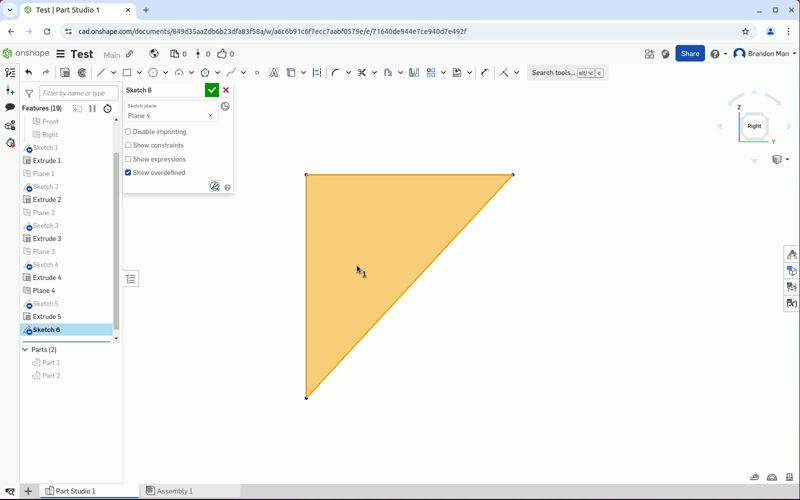
scroll(-6)
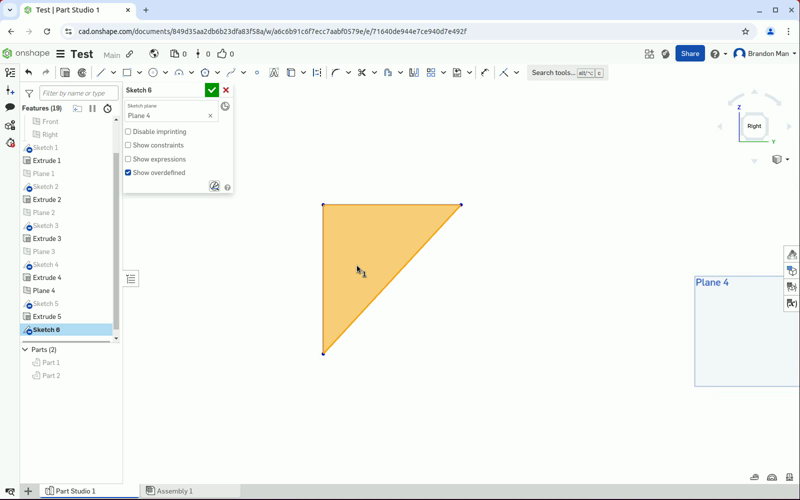
scroll(-6)
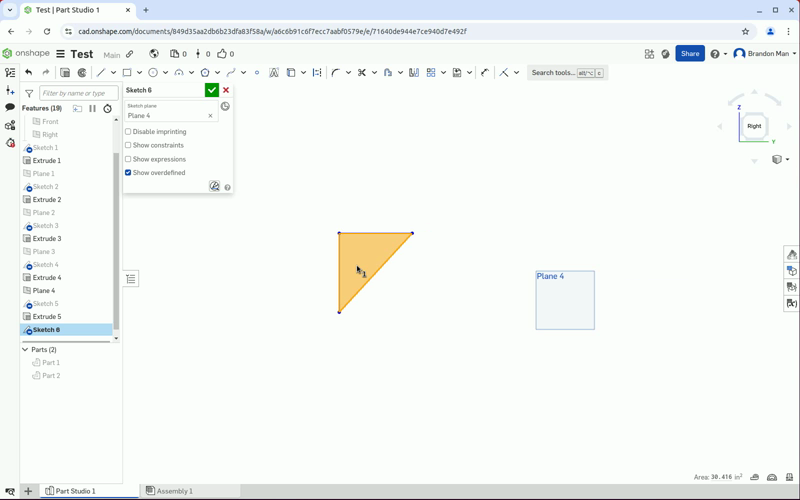
scroll(-6)
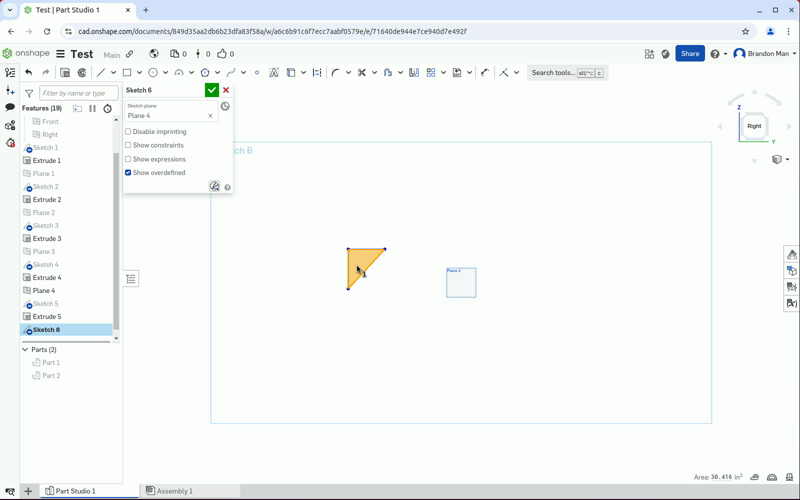
mouse_move(73, 352)
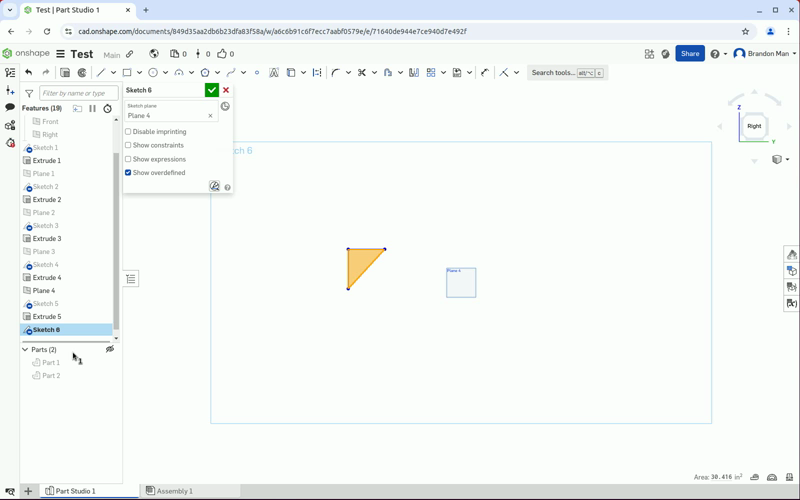
key(shift+y)
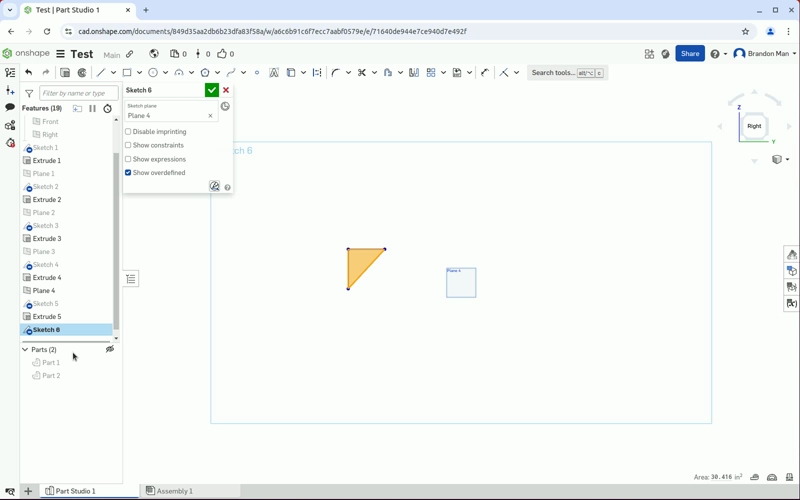
key(shift+e)
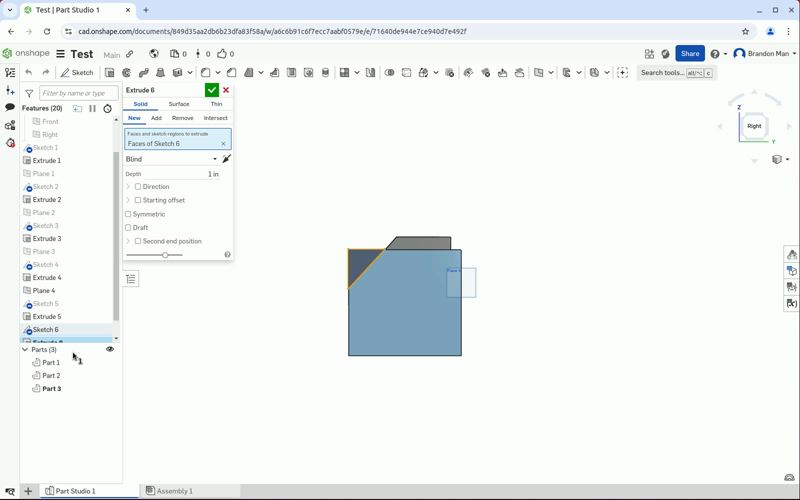
mouse_move(143, 106)
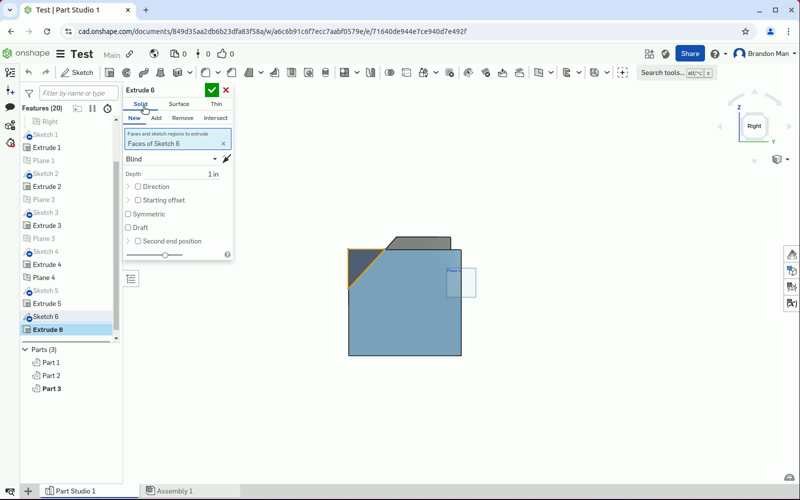
click(143, 106)
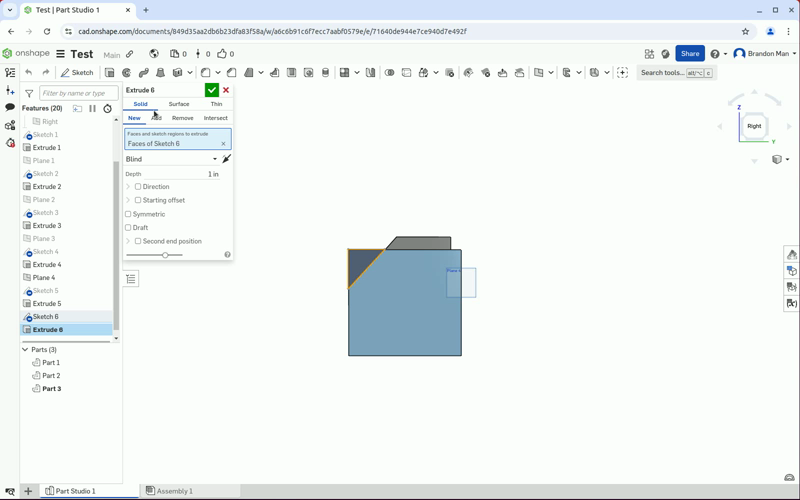
mouse_move(186, 120)
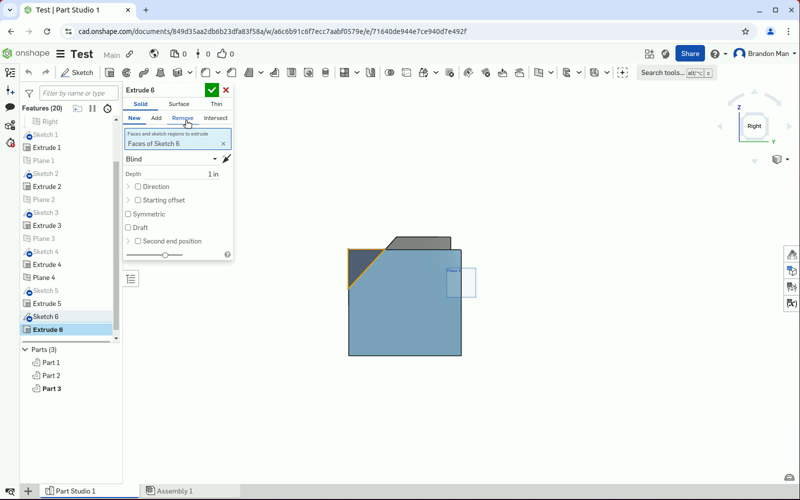
click(186, 120)
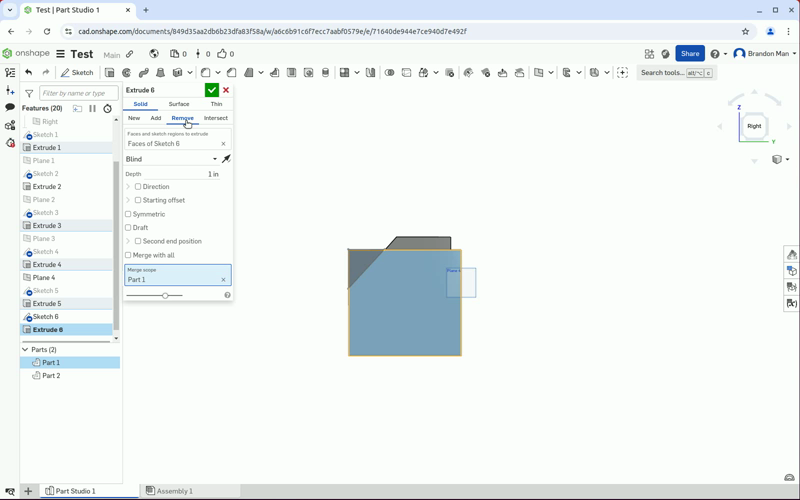
key(tab, 4)
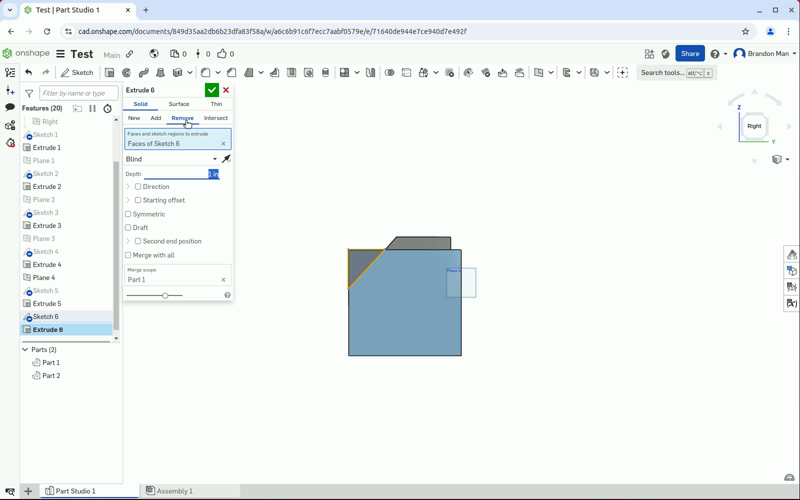
text(30.811)
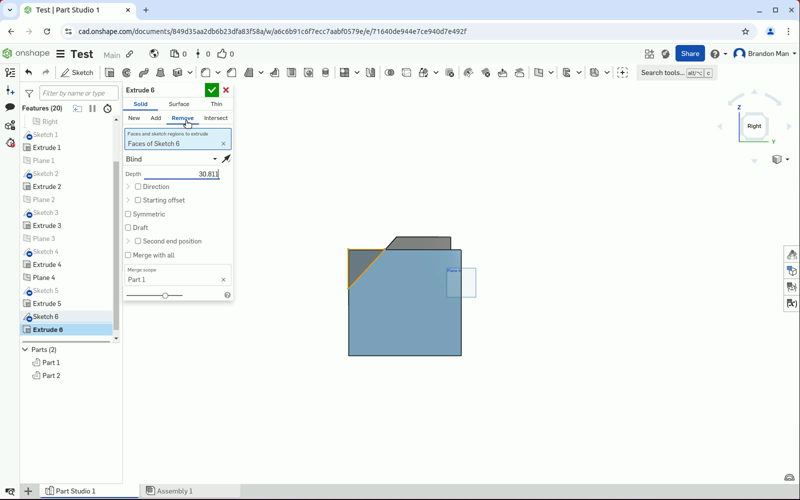
key(tab, 6)
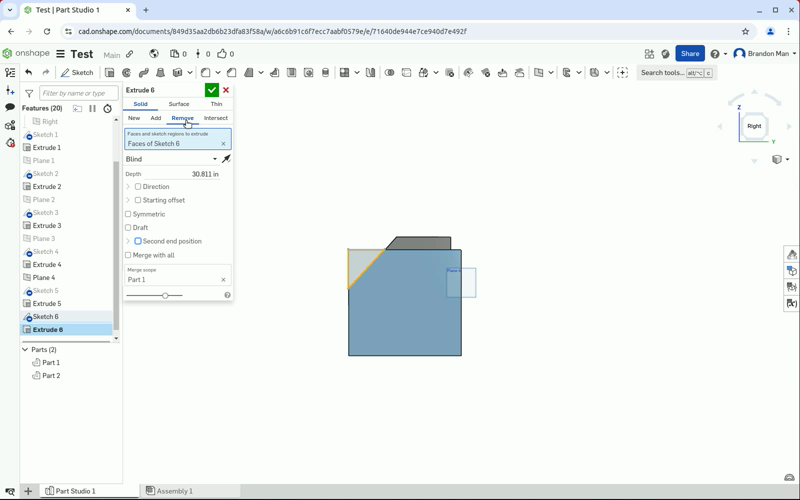
key(space)
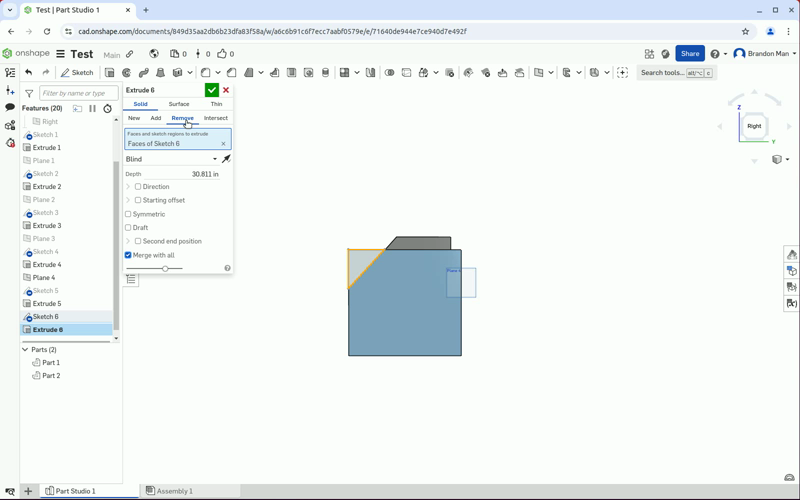
key(enter)
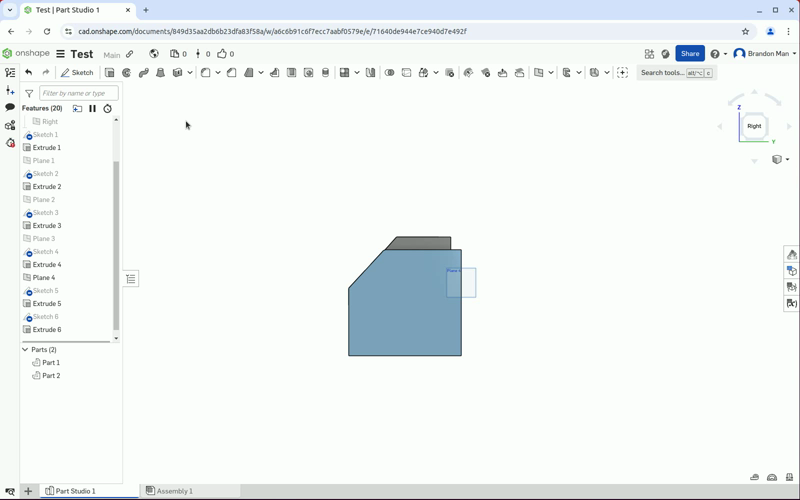
key(shift+h)
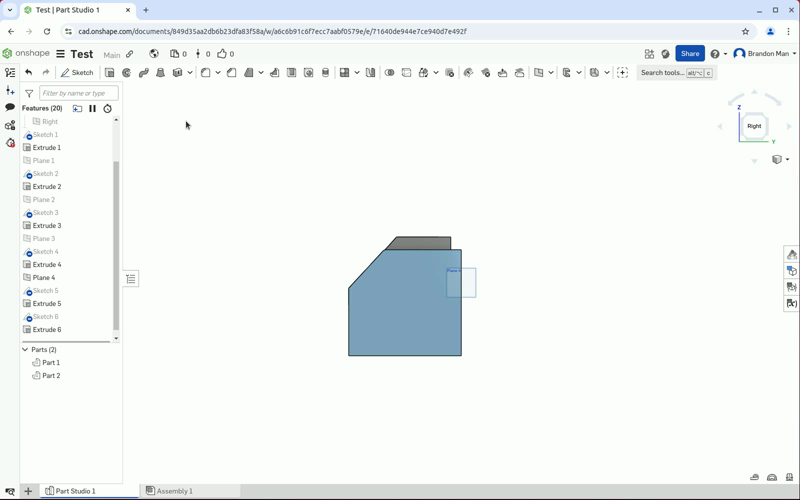
key(shift+h)
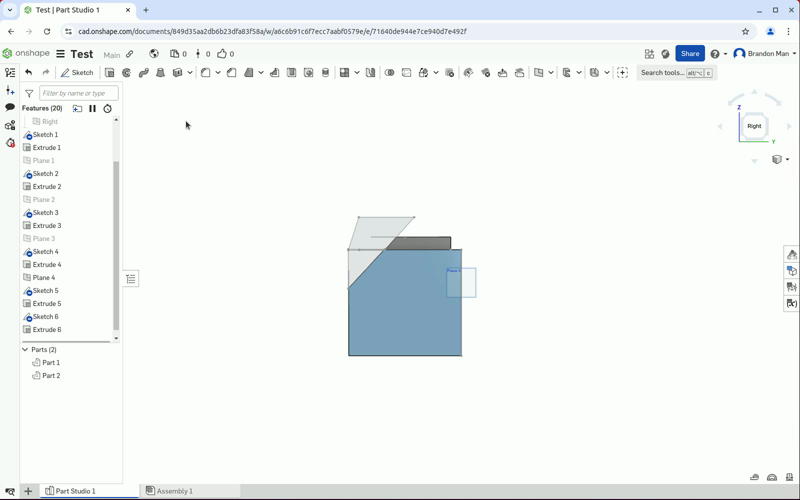
key(shift+7)
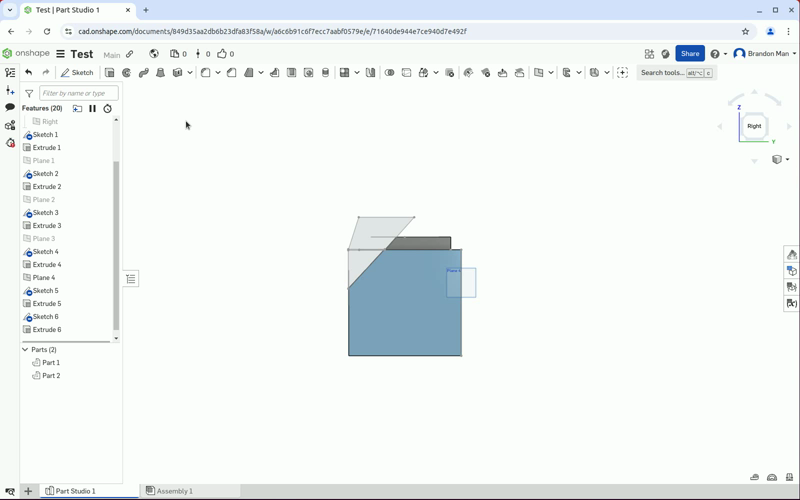
key(right, 2)
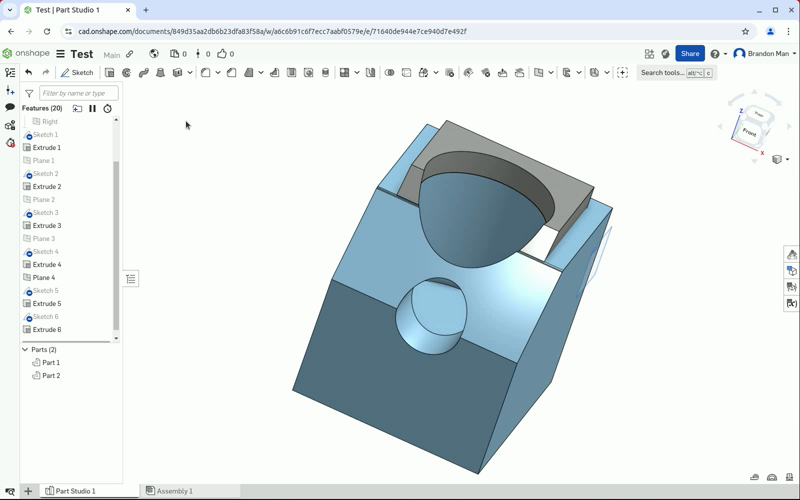
key(down, 2)
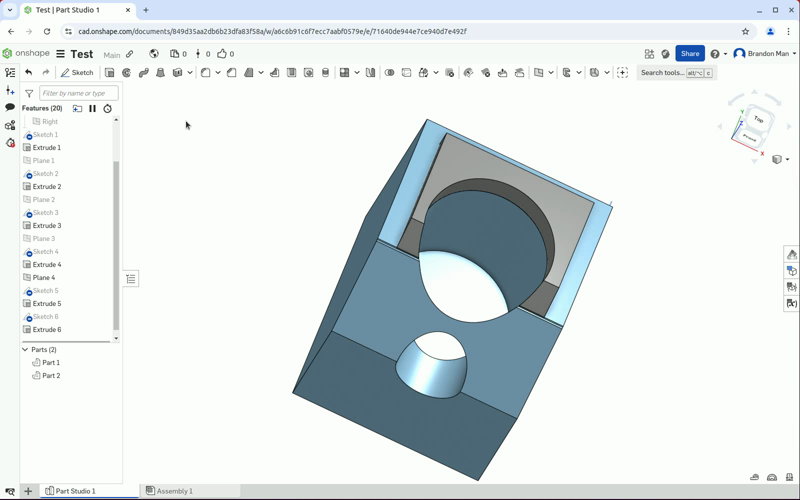
key(up, 2)
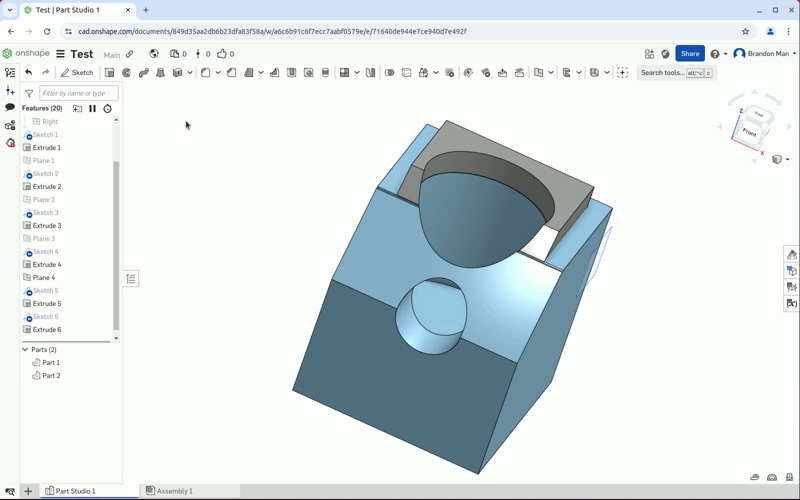
key(left, 2)
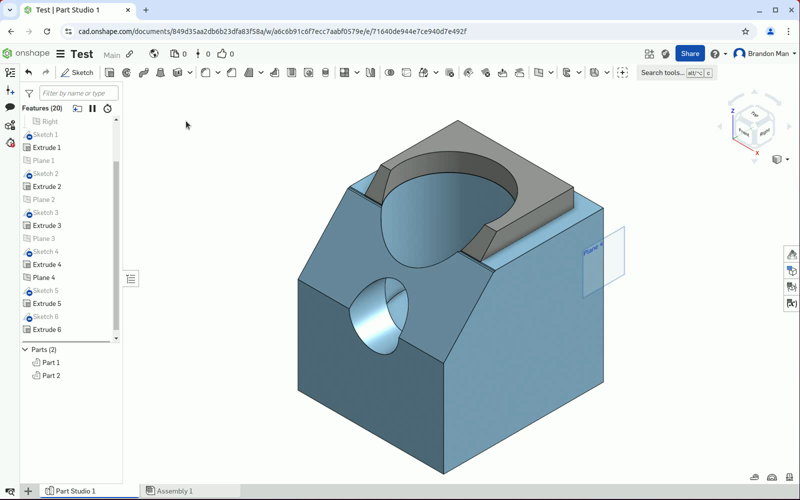
mouse_move(69, 137)
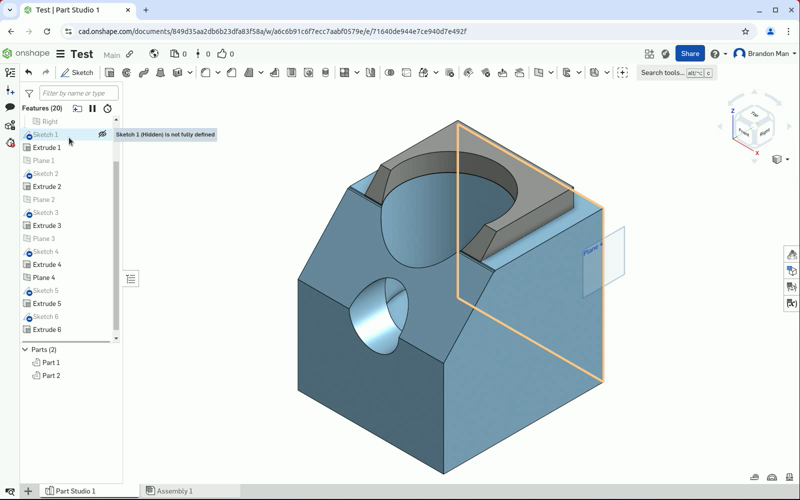
click(69, 137)